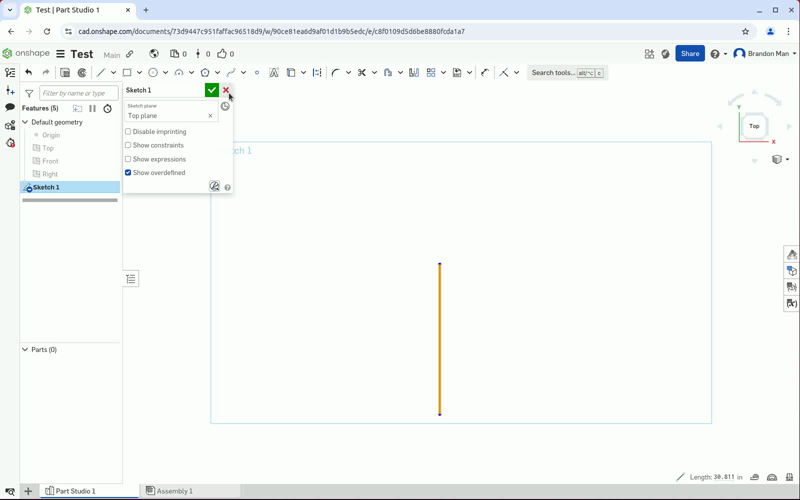
key(shift+h)
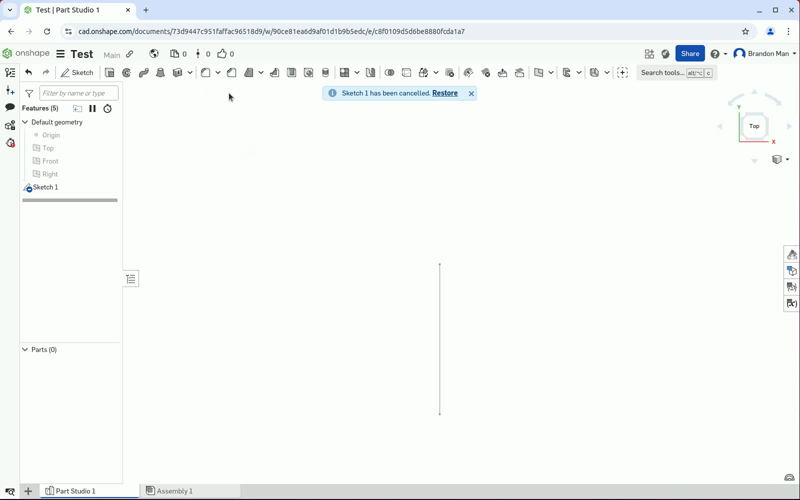
key(shift+s)
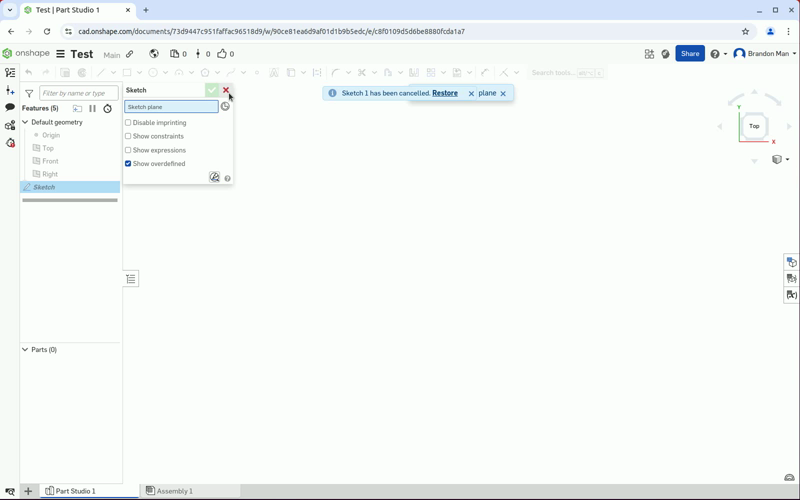
mouse_move(73, 150)
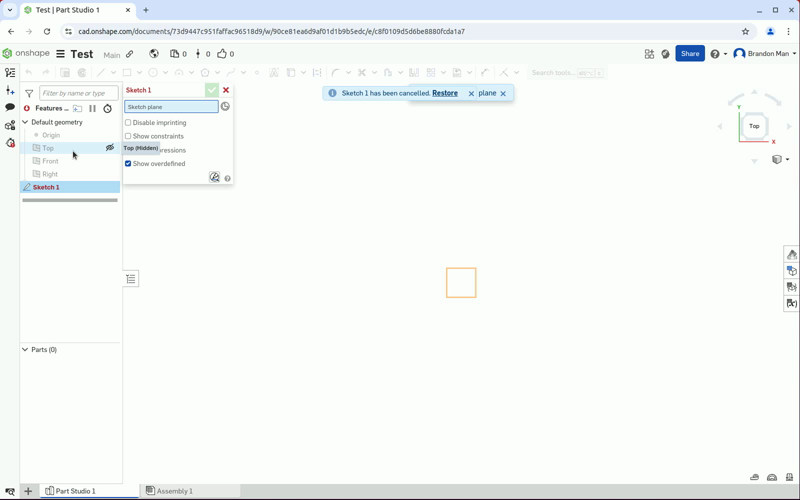
click(73, 150)
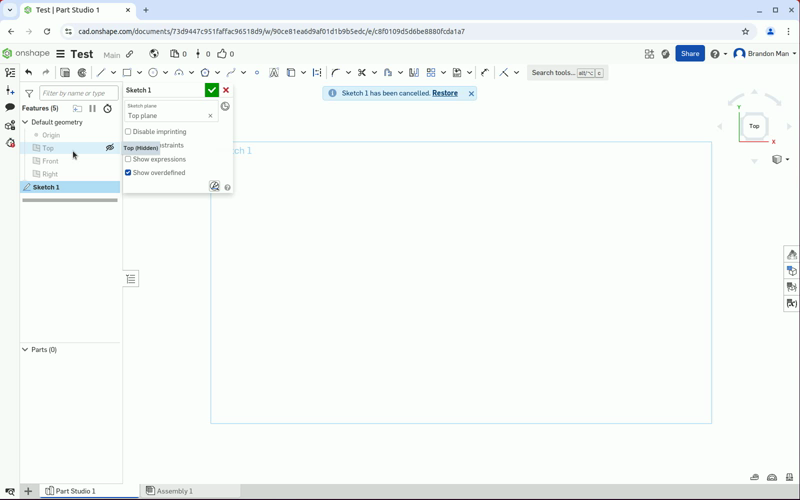
mouse_move(73, 352)
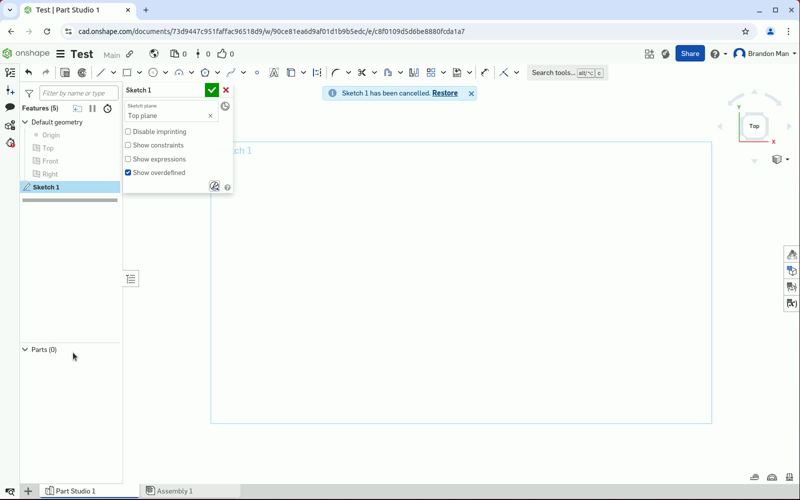
key(y)
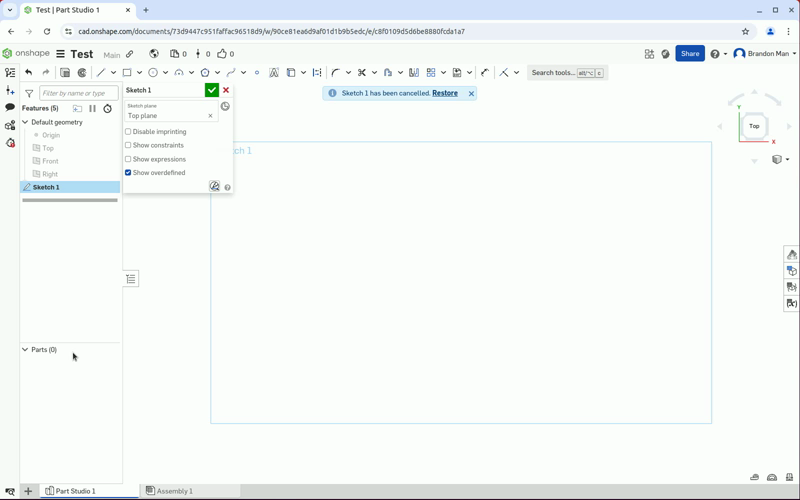
key(a)
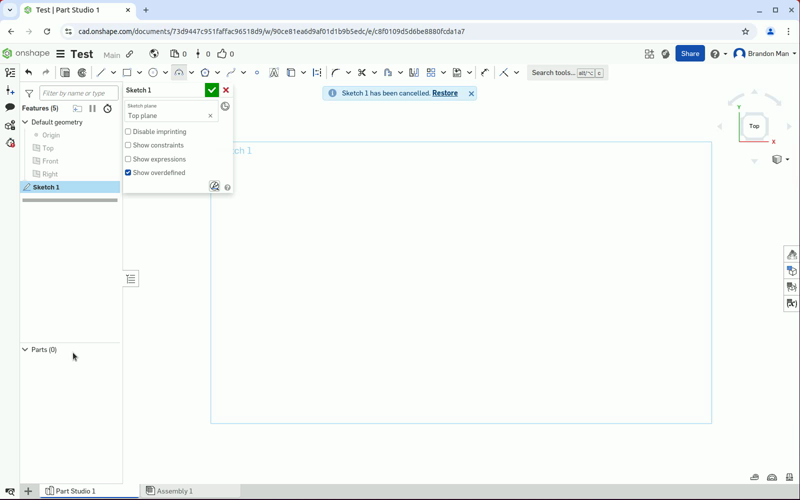
key_down(shift)
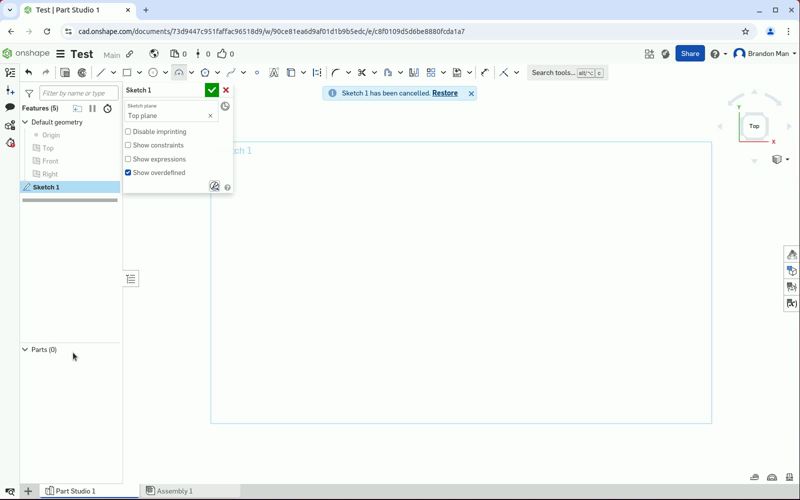
mouse_move(422, 388)
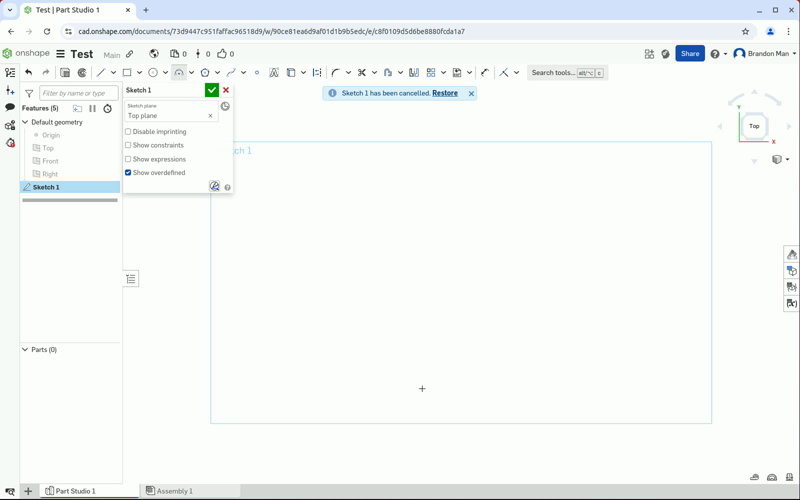
click(422, 388)
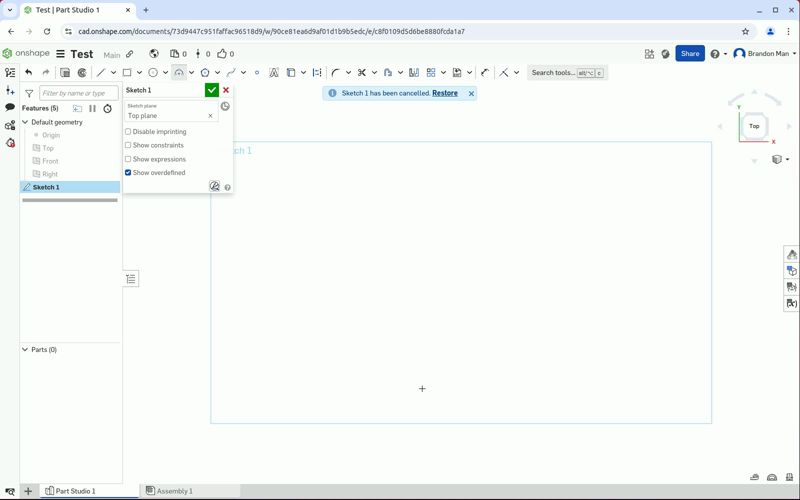
key_up(shift)
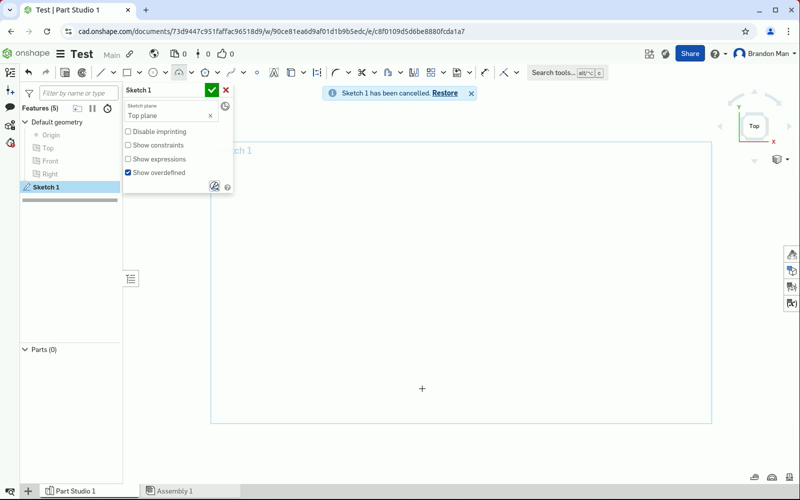
key_down(shift)
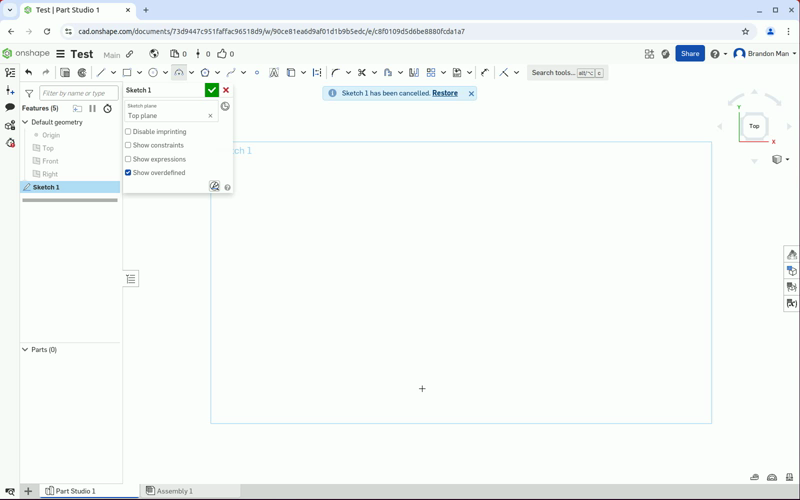
mouse_move(499, 388)
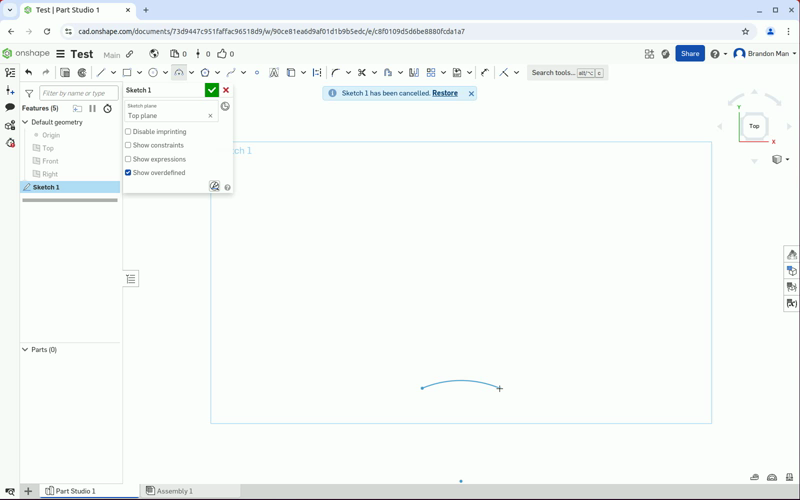
click(499, 388)
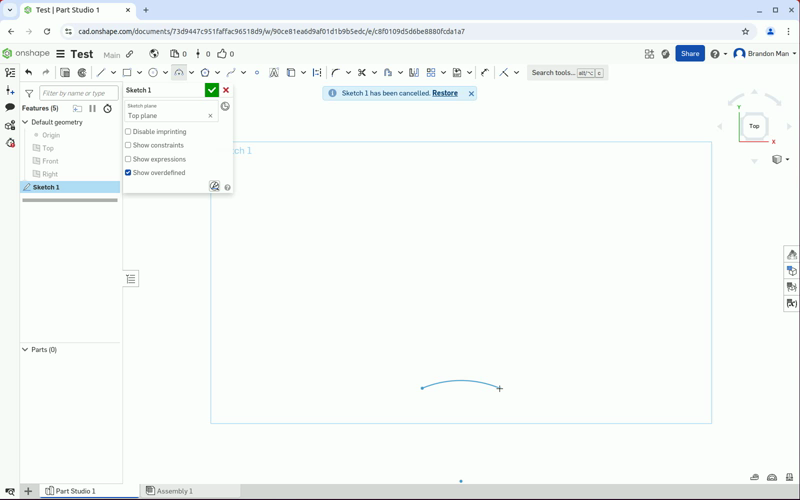
mouse_move(460, 172)
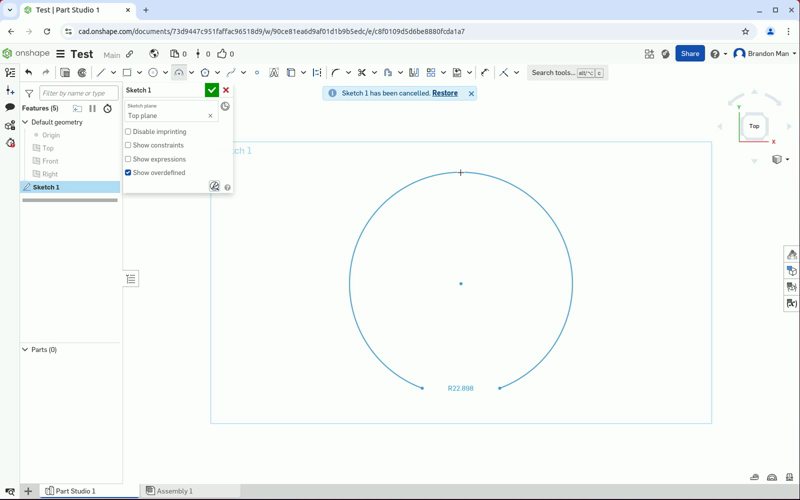
click(460, 172)
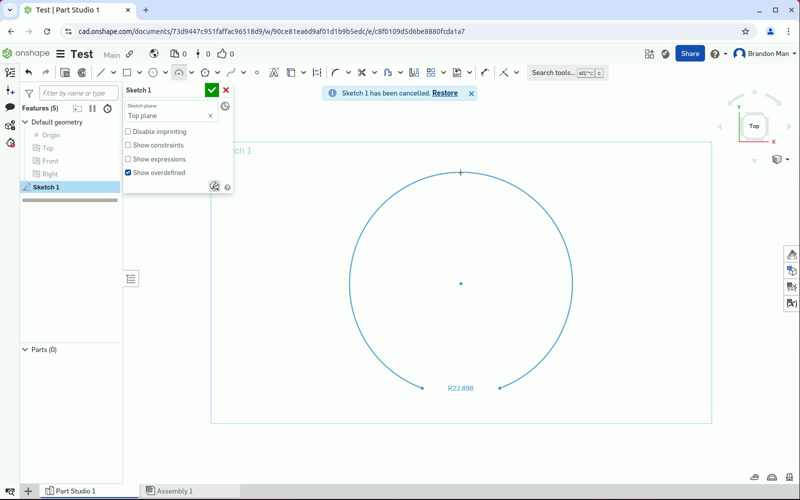
key_up(shift)
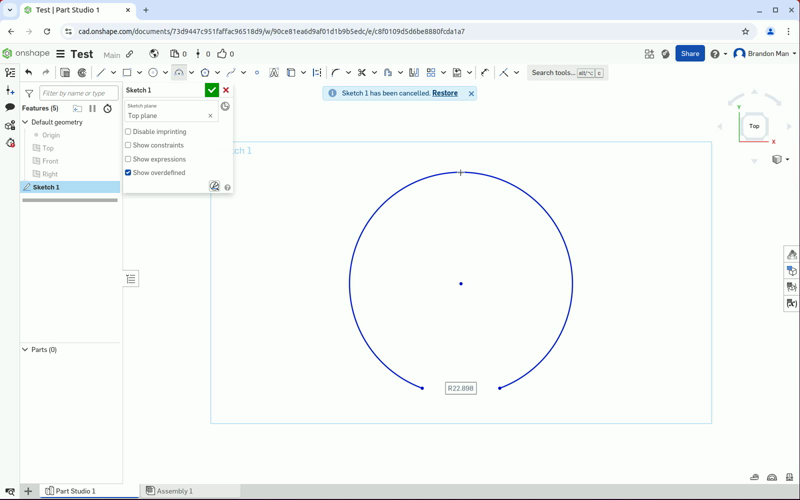
mouse_move(499, 388)
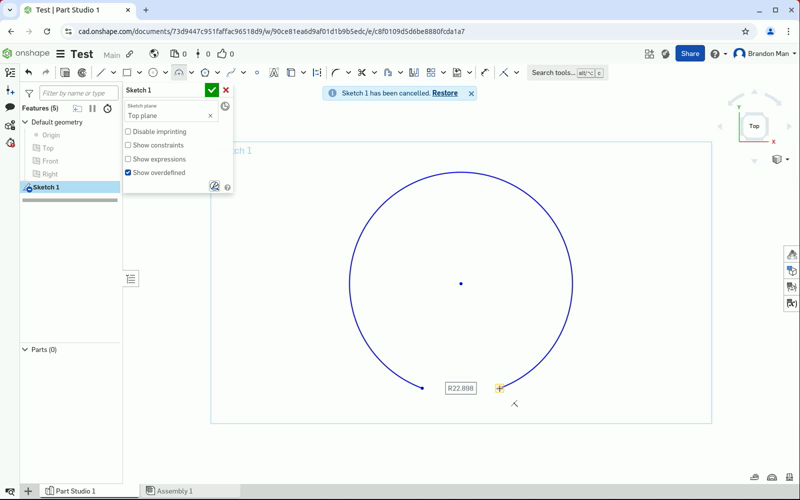
click(499, 388)
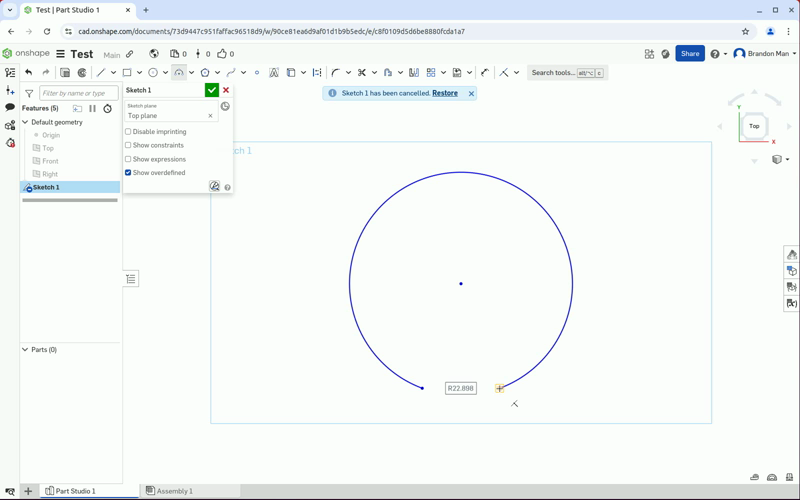
key_down(shift)
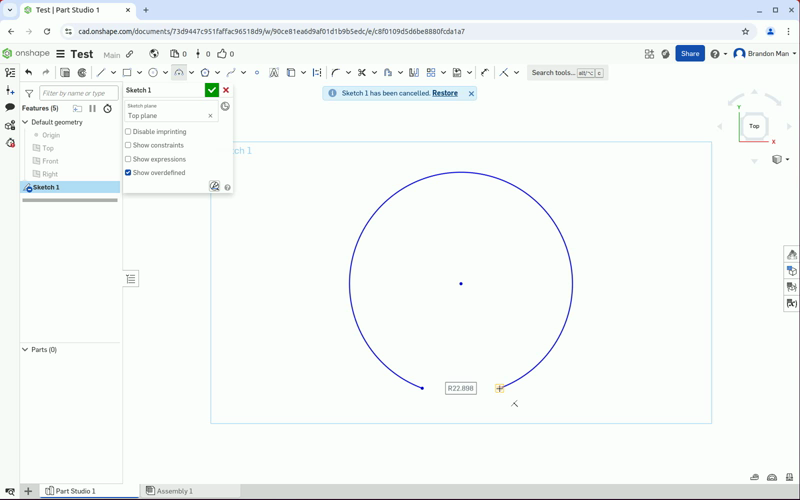
mouse_move(495, 367)
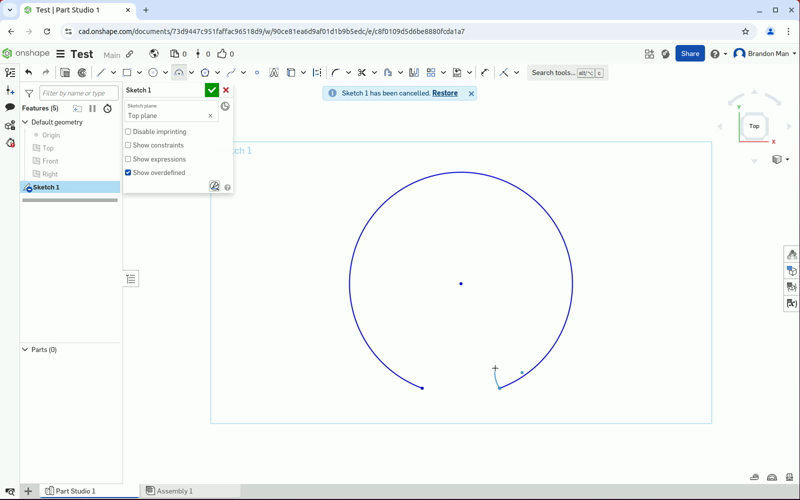
click(495, 367)
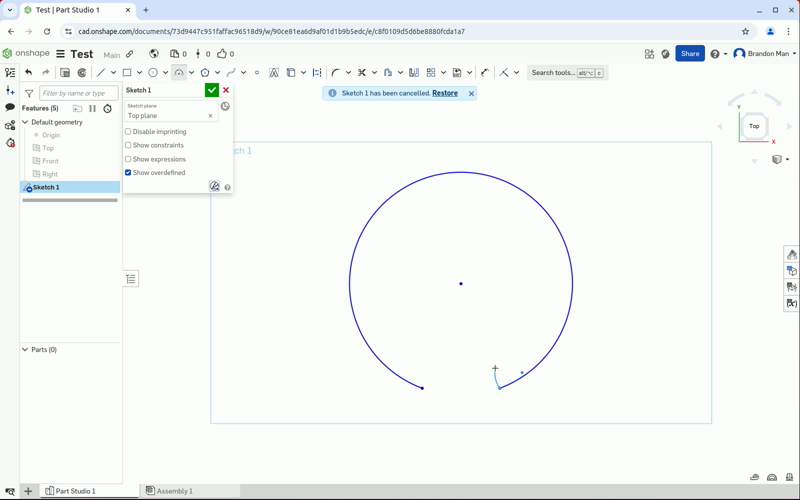
mouse_move(503, 376)
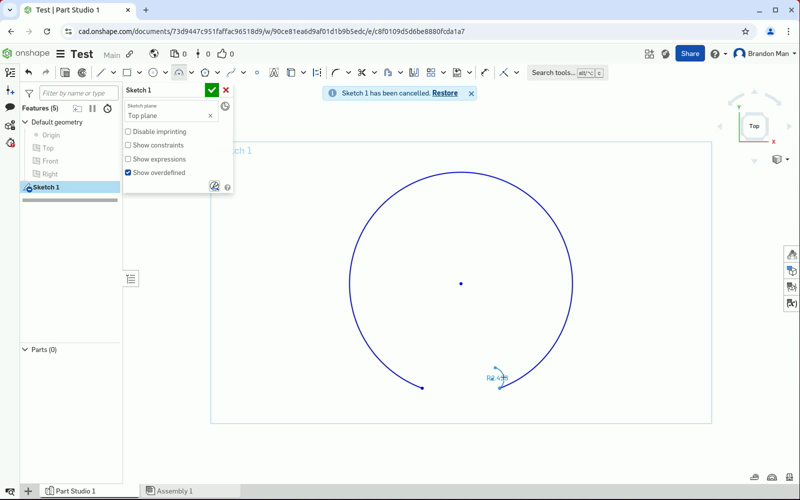
click(503, 376)
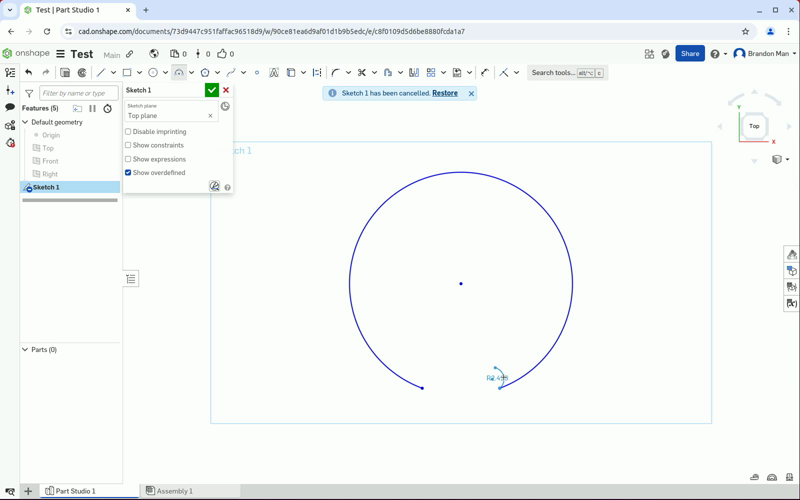
key_up(shift)
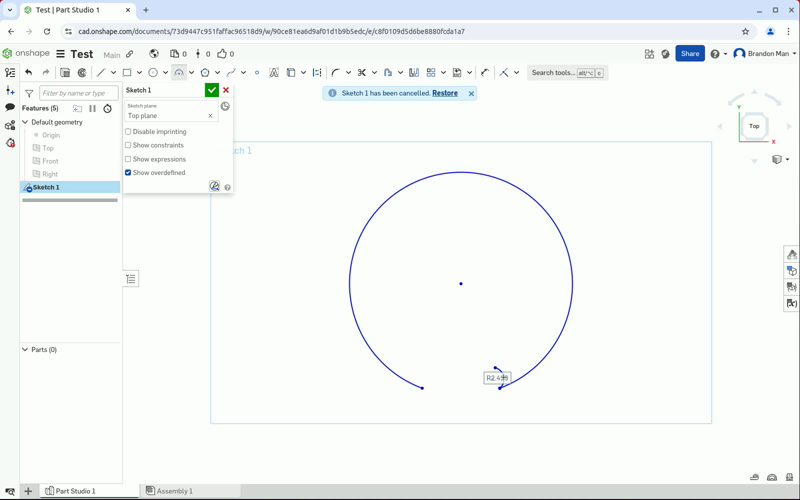
key(esc)
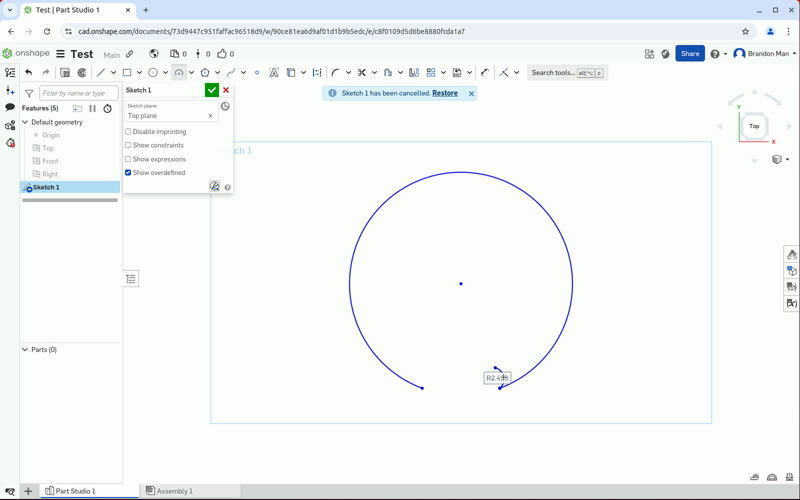
key(l)
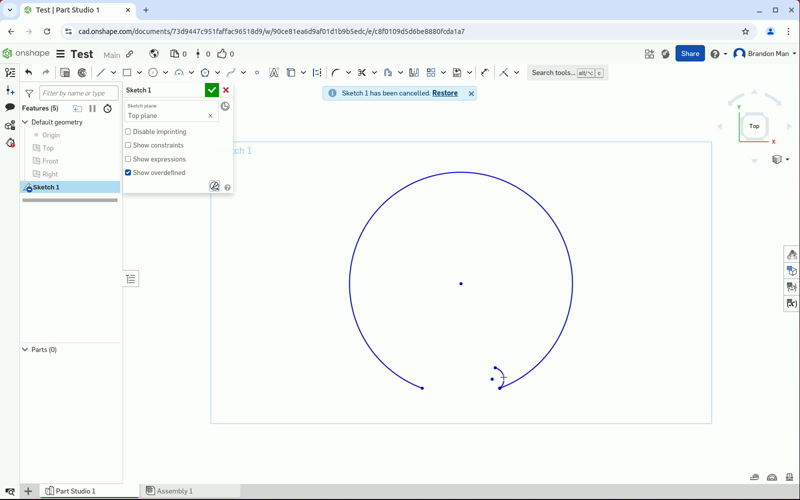
mouse_move(495, 367)
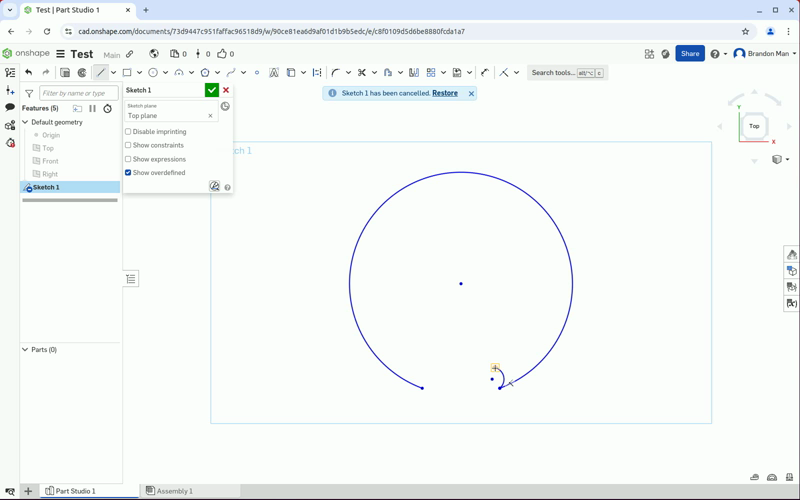
click(495, 367)
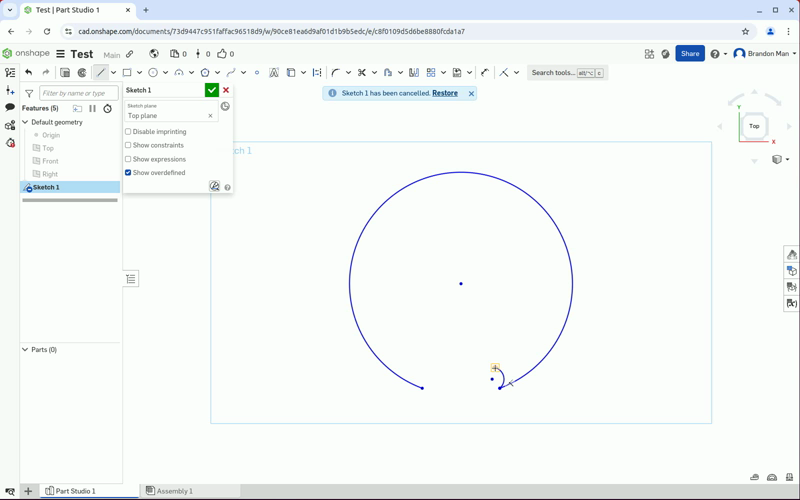
key_down(shift)
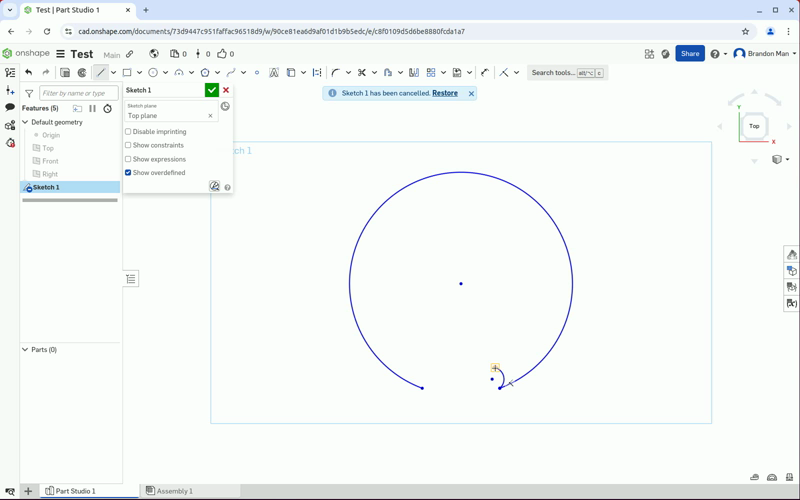
mouse_move(525, 367)
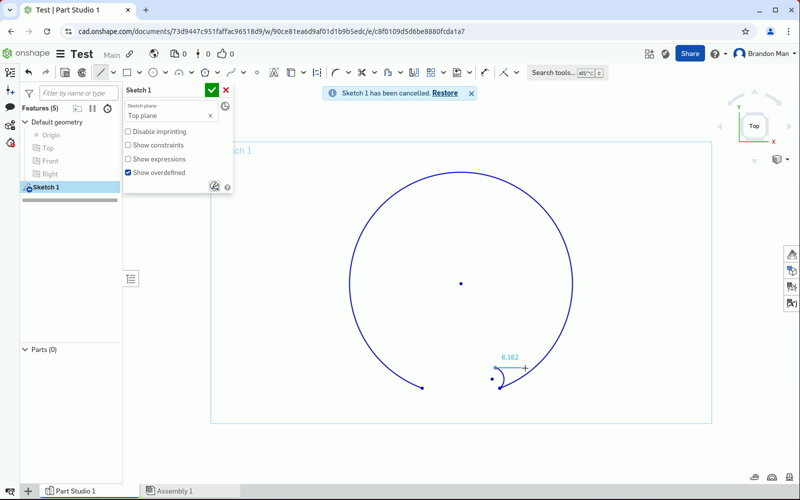
mouse_move(460, 367)
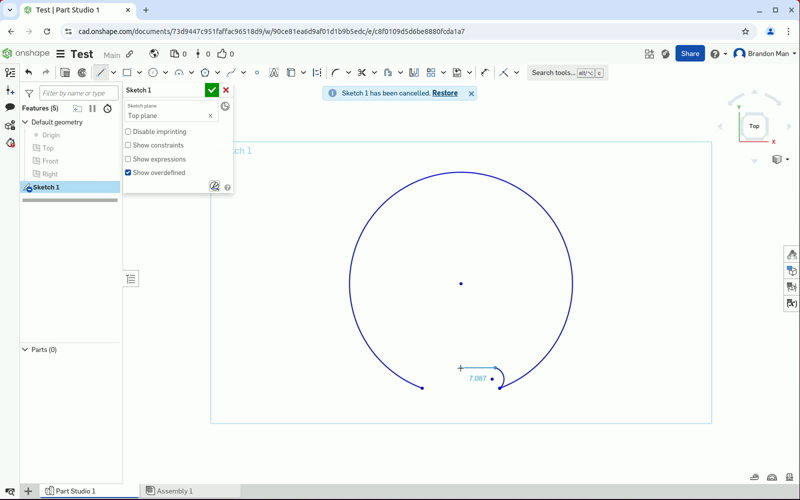
click(460, 367)
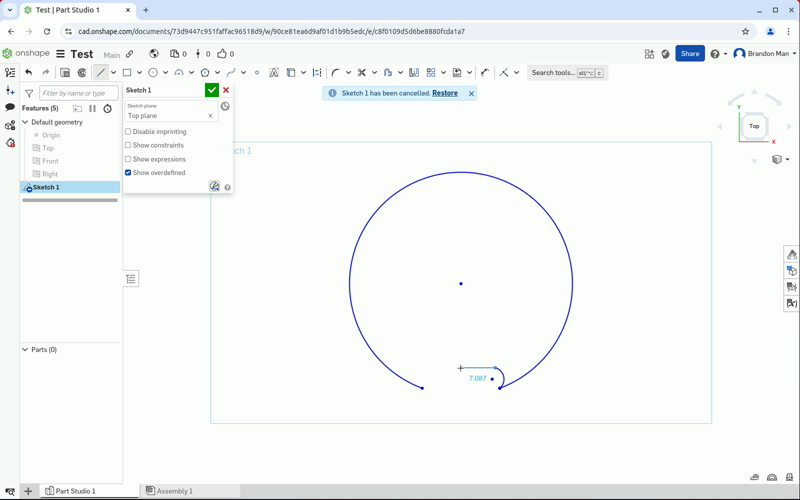
key_up(shift)
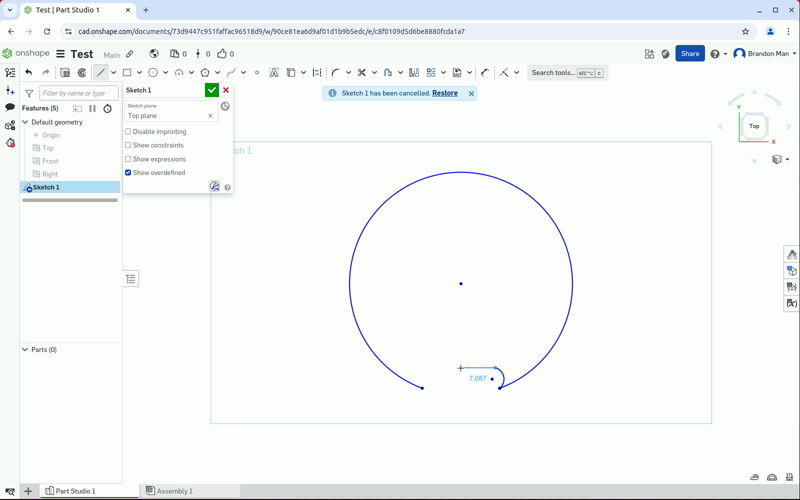
key_down(shift)
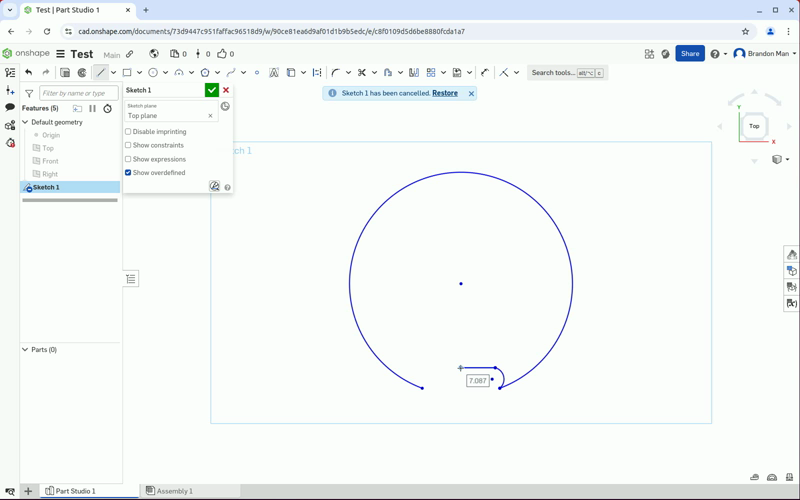
mouse_move(490, 367)
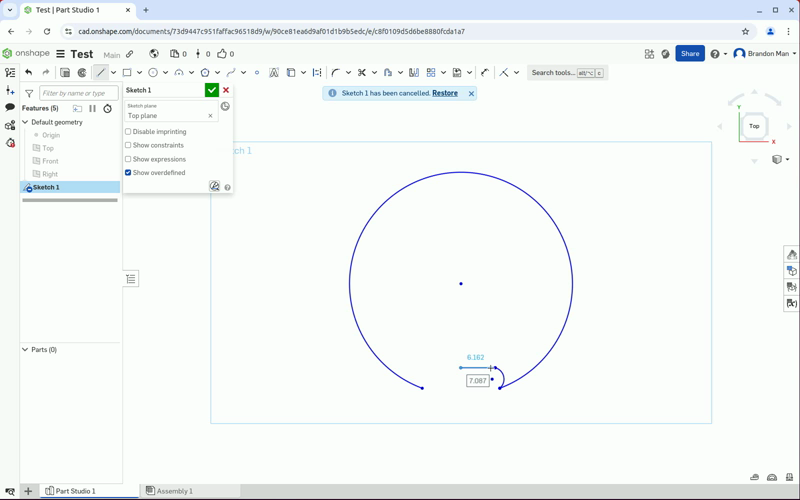
mouse_move(431, 367)
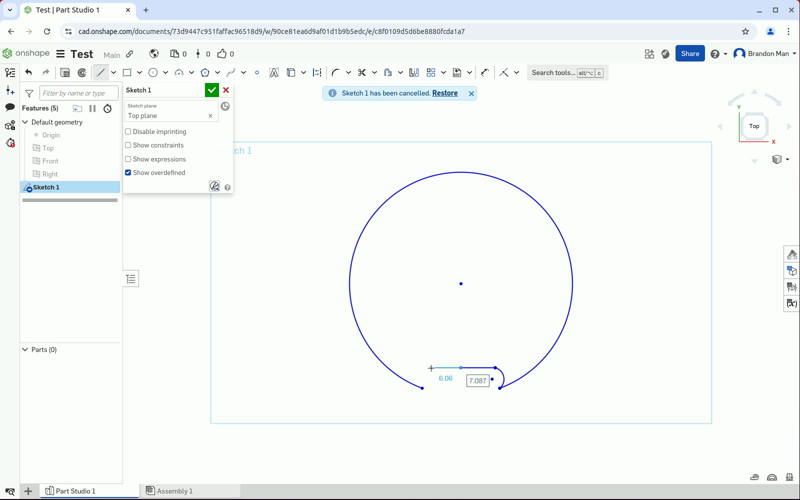
click(431, 367)
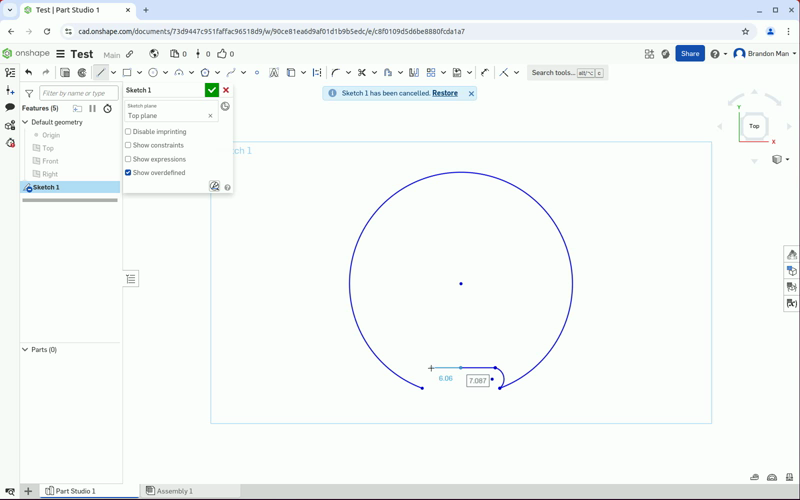
key_up(shift)
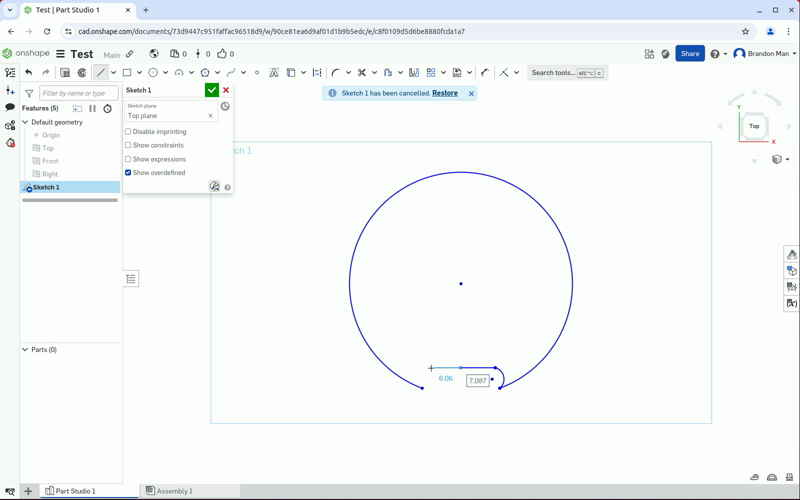
key_down(shift)
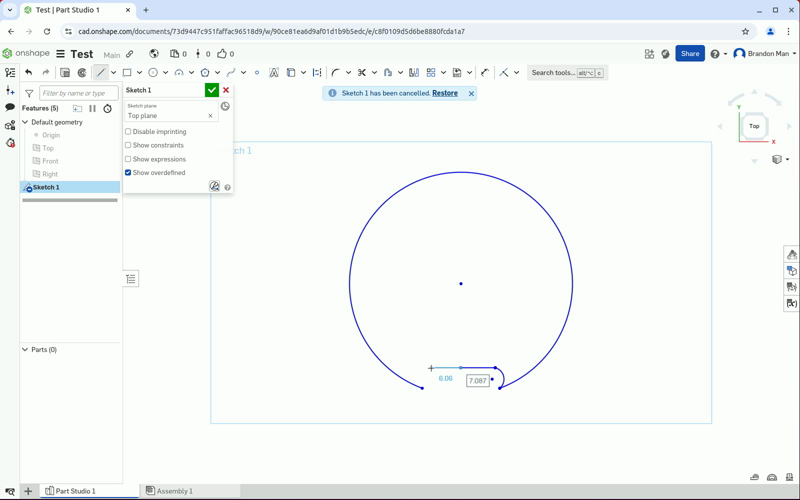
mouse_move(461, 367)
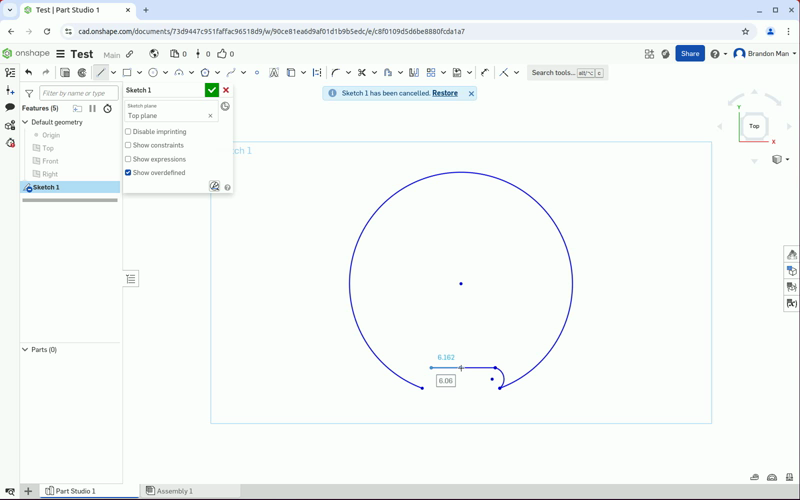
mouse_move(429, 367)
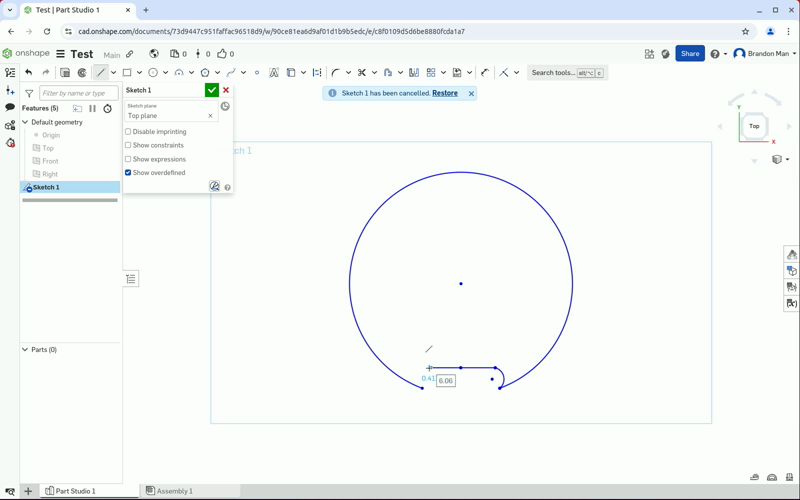
scroll(6)
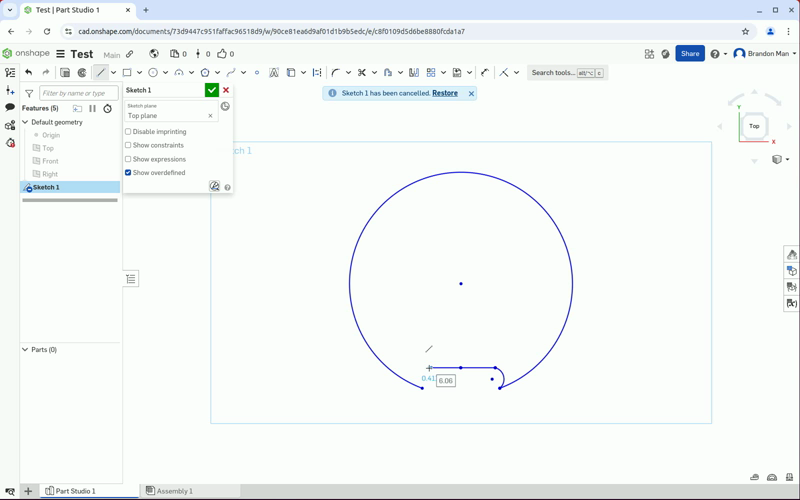
scroll(6)
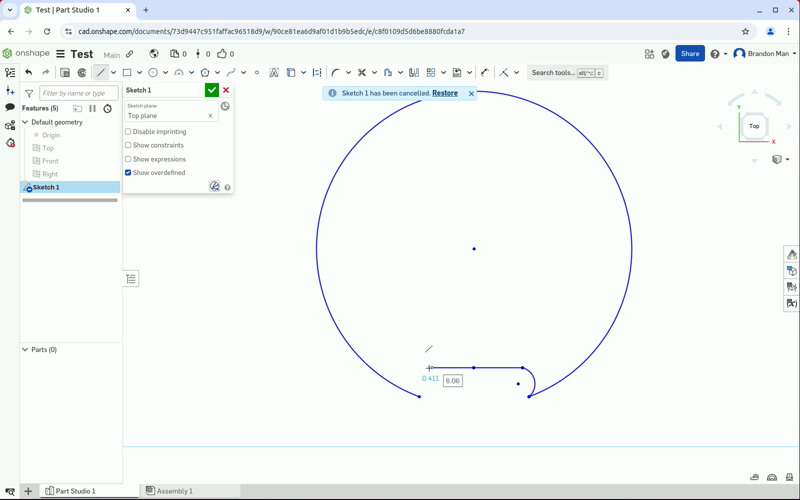
scroll(6)
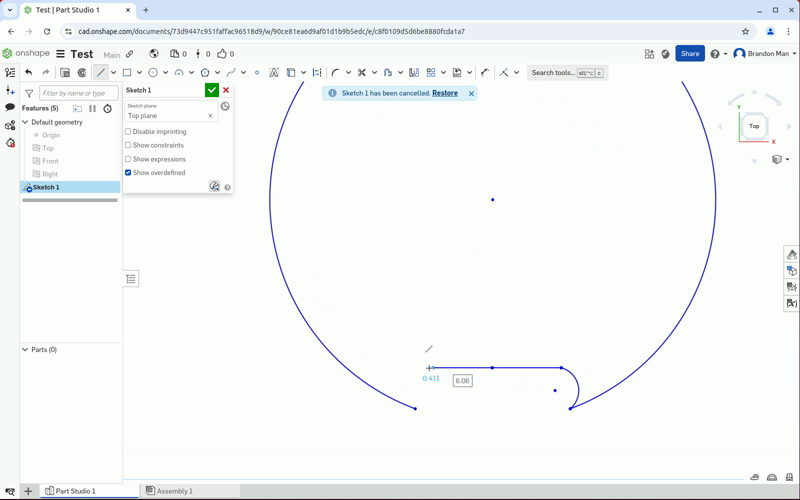
scroll(6)
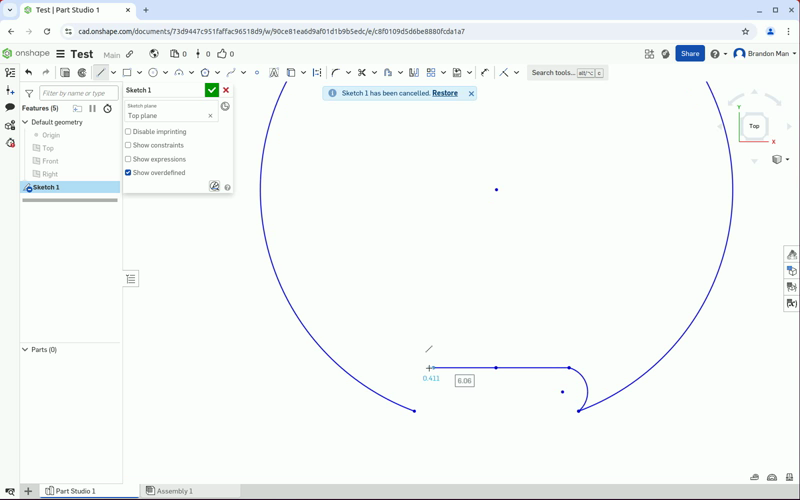
scroll(6)
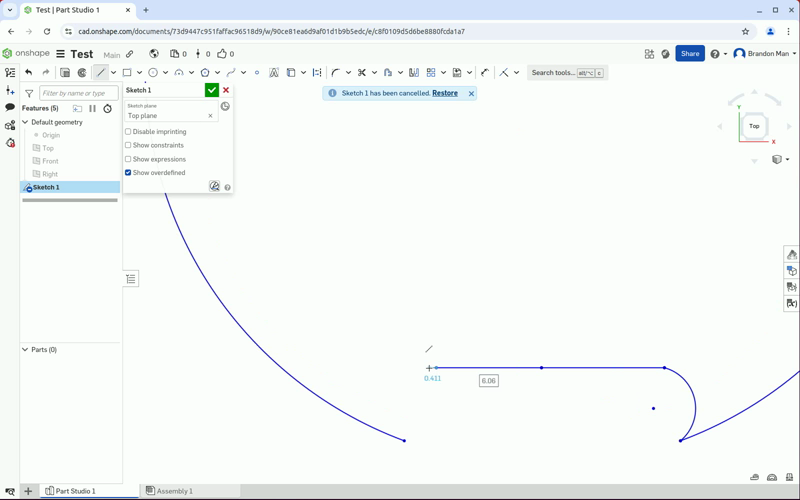
scroll(6)
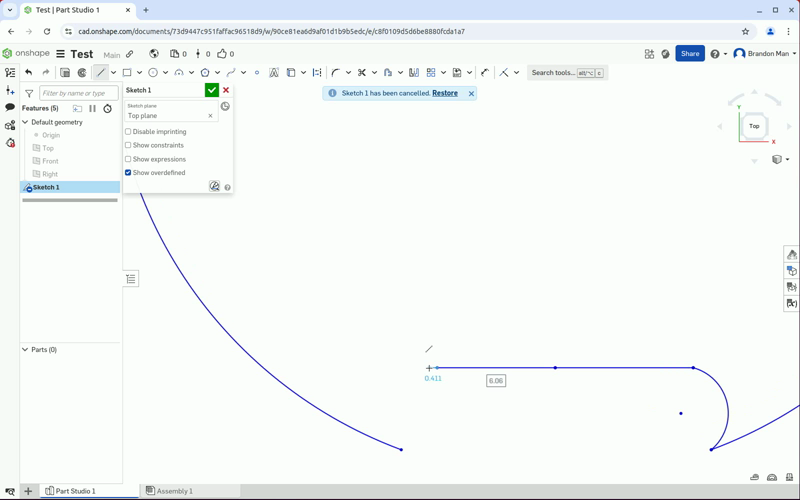
scroll(6)
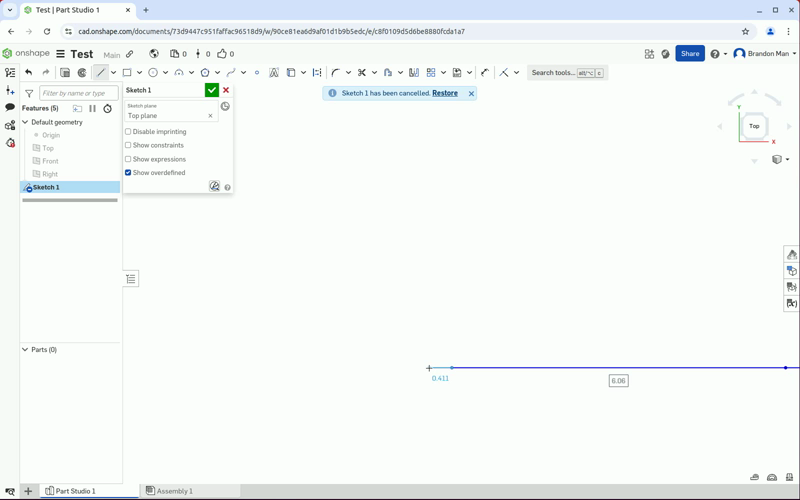
click(429, 367)
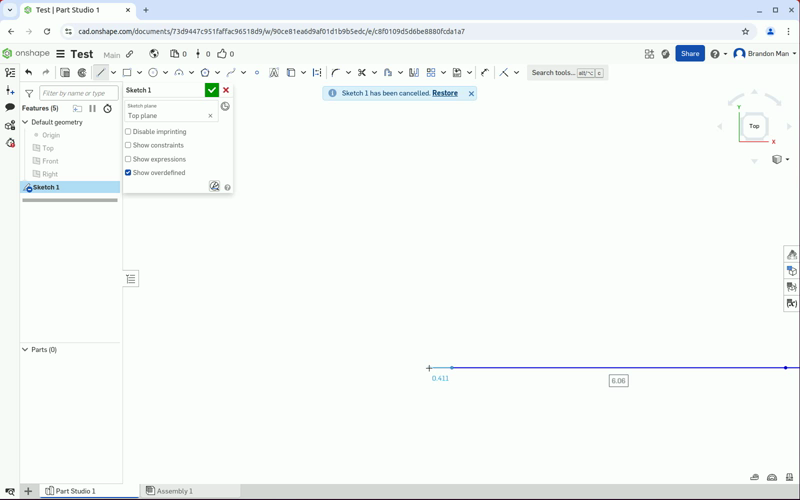
scroll(-6)
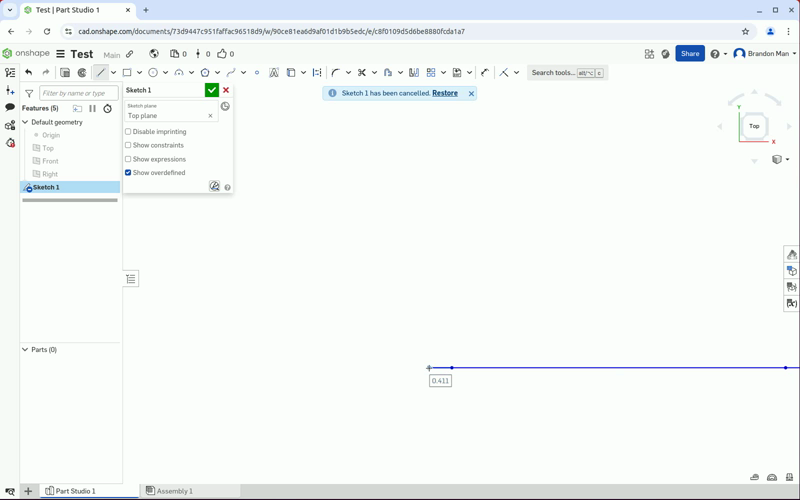
scroll(-6)
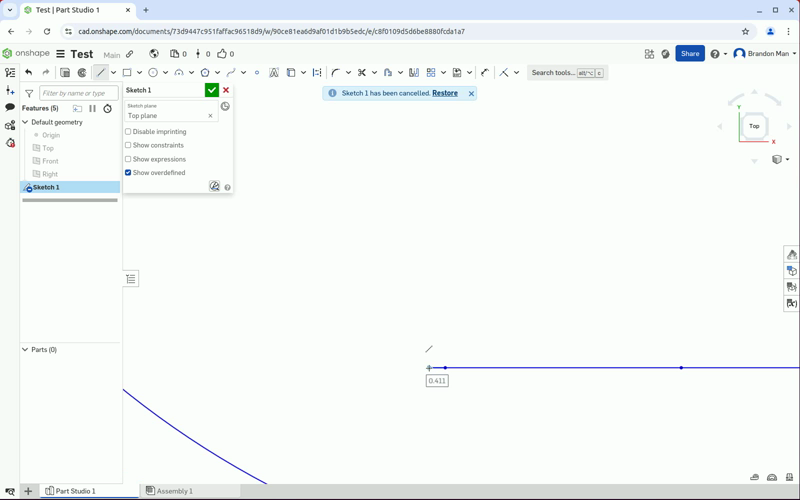
scroll(-6)
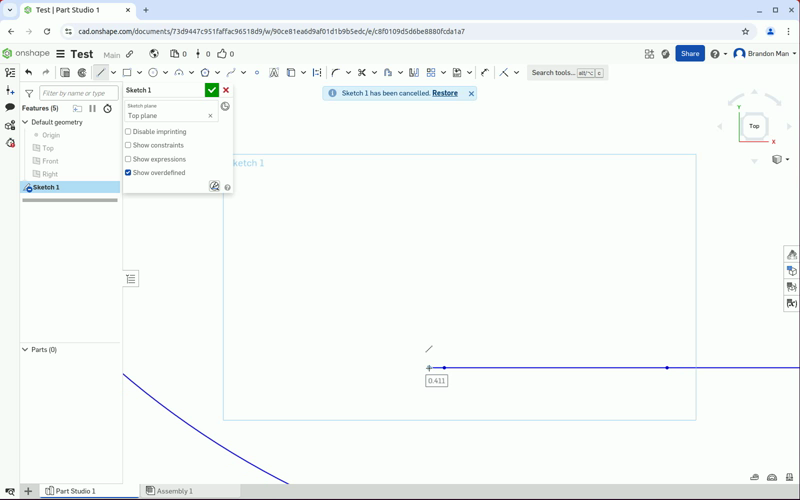
scroll(-6)
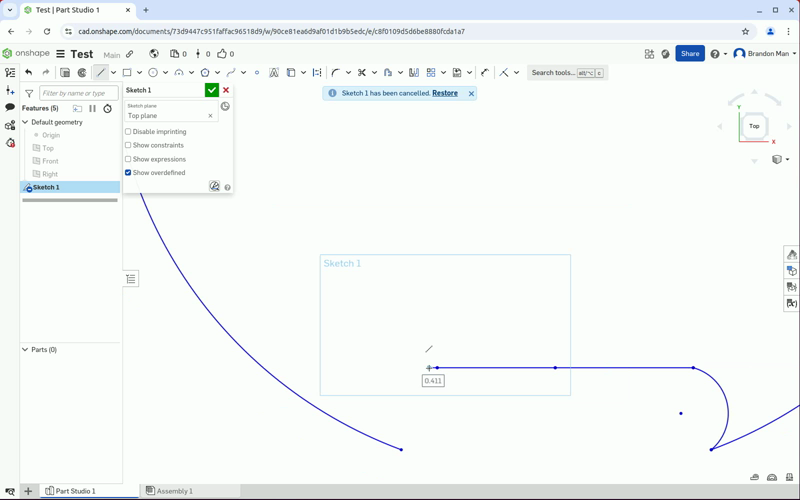
scroll(-6)
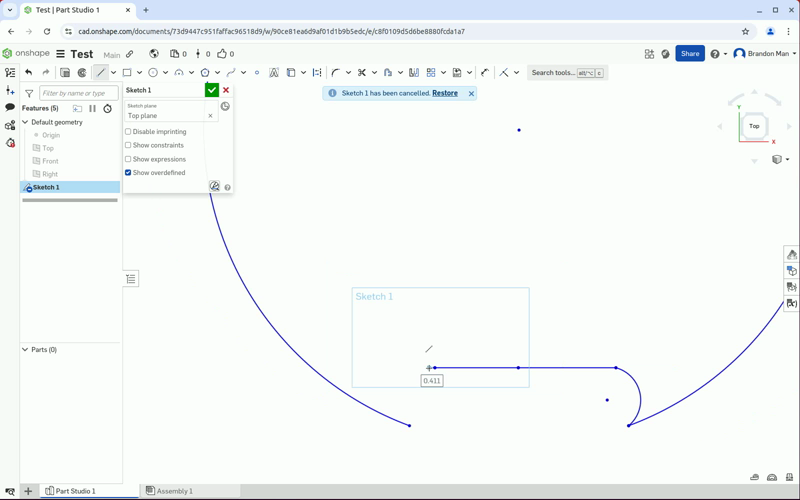
scroll(-6)
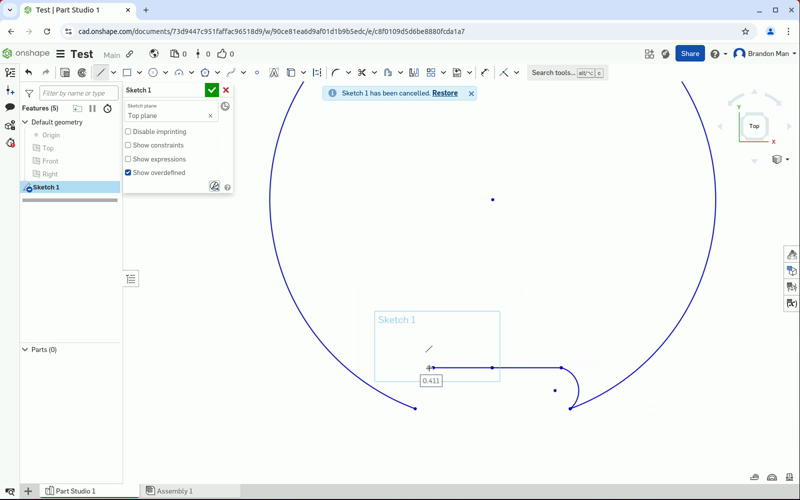
scroll(-6)
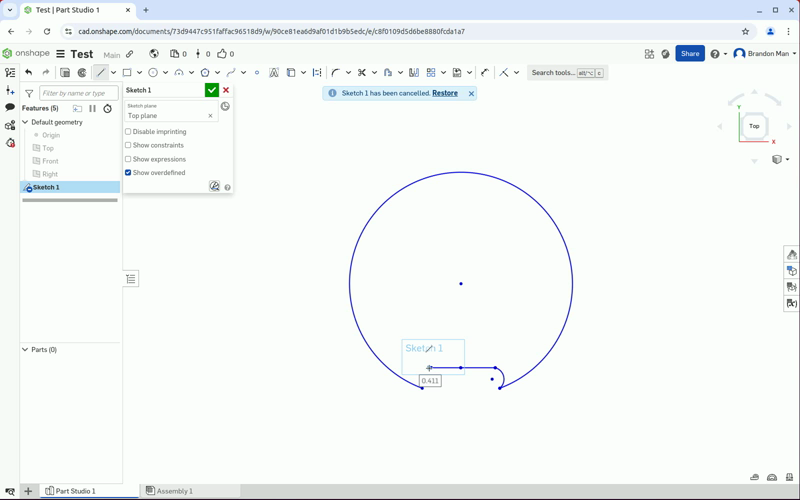
key_up(shift)
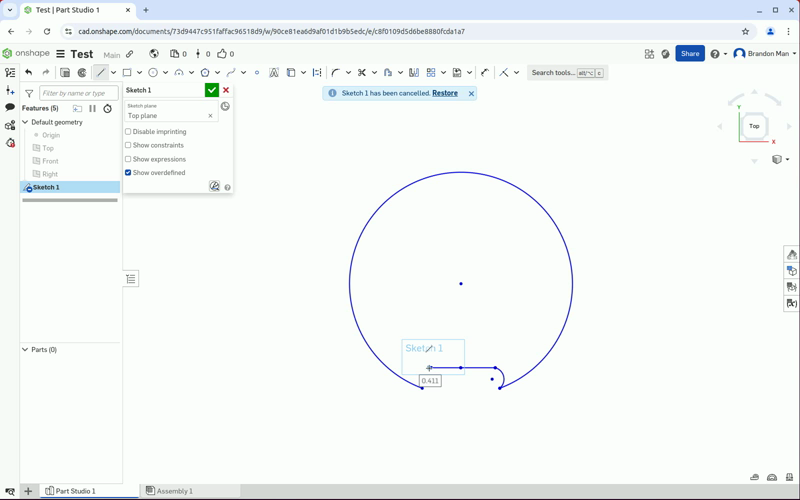
key(esc)
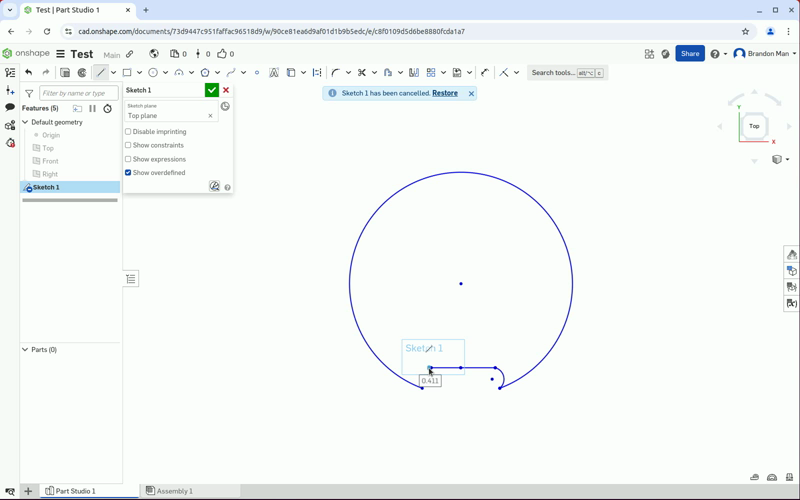
key(a)
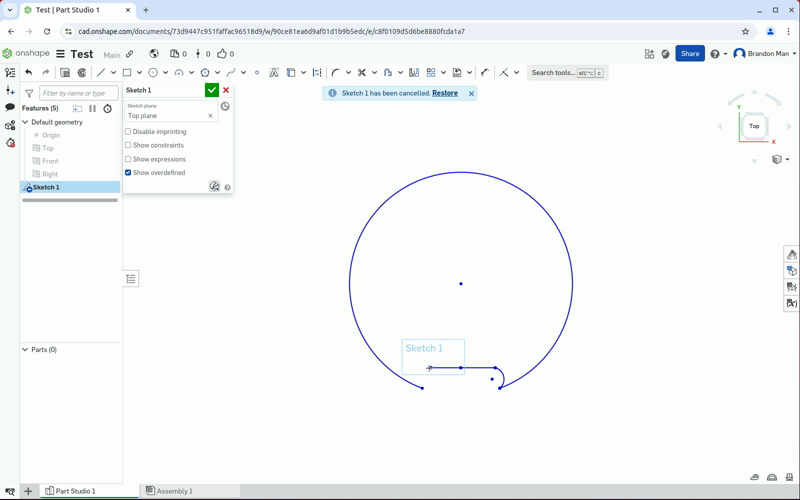
mouse_move(429, 367)
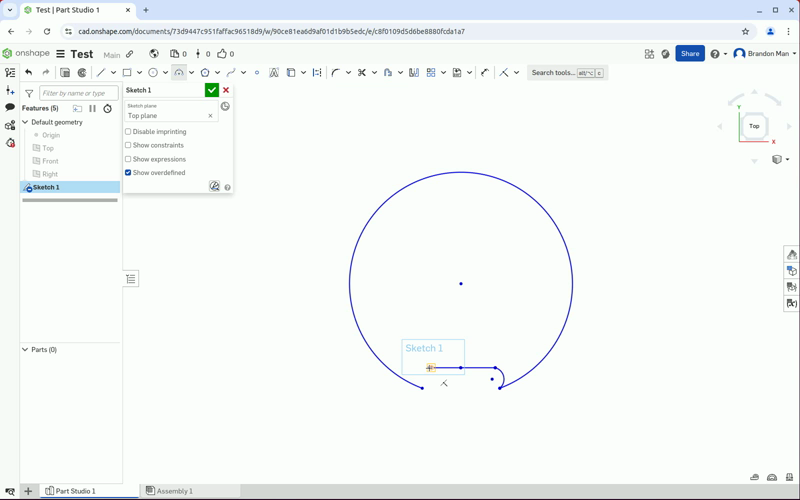
scroll(6)
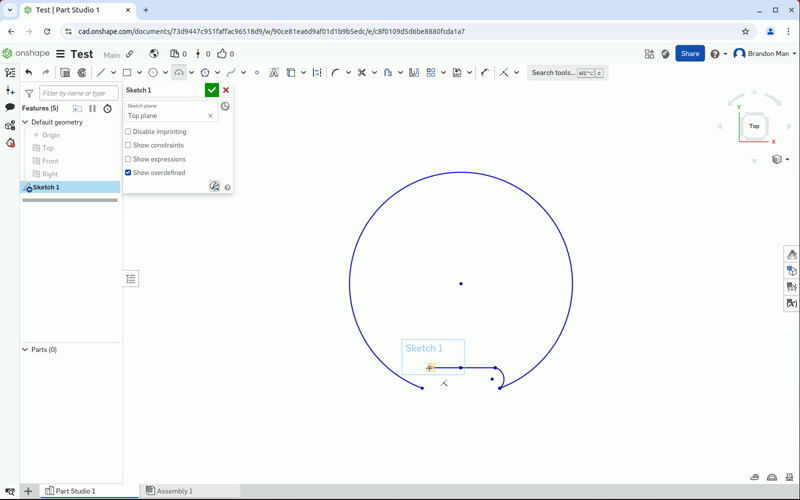
scroll(6)
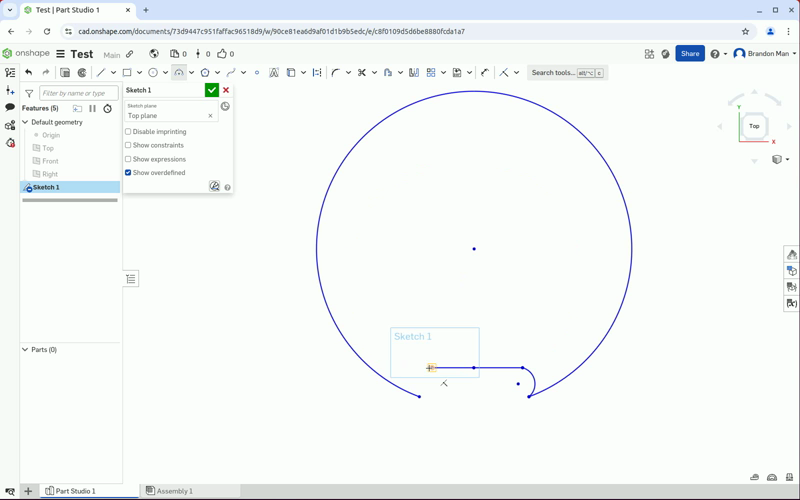
scroll(6)
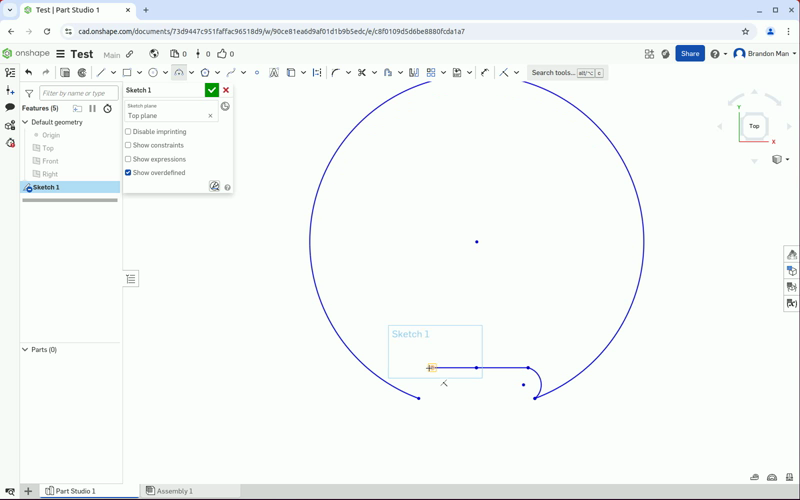
scroll(6)
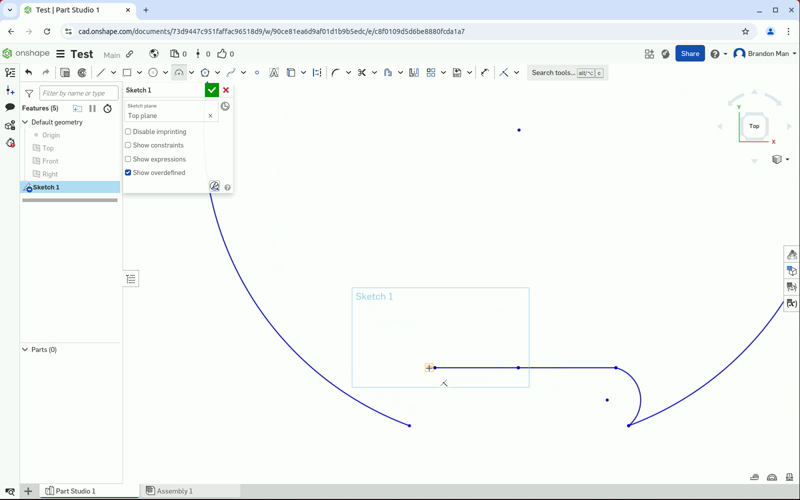
scroll(6)
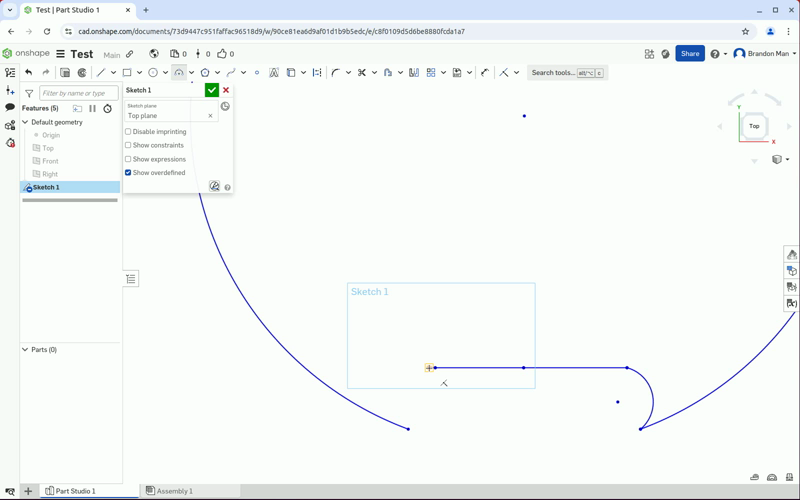
scroll(6)
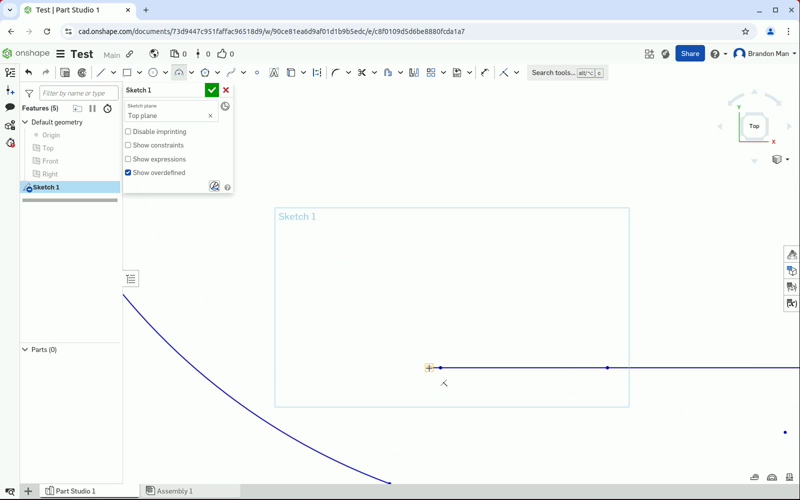
scroll(6)
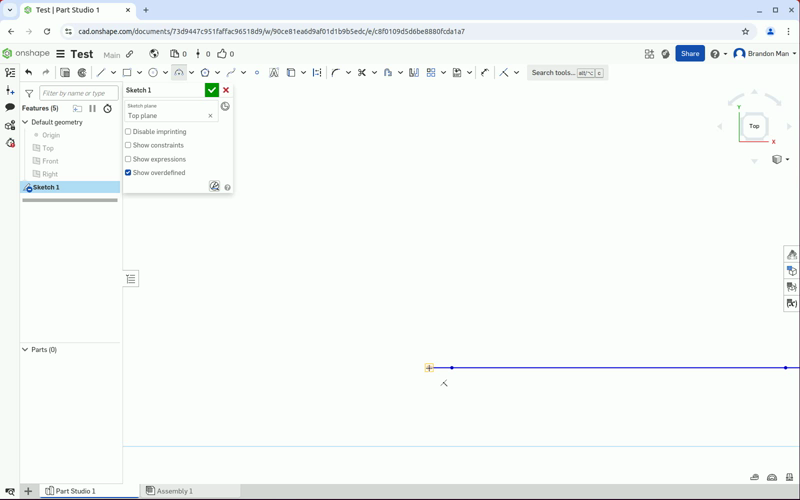
click(429, 367)
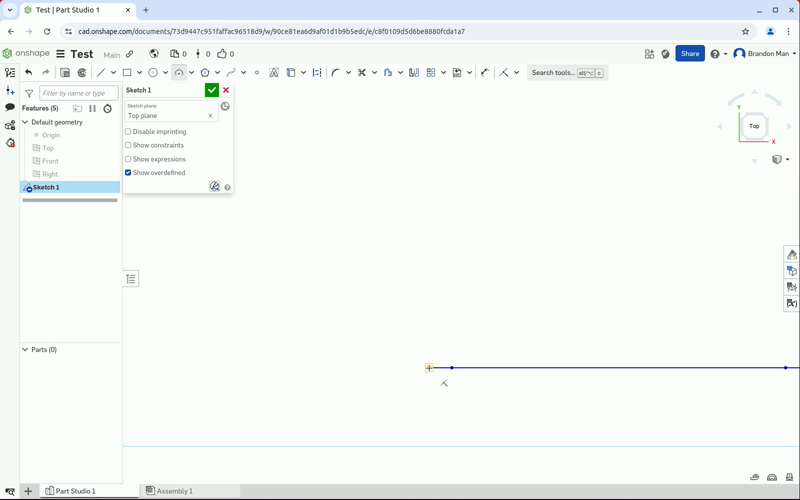
scroll(-6)
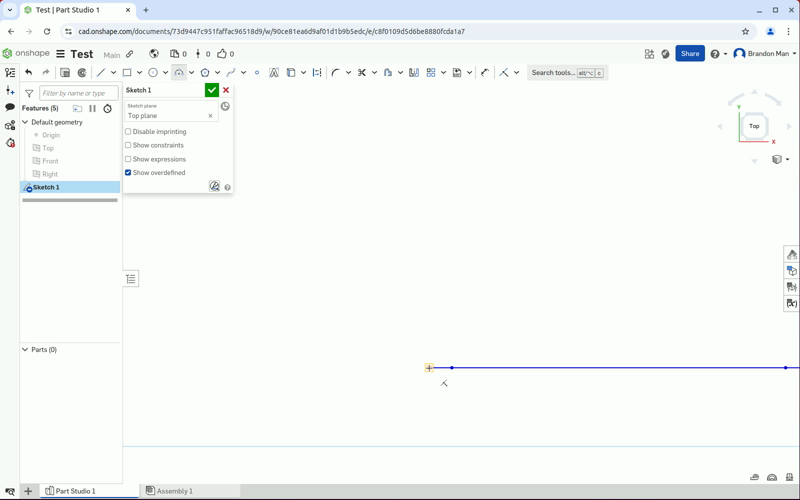
scroll(-6)
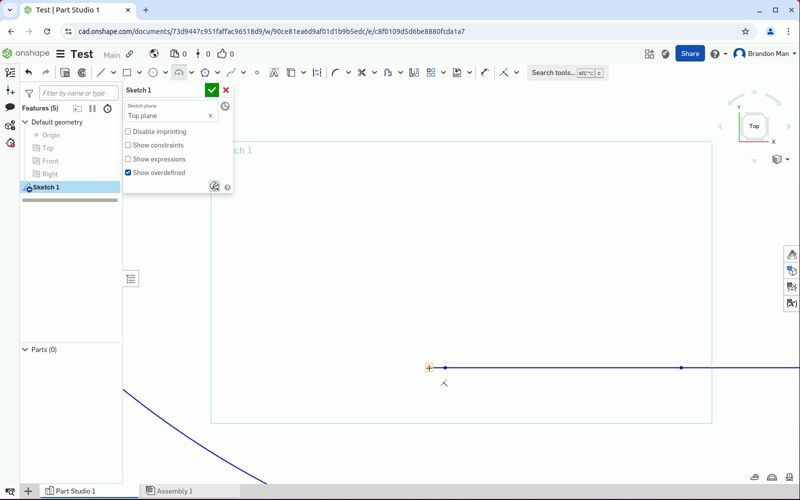
scroll(-6)
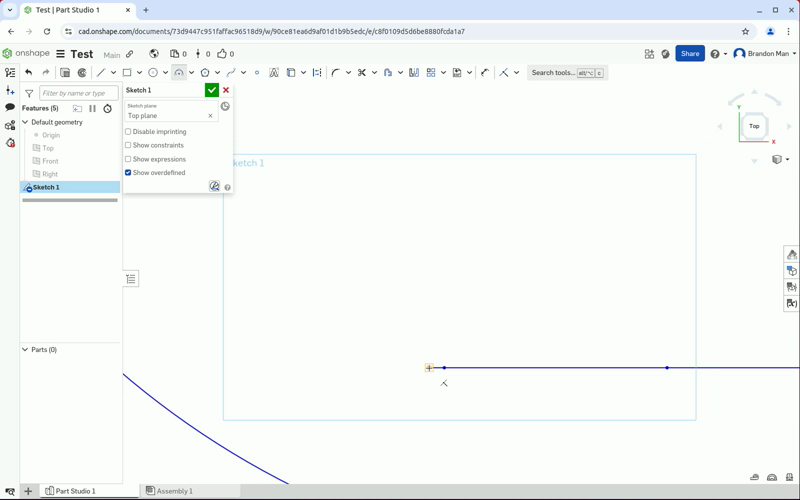
scroll(-6)
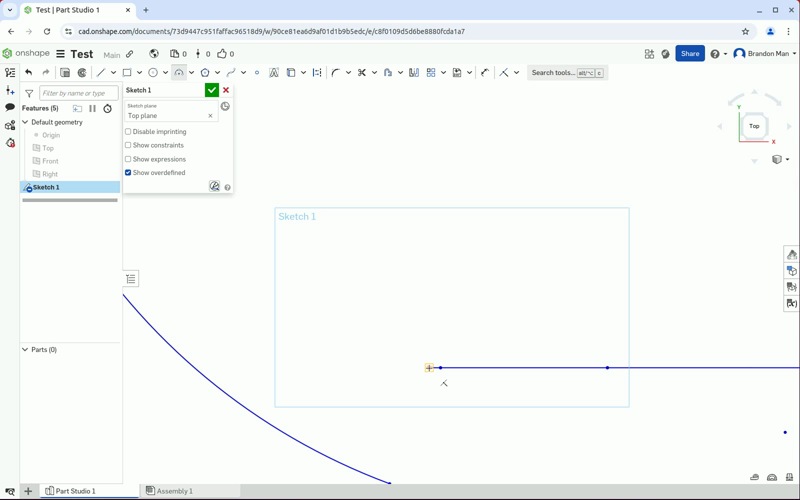
scroll(-6)
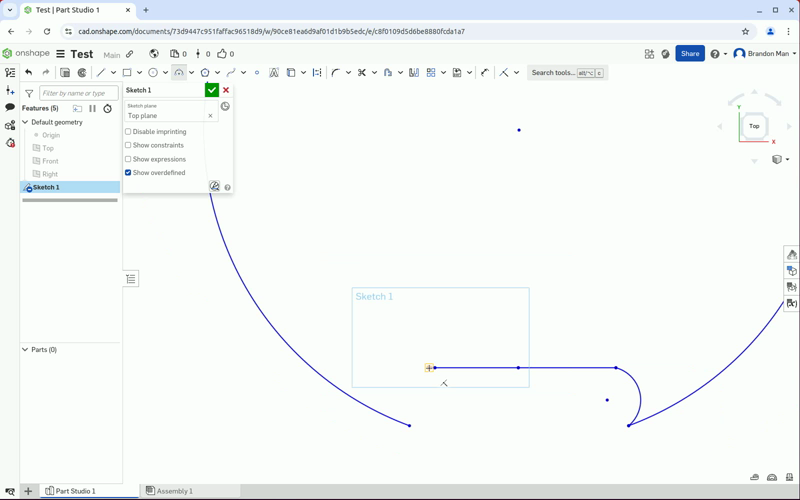
scroll(-6)
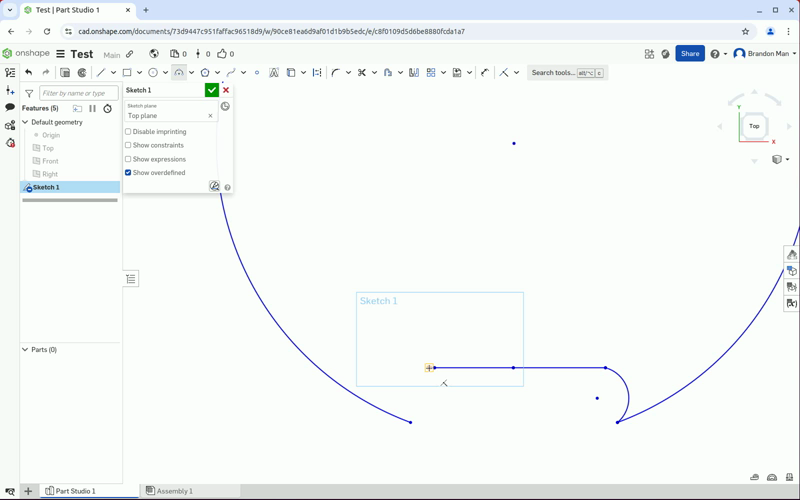
scroll(-6)
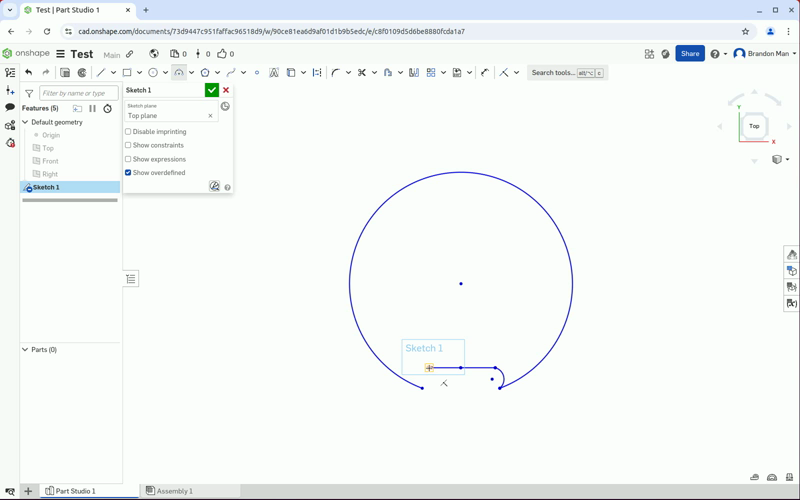
mouse_move(422, 388)
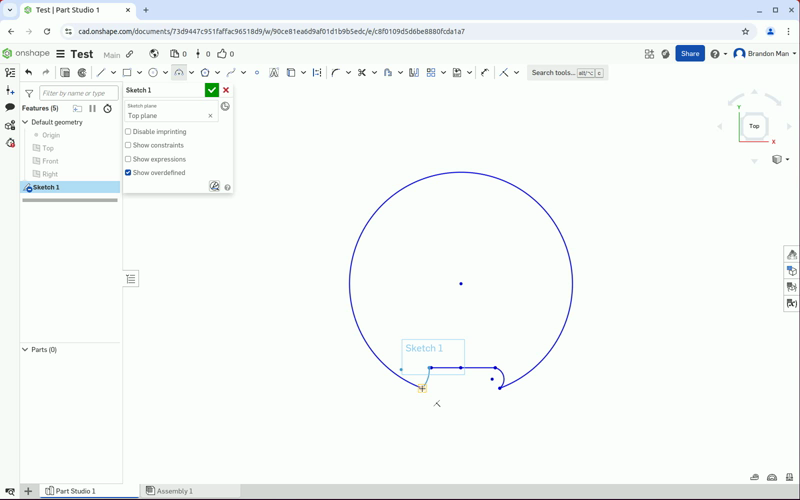
click(422, 388)
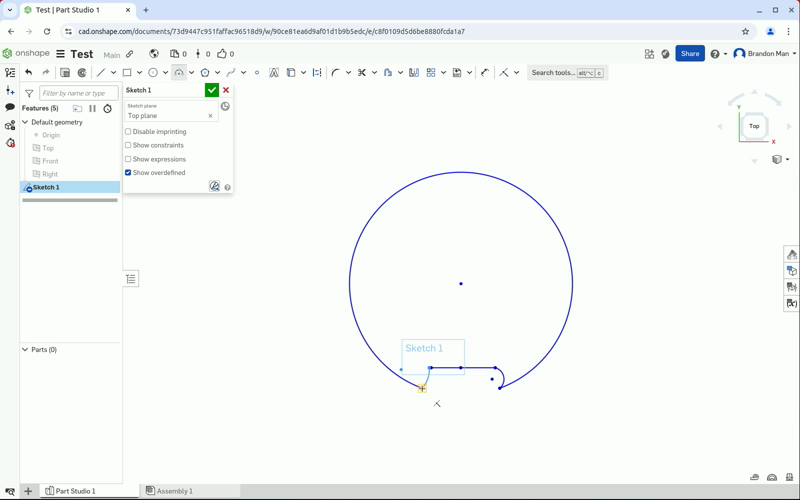
key_down(shift)
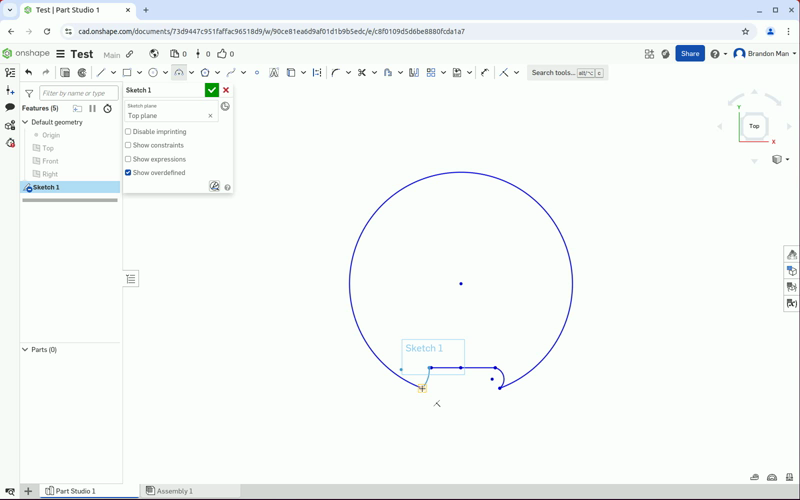
mouse_move(418, 375)
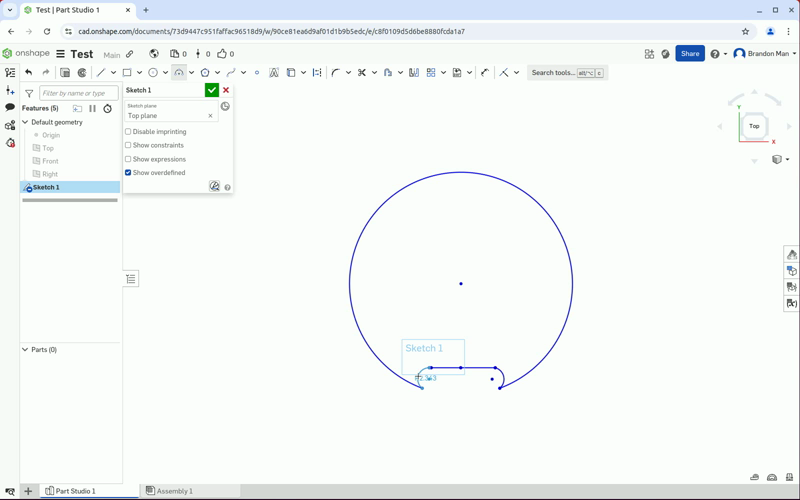
click(418, 375)
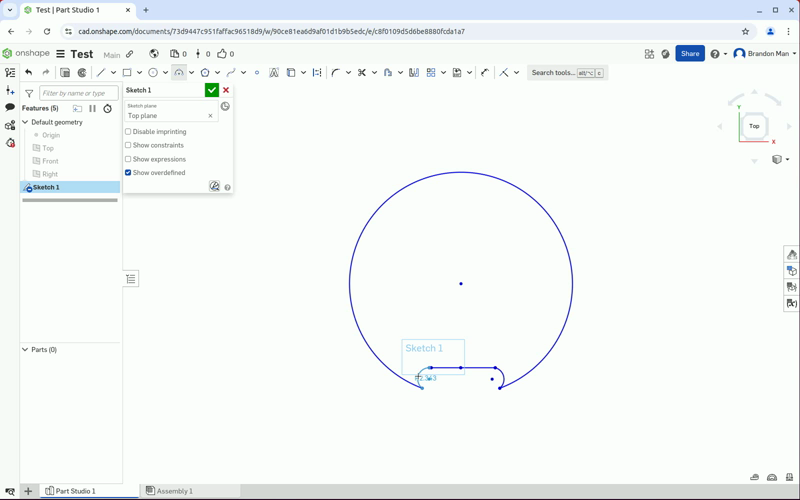
key_up(shift)
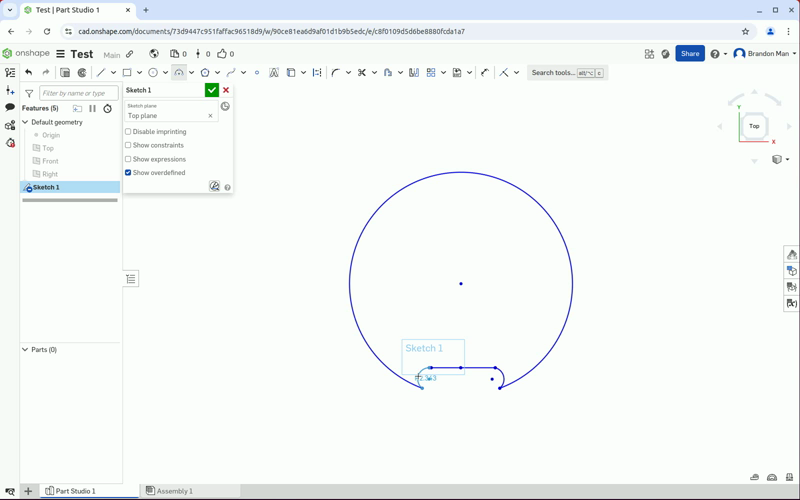
key(esc)
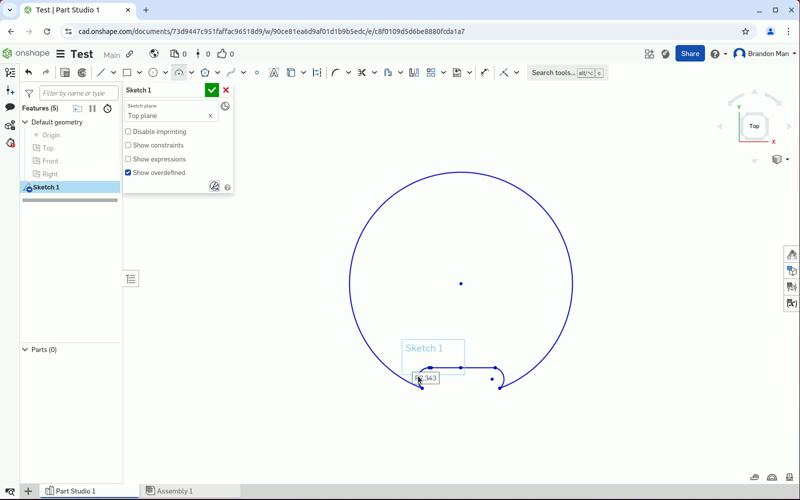
mouse_move(425, 320)
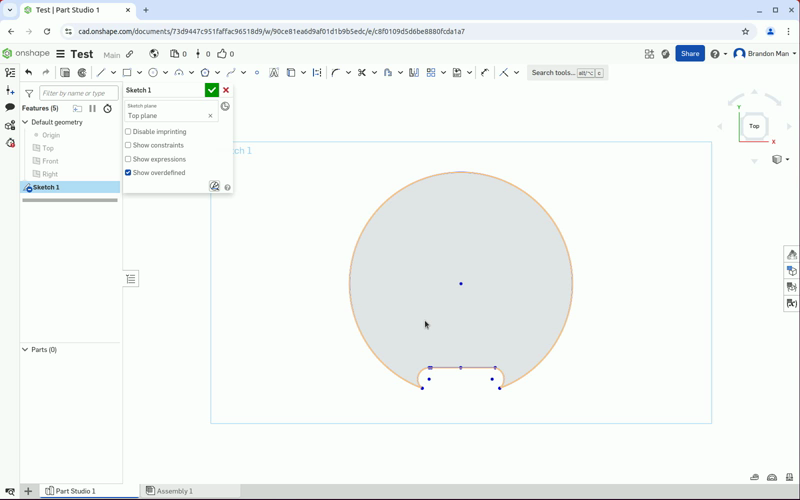
click(425, 320)
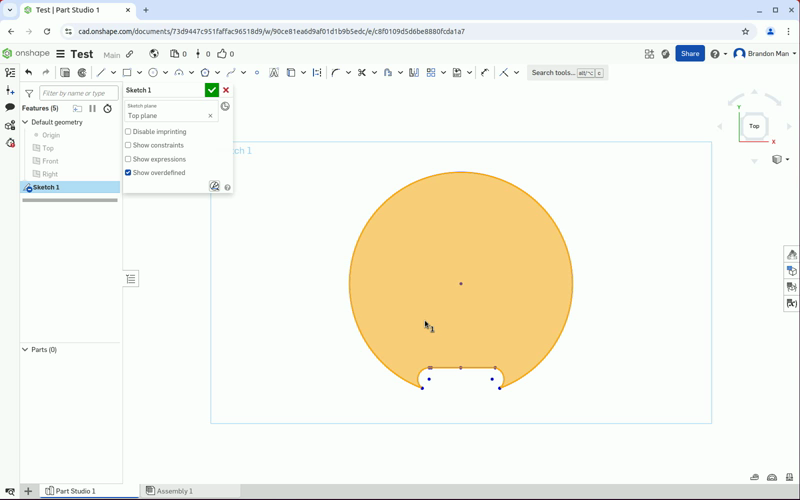
mouse_move(73, 352)
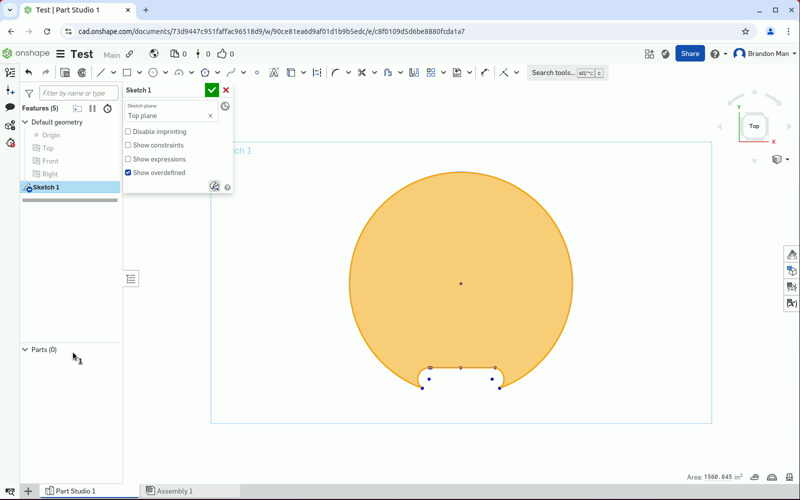
key(shift+y)
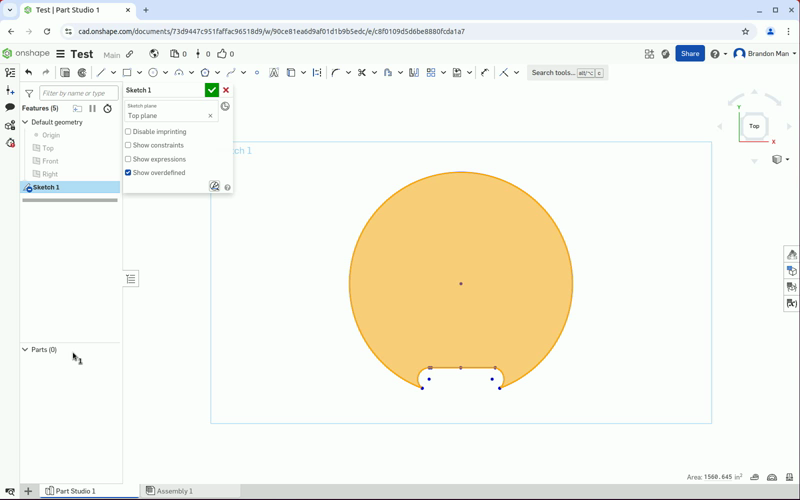
key(shift+e)
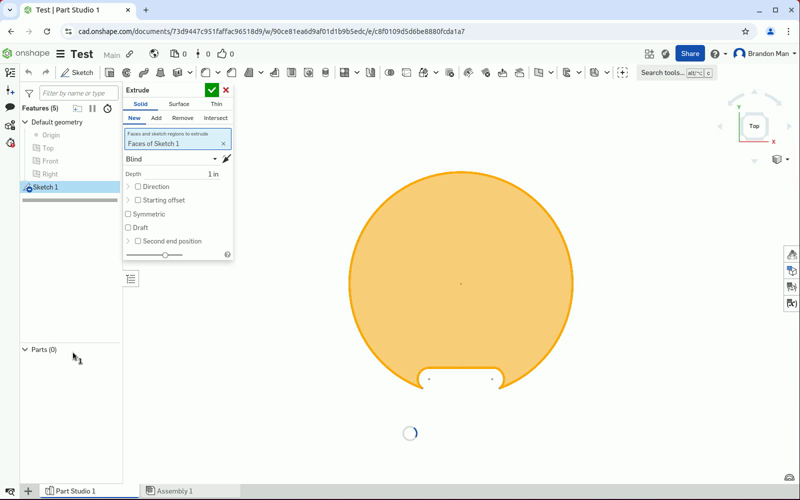
mouse_move(143, 106)
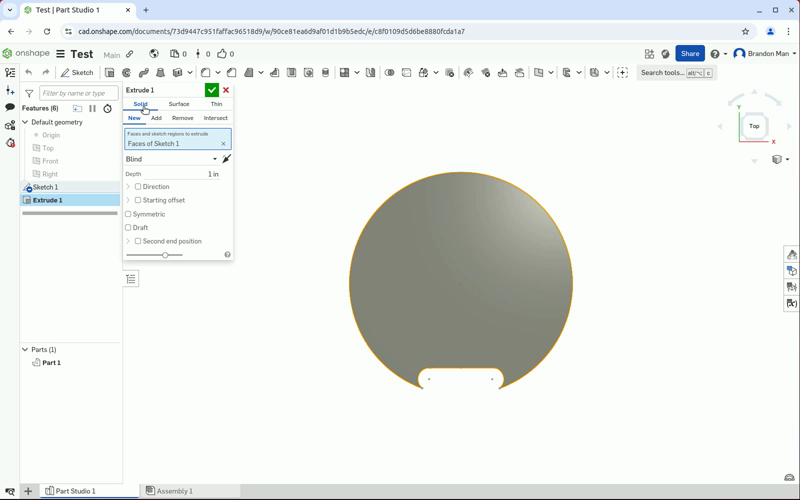
click(143, 106)
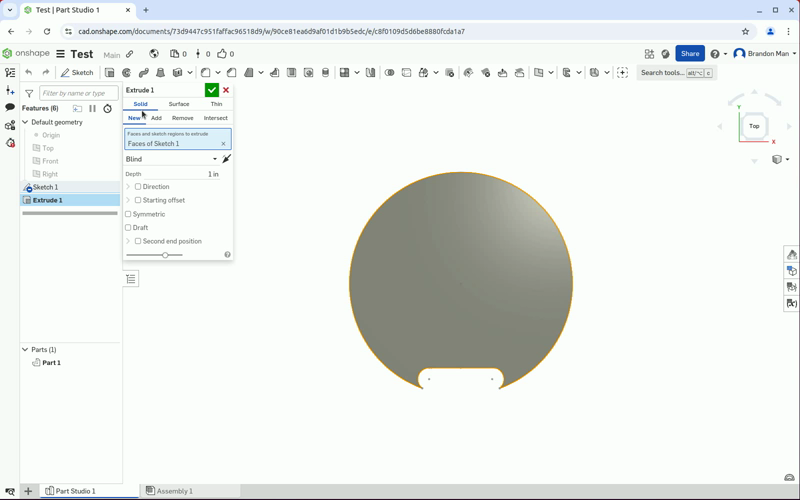
mouse_move(137, 120)
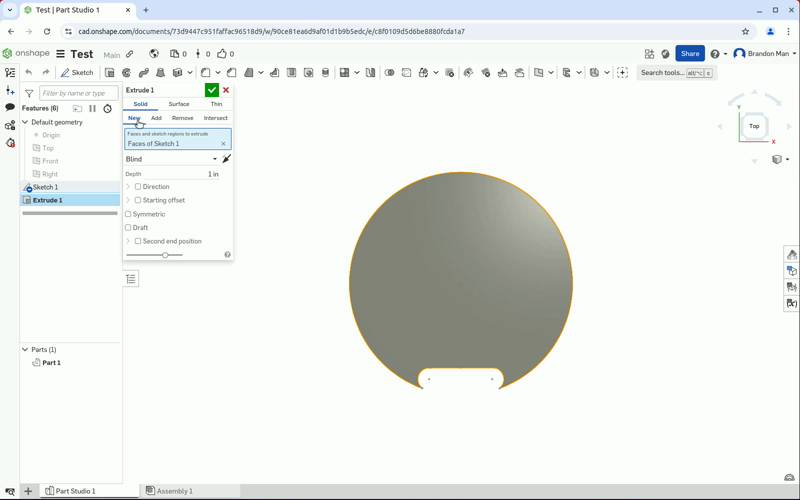
click(137, 120)
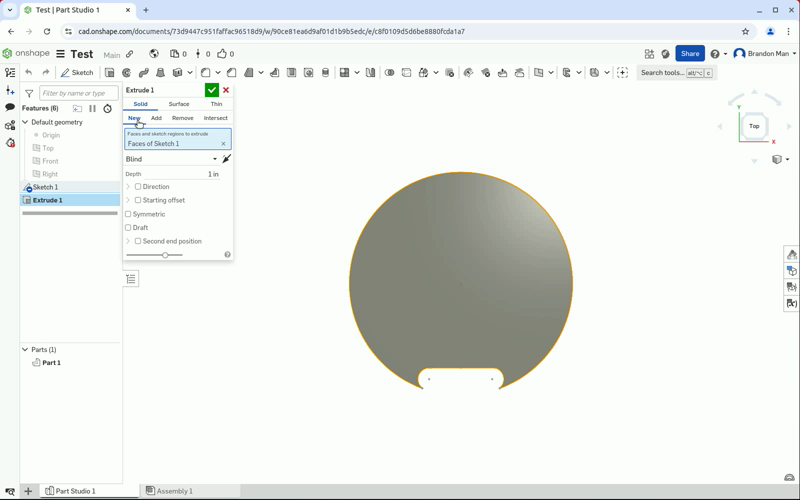
key(tab, 4)
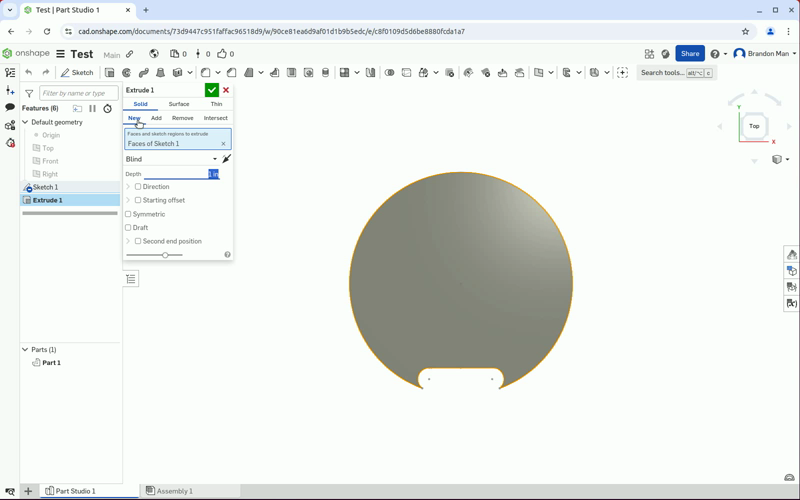
text(2.648)
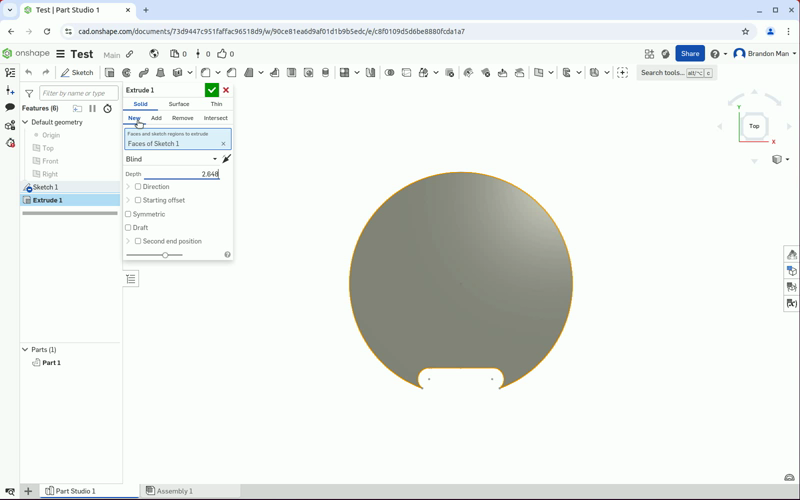
key(enter)
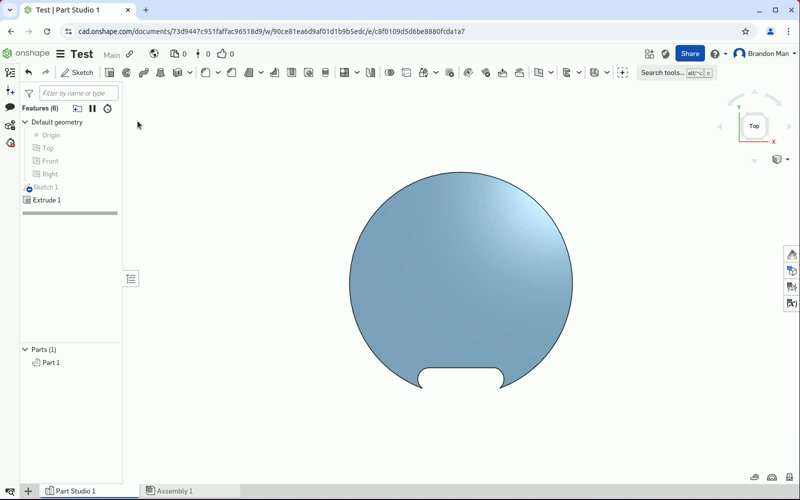
key(shift+h)
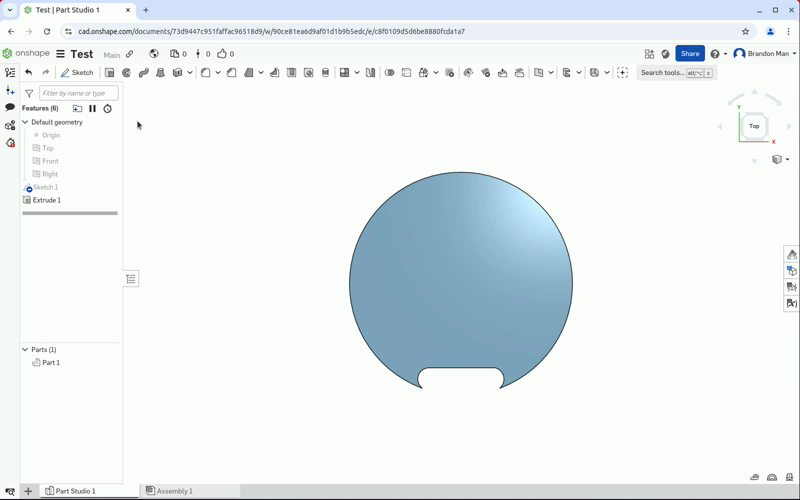
key(shift+h)
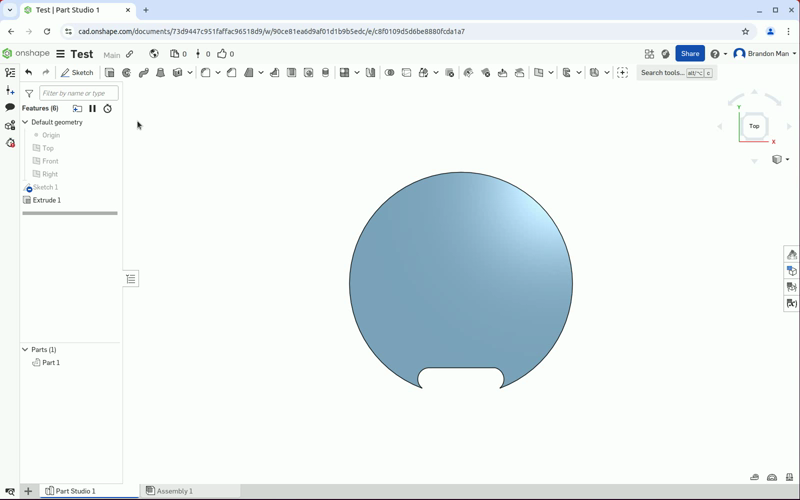
mouse_move(73, 189)
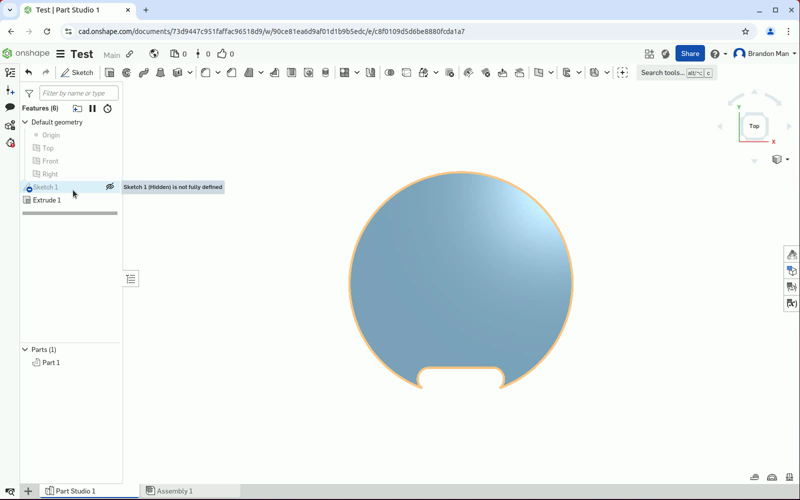
click(73, 189)
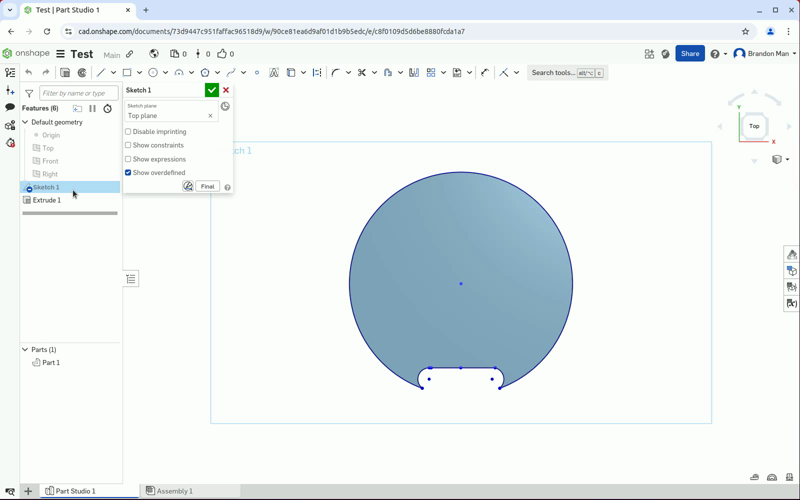
mouse_move(229, 92)
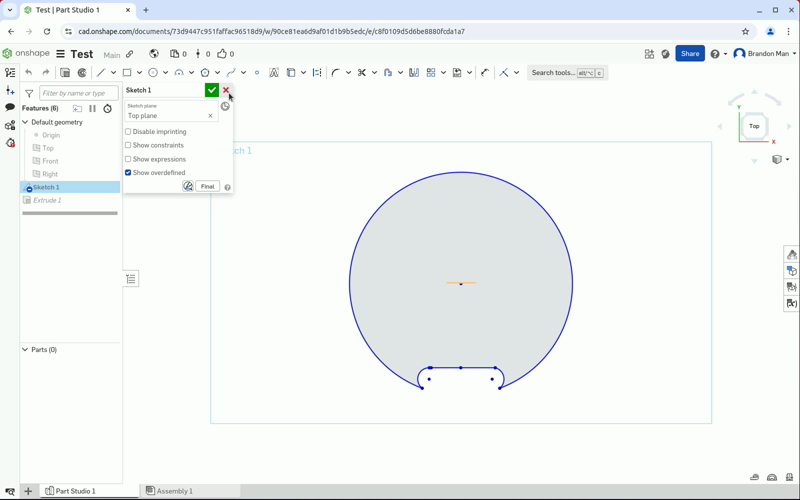
click(229, 92)
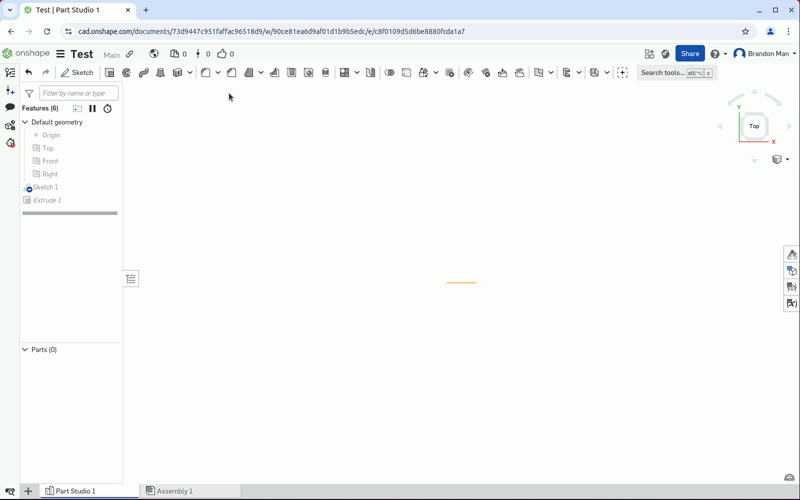
mouse_move(541, 75)
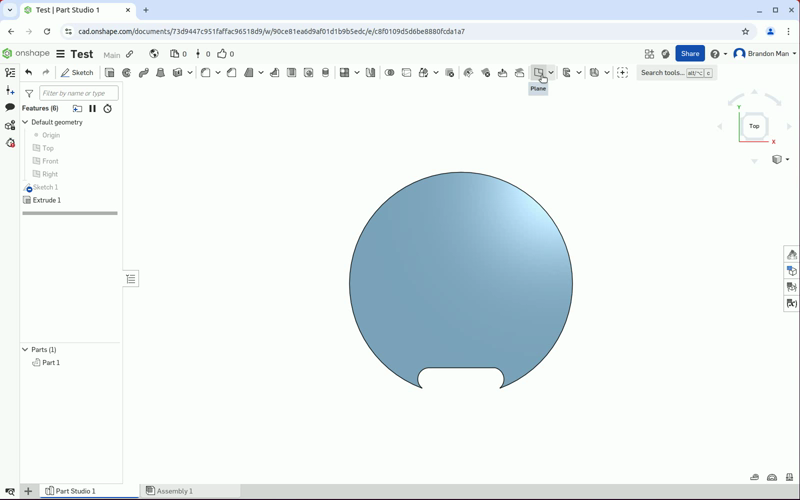
click(541, 75)
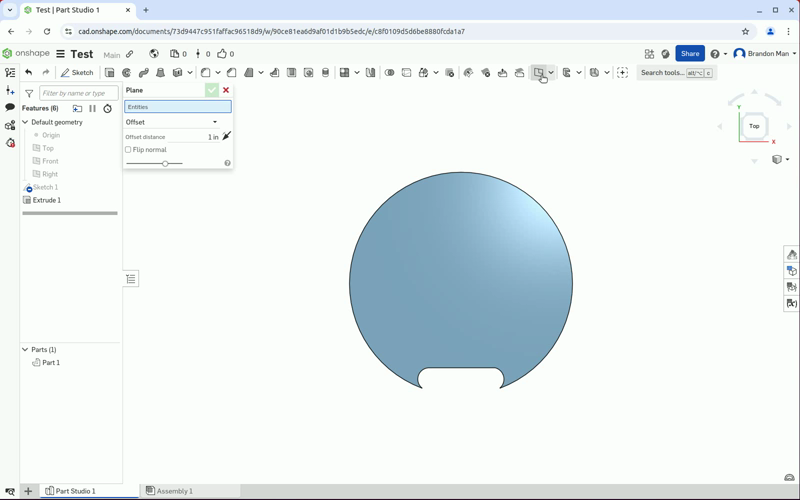
mouse_move(73, 150)
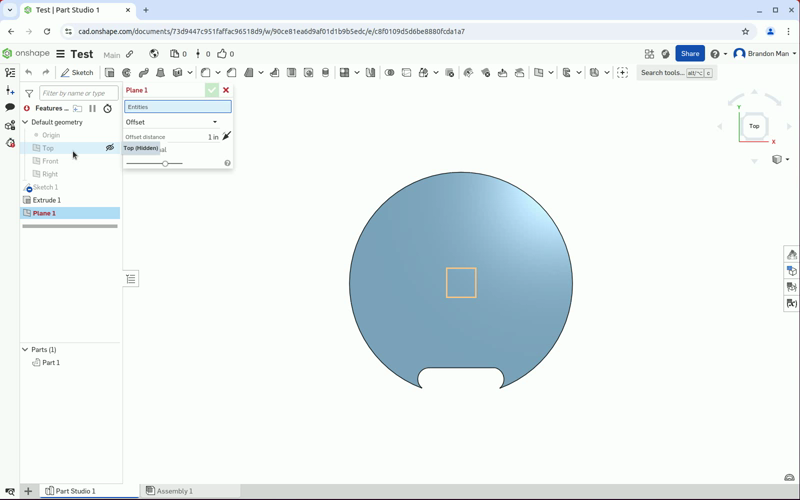
click(73, 150)
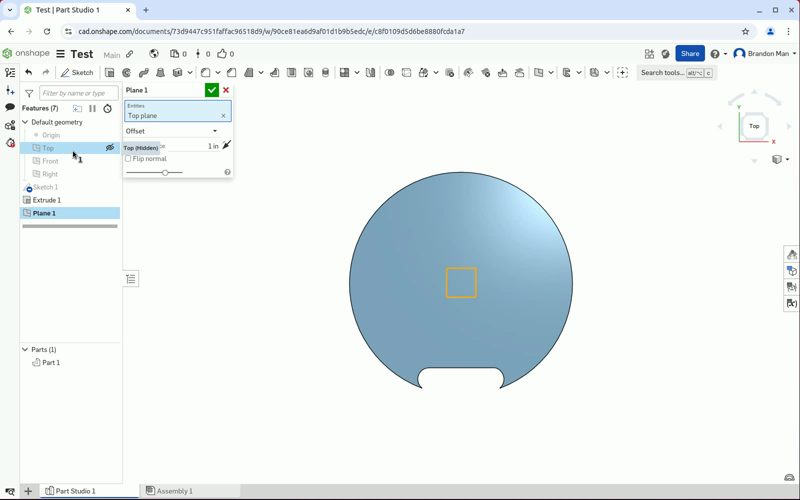
key(tab, 2)
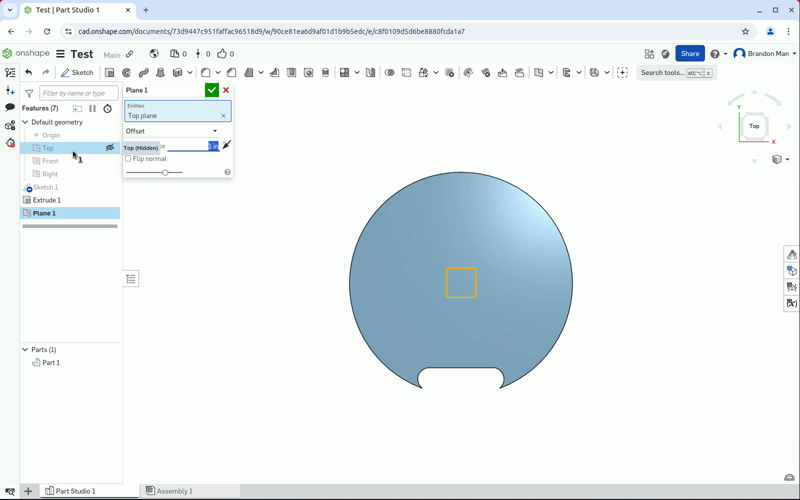
text(2.65)
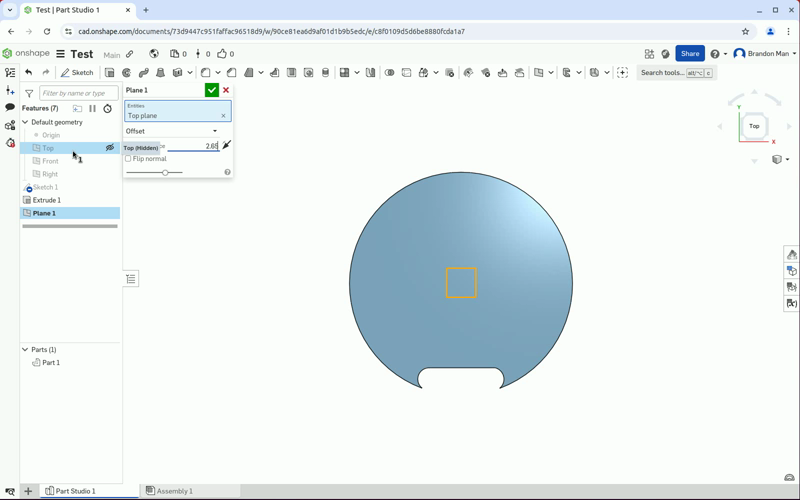
key(enter, 2)
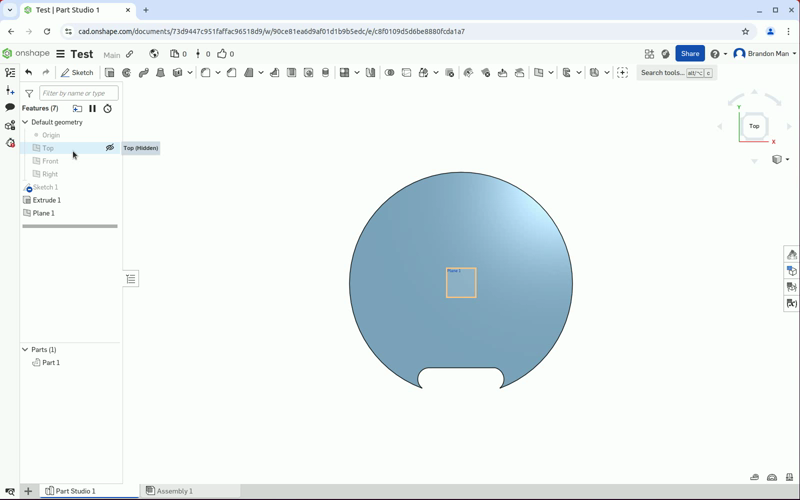
key(shift+s)
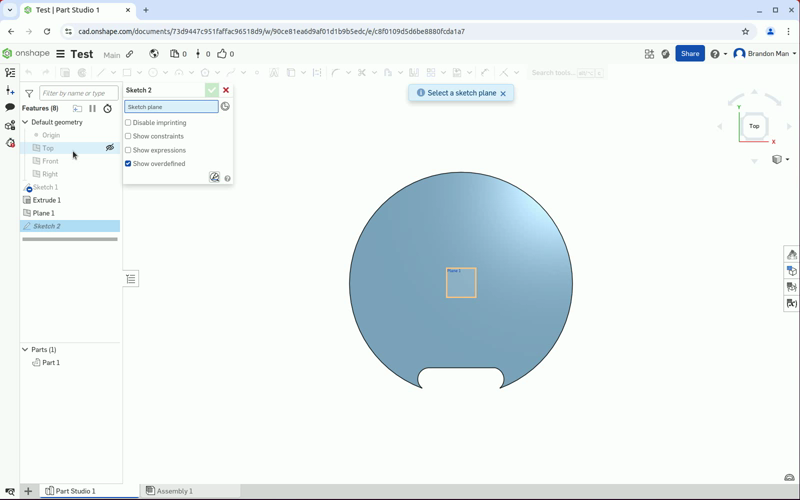
mouse_move(73, 215)
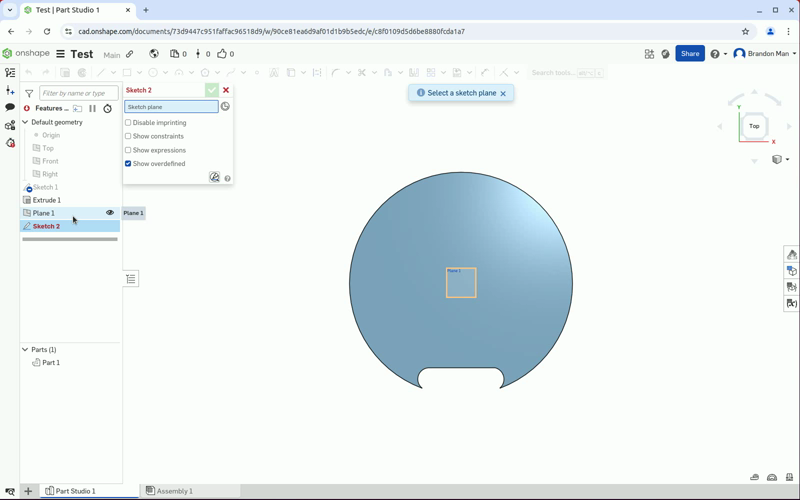
click(73, 215)
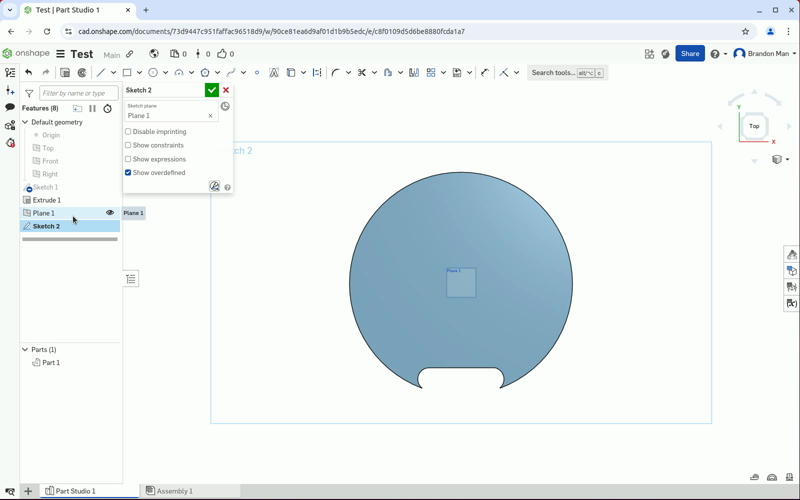
mouse_move(73, 352)
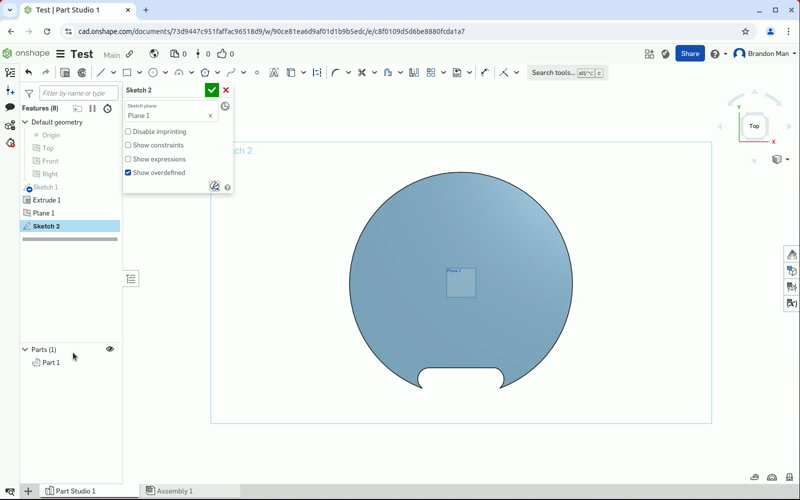
key(y)
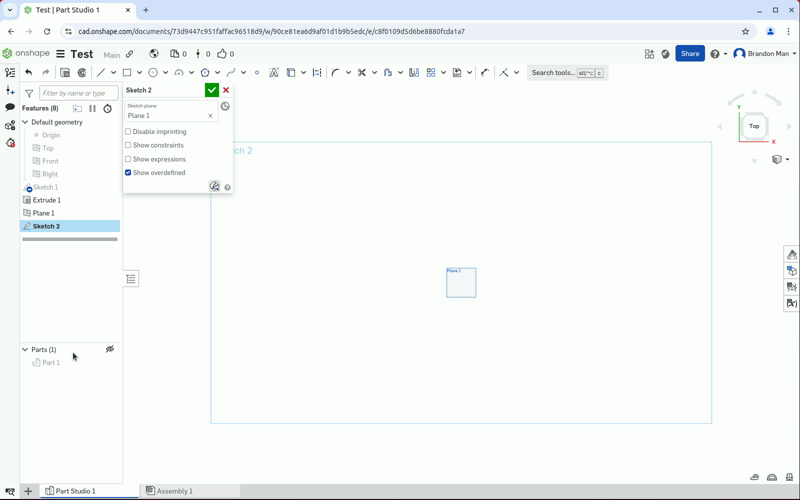
key(c)
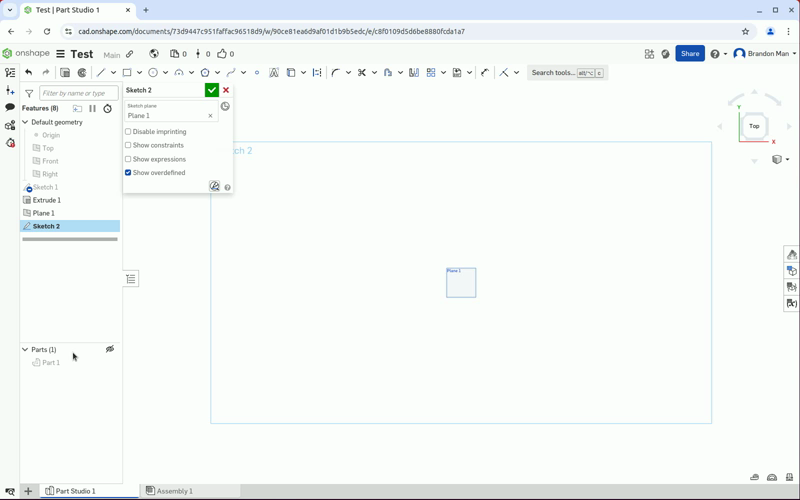
key_down(shift)
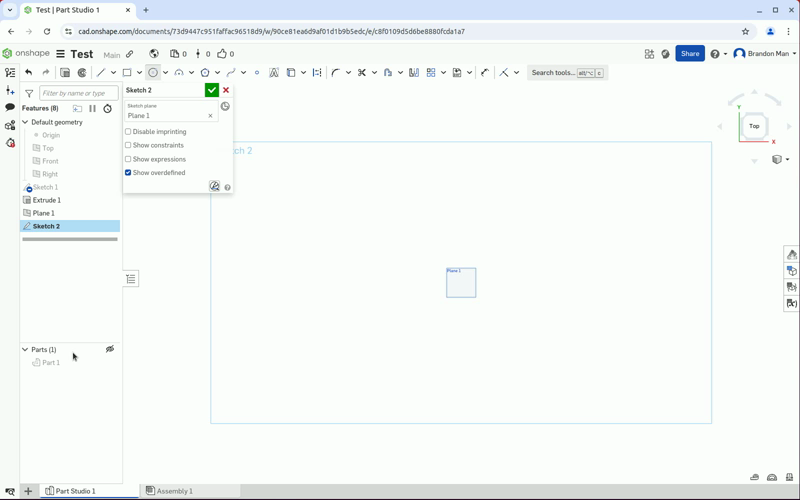
mouse_move(461, 282)
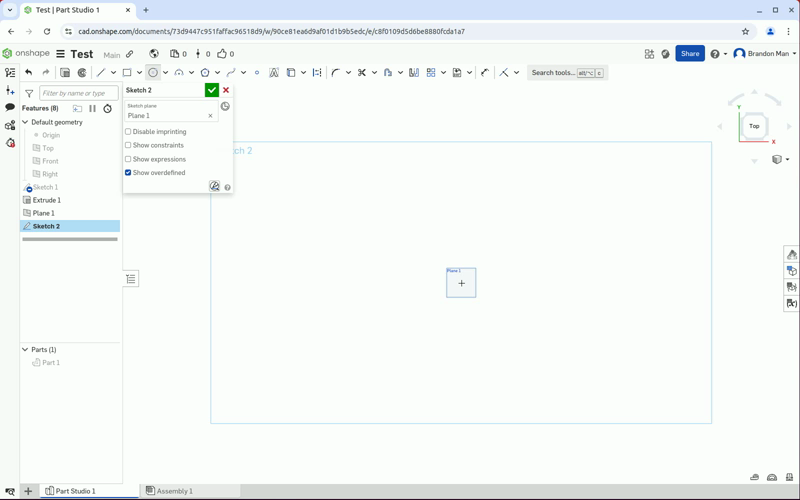
click(461, 282)
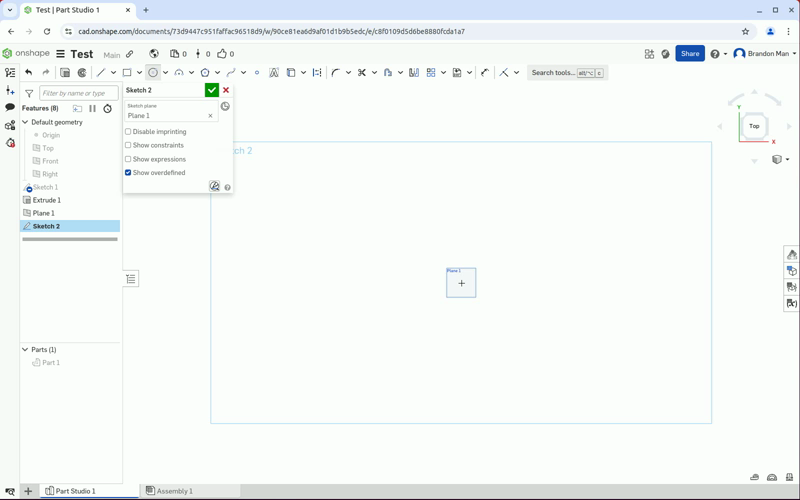
key_up(shift)
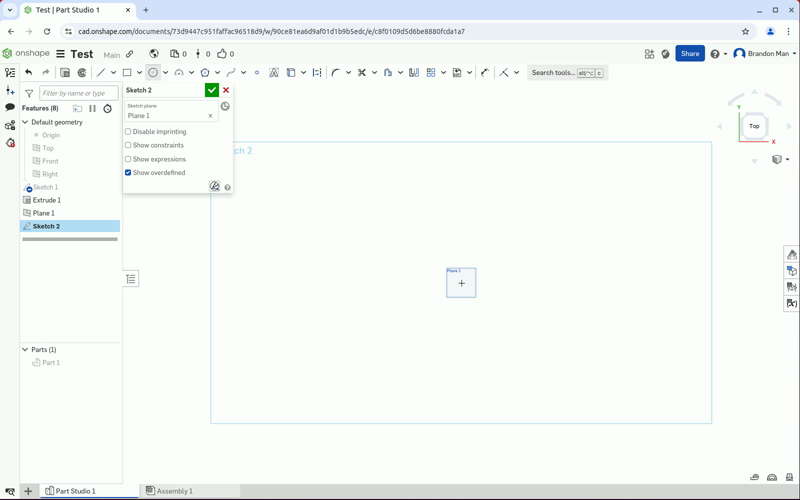
mouse_move(540, 282)
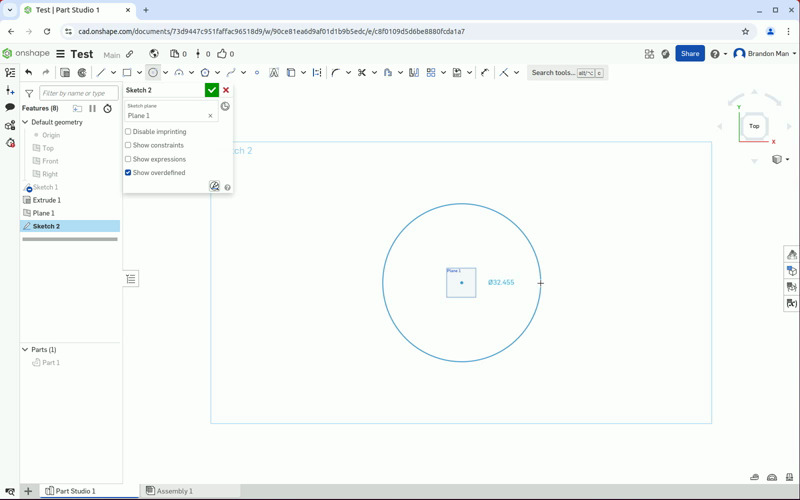
click(540, 282)
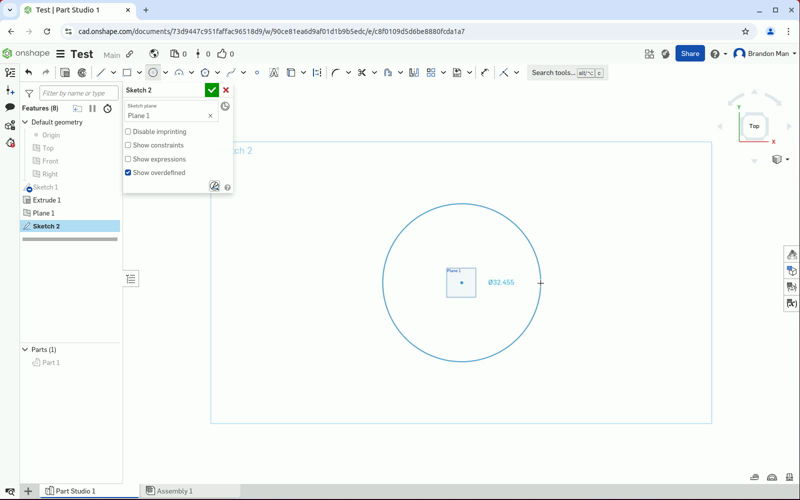
key(esc)
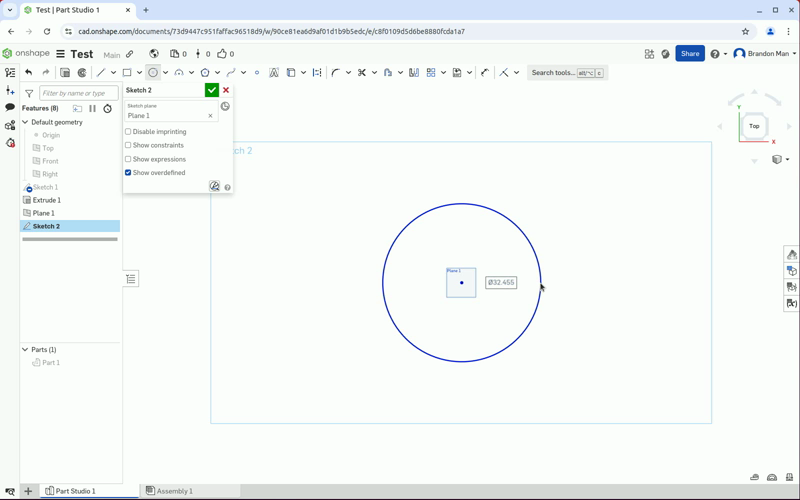
mouse_move(493, 254)
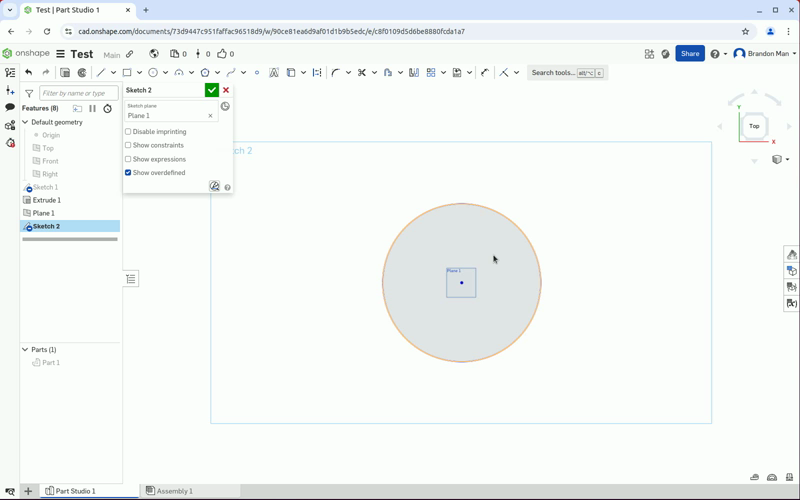
click(493, 254)
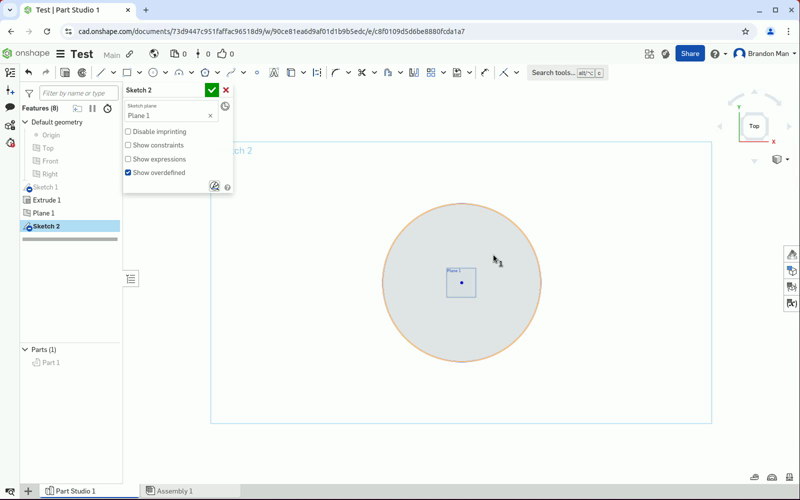
mouse_move(73, 352)
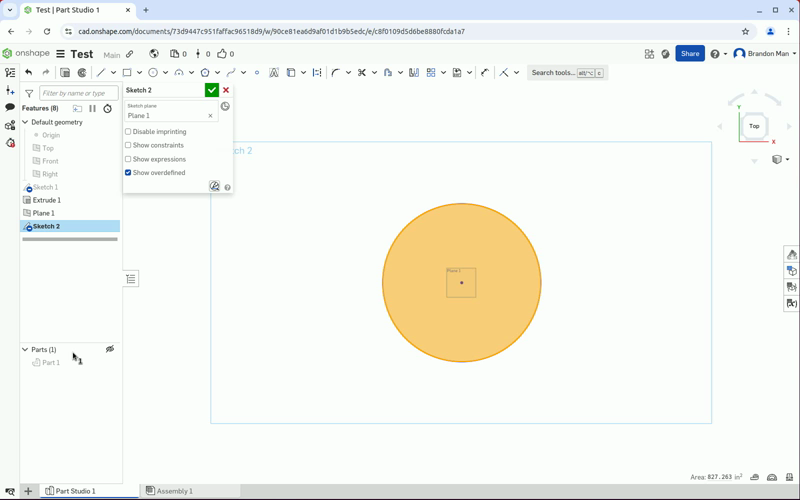
key(shift+y)
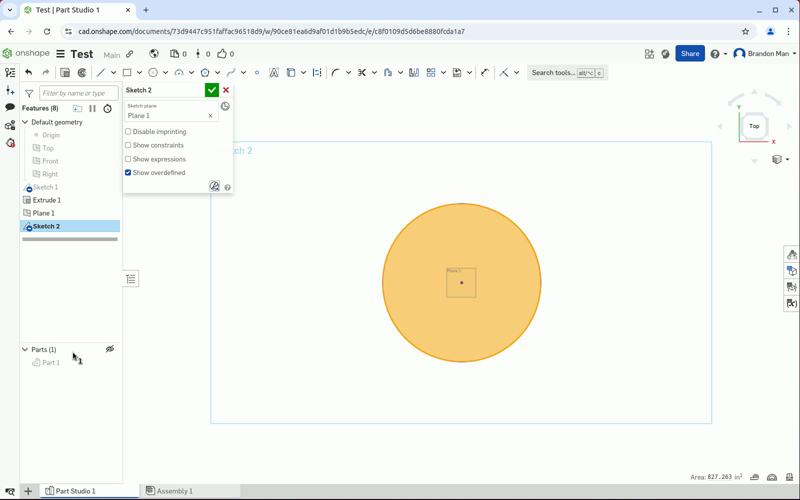
key(shift+e)
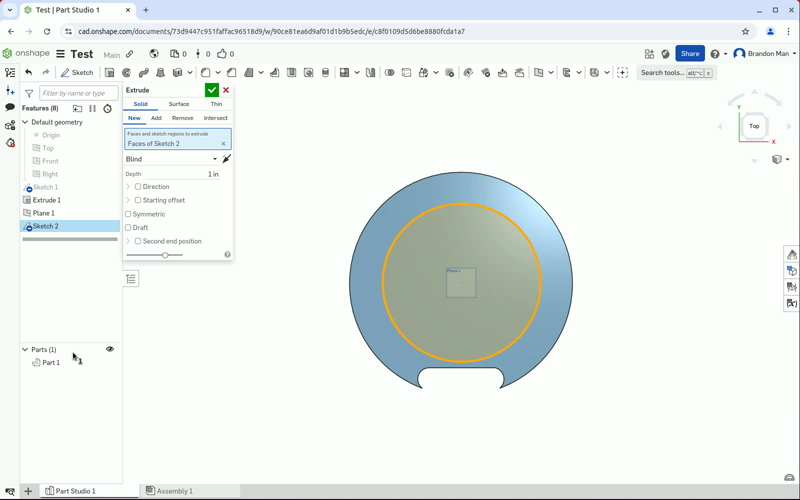
mouse_move(143, 106)
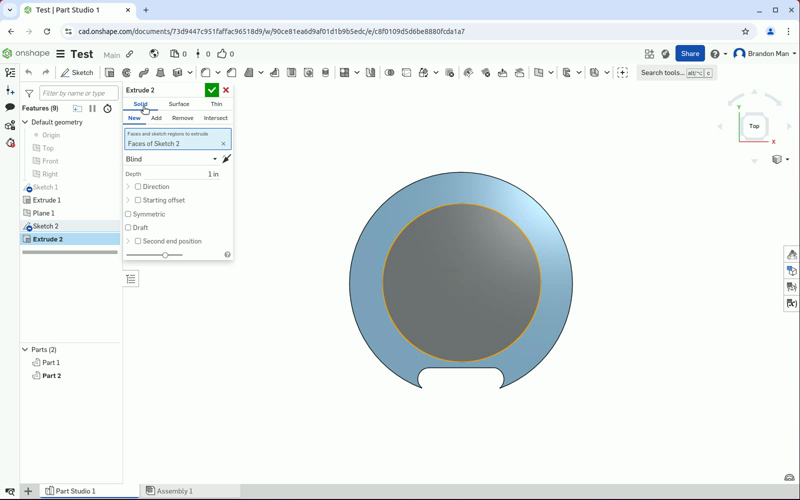
click(143, 106)
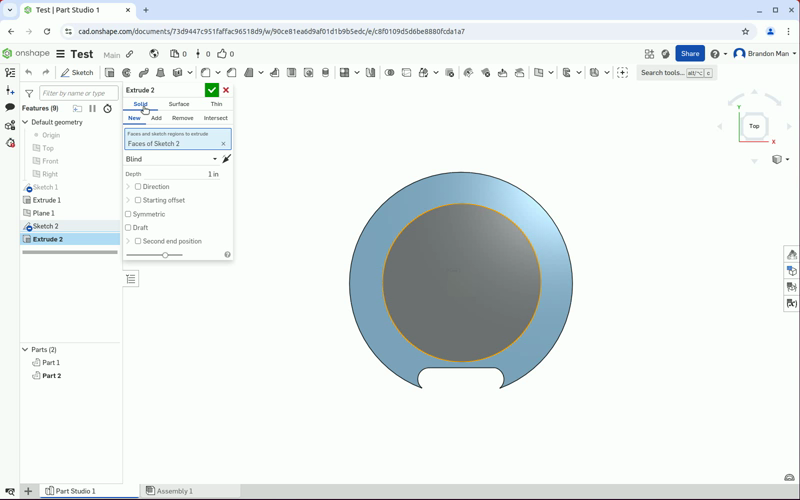
mouse_move(137, 120)
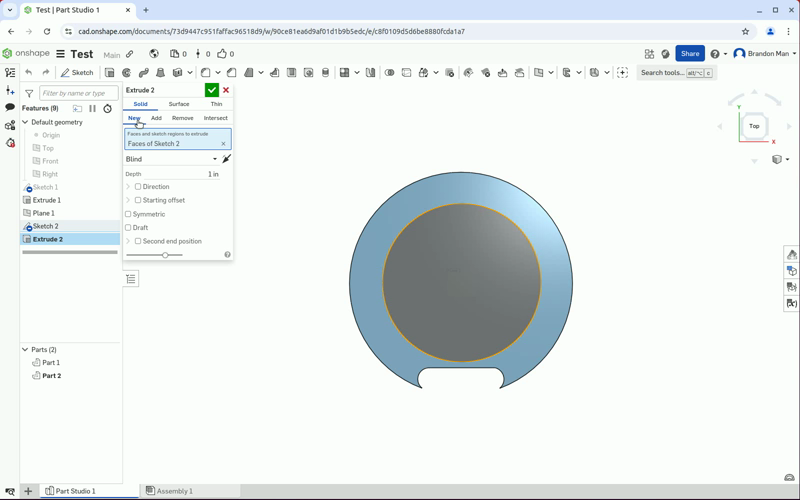
click(137, 120)
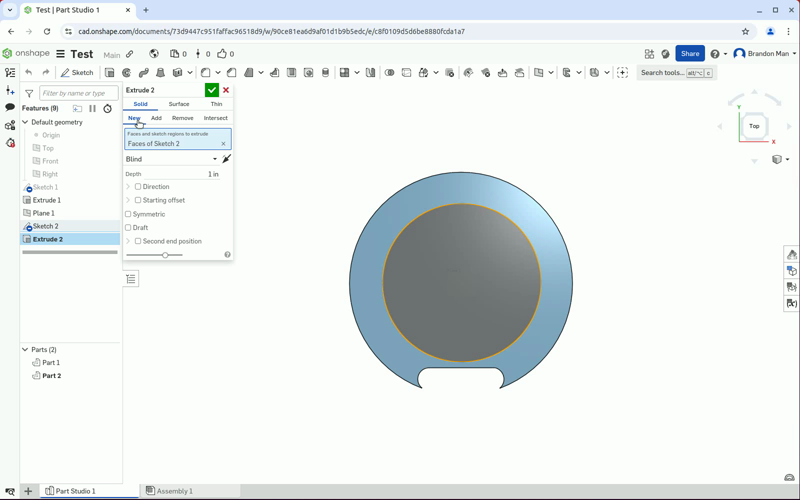
key(tab, 4)
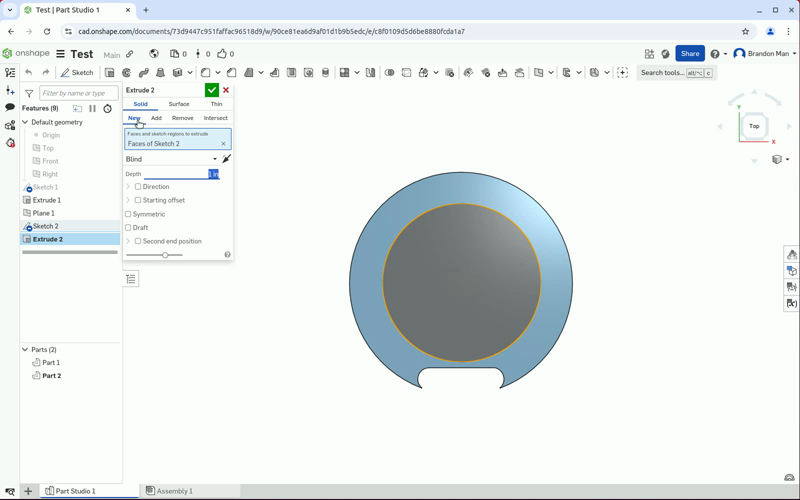
text(5.536)
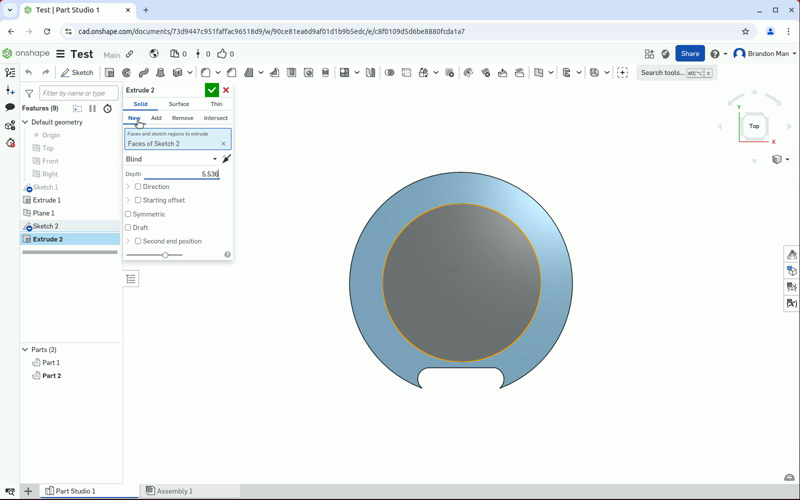
key(enter)
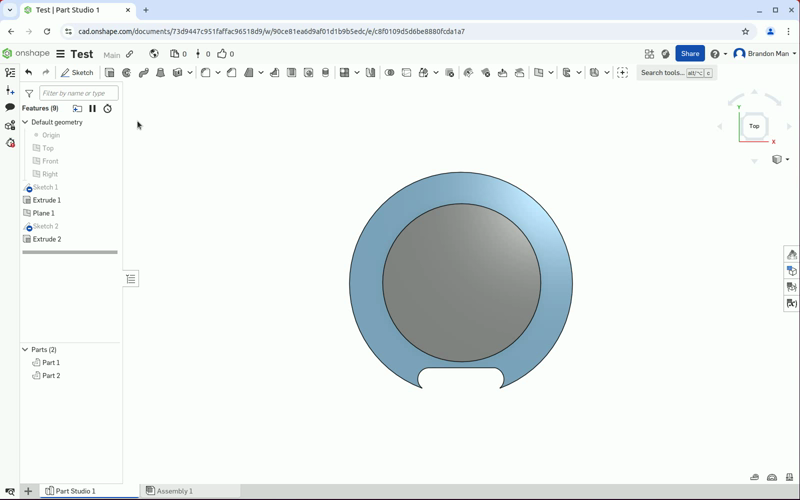
key(shift+h)
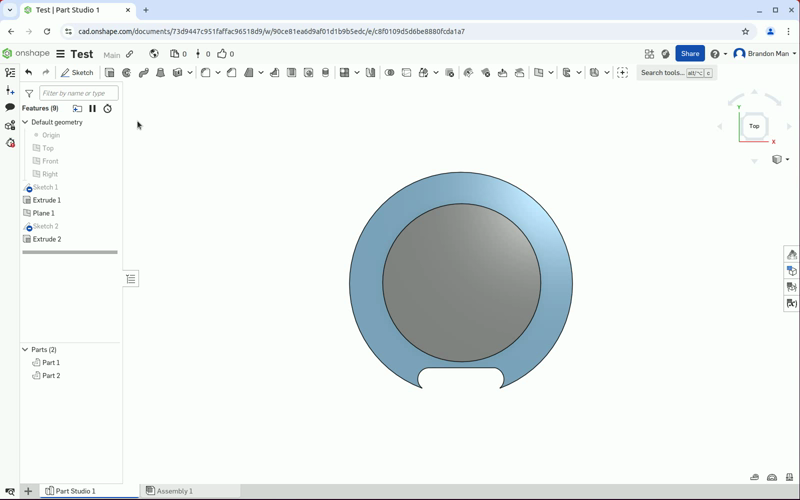
key(shift+h)
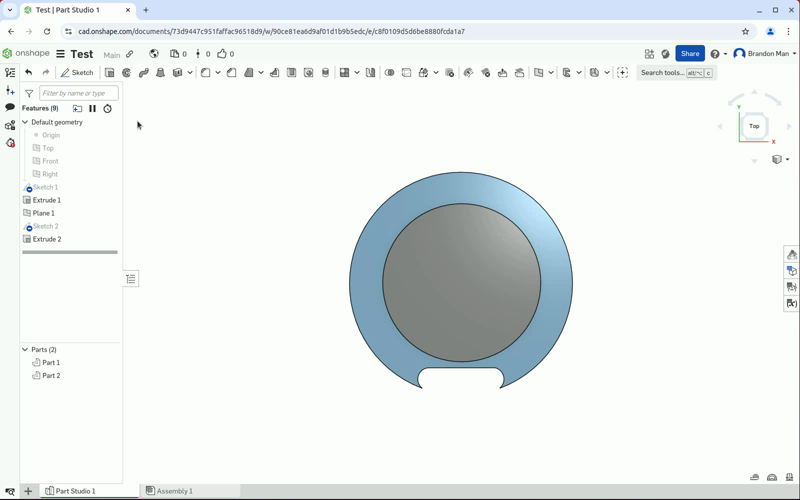
mouse_move(73, 189)
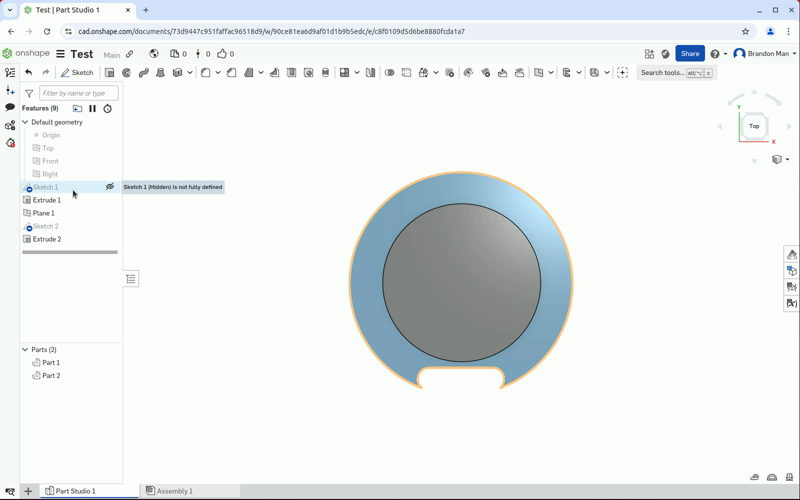
click(73, 189)
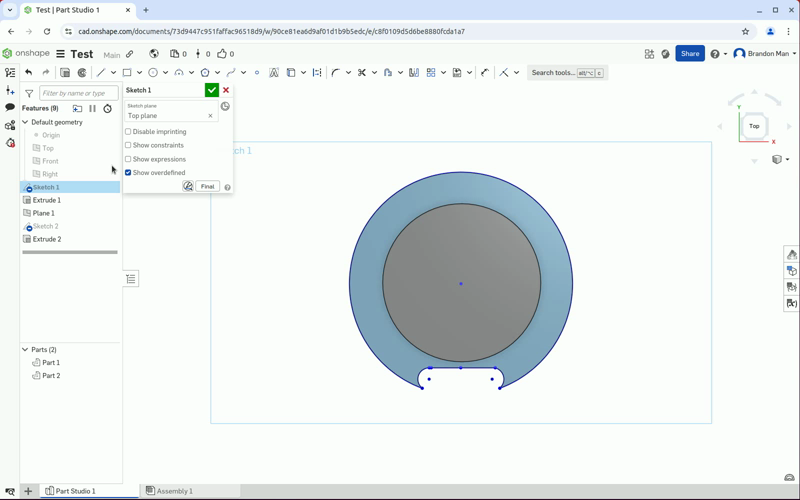
mouse_move(229, 92)
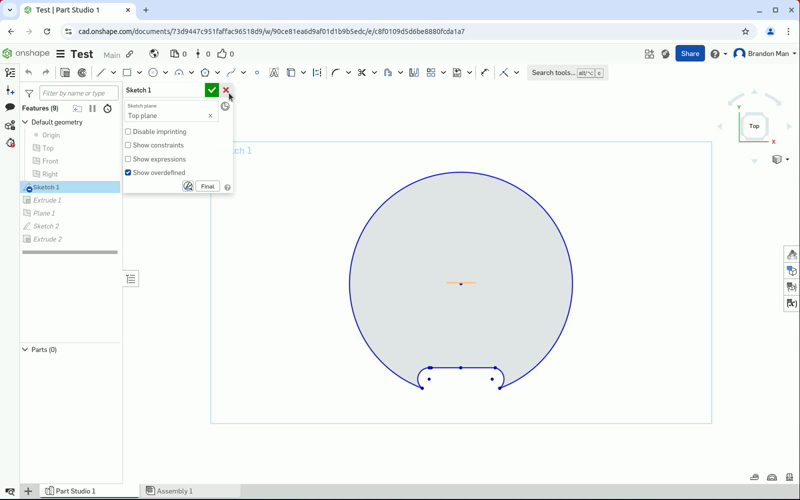
click(229, 92)
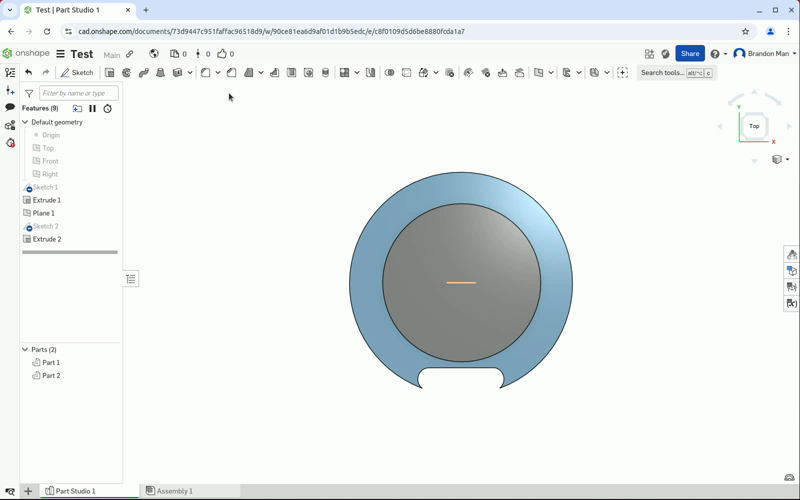
mouse_move(541, 75)
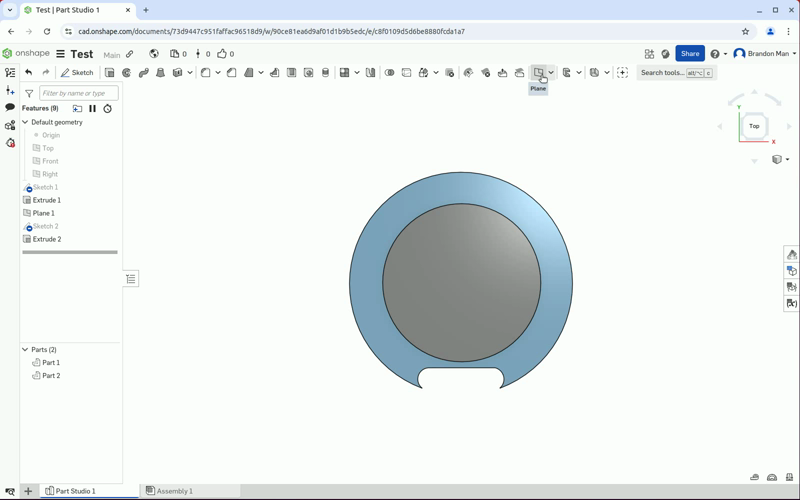
click(541, 75)
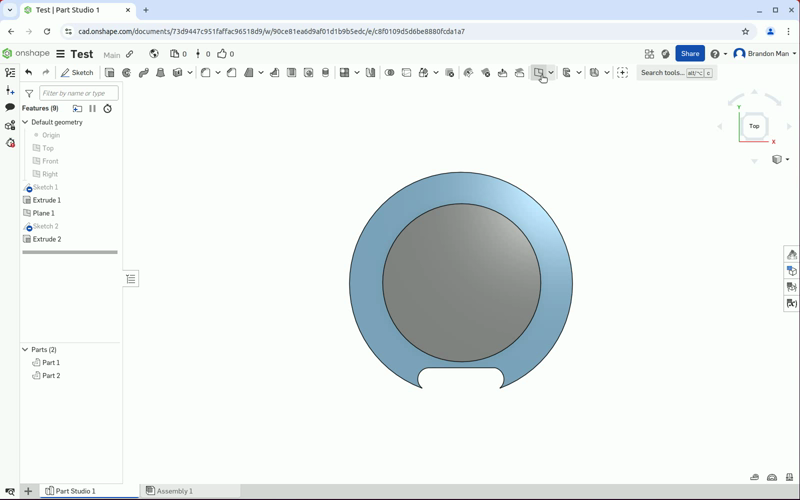
mouse_move(73, 150)
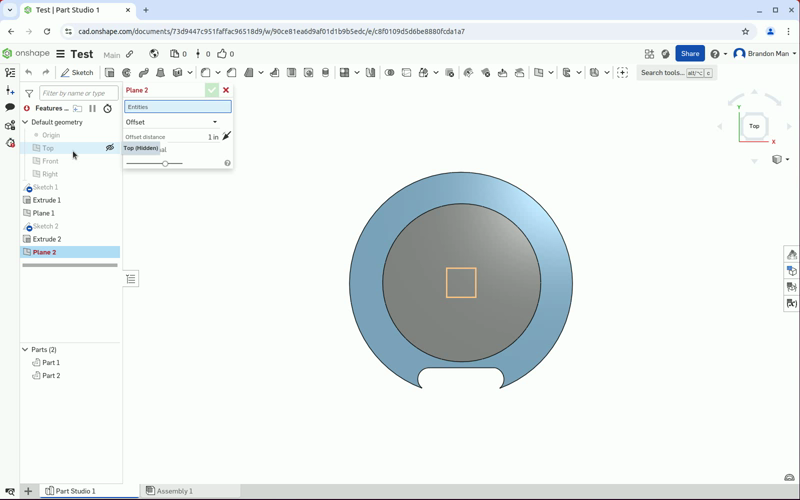
click(73, 150)
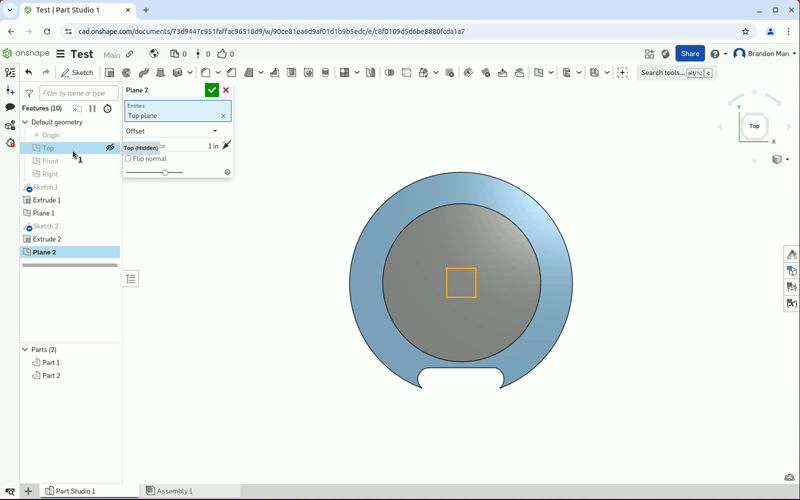
key(tab, 2)
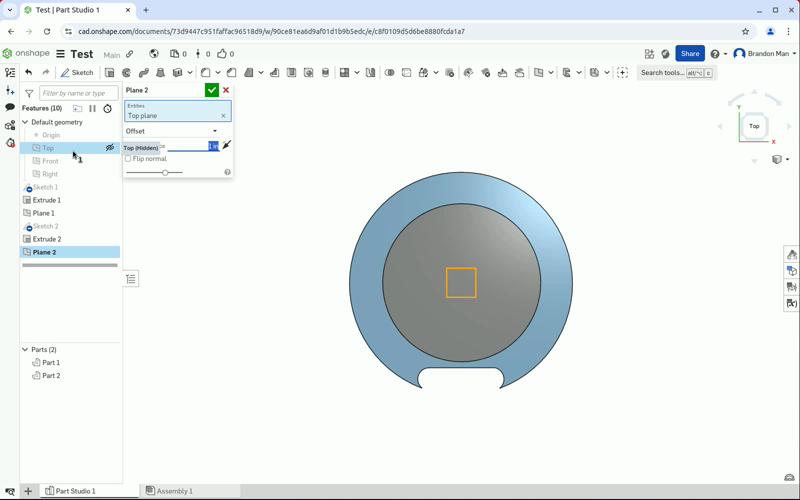
text(8.196)
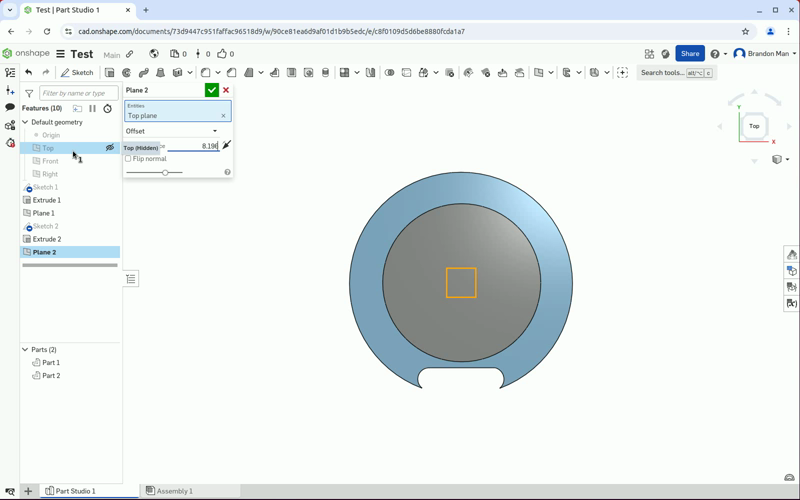
key(enter, 2)
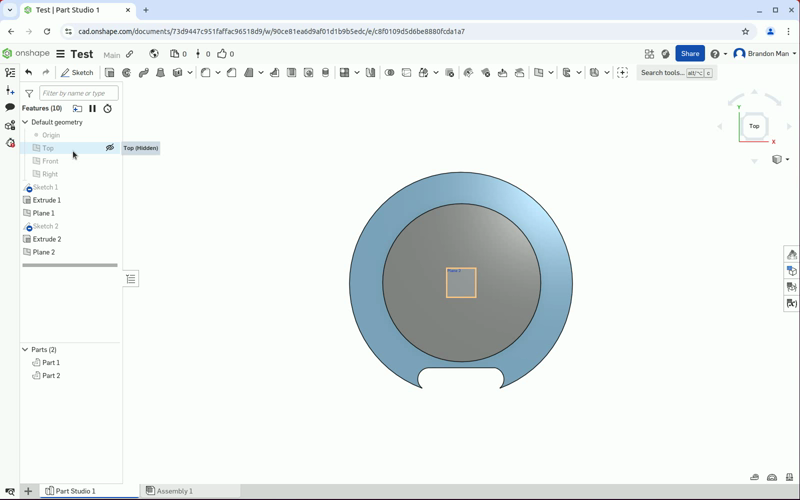
key(shift+s)
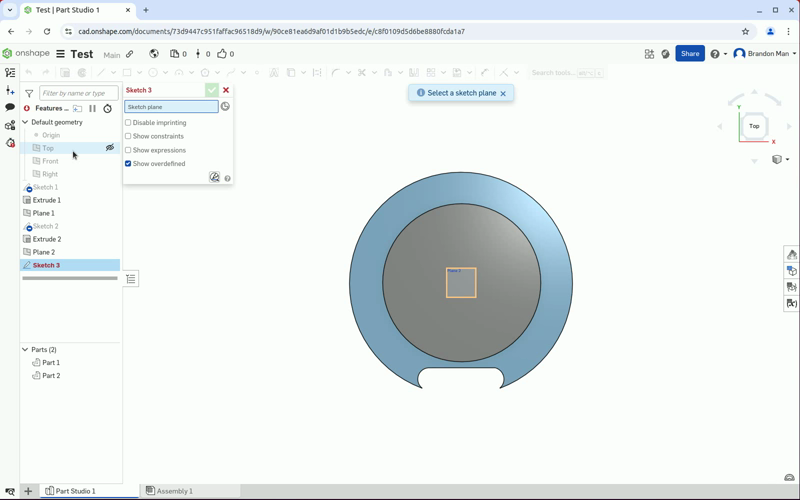
mouse_move(73, 254)
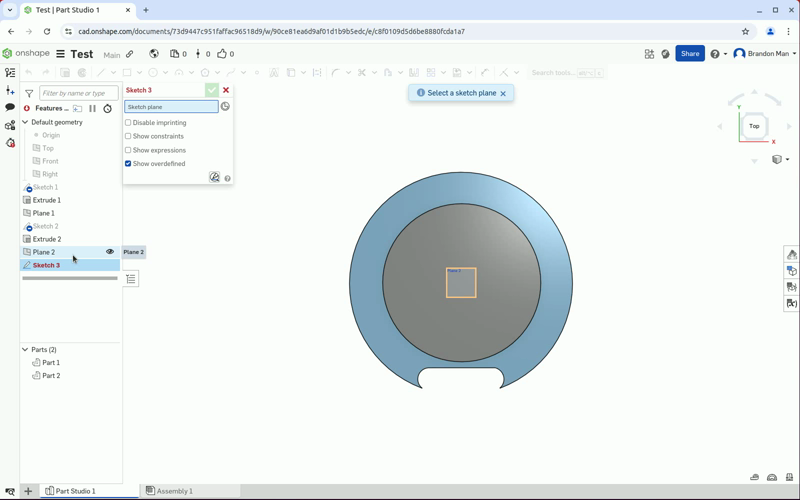
click(73, 254)
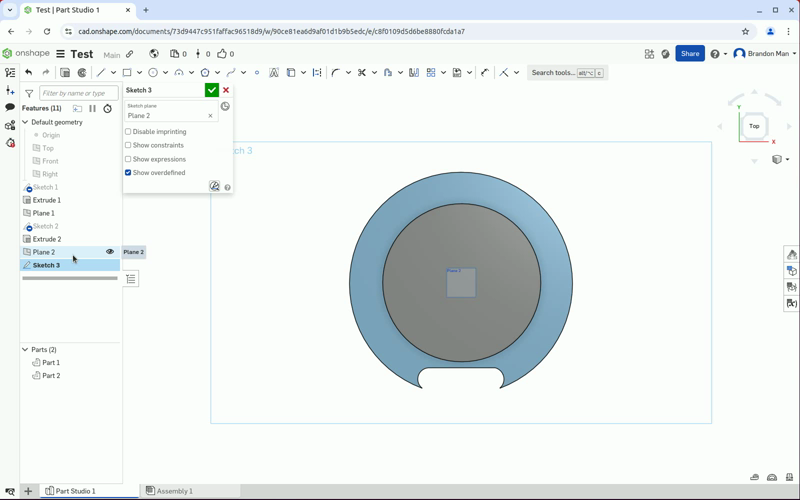
mouse_move(73, 352)
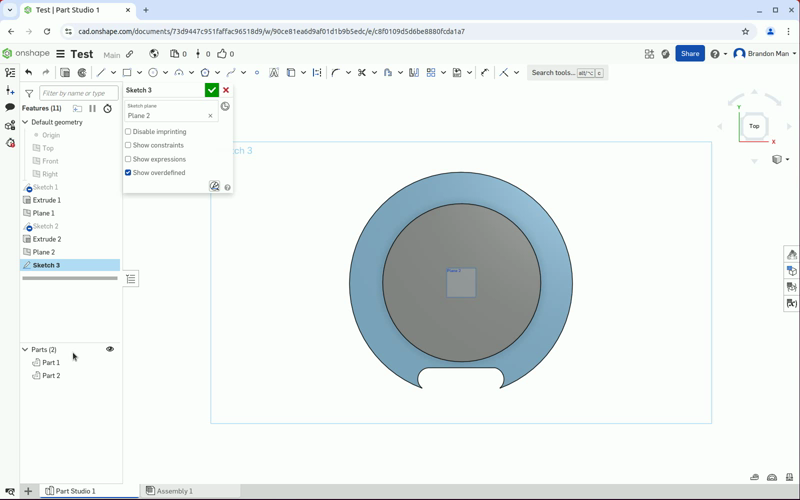
key(y)
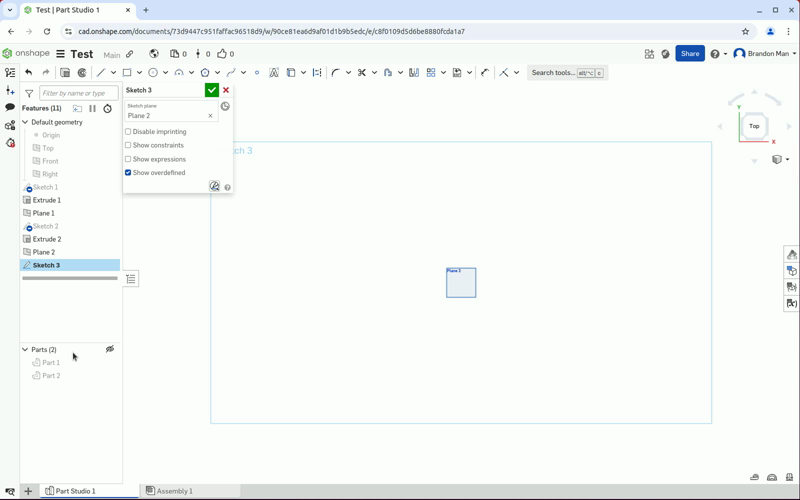
key(l)
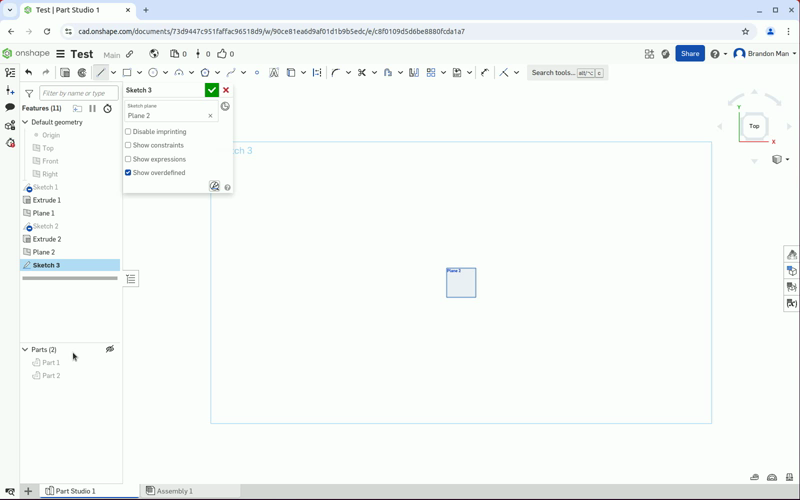
key_down(shift)
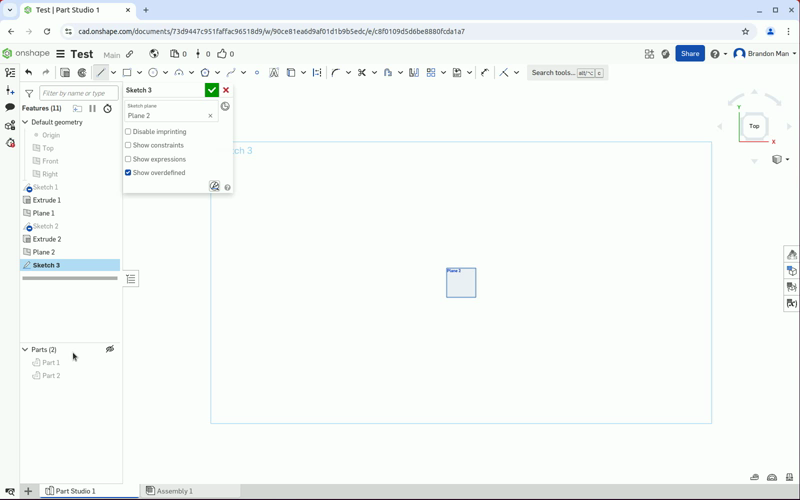
mouse_move(378, 360)
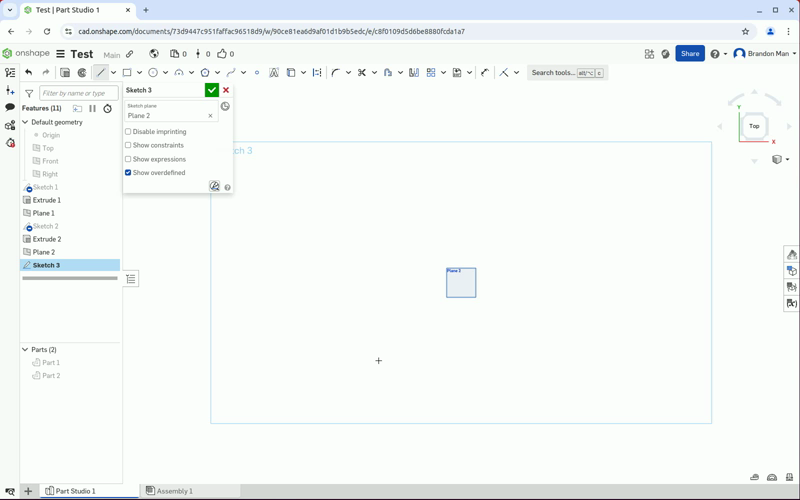
click(378, 360)
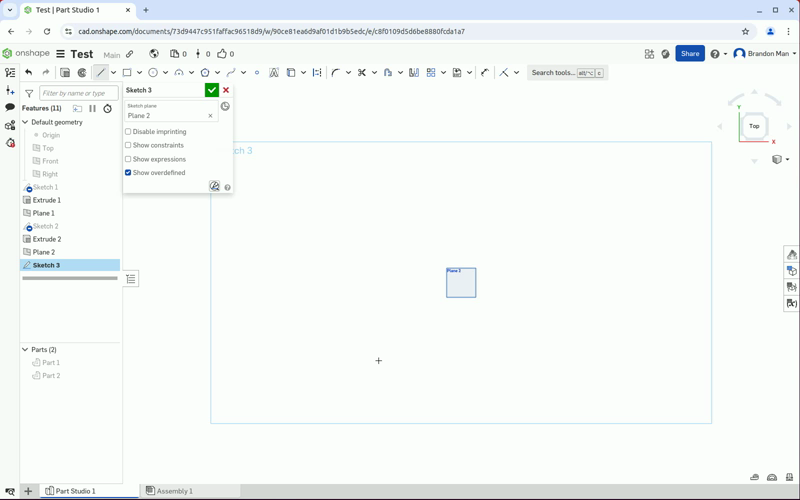
key_up(shift)
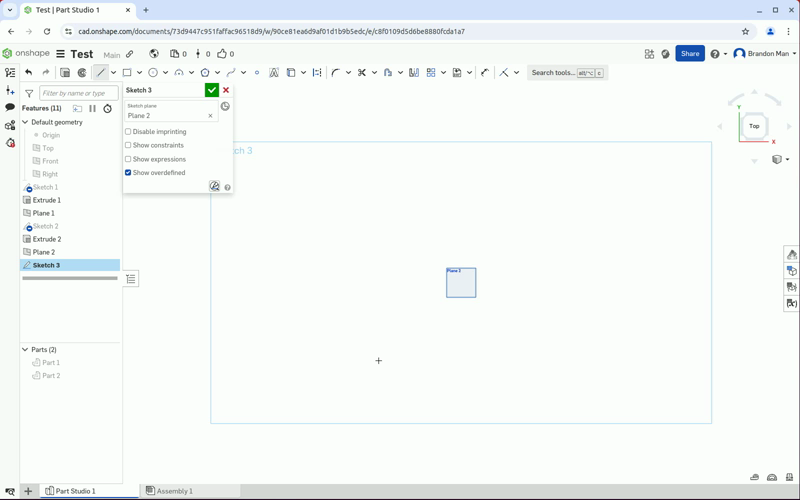
key_down(shift)
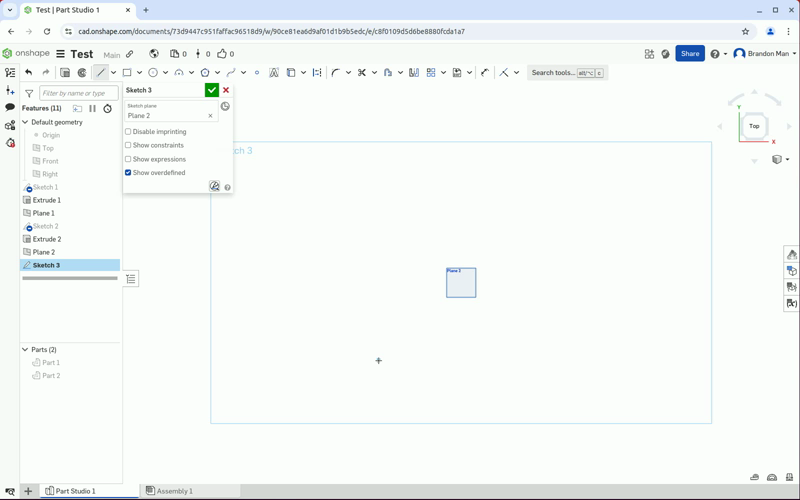
mouse_move(450, 360)
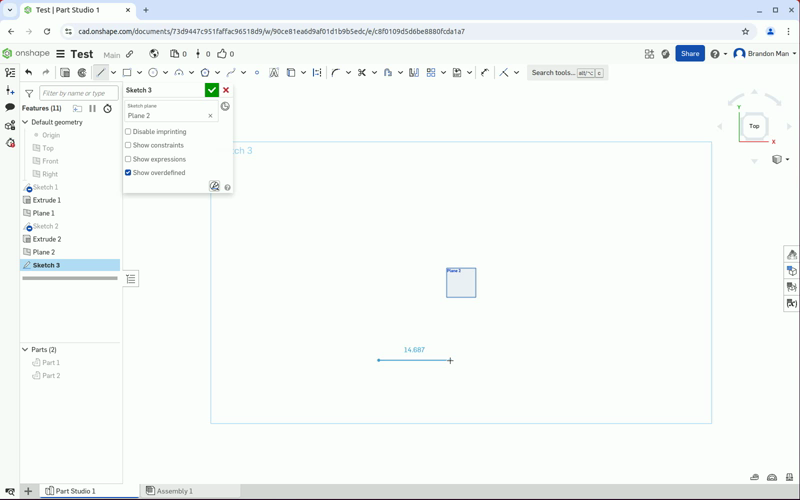
click(450, 360)
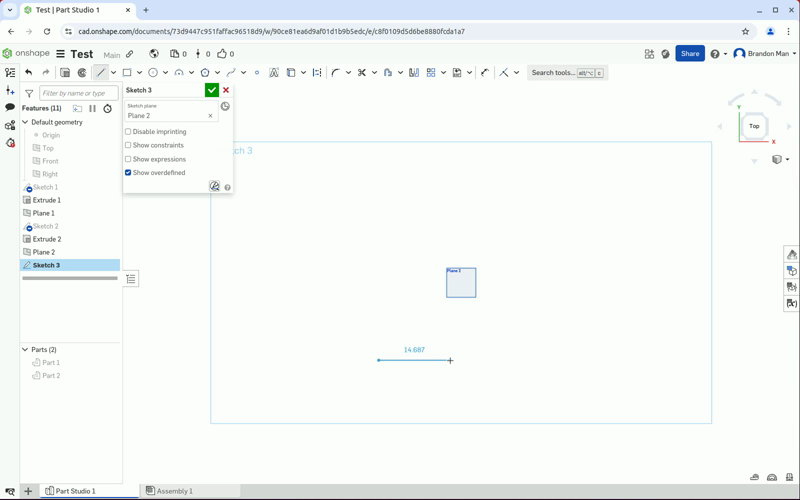
key_up(shift)
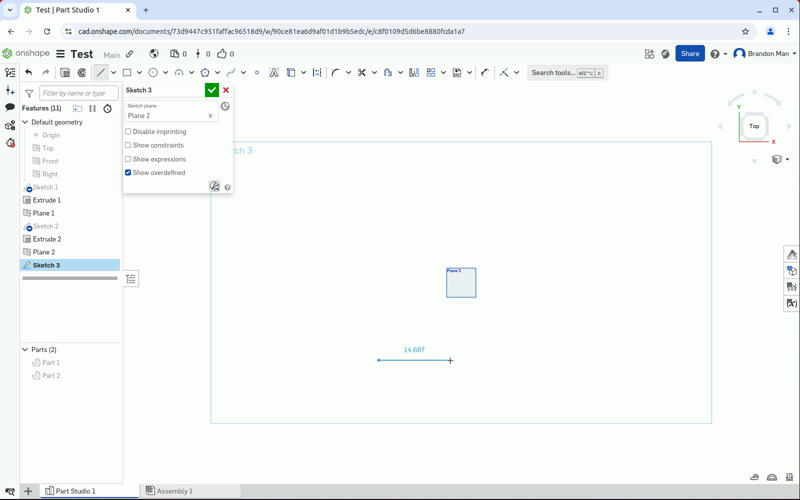
key(esc)
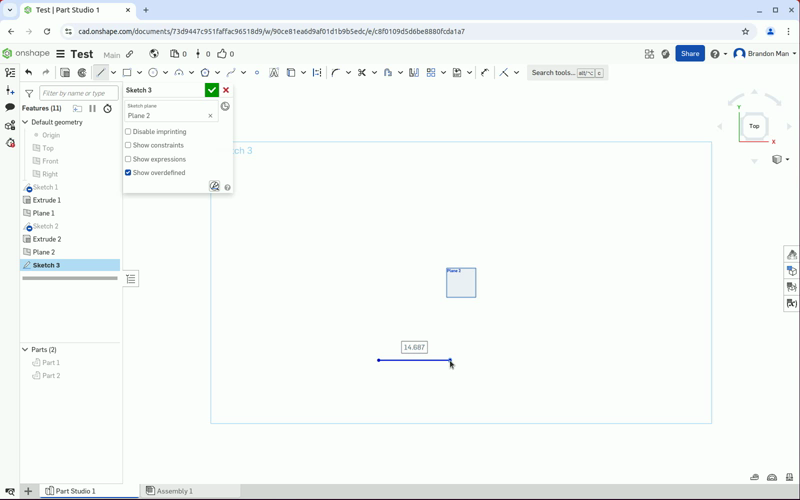
key(a)
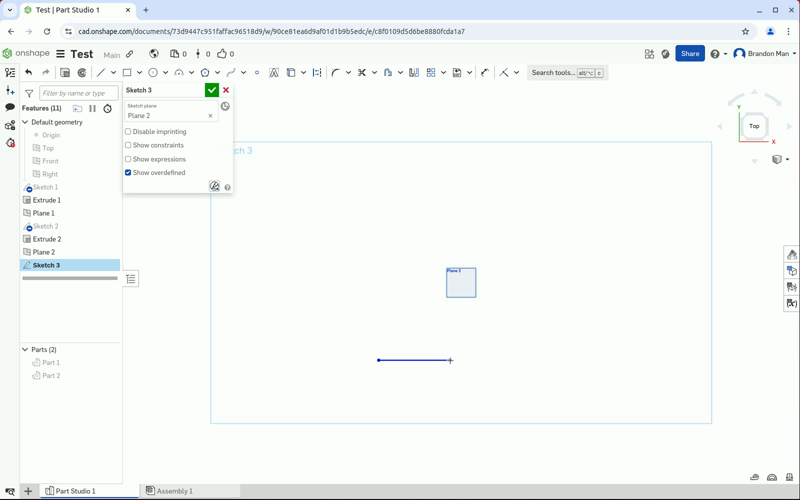
mouse_move(450, 360)
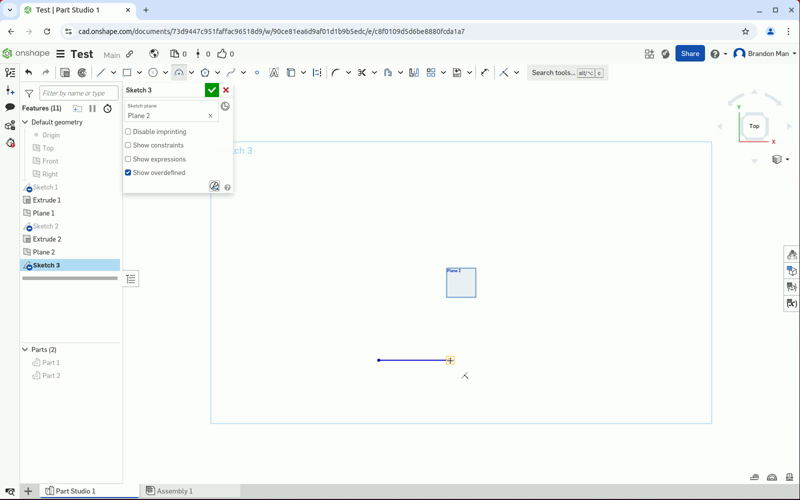
click(450, 360)
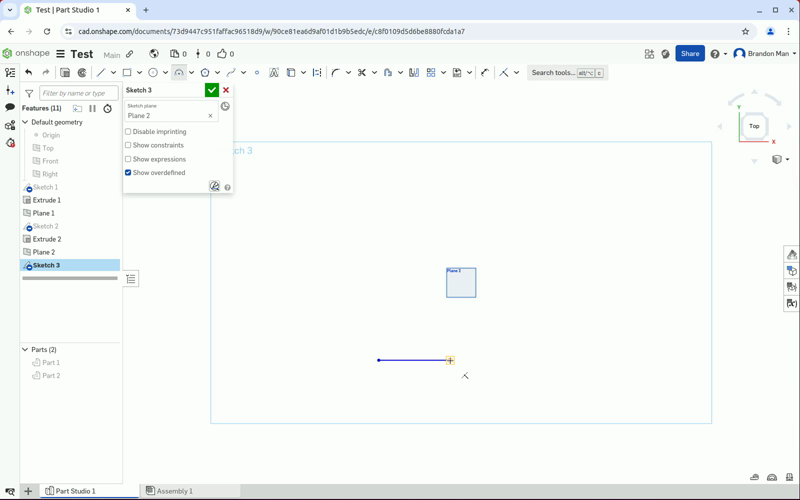
key_down(shift)
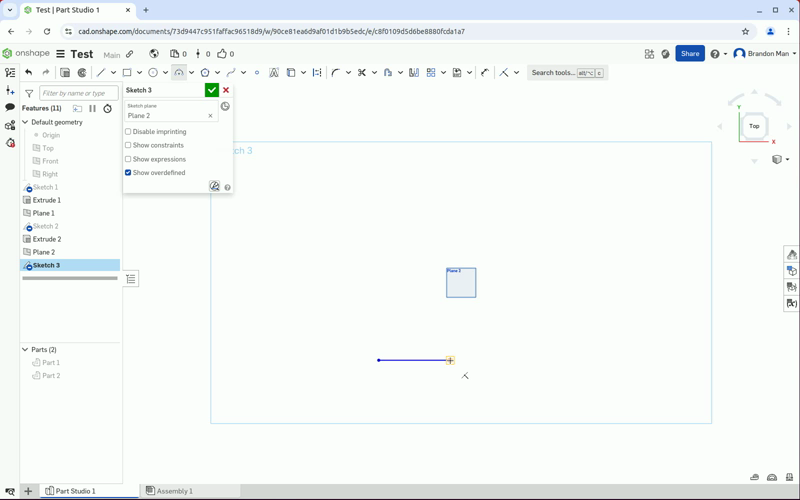
mouse_move(470, 360)
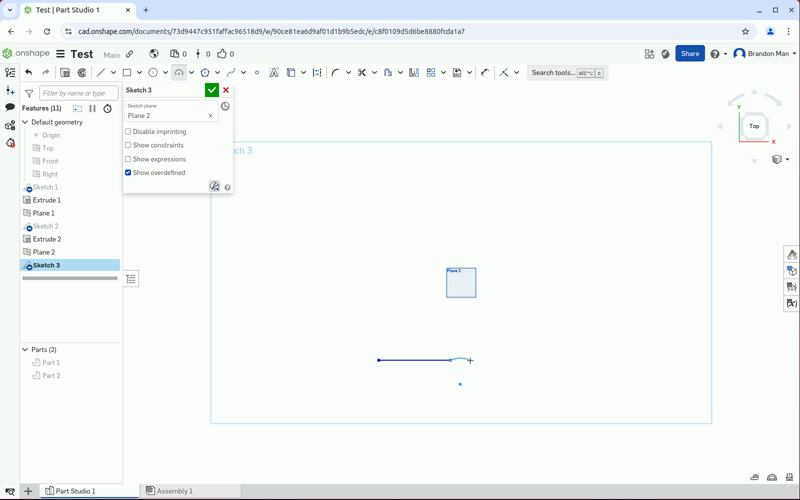
click(470, 360)
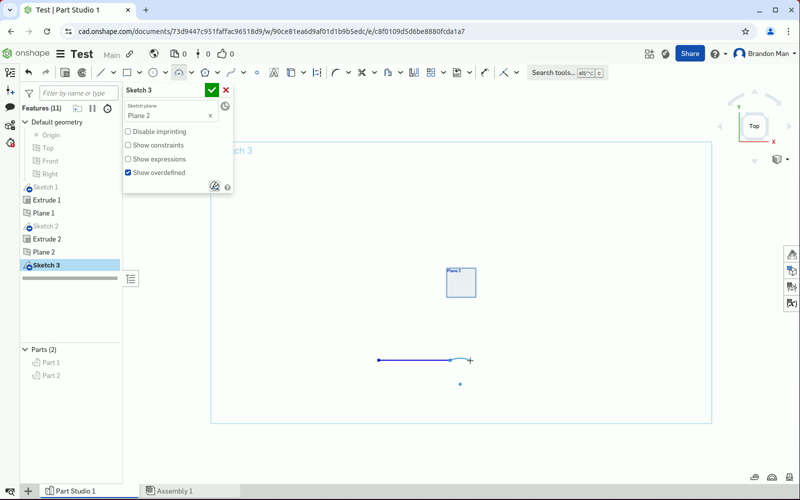
mouse_move(460, 194)
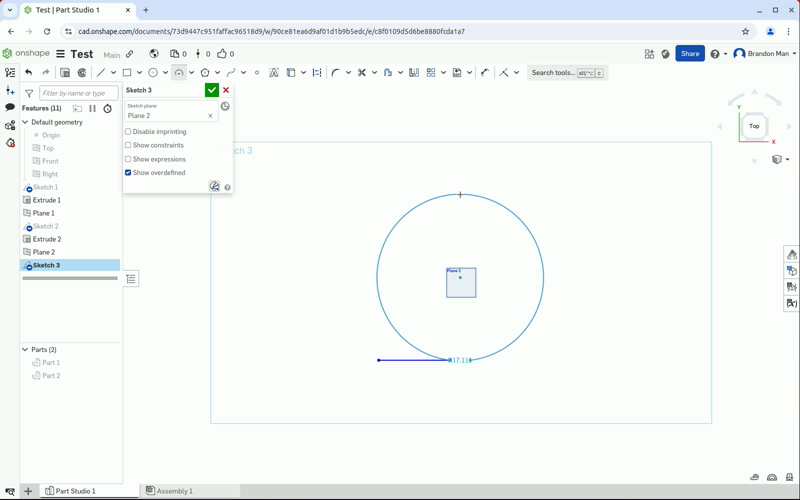
click(460, 194)
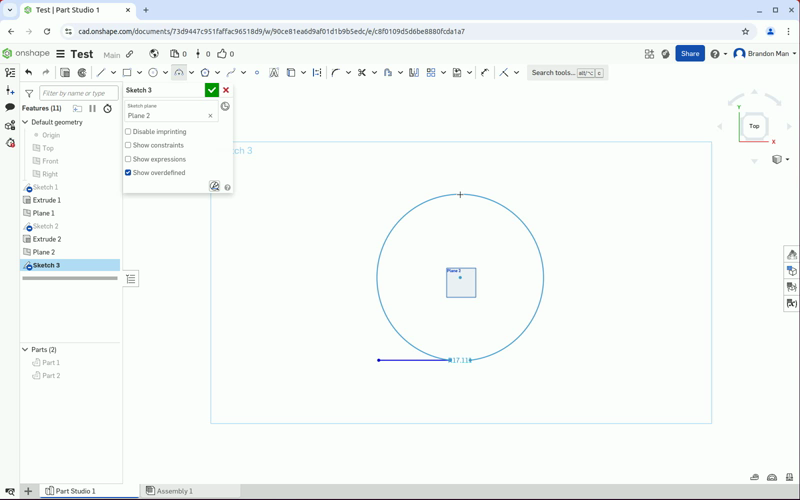
key_up(shift)
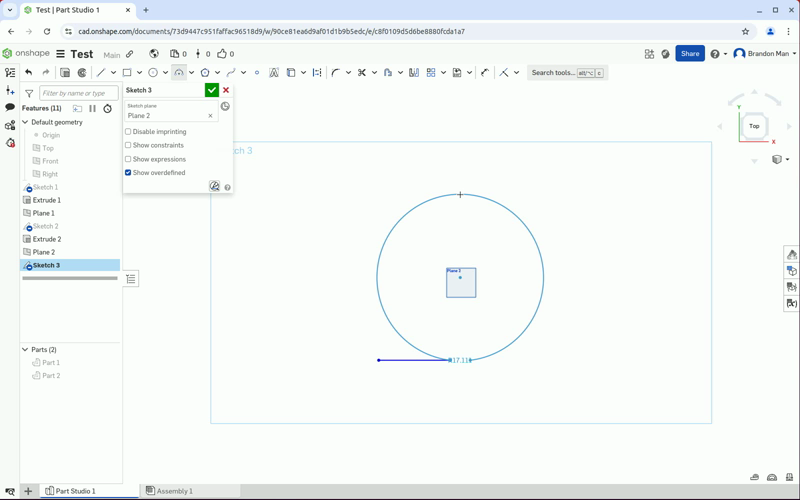
key(esc)
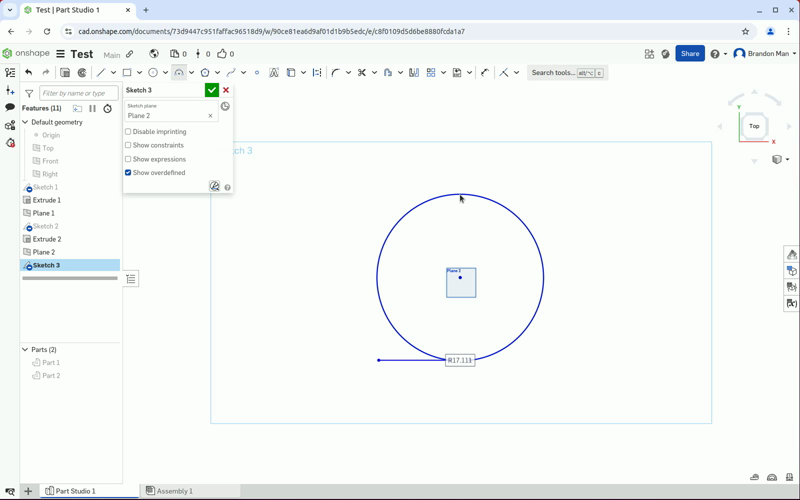
key(l)
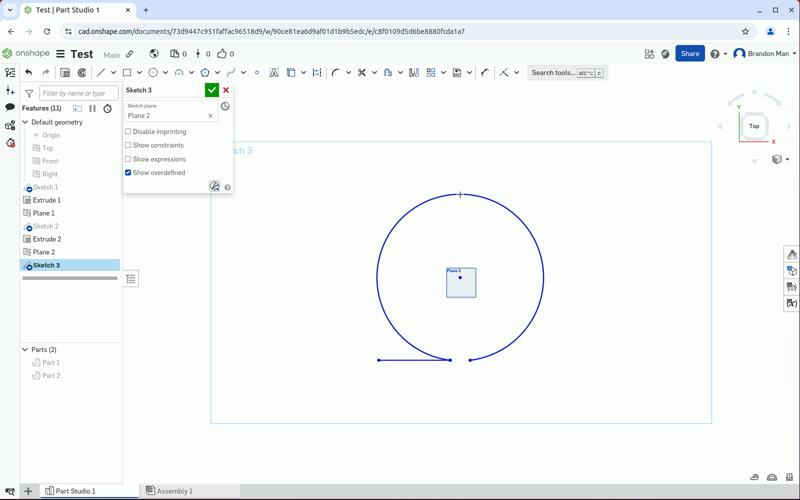
mouse_move(470, 360)
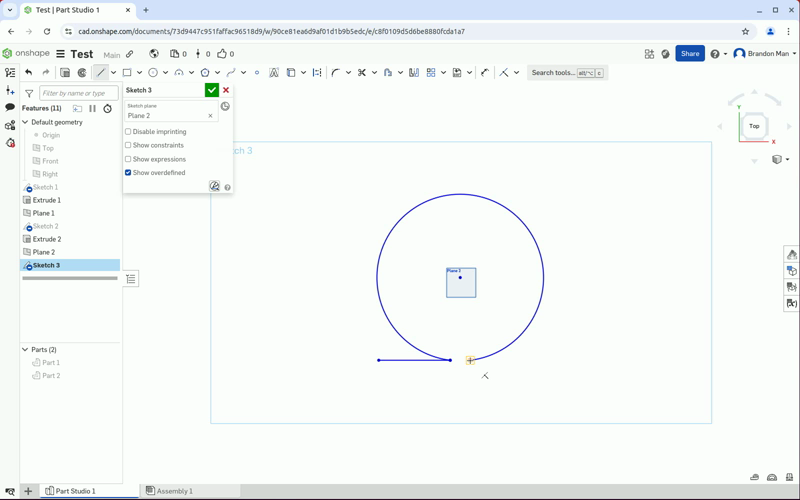
click(470, 360)
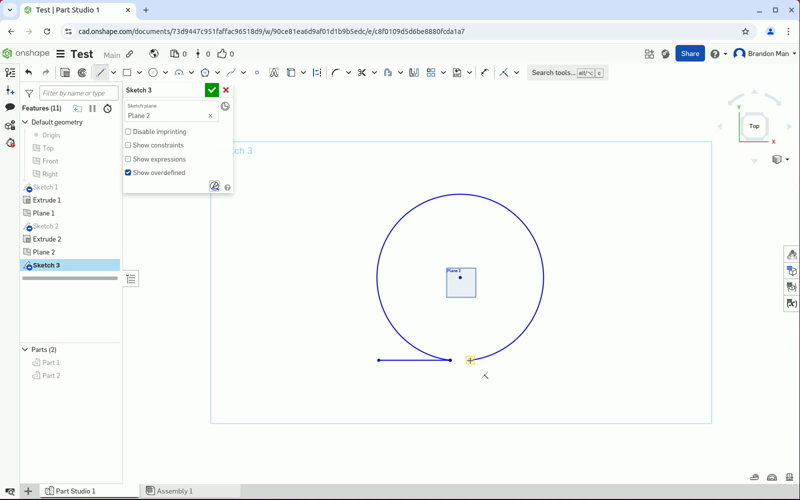
key_down(shift)
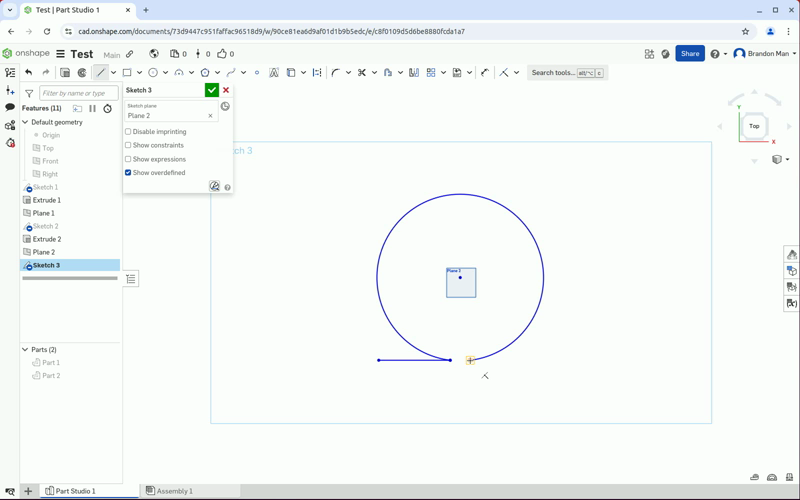
mouse_move(541, 360)
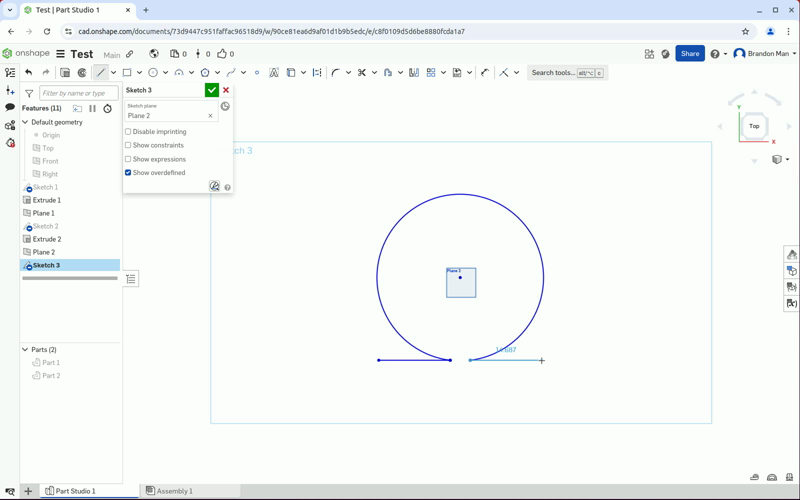
click(541, 360)
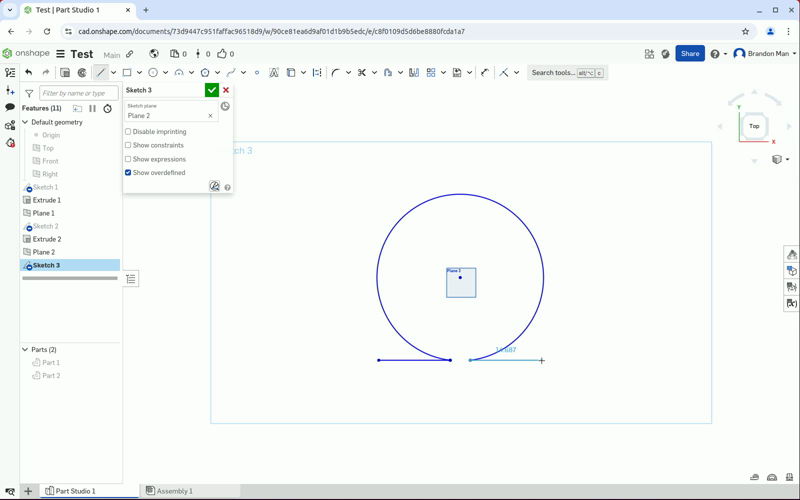
key_up(shift)
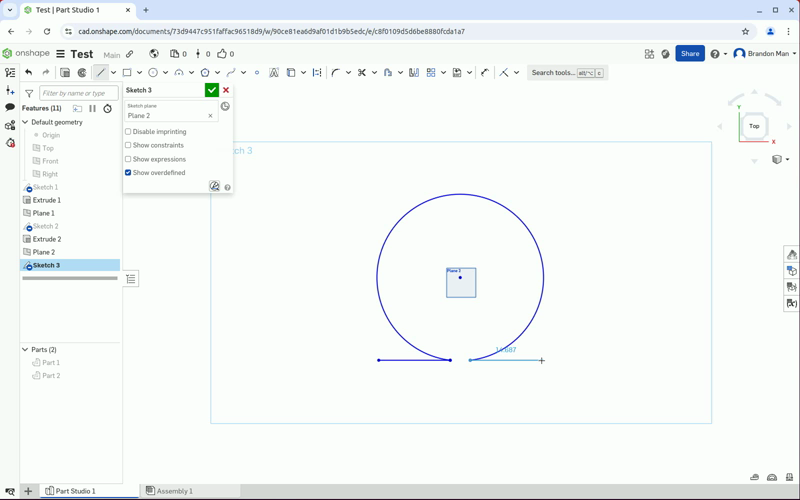
key(esc)
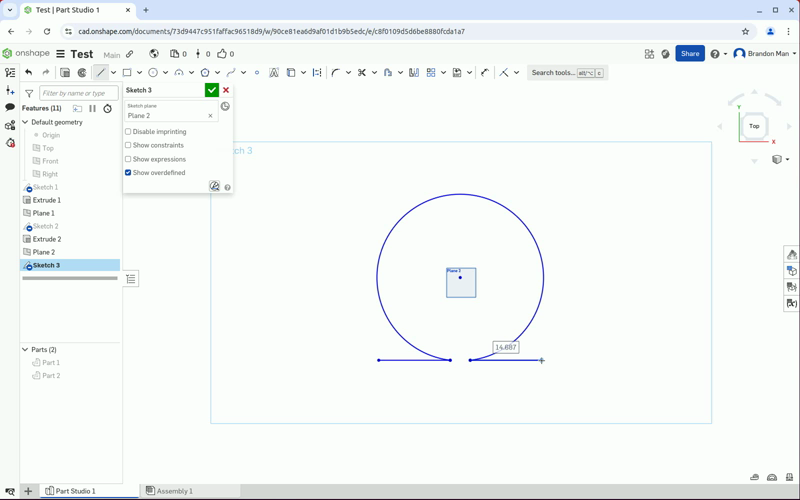
key(a)
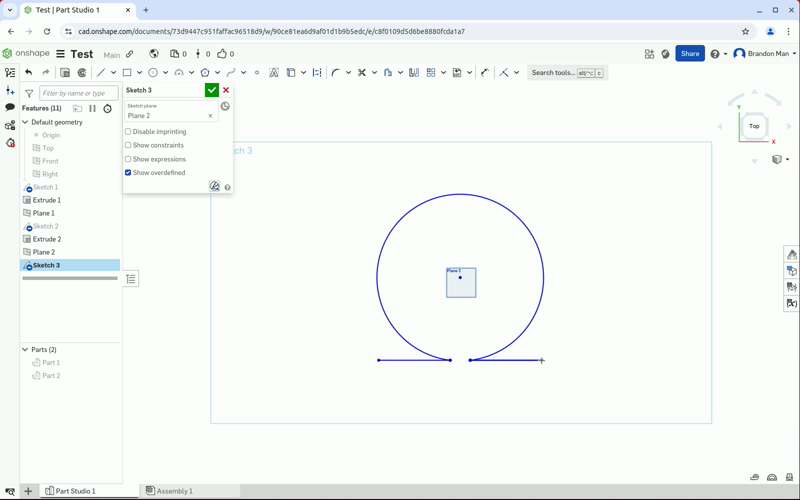
mouse_move(541, 360)
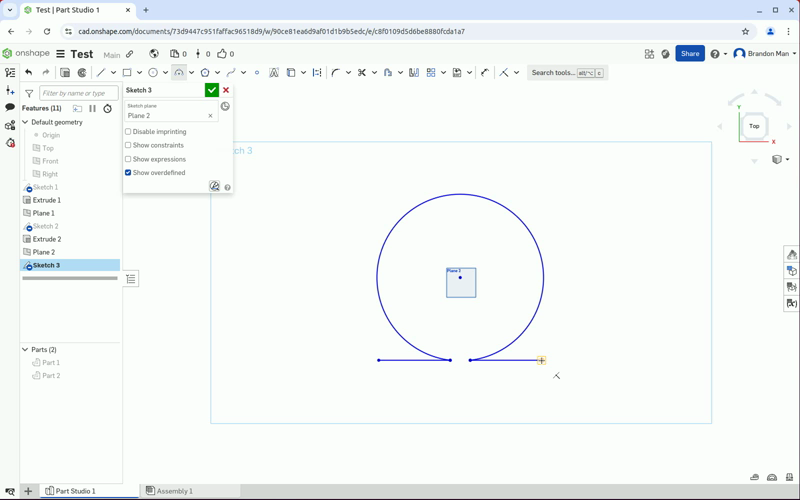
click(541, 360)
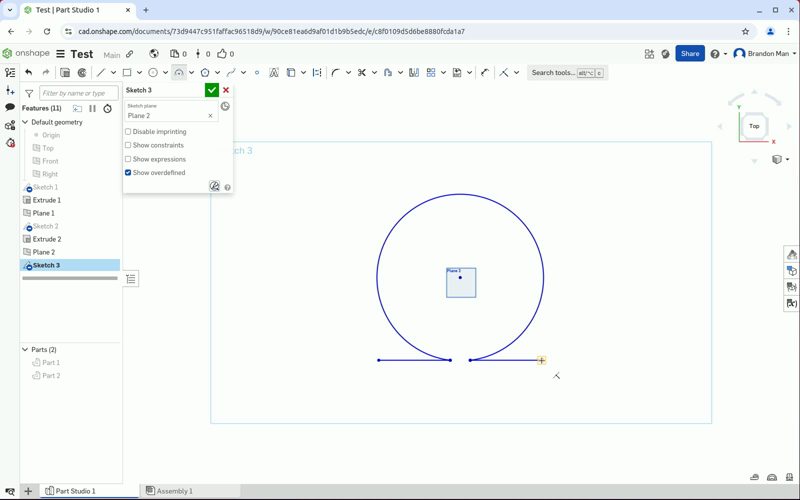
mouse_move(378, 360)
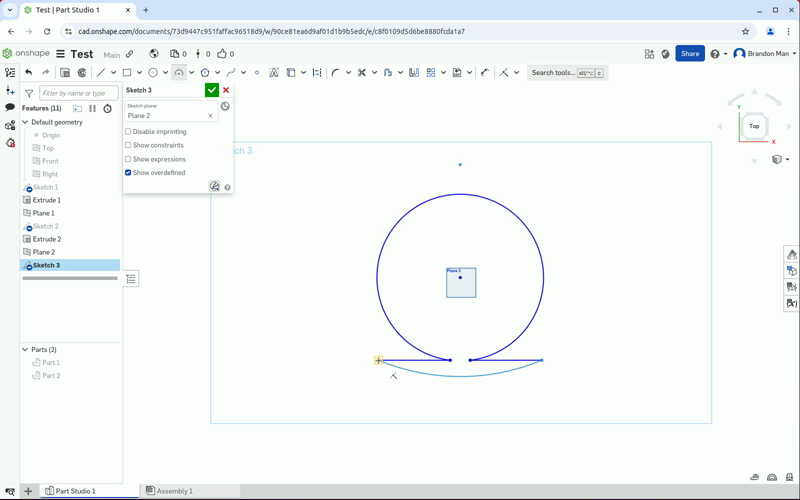
click(378, 360)
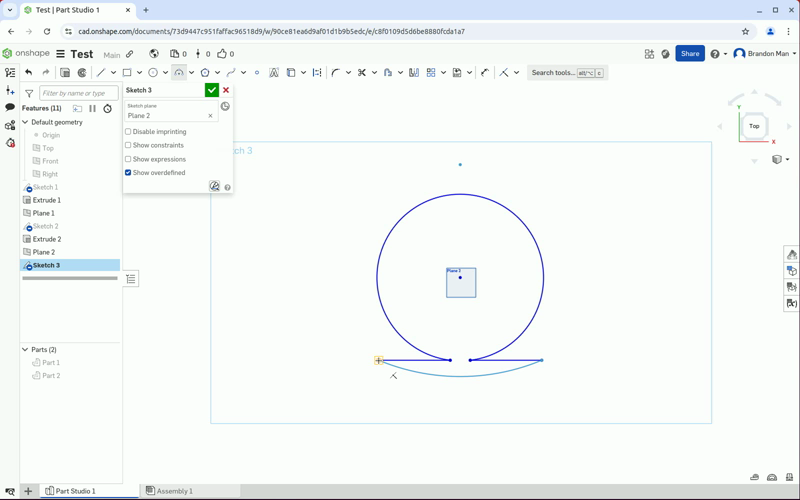
key_down(shift)
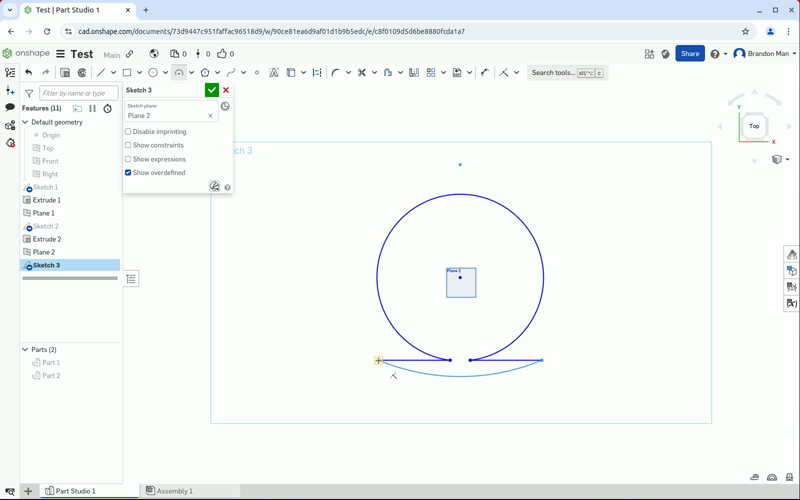
mouse_move(460, 173)
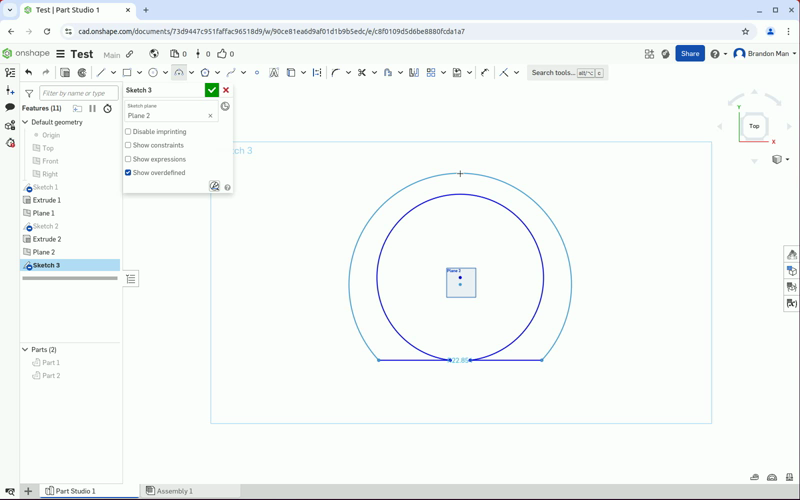
click(460, 173)
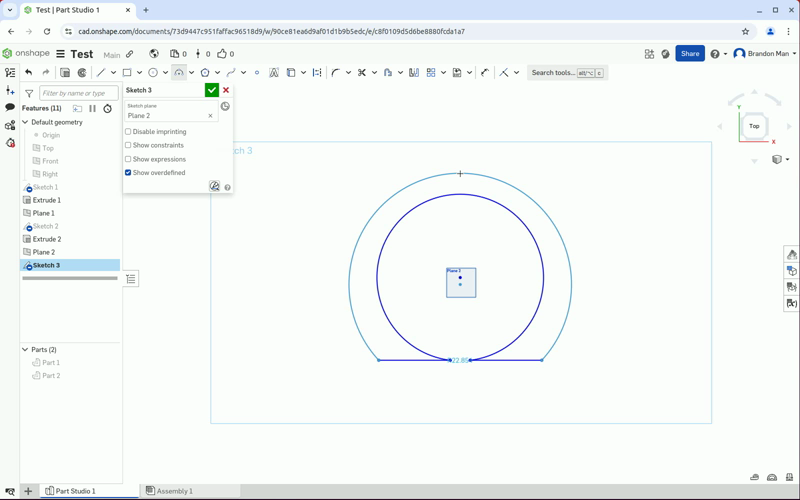
key_up(shift)
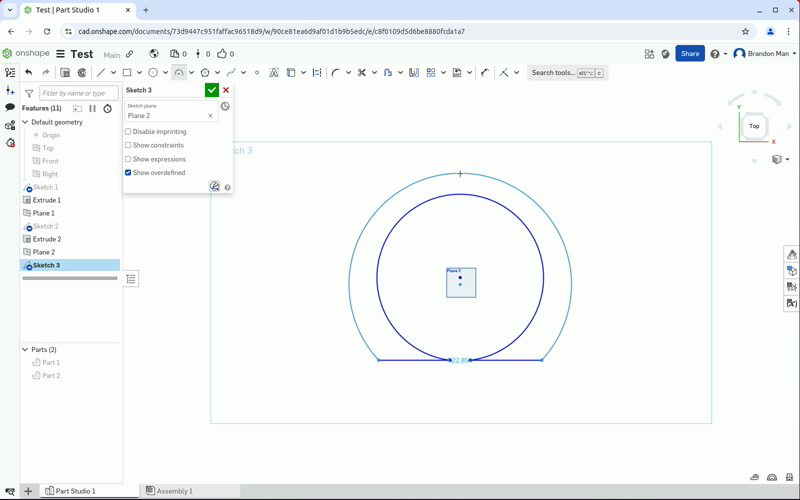
key(esc)
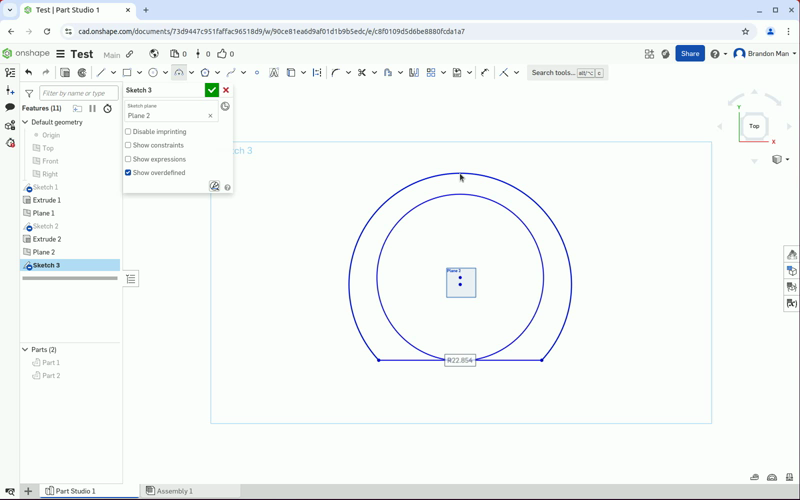
mouse_move(366, 317)
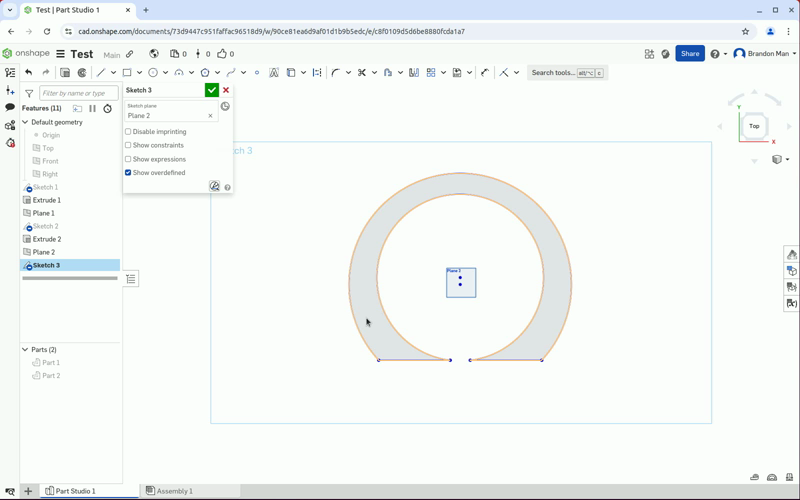
click(366, 317)
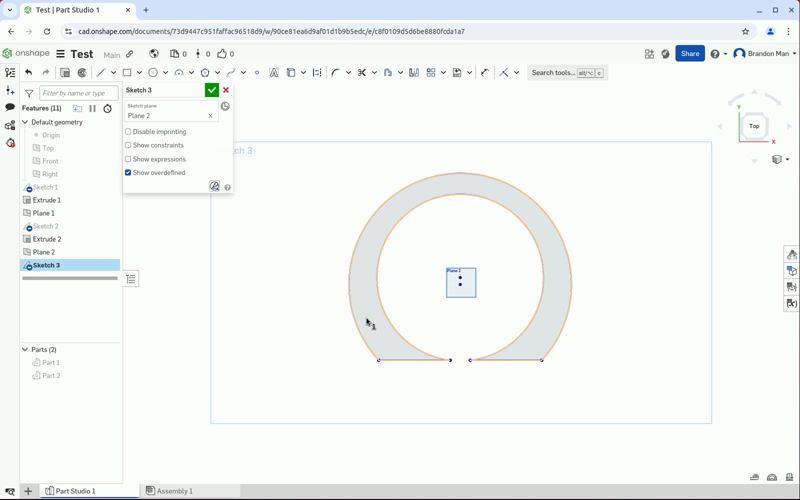
mouse_move(73, 352)
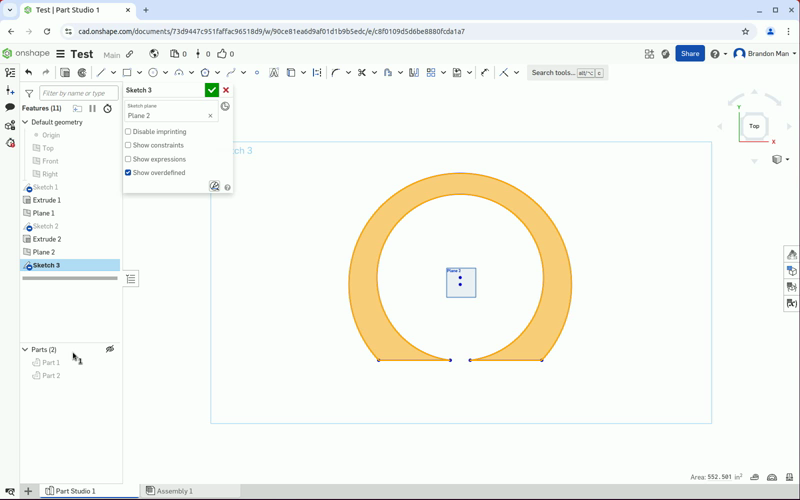
key(shift+y)
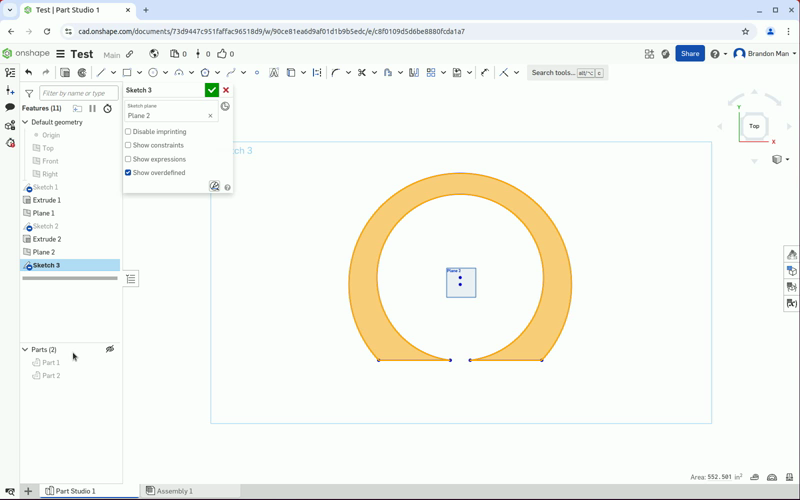
key(shift+e)
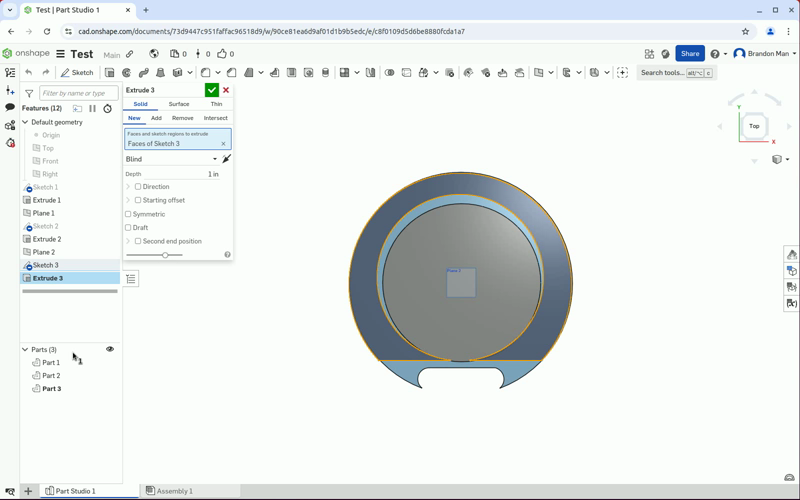
mouse_move(143, 106)
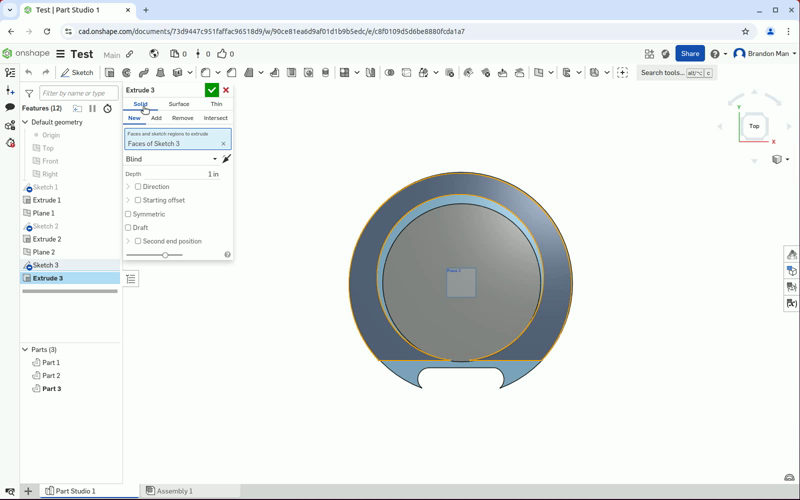
click(143, 106)
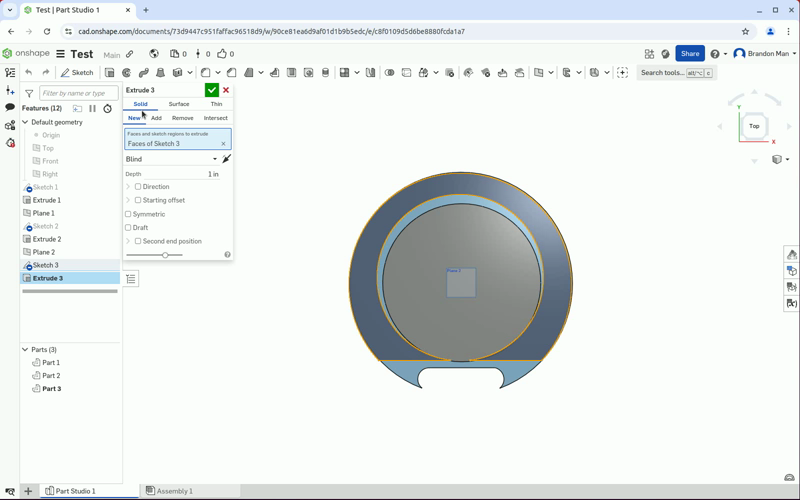
mouse_move(137, 120)
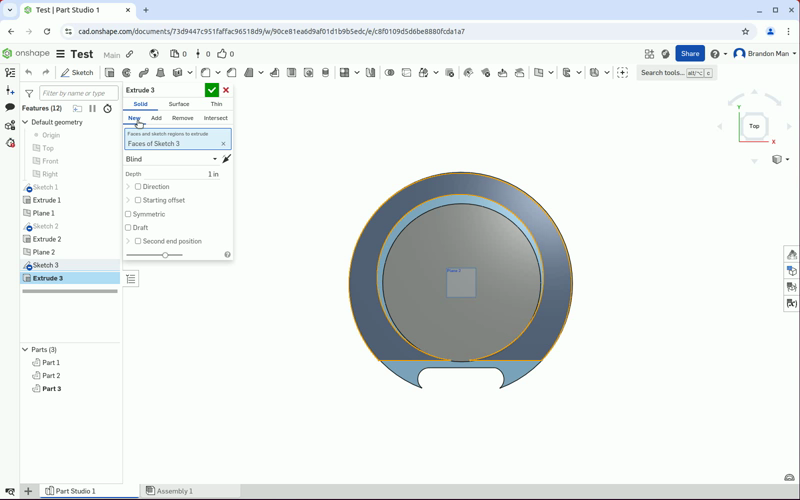
click(137, 120)
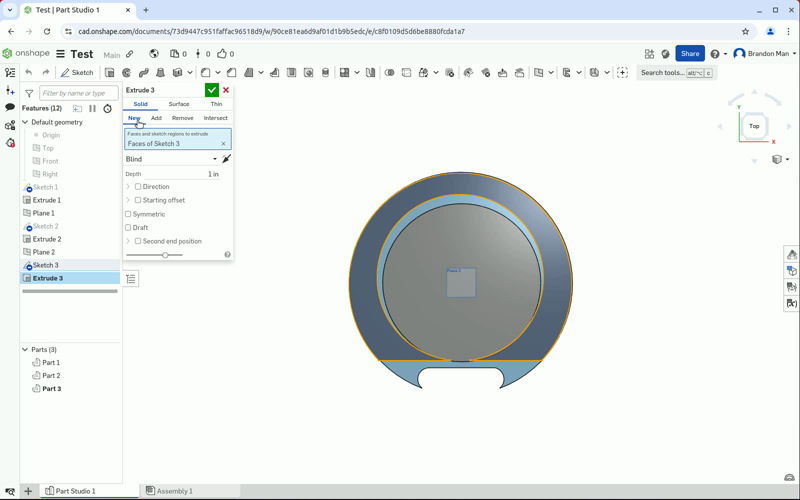
key(tab, 4)
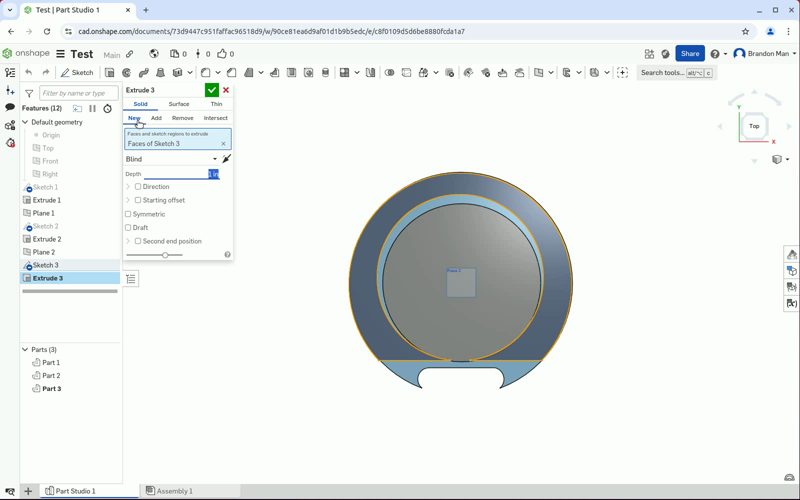
text(2.166)
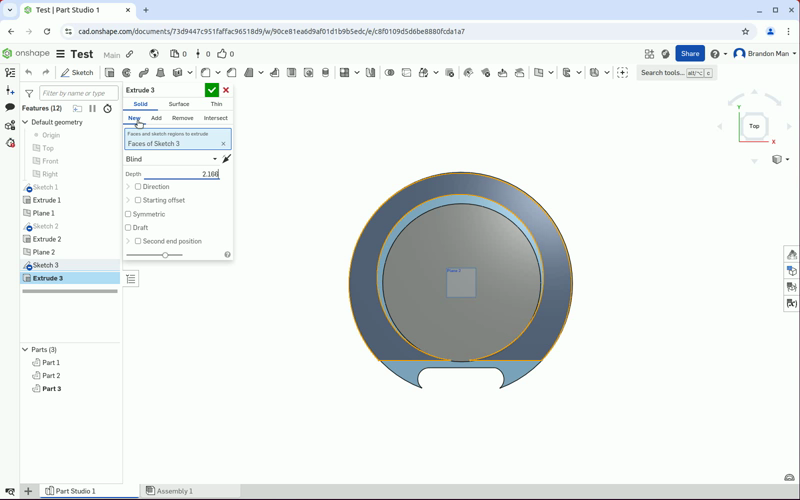
key(enter)
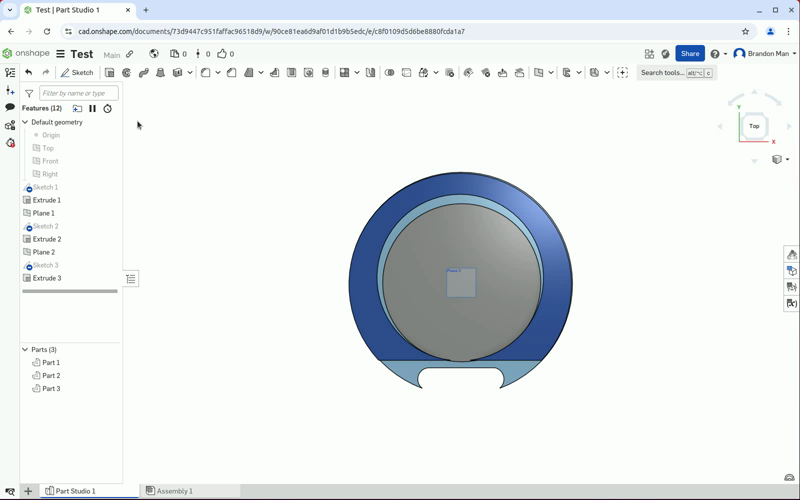
key(shift+h)
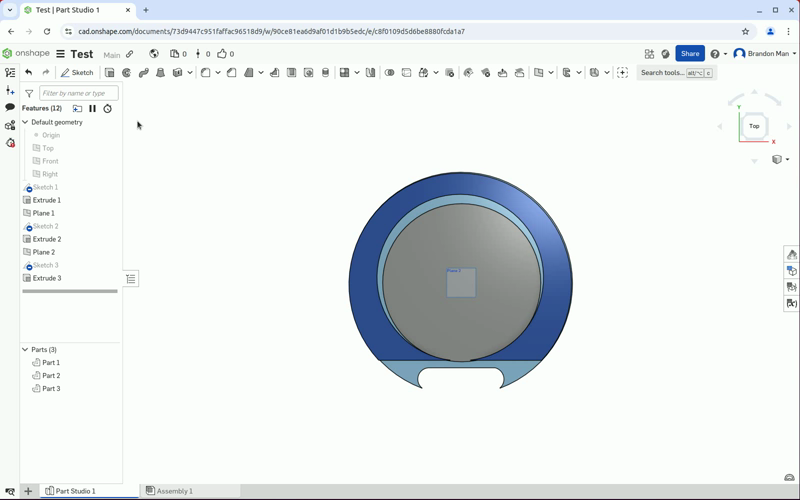
key(shift+h)
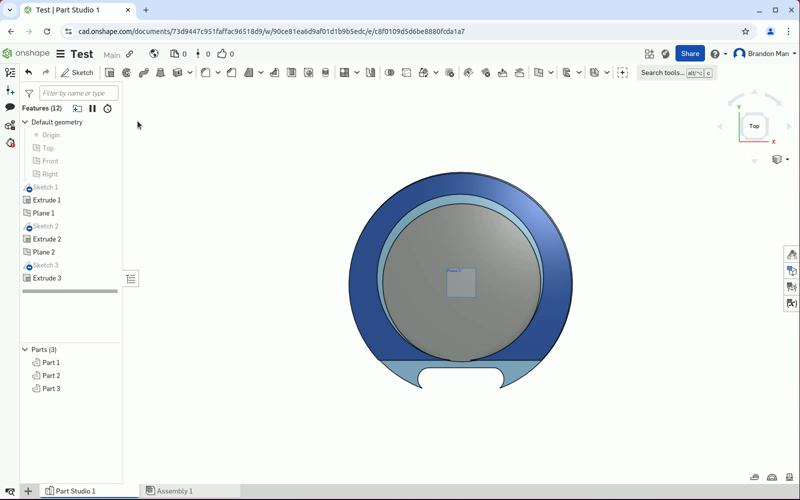
mouse_move(73, 189)
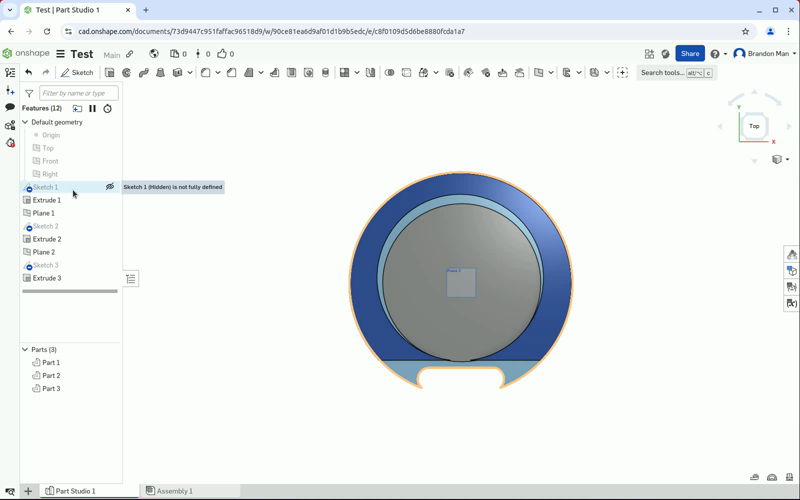
click(73, 189)
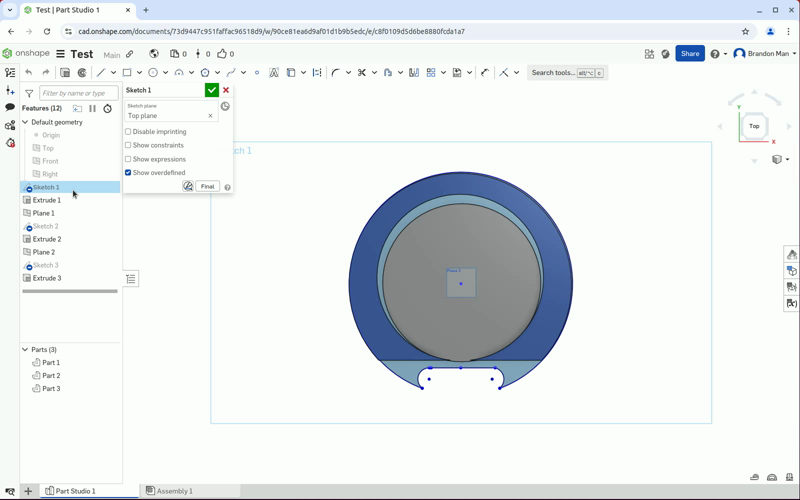
mouse_move(229, 92)
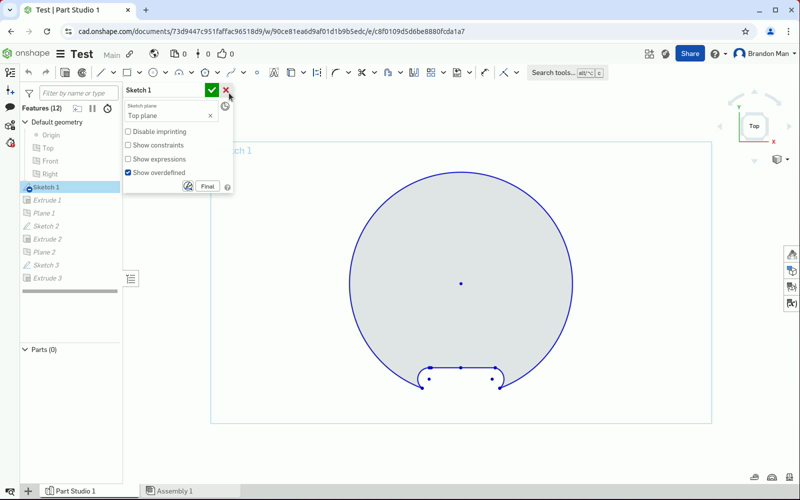
click(229, 92)
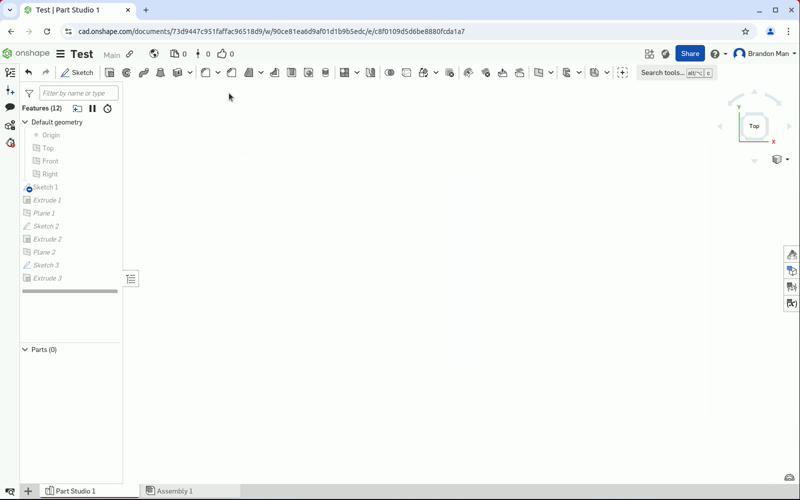
key(shift+s)
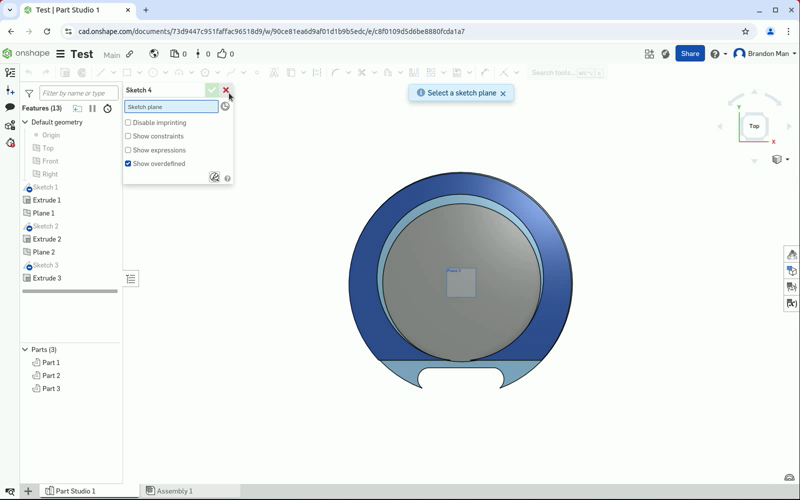
mouse_move(73, 254)
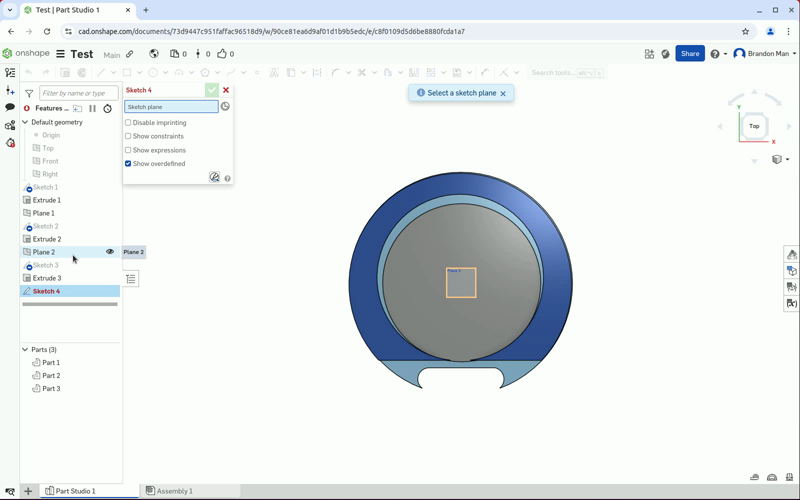
click(73, 254)
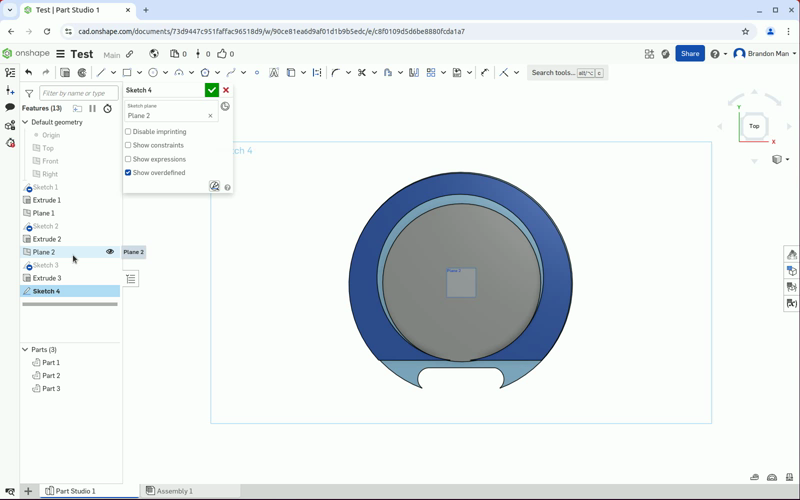
mouse_move(73, 352)
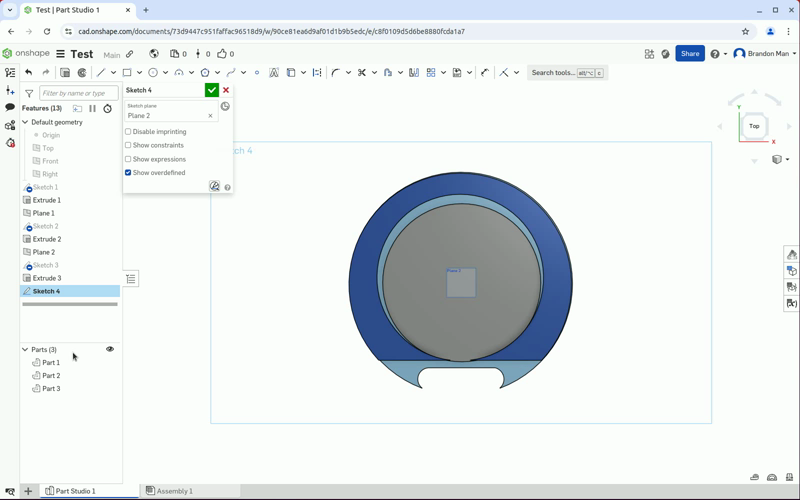
key(y)
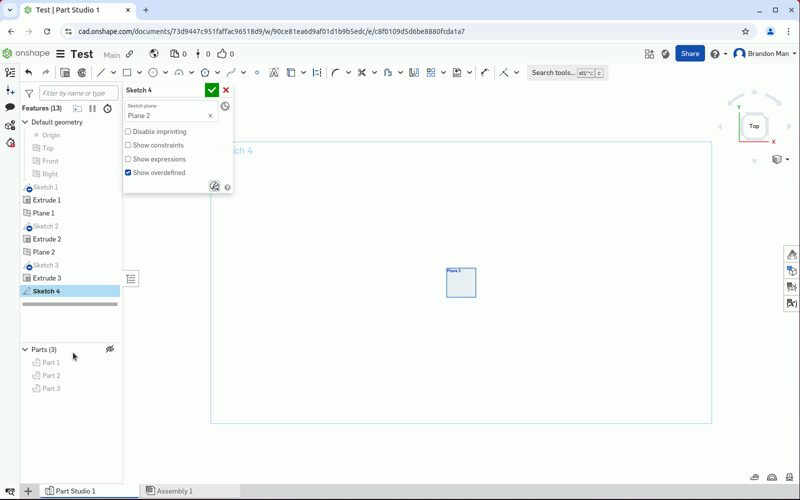
key(l)
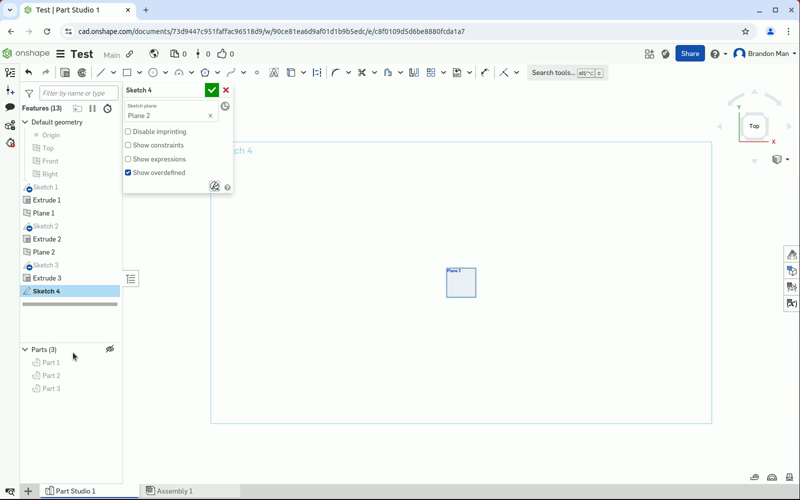
key_down(shift)
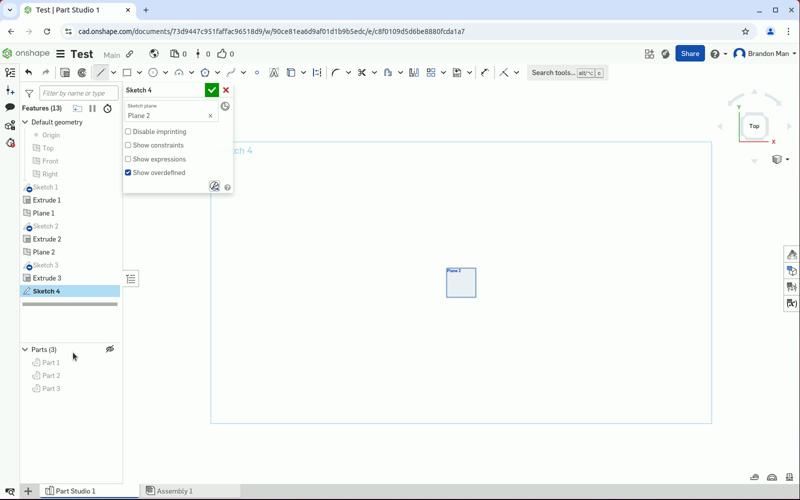
mouse_move(451, 360)
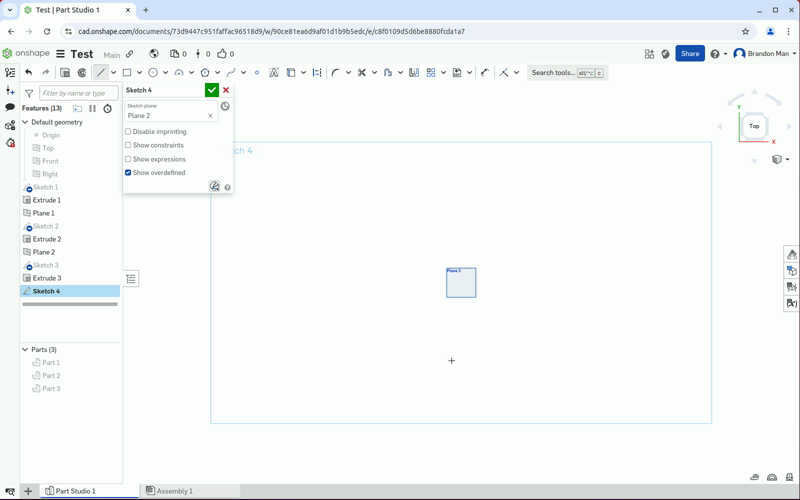
click(451, 360)
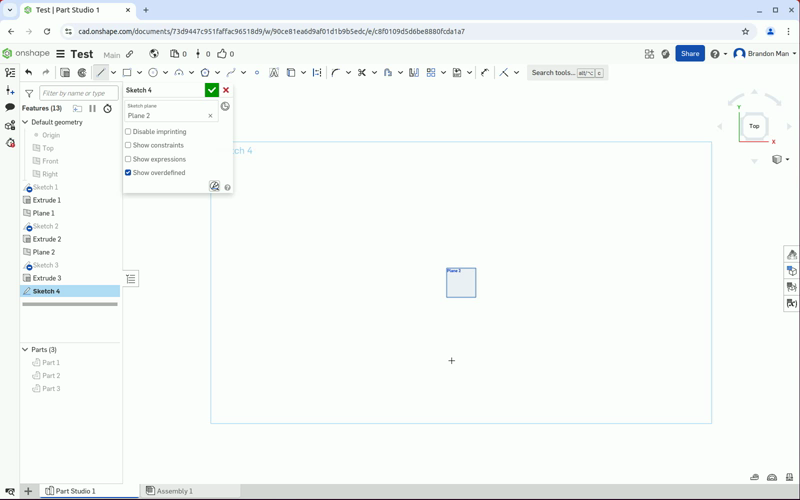
key_up(shift)
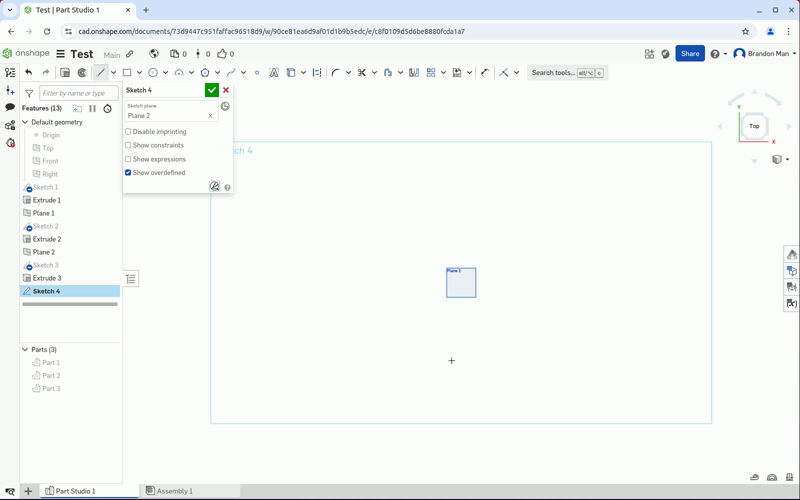
key_down(shift)
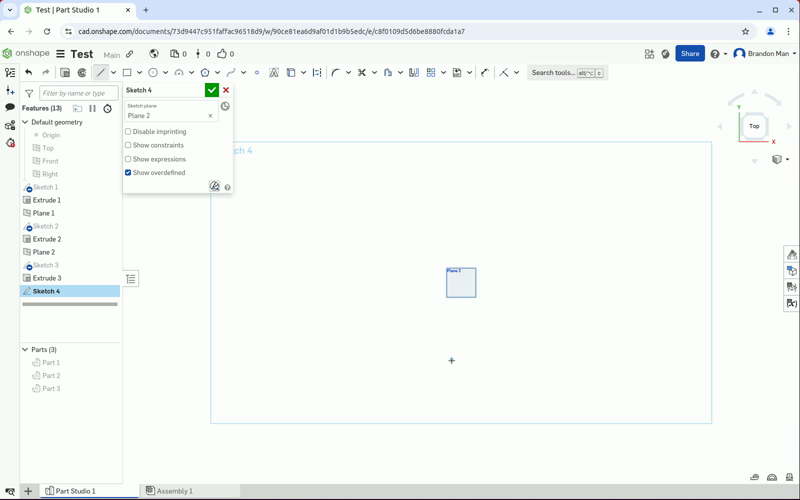
mouse_move(481, 360)
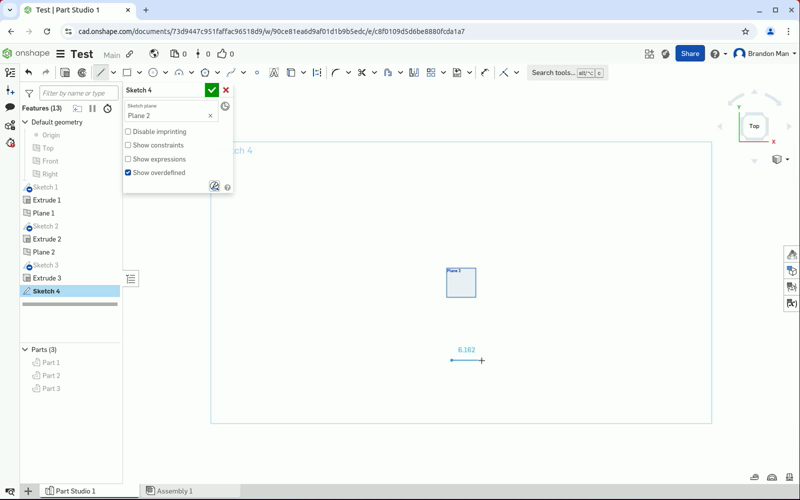
mouse_move(470, 360)
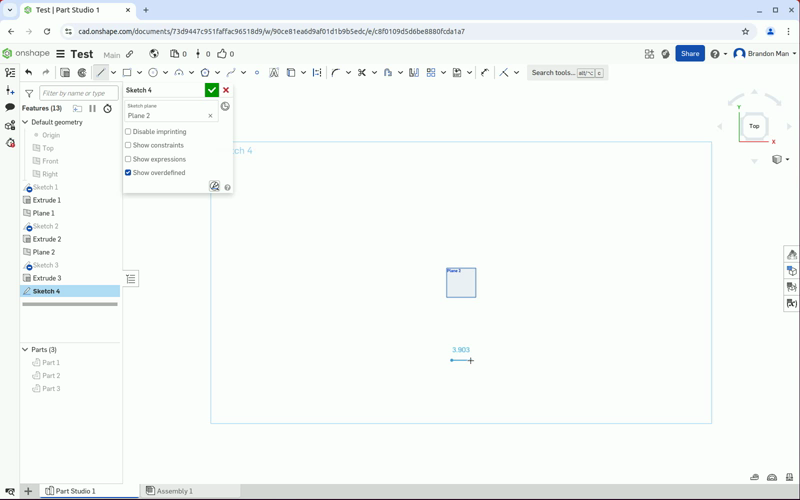
click(470, 360)
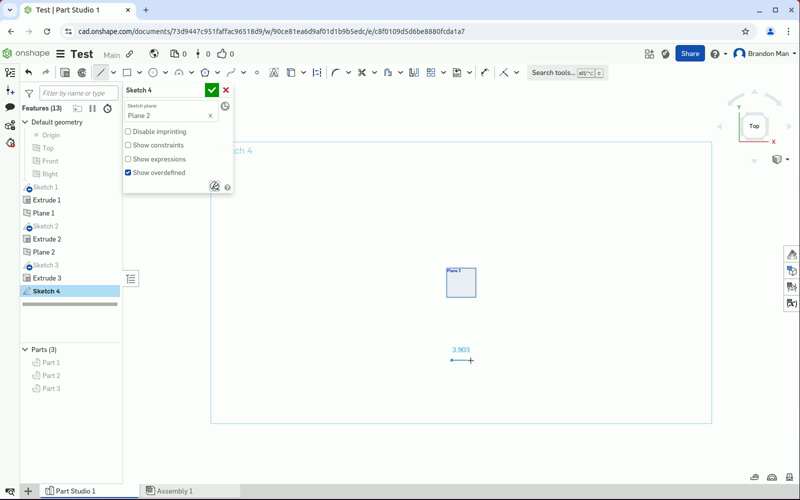
key_up(shift)
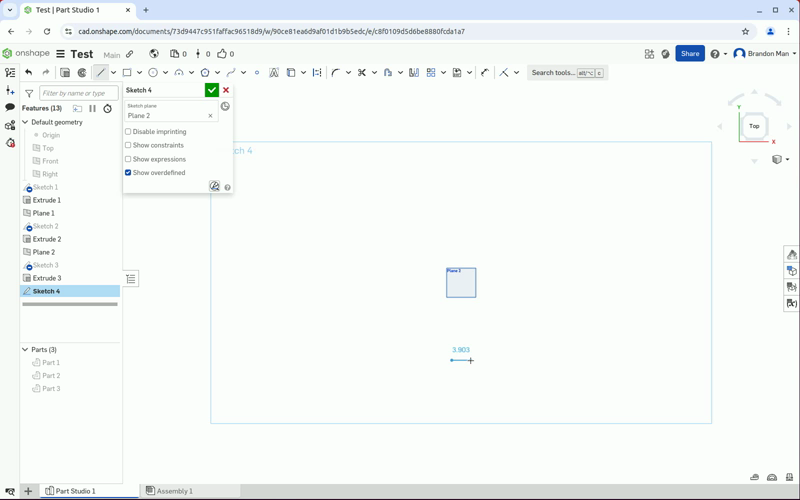
key(esc)
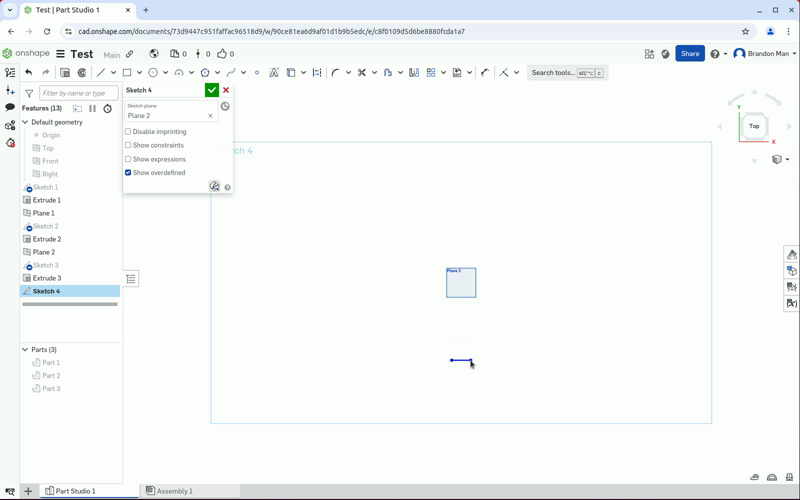
key(a)
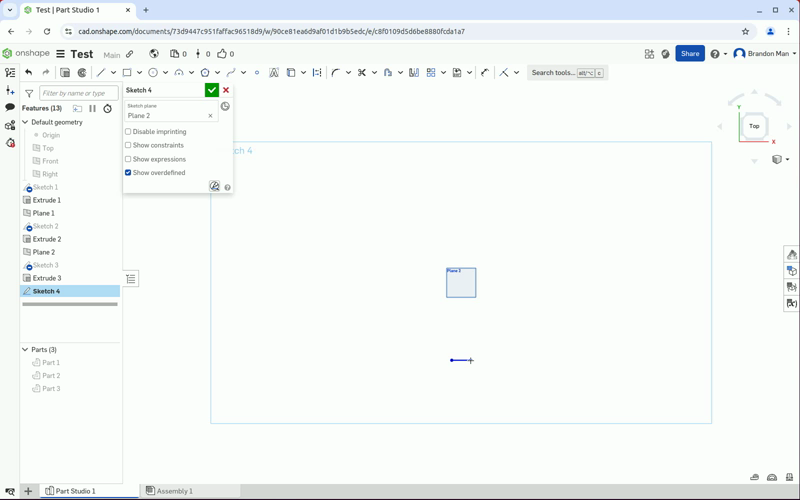
mouse_move(470, 360)
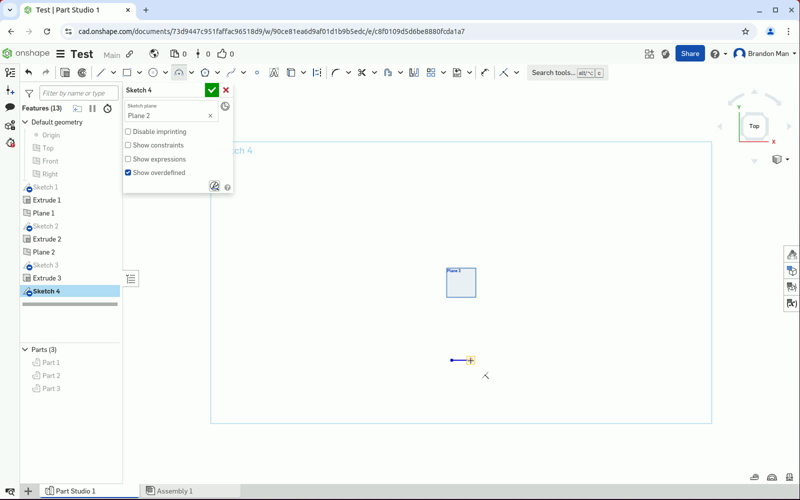
click(470, 360)
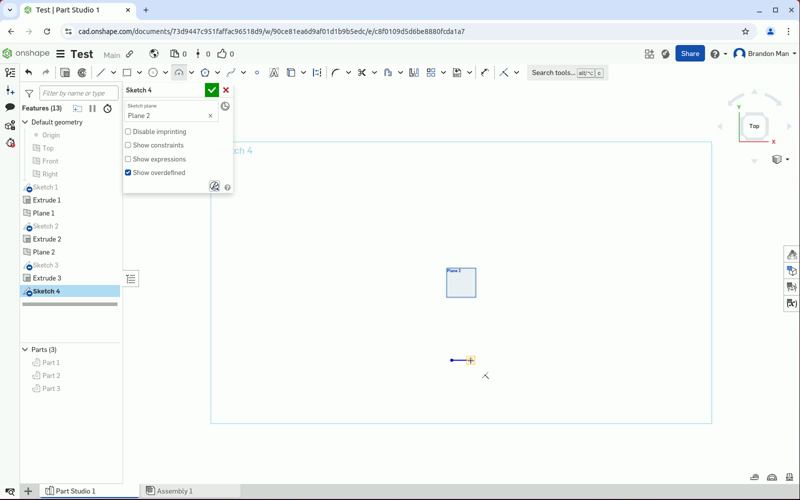
mouse_move(451, 360)
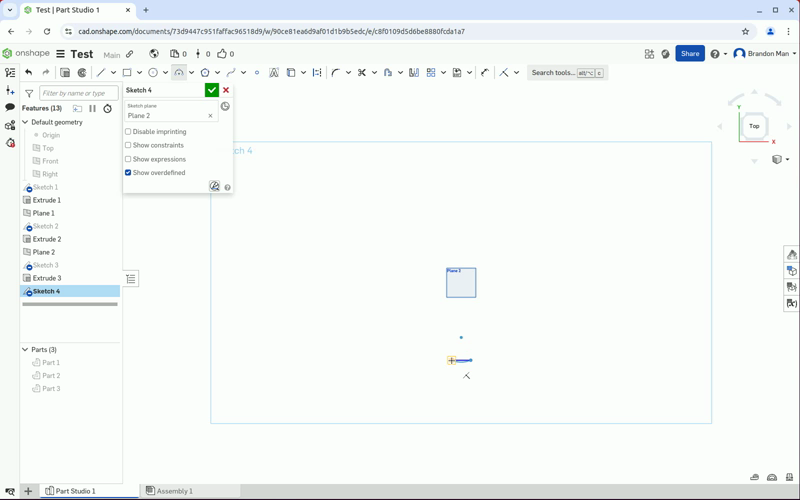
click(451, 360)
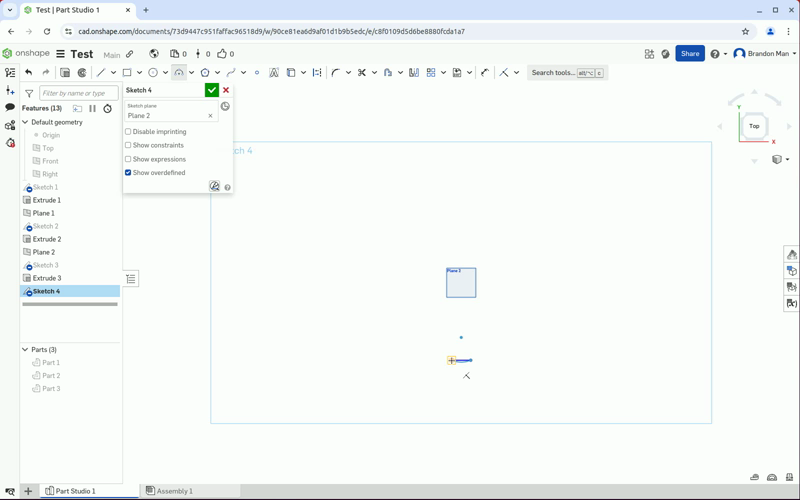
key_down(shift)
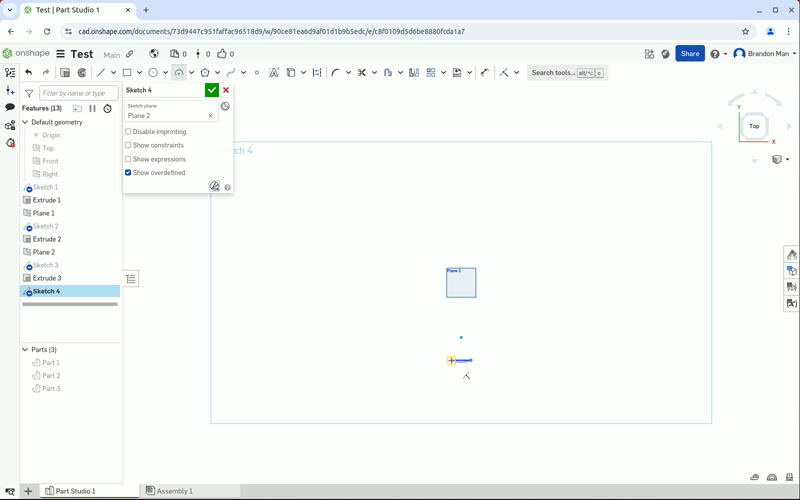
mouse_move(461, 201)
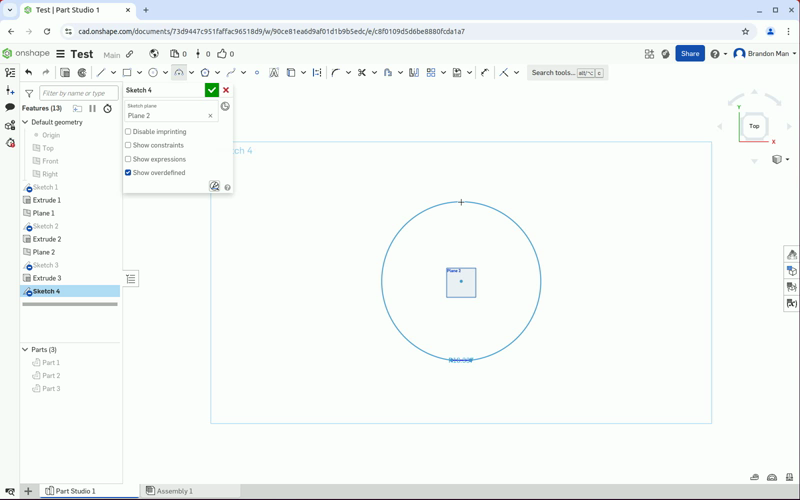
click(461, 201)
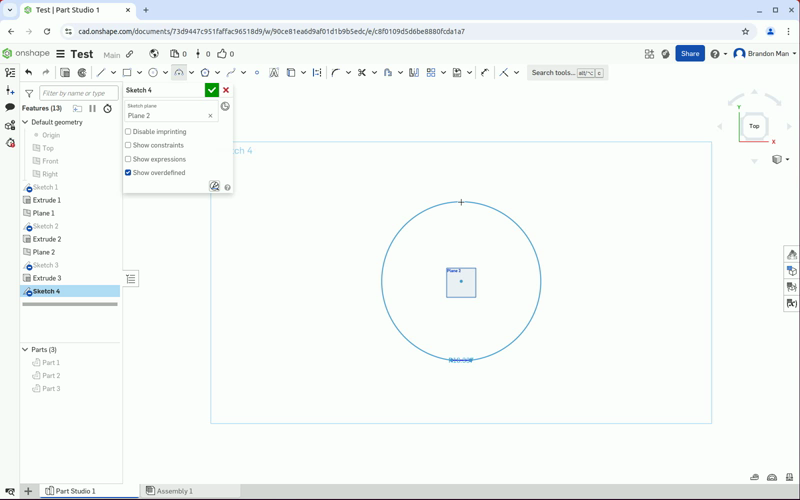
key_up(shift)
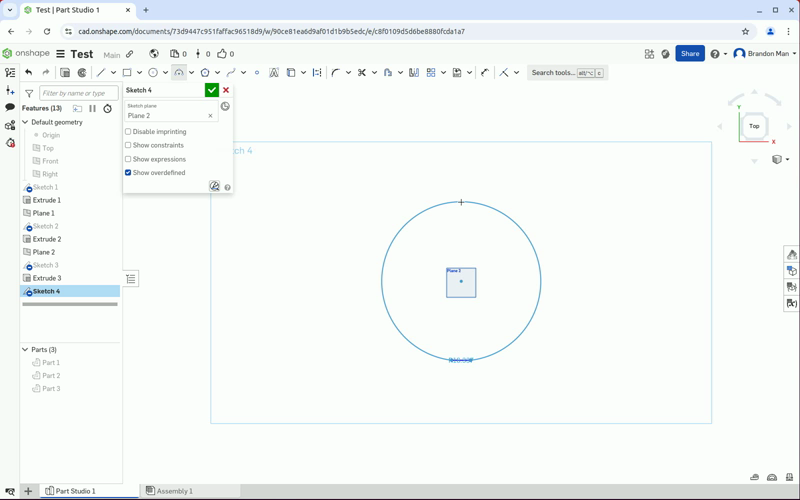
key(esc)
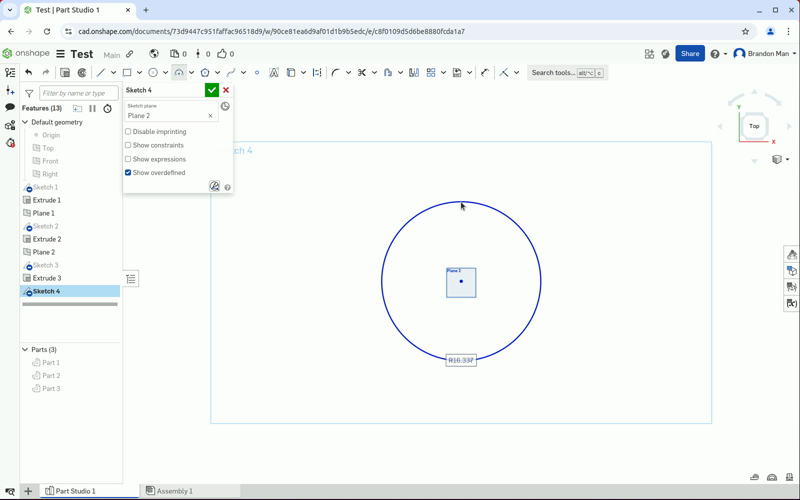
mouse_move(419, 324)
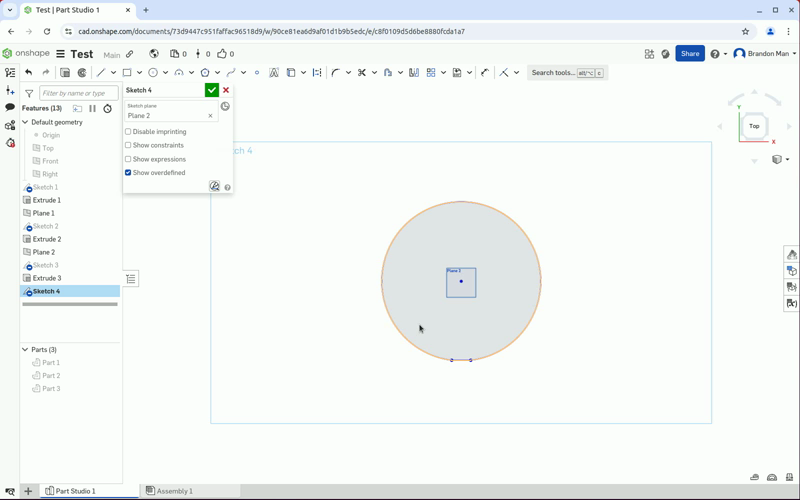
click(419, 324)
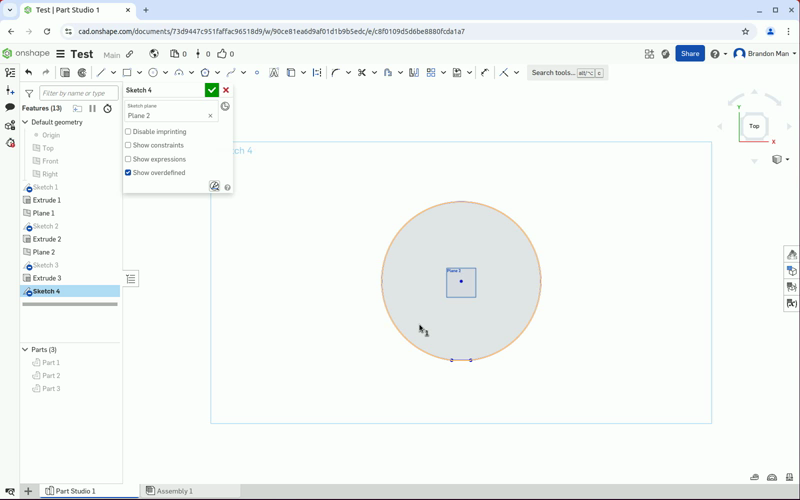
mouse_move(73, 352)
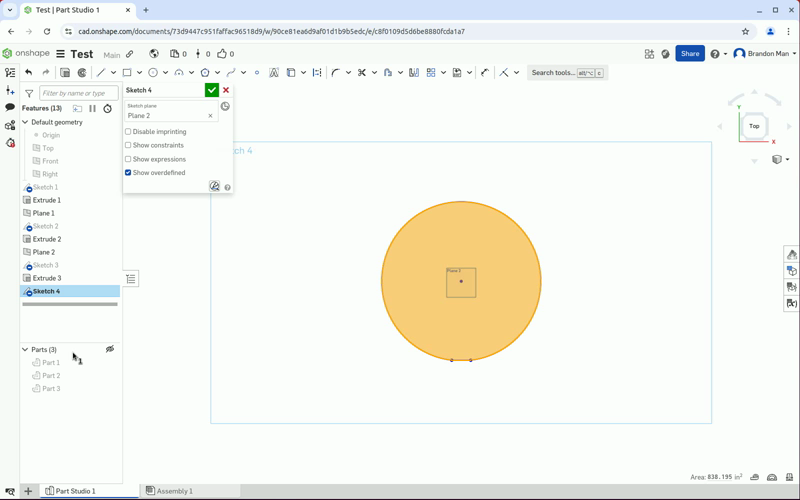
key(shift+y)
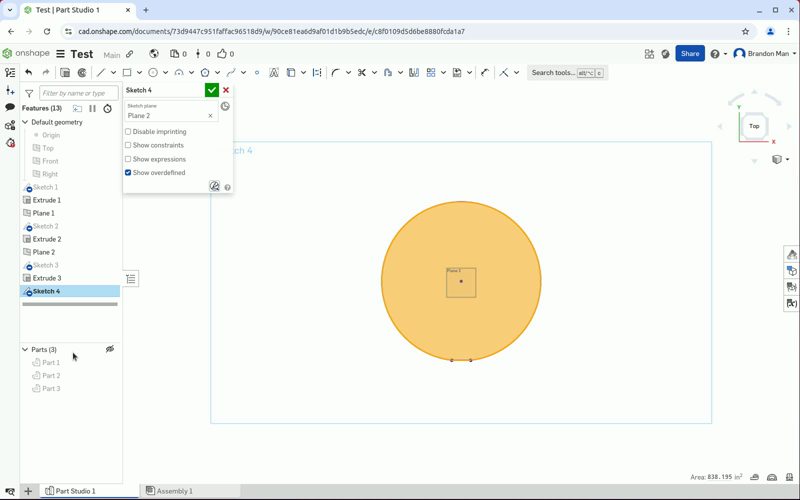
key(shift+e)
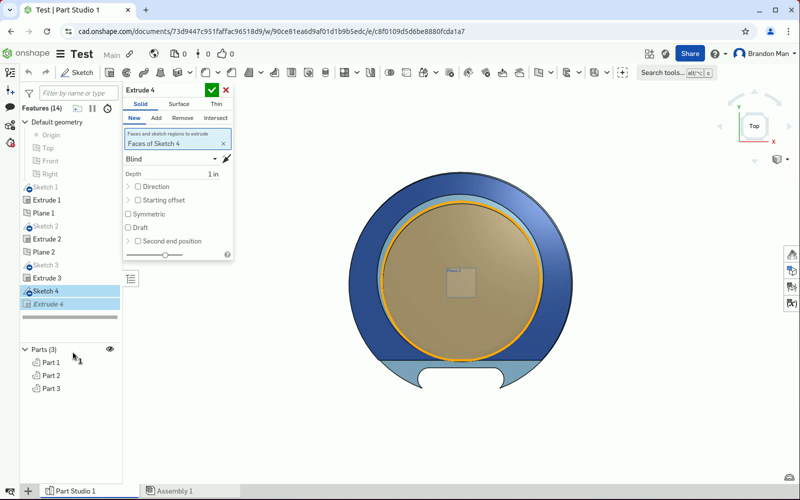
mouse_move(143, 106)
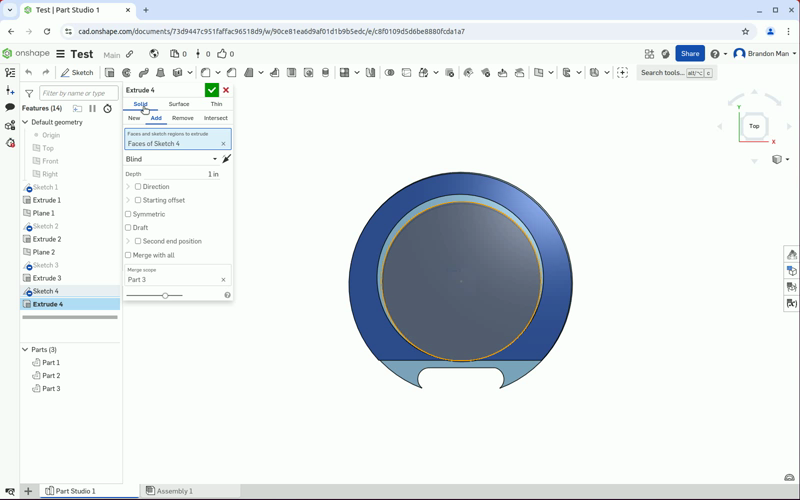
click(143, 106)
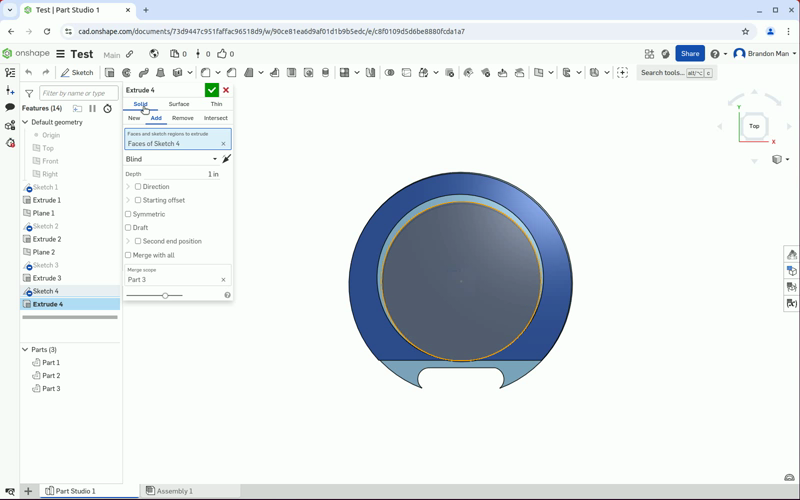
mouse_move(137, 120)
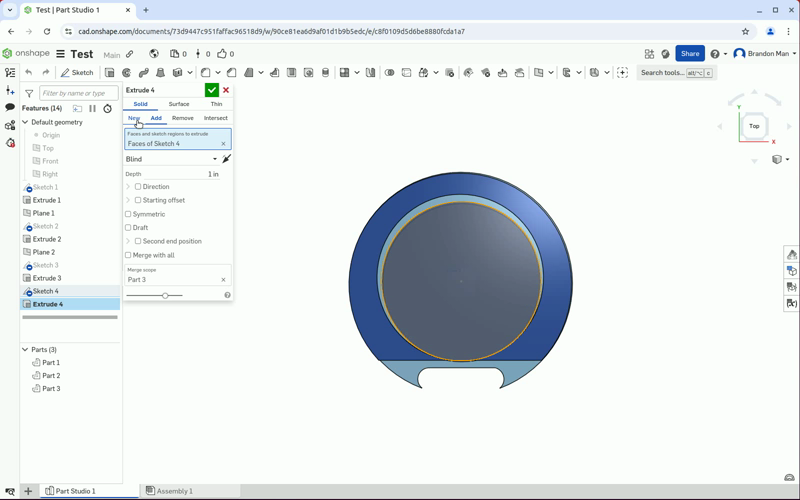
click(137, 120)
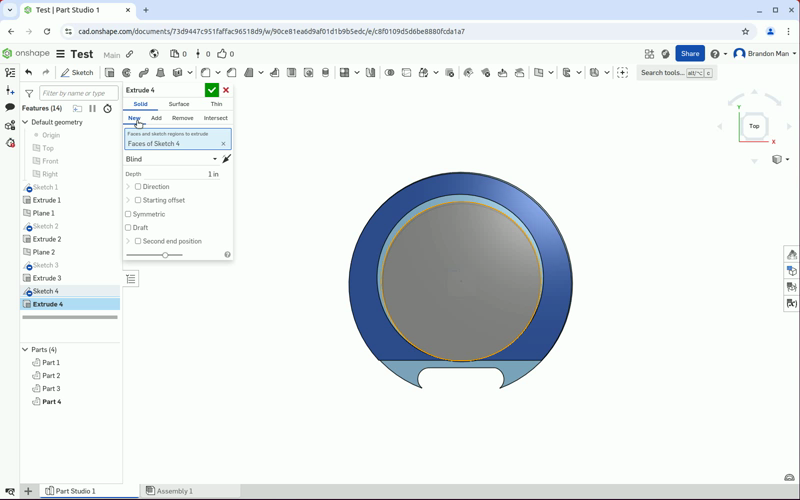
key(tab, 4)
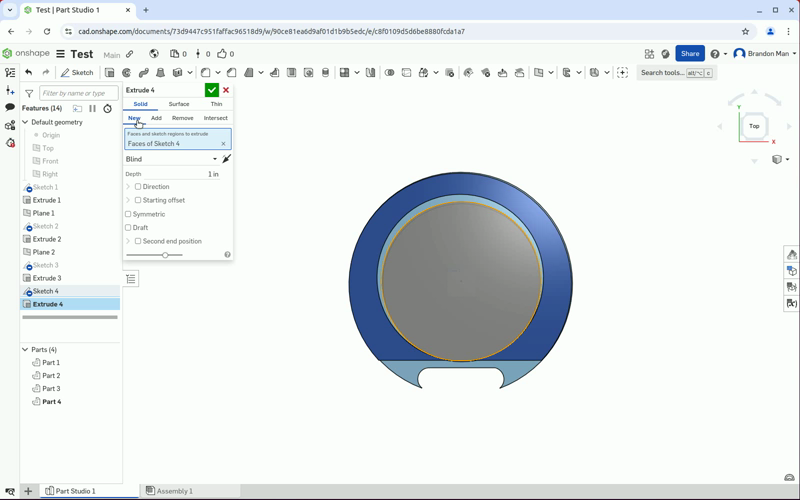
text(2.166)
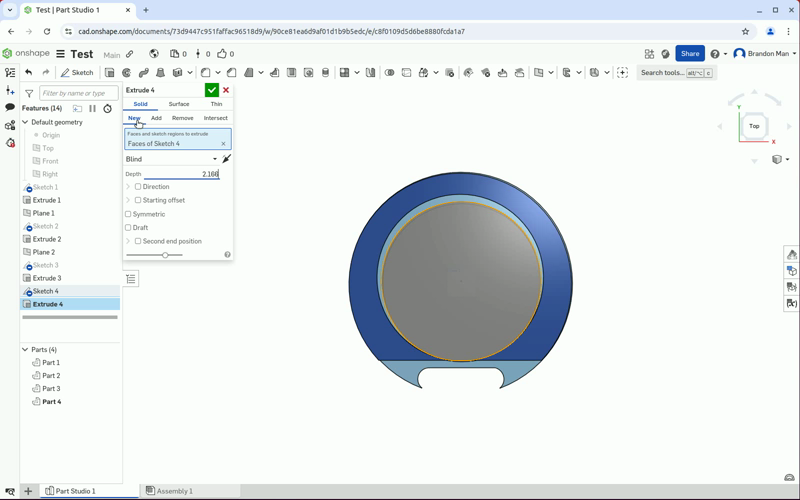
key(enter)
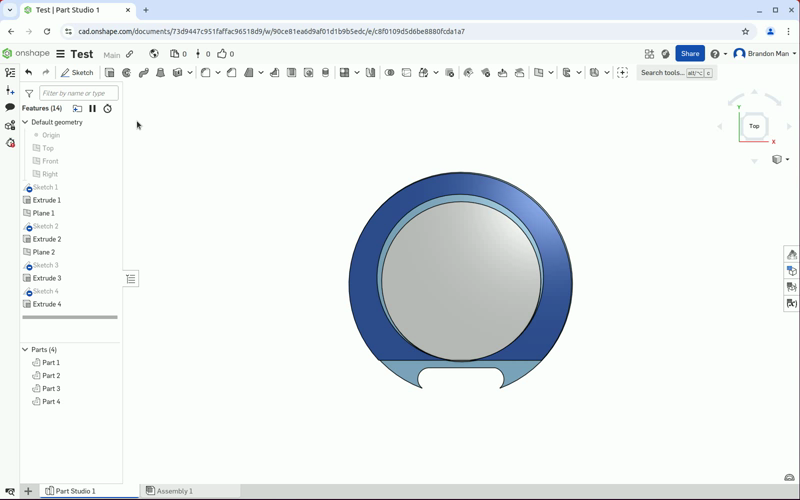
key(shift+h)
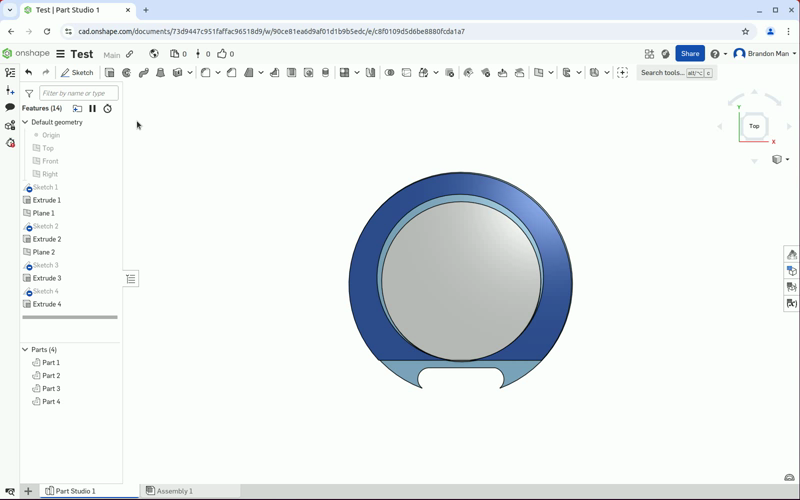
key(shift+h)
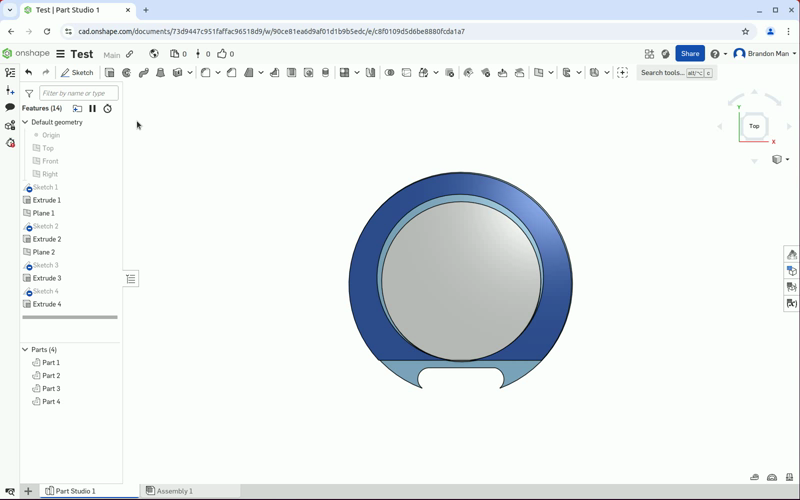
mouse_move(73, 189)
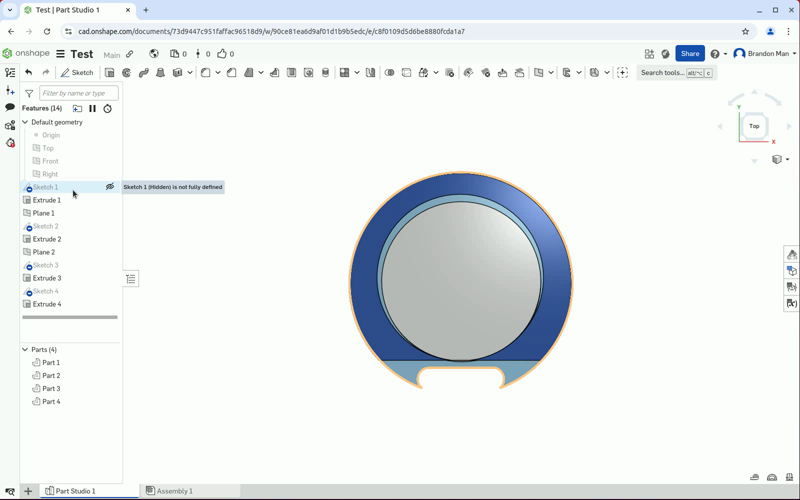
click(73, 189)
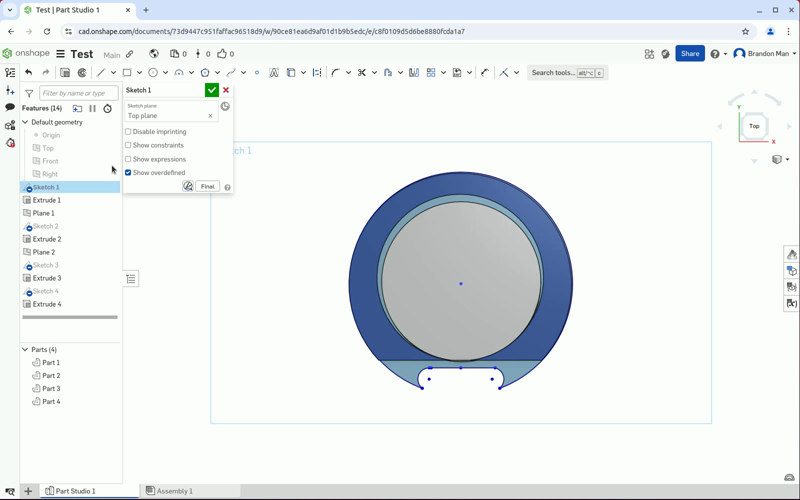
mouse_move(229, 92)
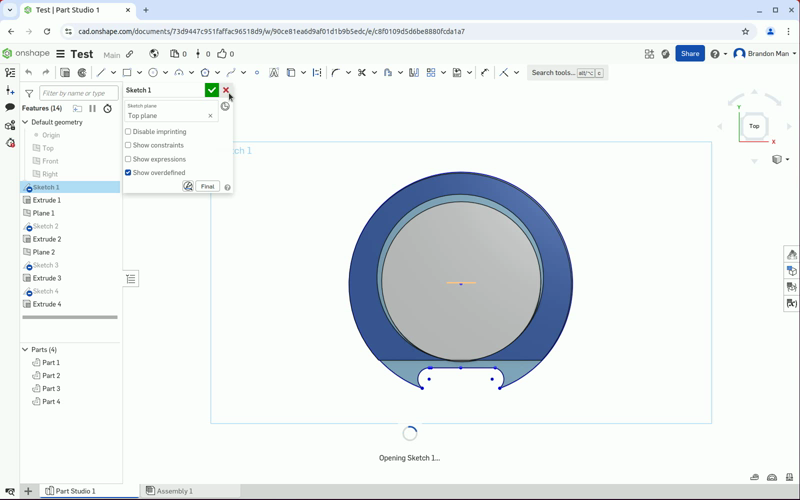
click(229, 92)
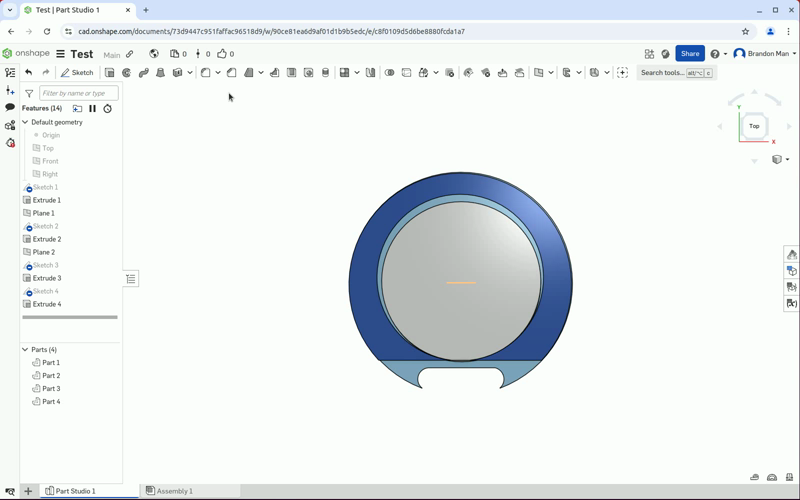
mouse_move(541, 75)
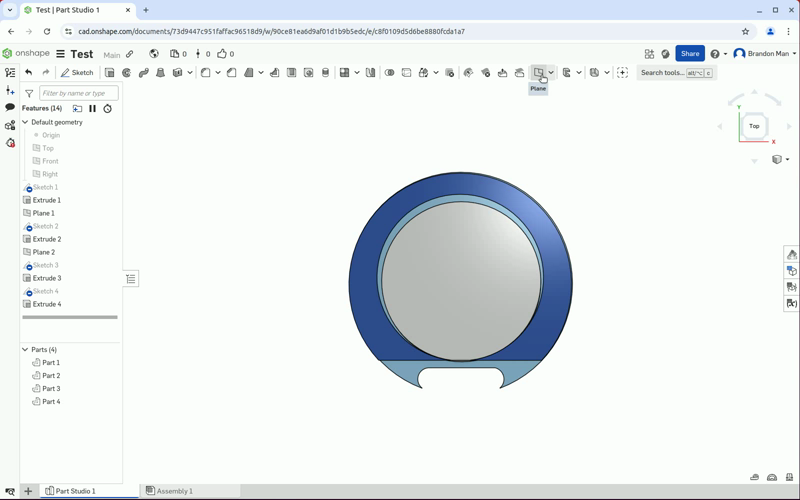
click(541, 75)
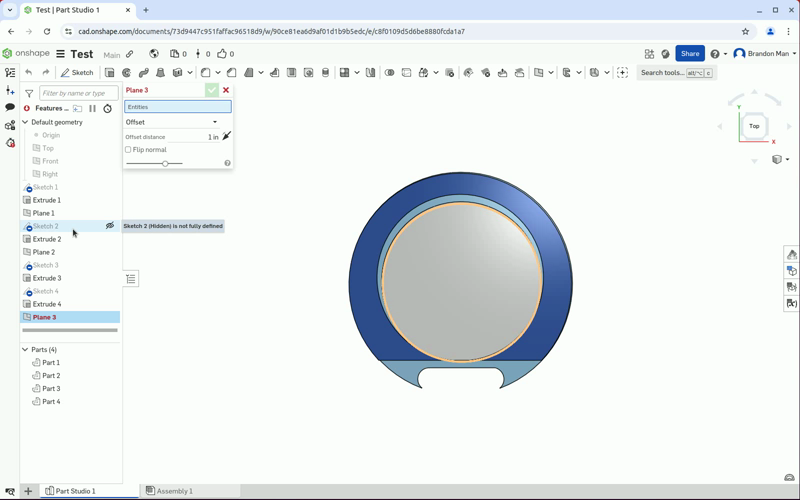
scroll(3)
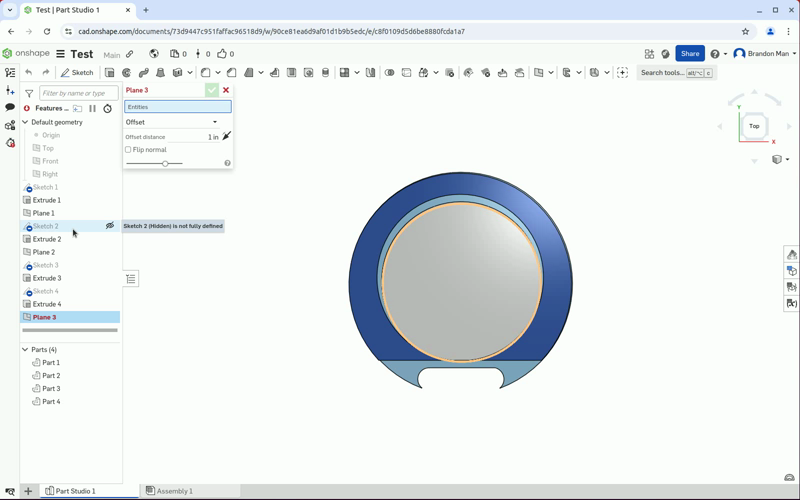
mouse_move(73, 150)
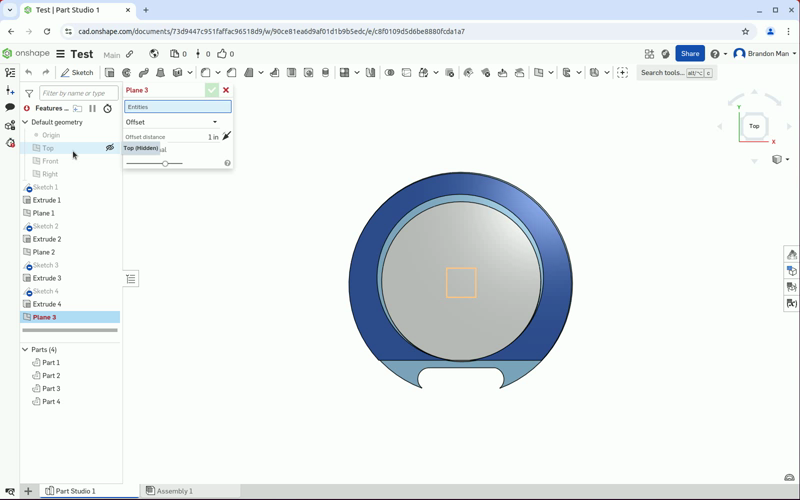
click(73, 150)
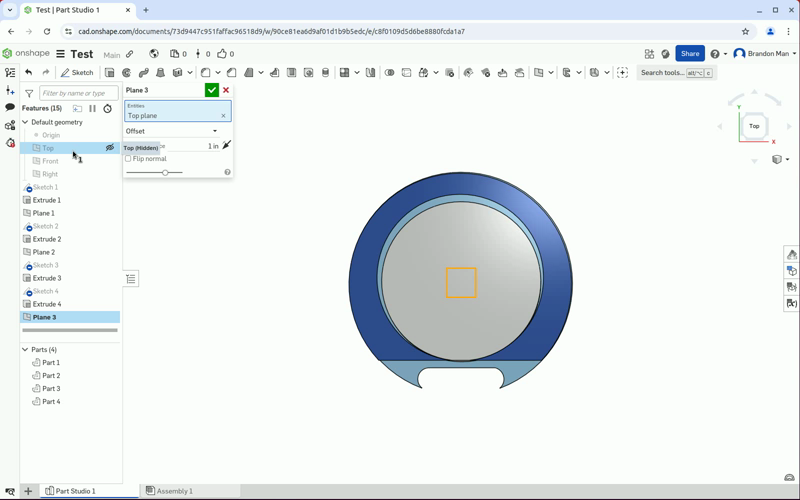
key(tab, 2)
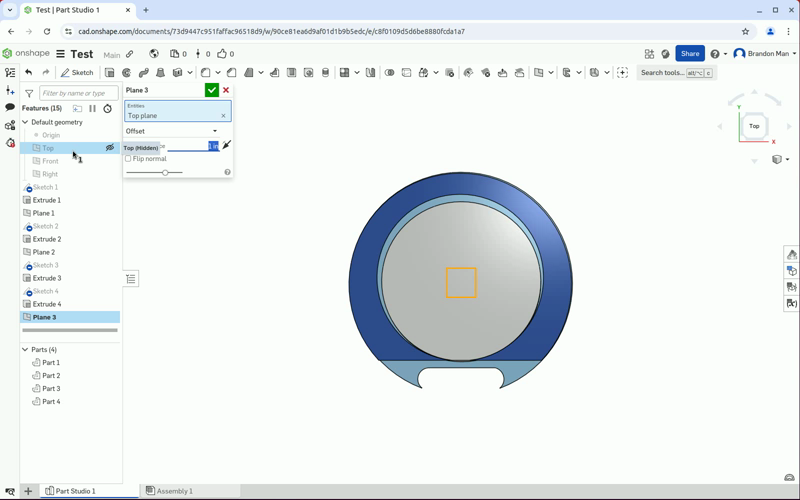
text(10.352)
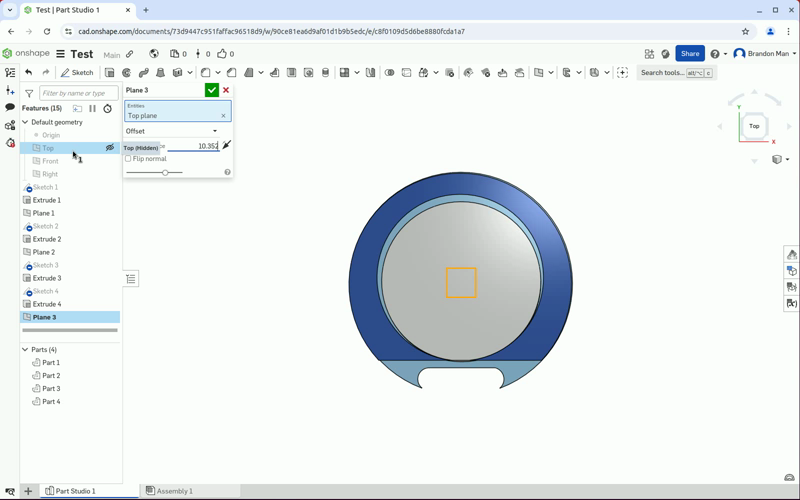
key(enter, 2)
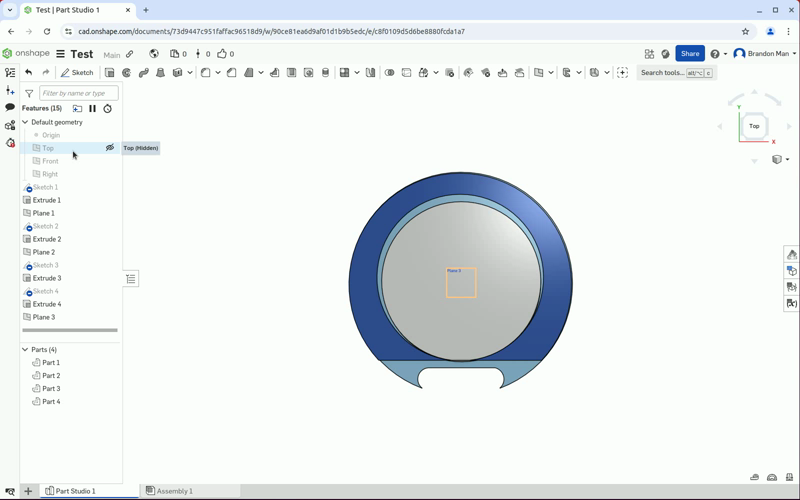
key(shift+s)
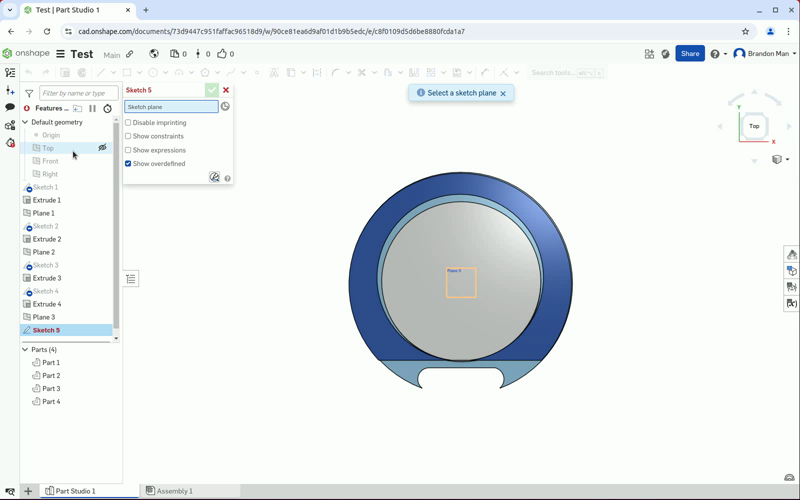
mouse_move(69, 319)
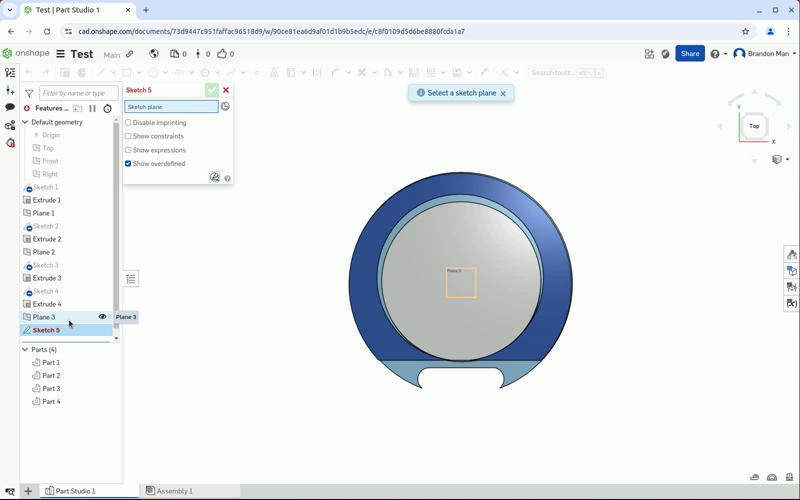
click(69, 319)
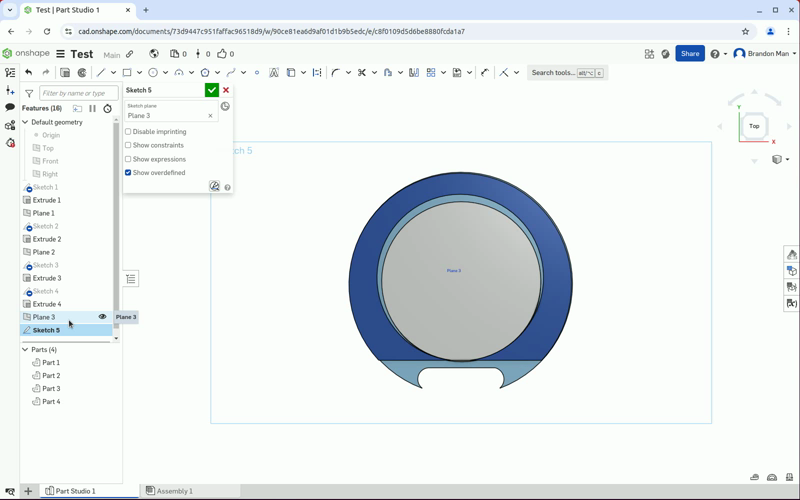
mouse_move(73, 352)
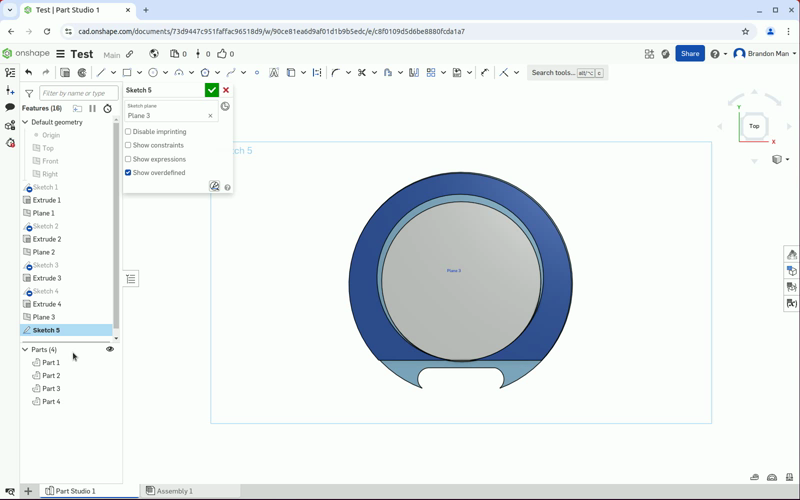
key(y)
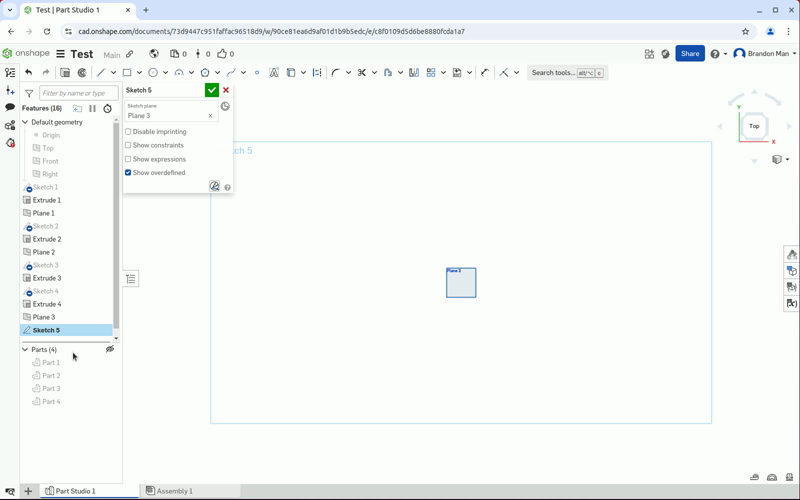
key(c)
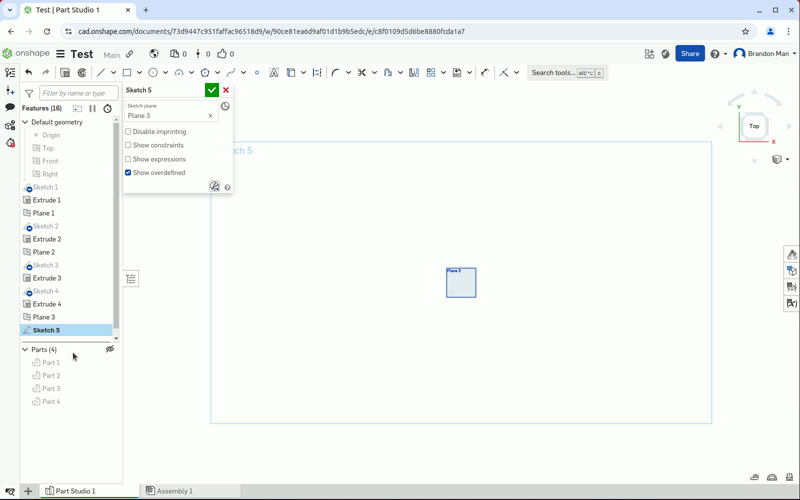
key_down(shift)
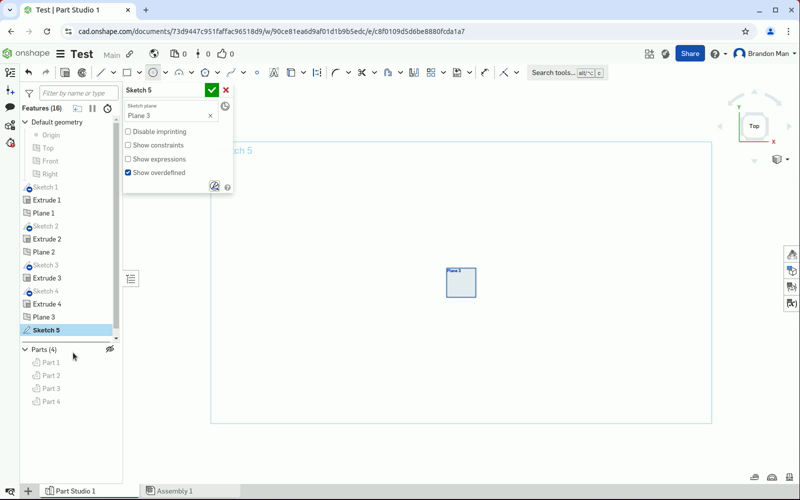
mouse_move(461, 282)
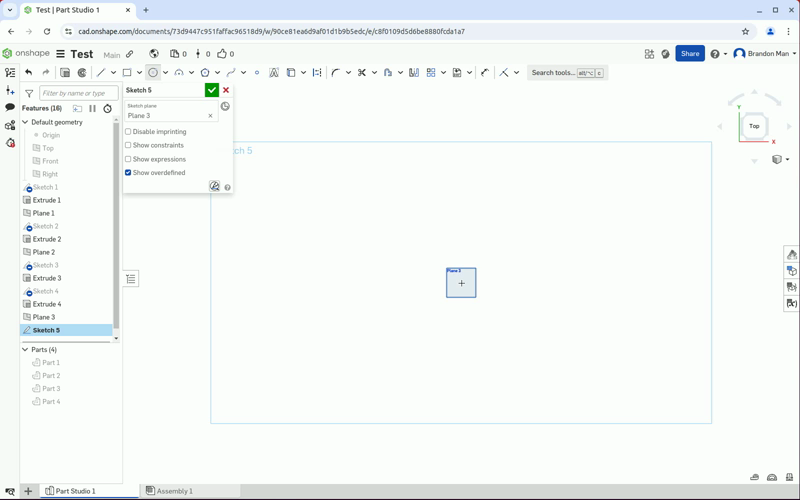
click(461, 282)
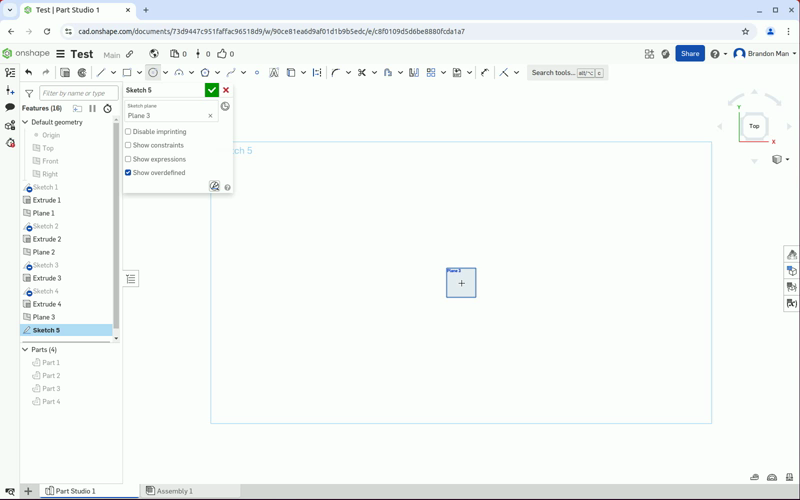
key_up(shift)
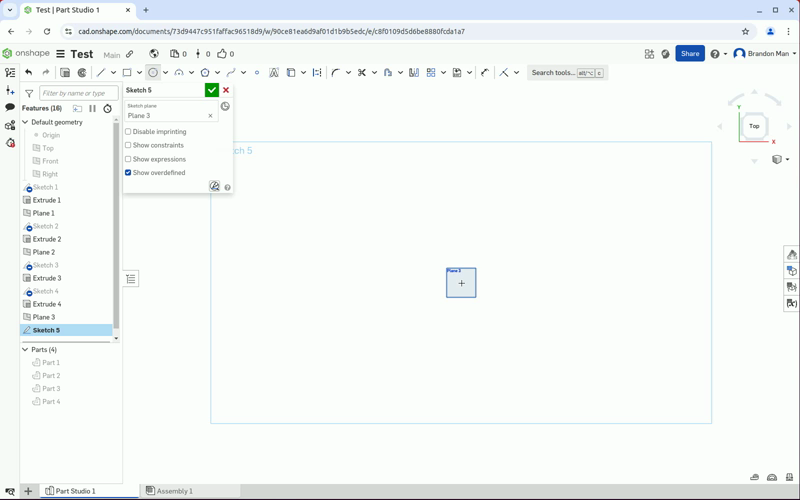
mouse_move(484, 282)
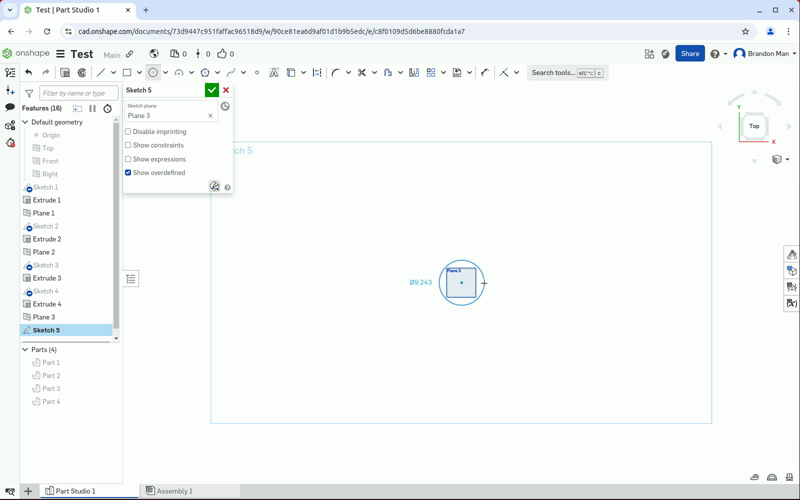
click(484, 282)
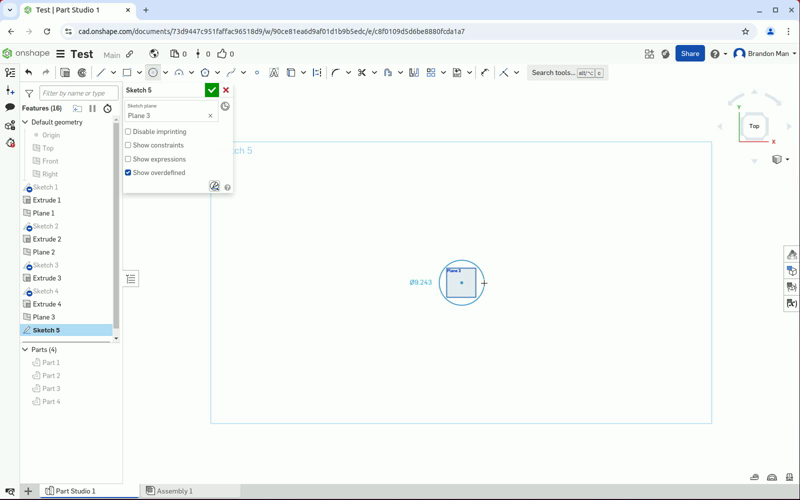
key(esc)
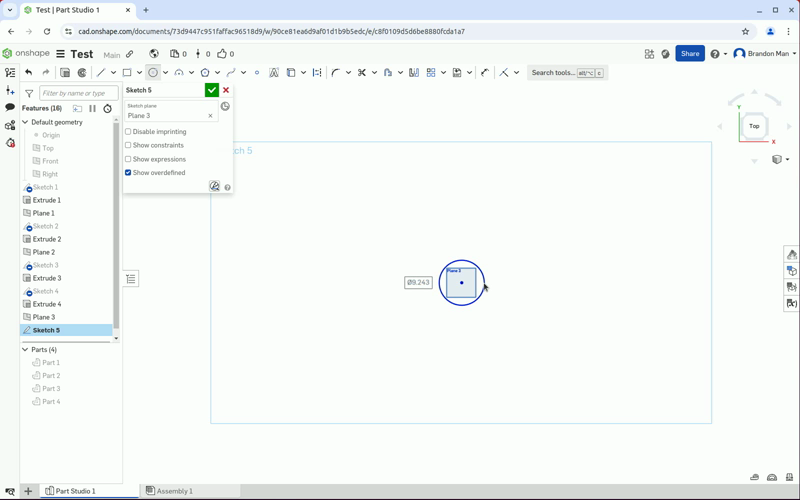
mouse_move(474, 283)
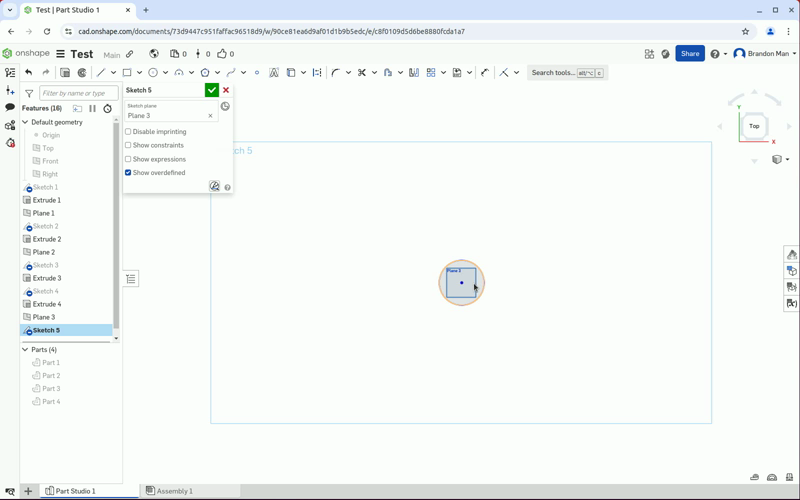
scroll(6)
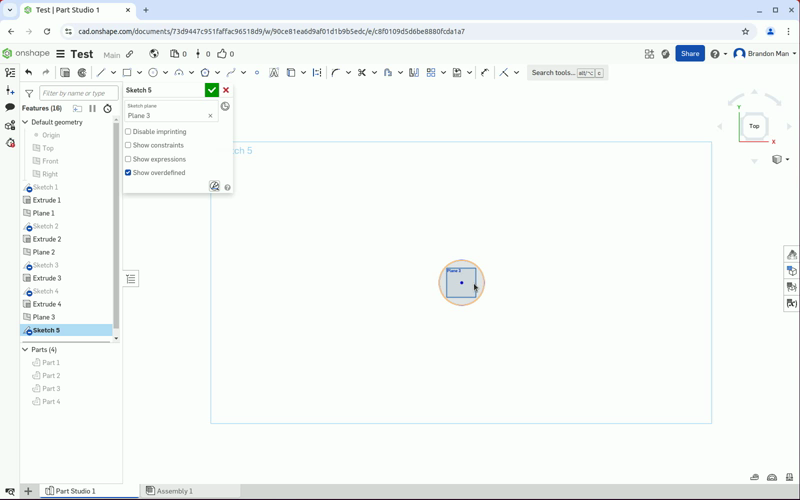
scroll(6)
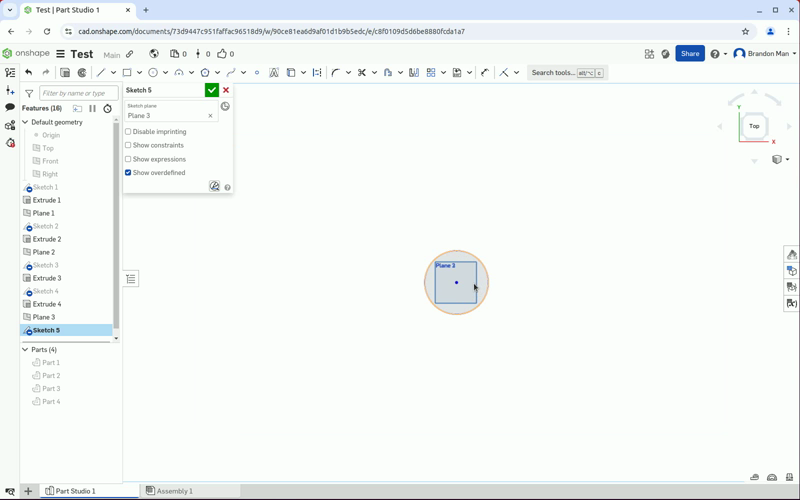
scroll(6)
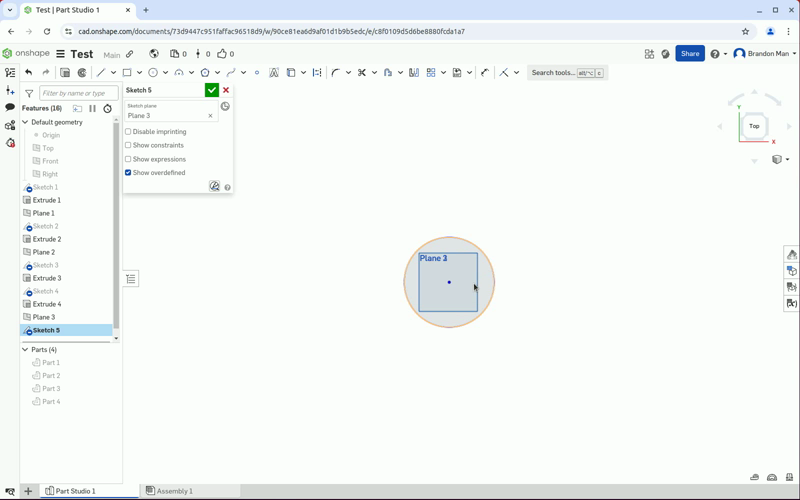
scroll(6)
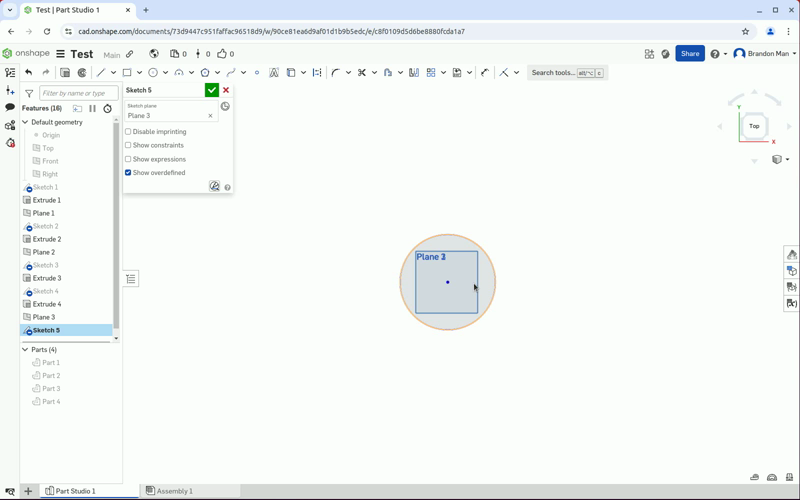
scroll(6)
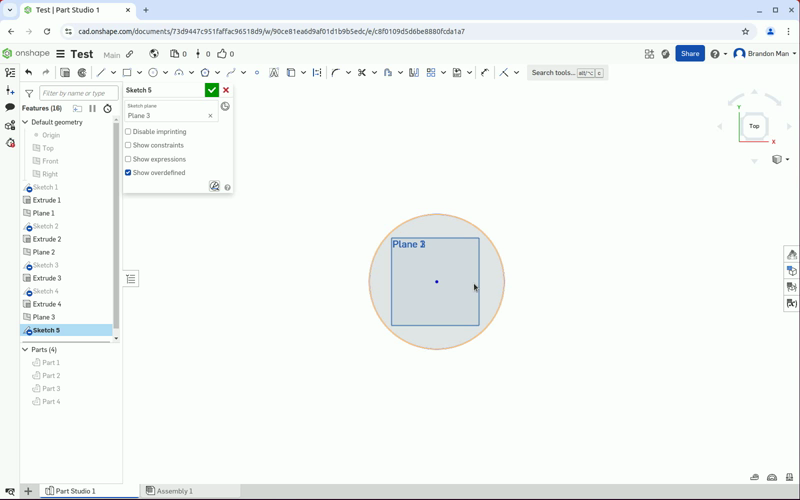
scroll(6)
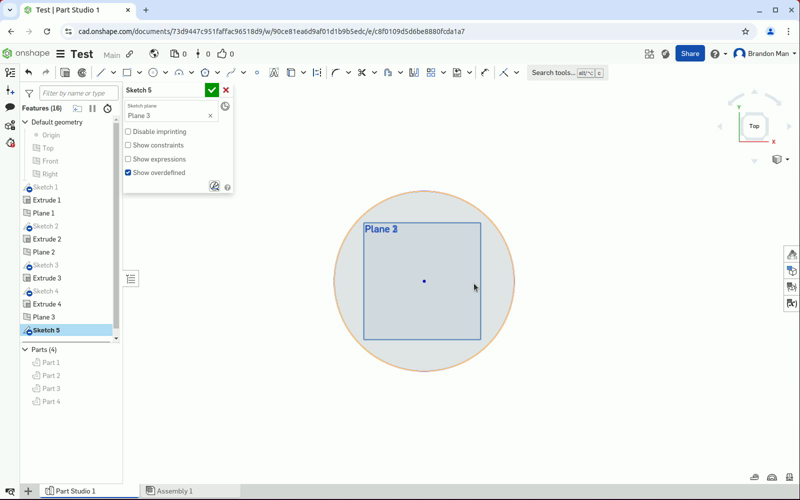
scroll(6)
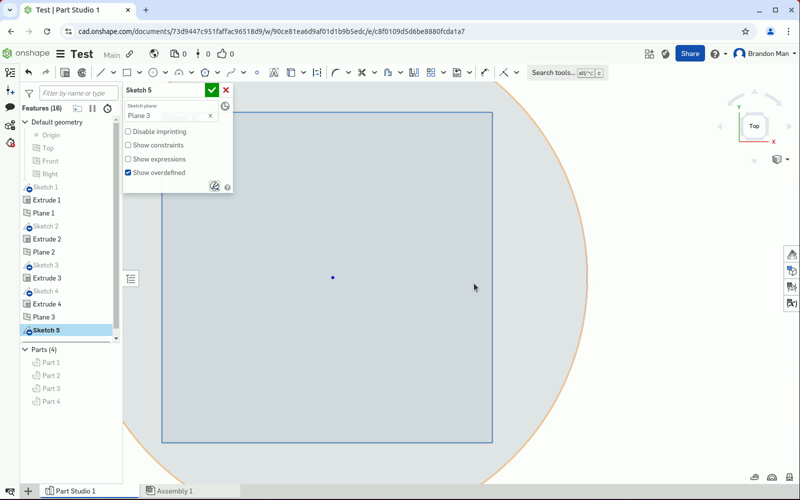
click(474, 283)
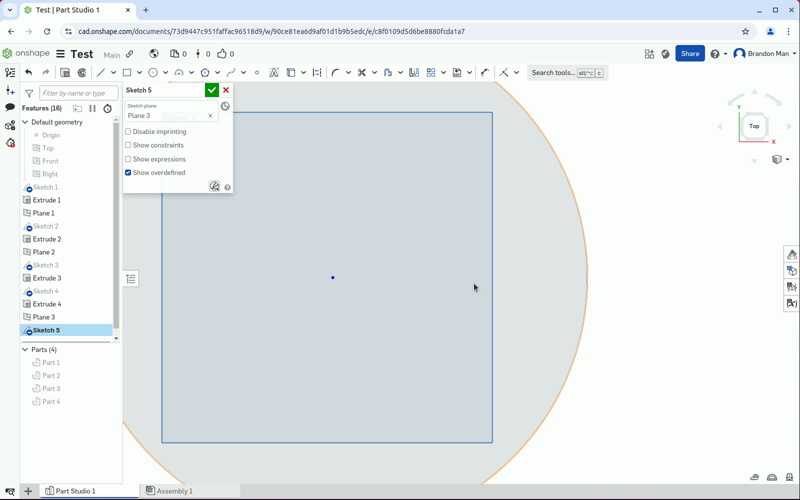
scroll(-6)
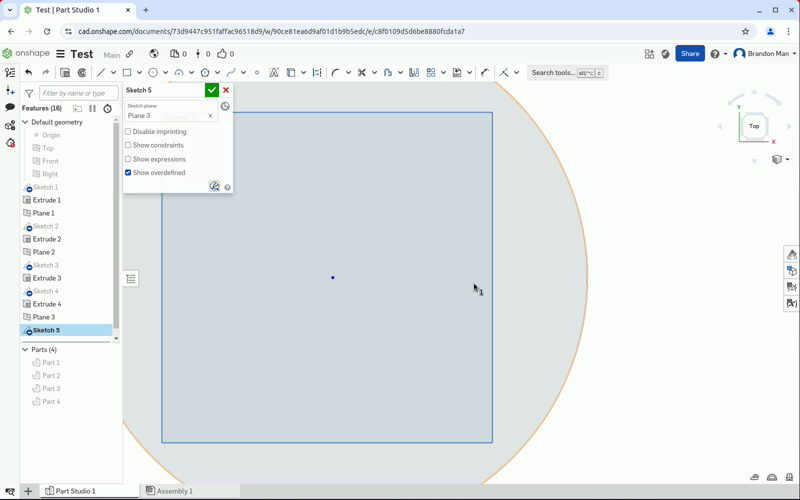
scroll(-6)
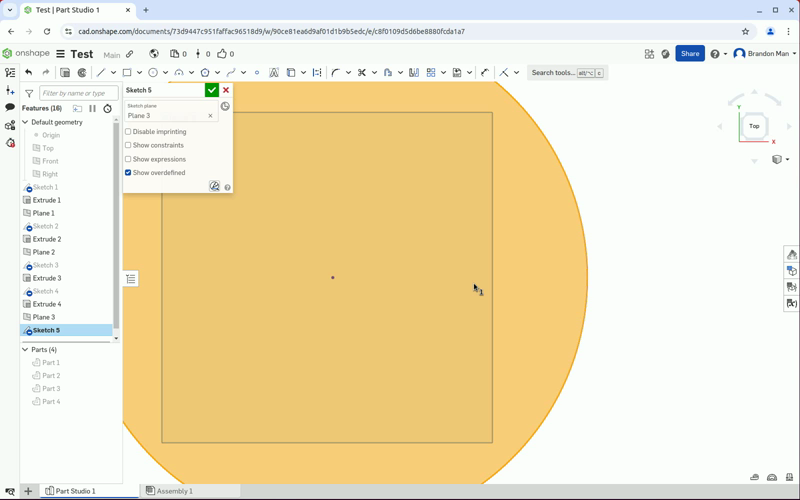
scroll(-6)
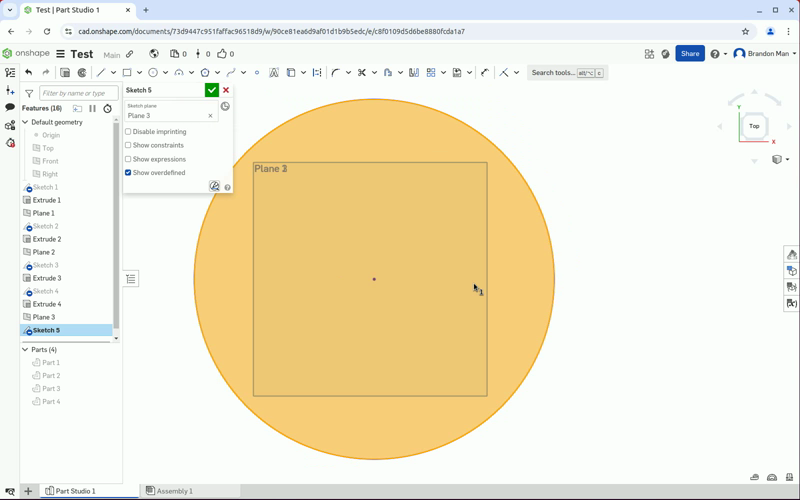
scroll(-6)
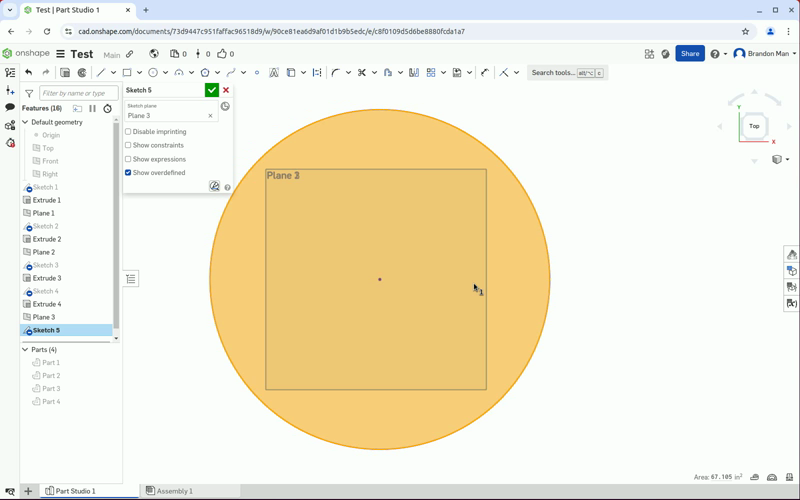
scroll(-6)
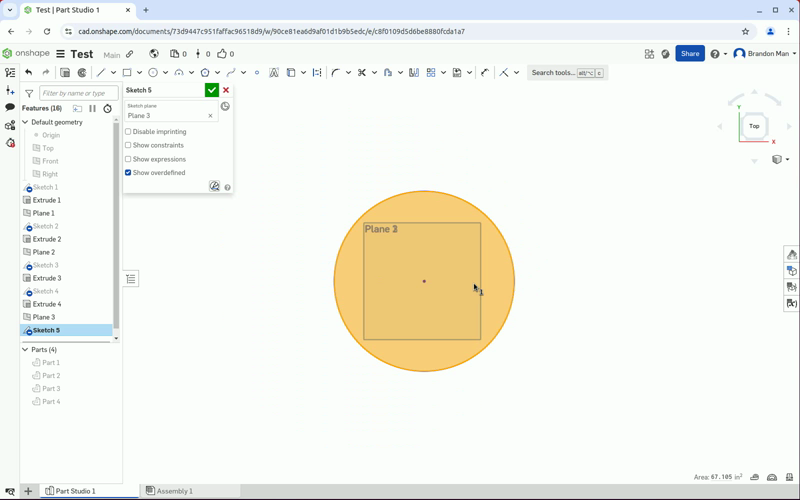
scroll(-6)
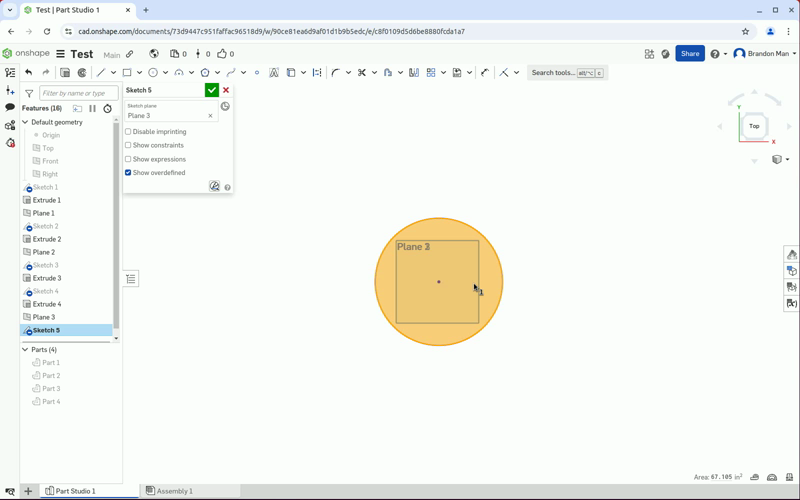
scroll(-6)
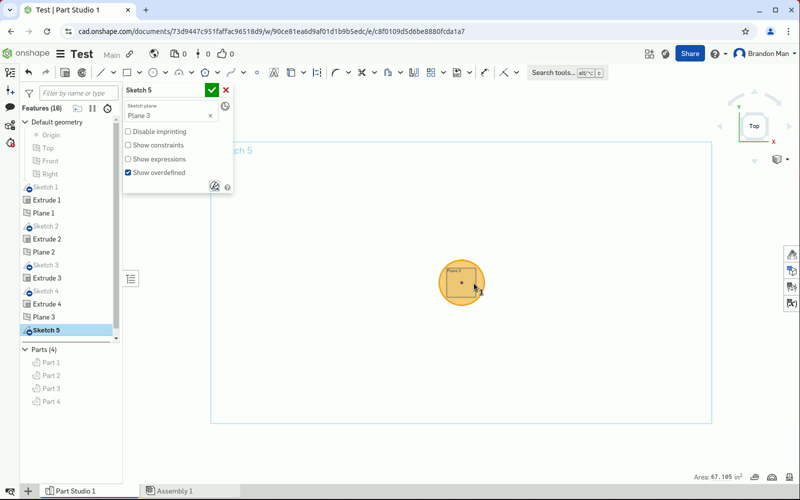
mouse_move(73, 352)
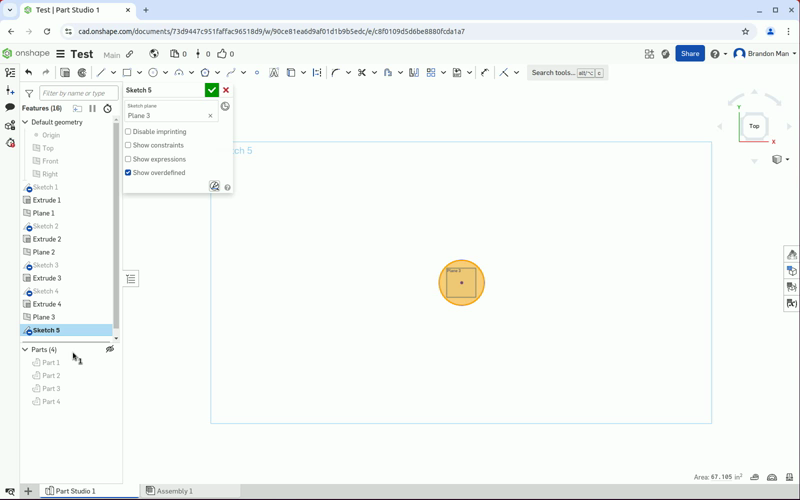
key(shift+y)
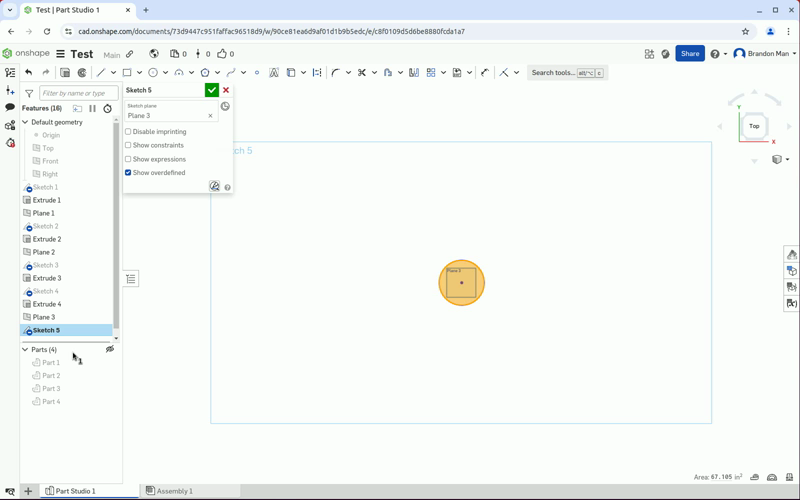
key(shift+e)
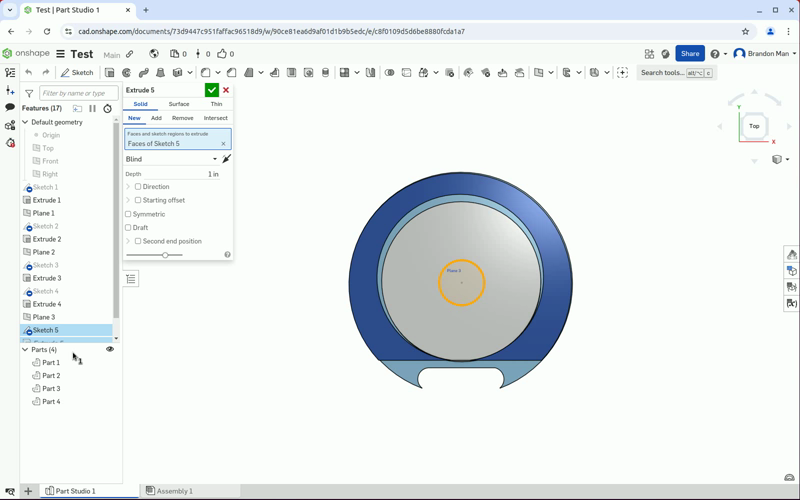
mouse_move(143, 106)
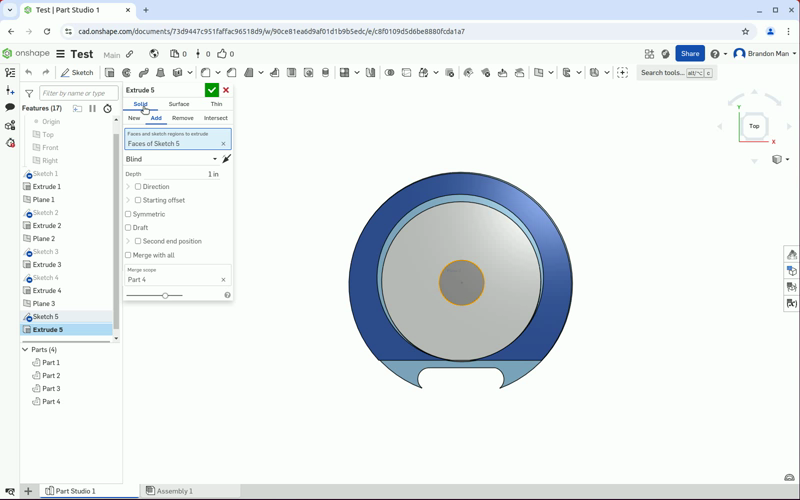
click(143, 106)
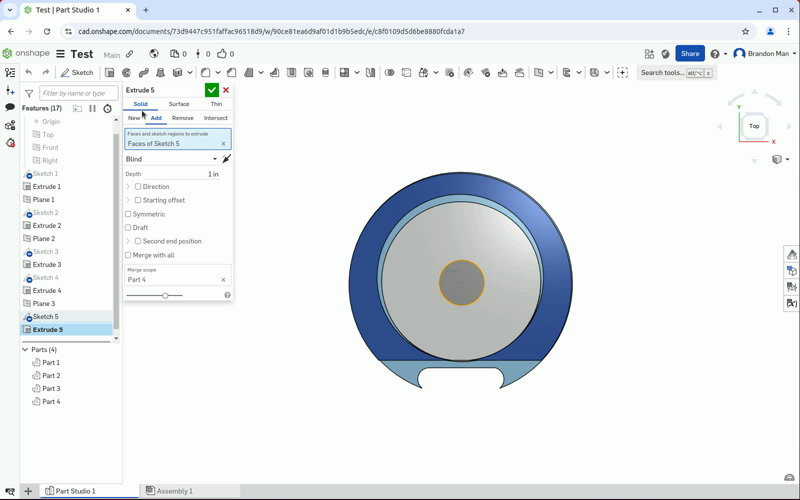
mouse_move(137, 120)
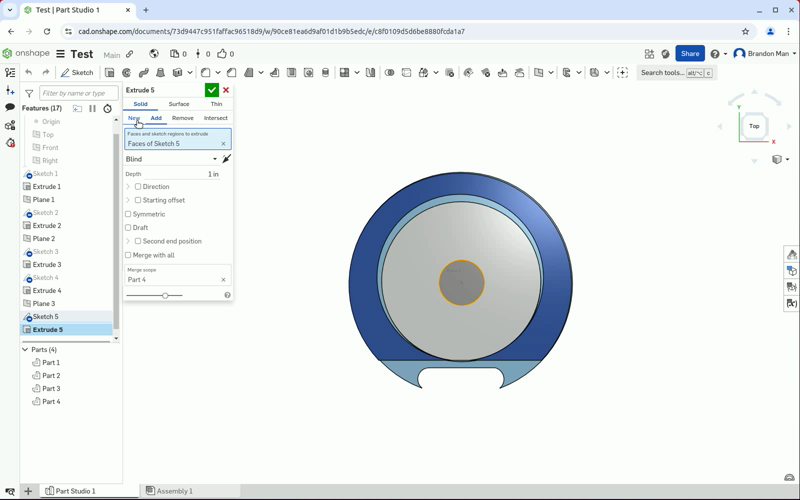
click(137, 120)
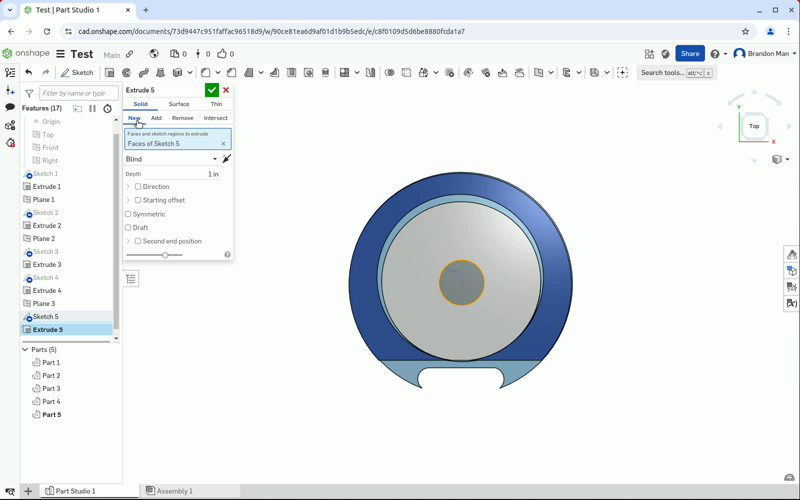
key(tab, 4)
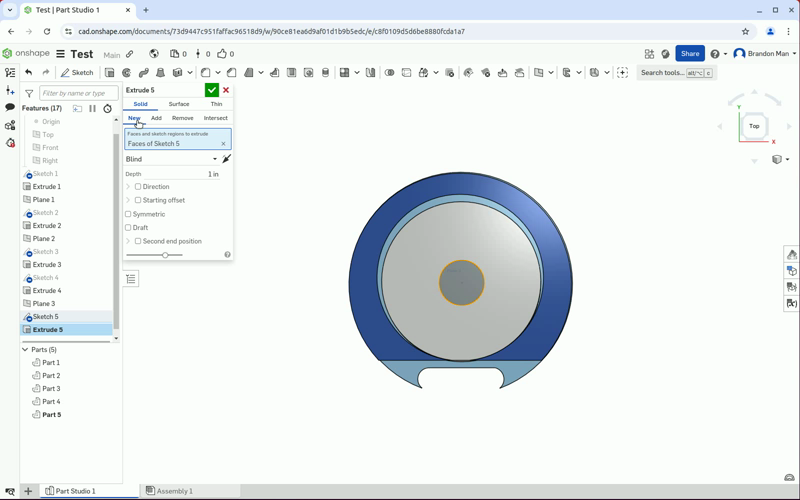
text(6.018)
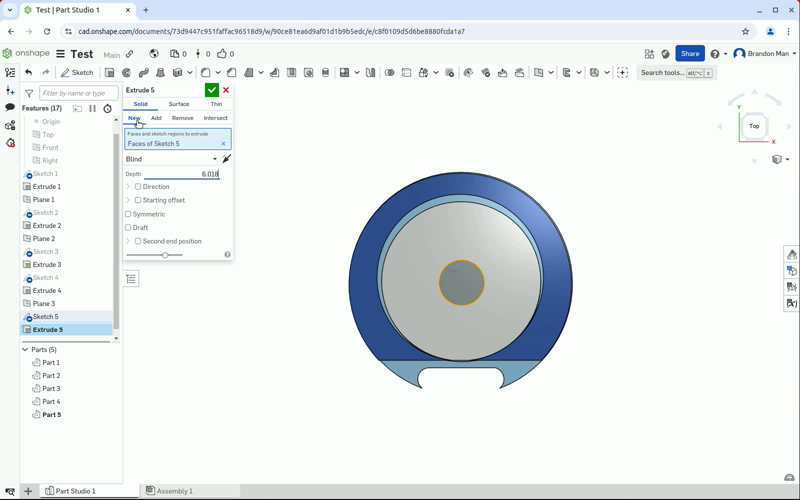
key(enter)
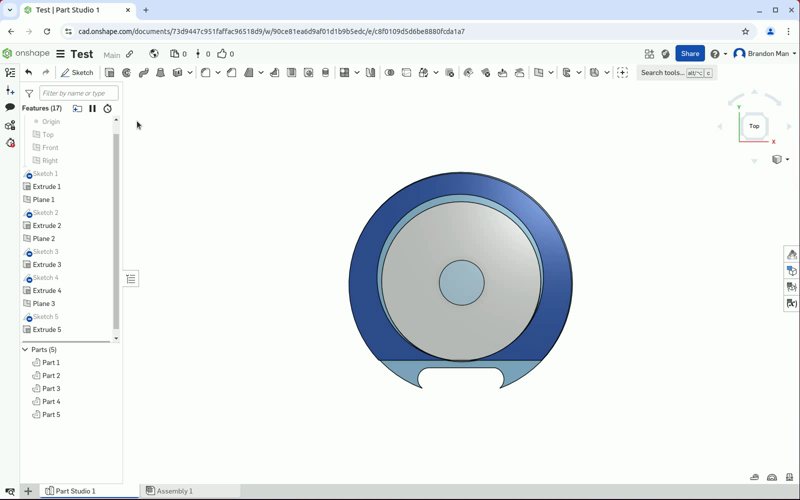
key(shift+h)
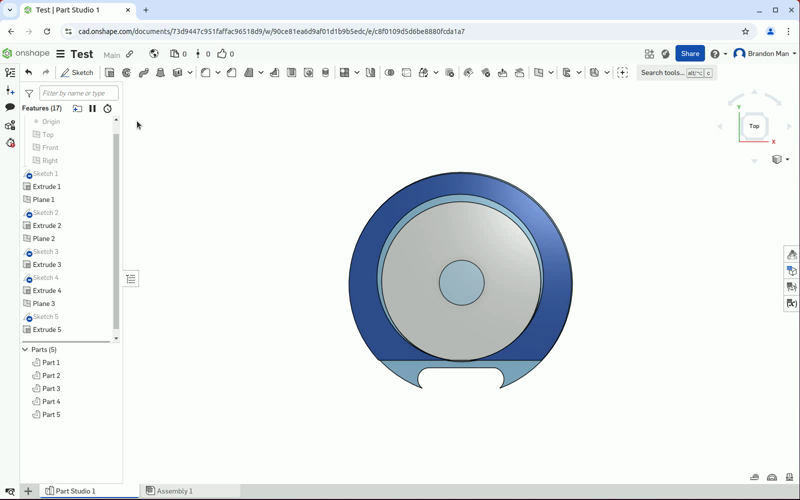
key(shift+h)
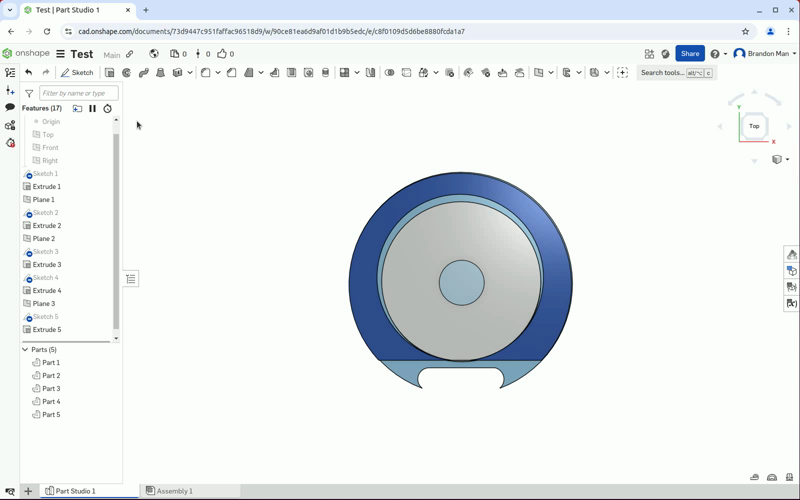
mouse_move(69, 176)
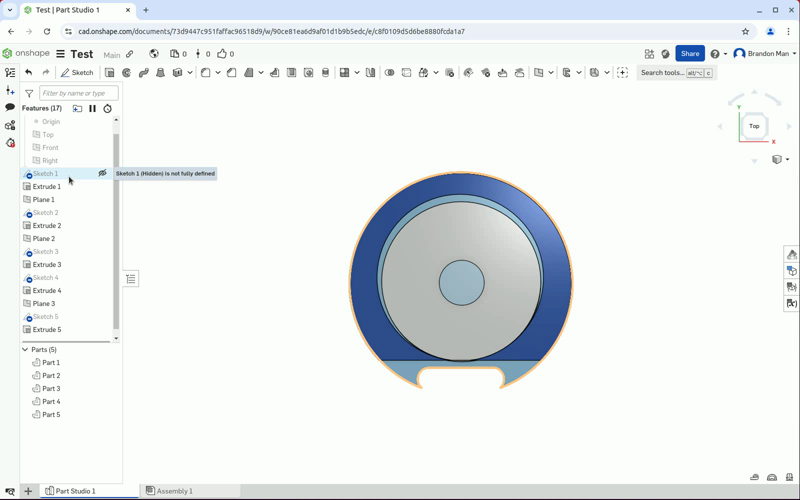
click(69, 176)
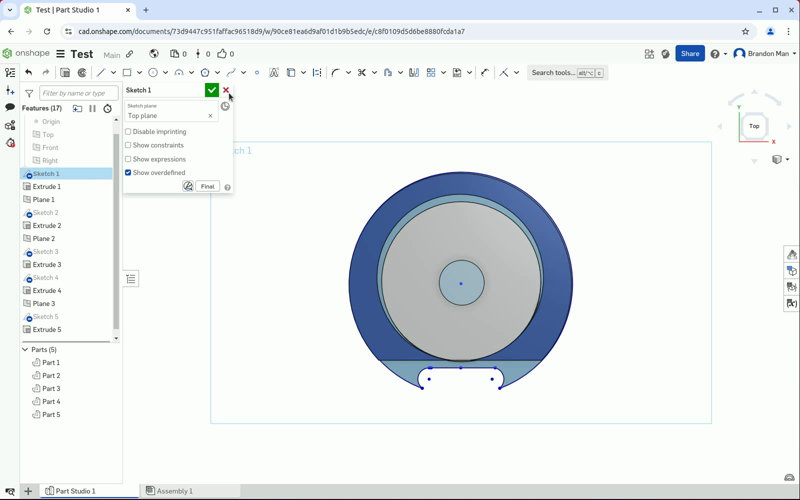
mouse_move(229, 92)
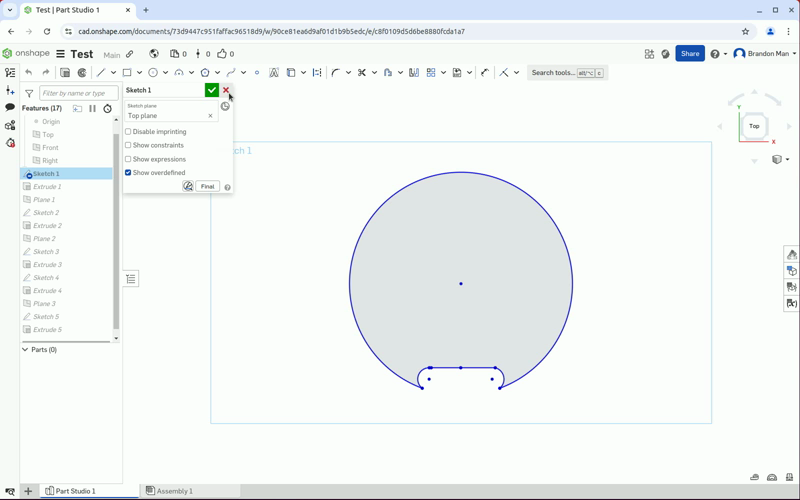
click(229, 92)
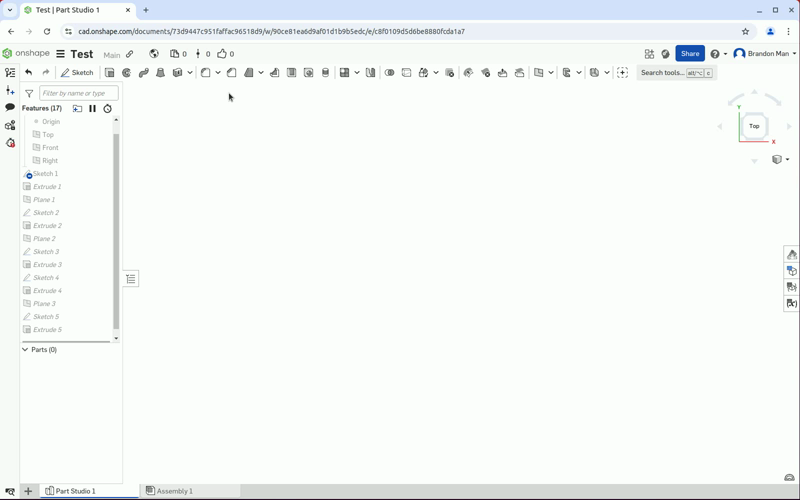
key(shift+s)
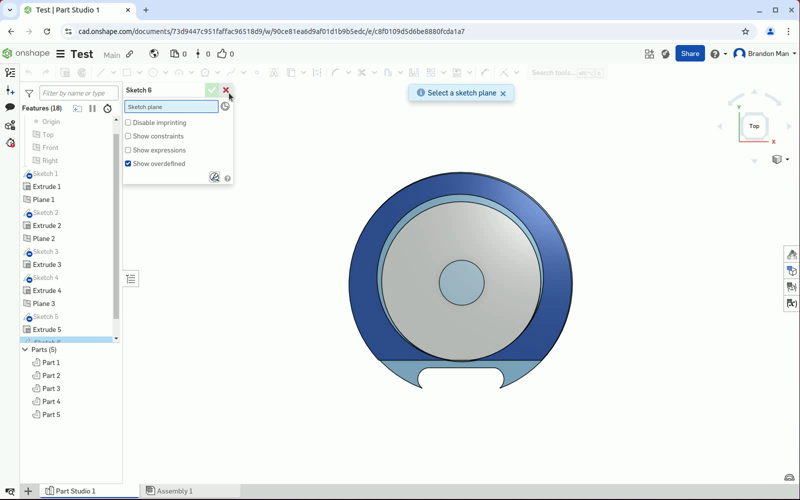
mouse_move(69, 293)
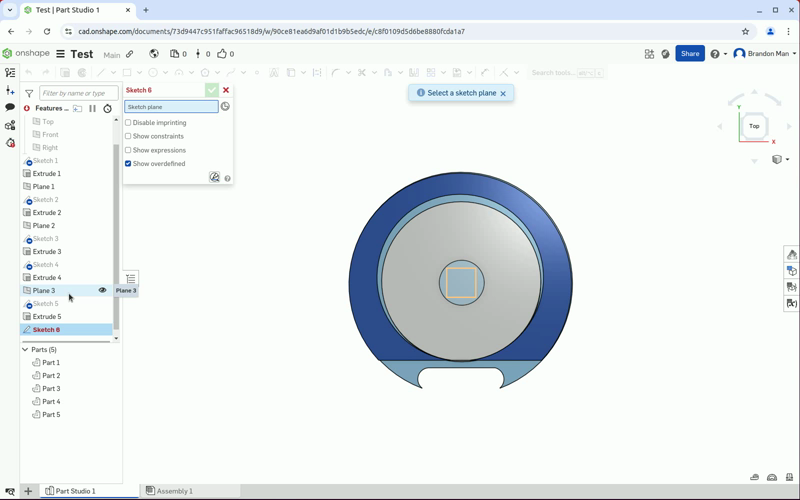
click(69, 293)
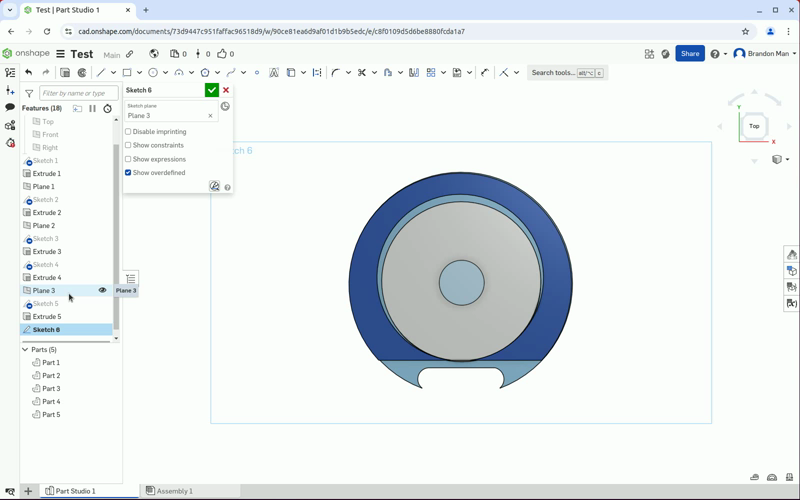
mouse_move(73, 352)
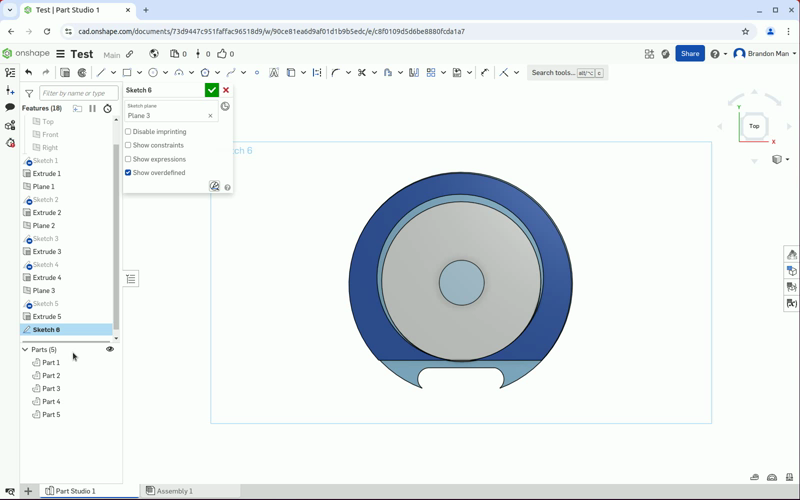
key(y)
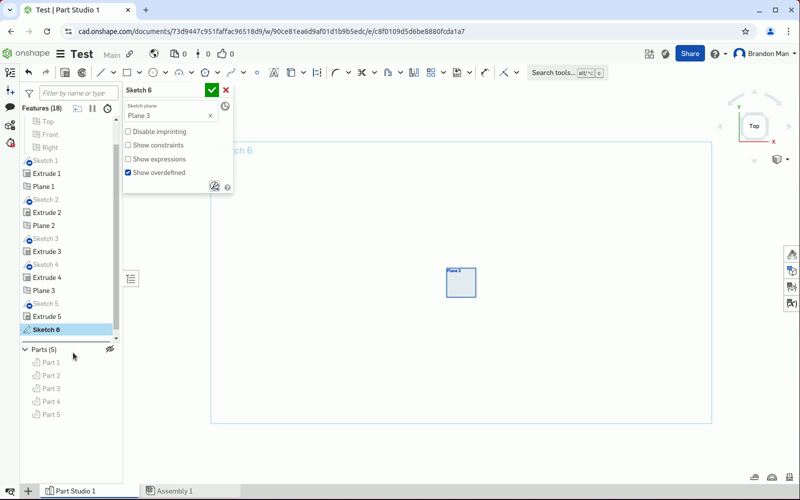
key(l)
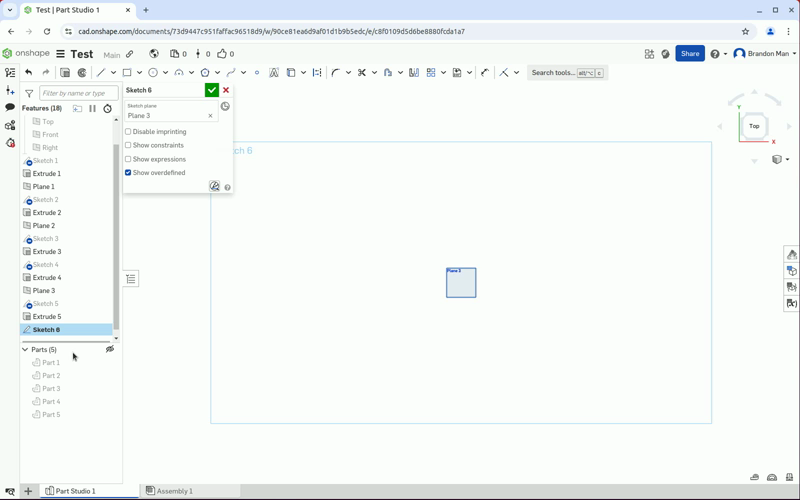
key_down(shift)
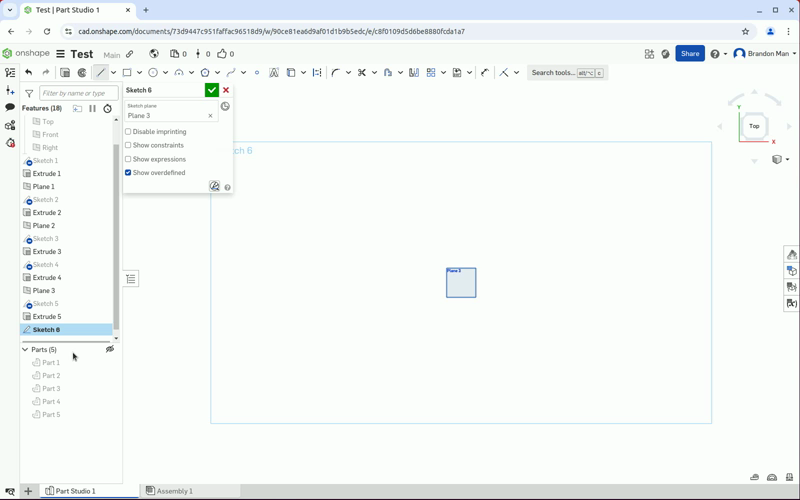
mouse_move(389, 261)
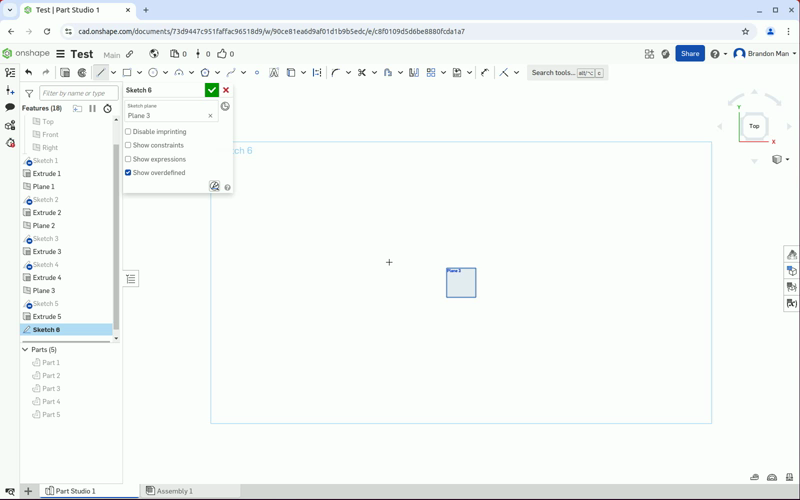
click(389, 261)
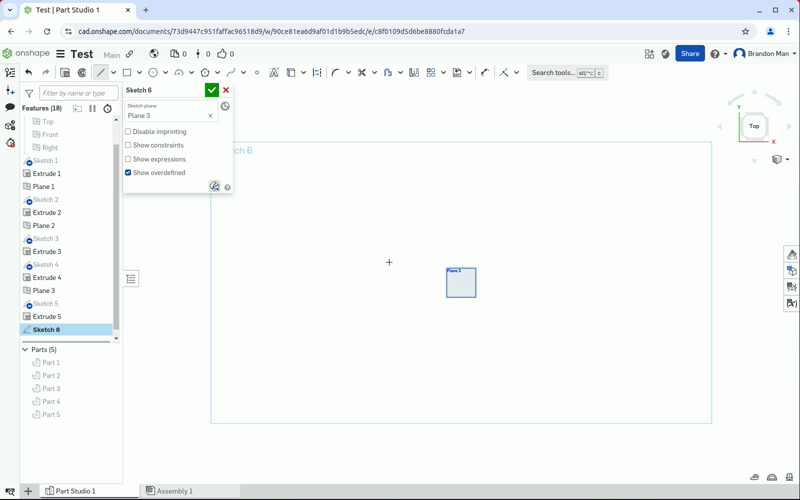
key_up(shift)
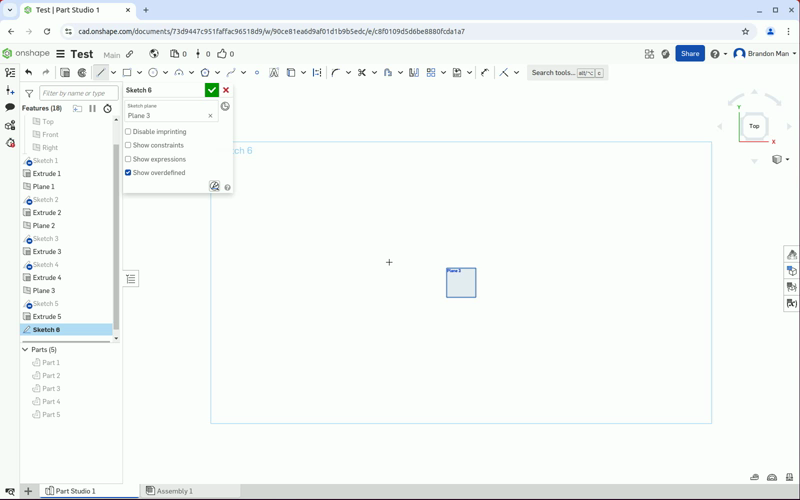
key_down(shift)
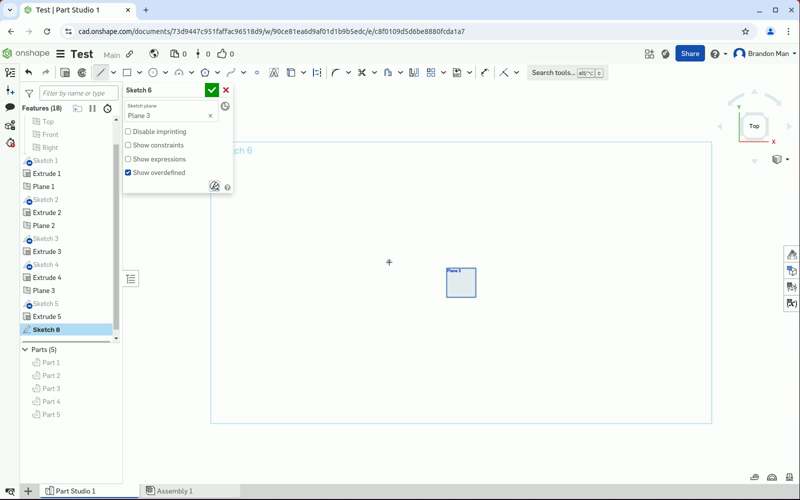
mouse_move(431, 307)
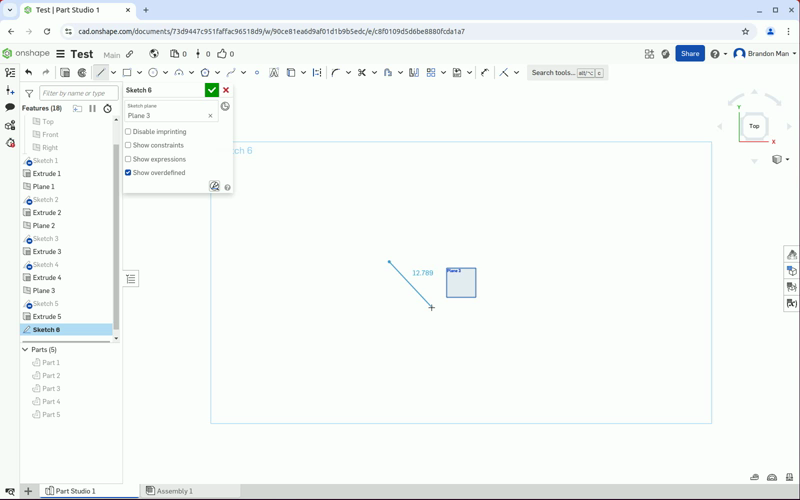
click(431, 307)
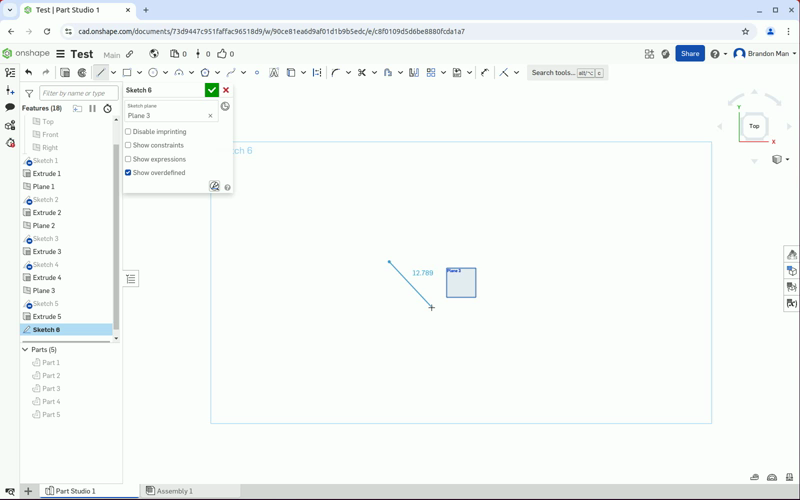
key_up(shift)
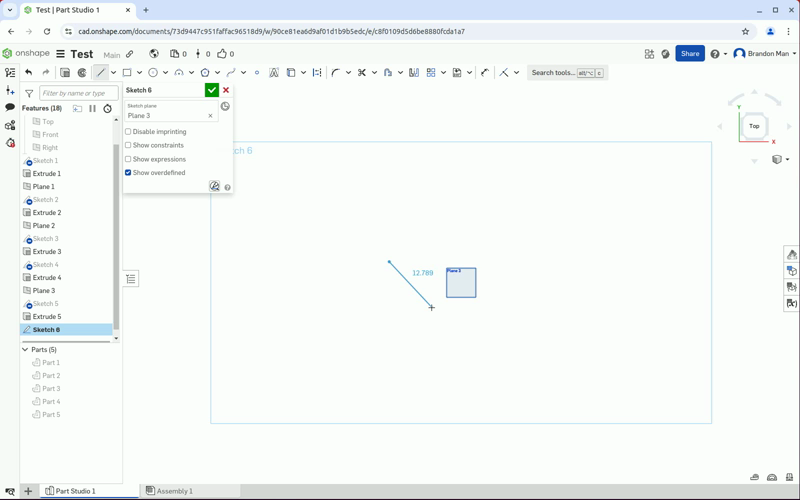
key_down(shift)
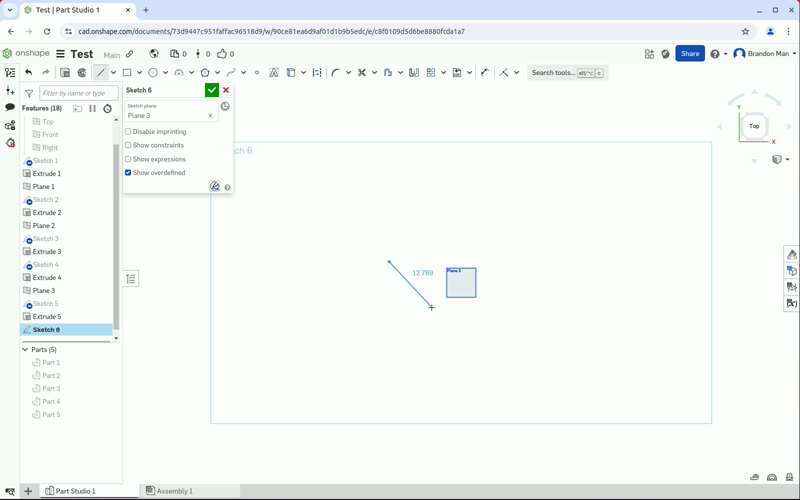
mouse_move(461, 307)
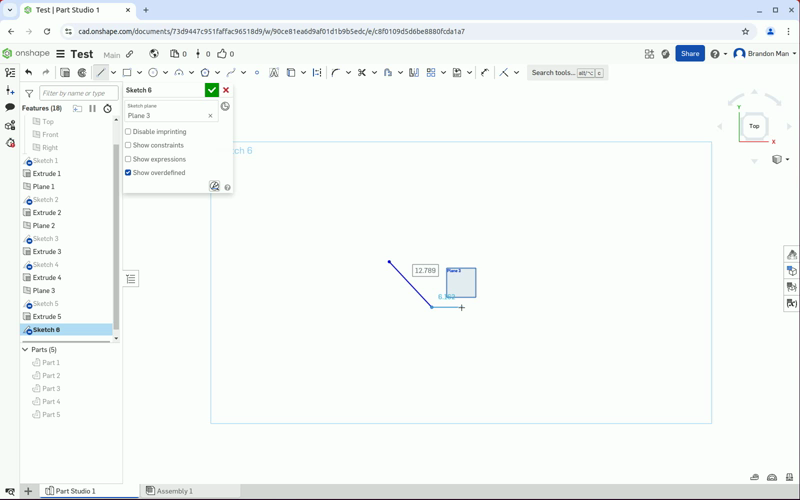
mouse_move(431, 323)
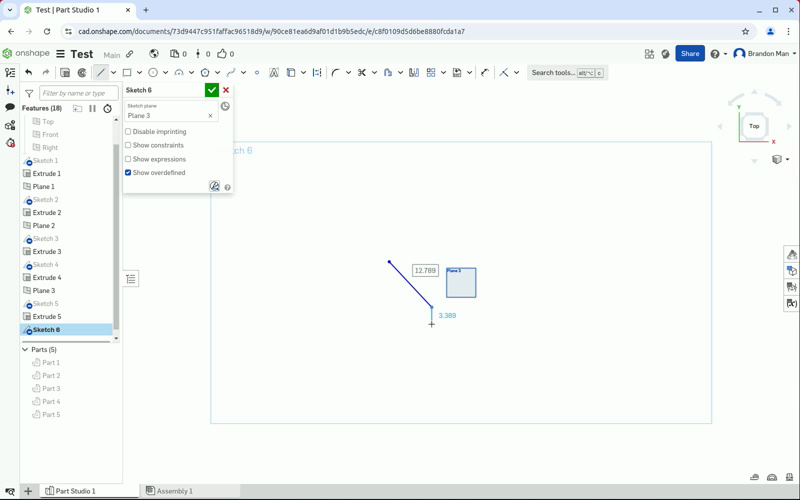
click(431, 323)
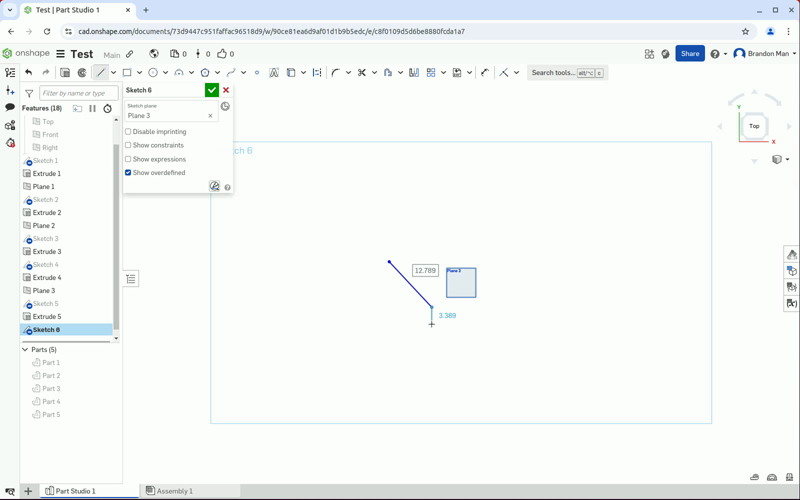
key_up(shift)
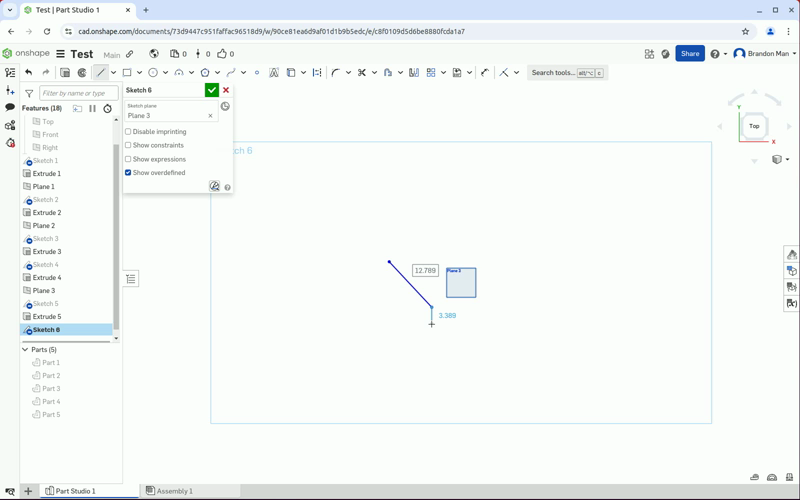
key(esc)
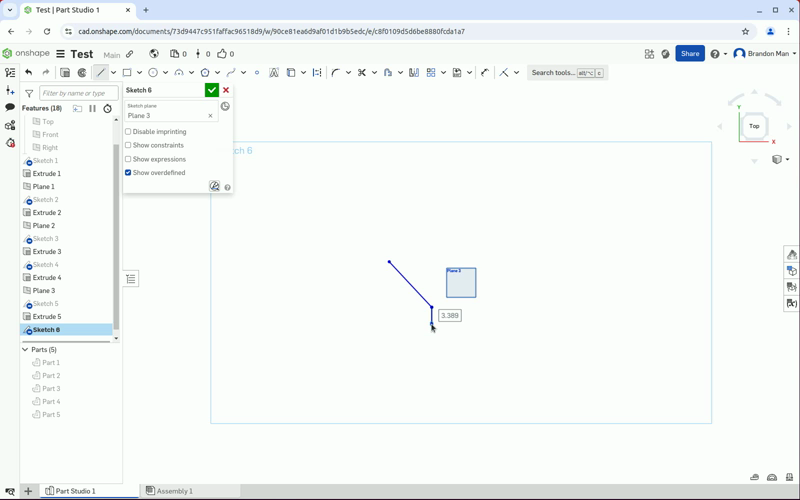
key(a)
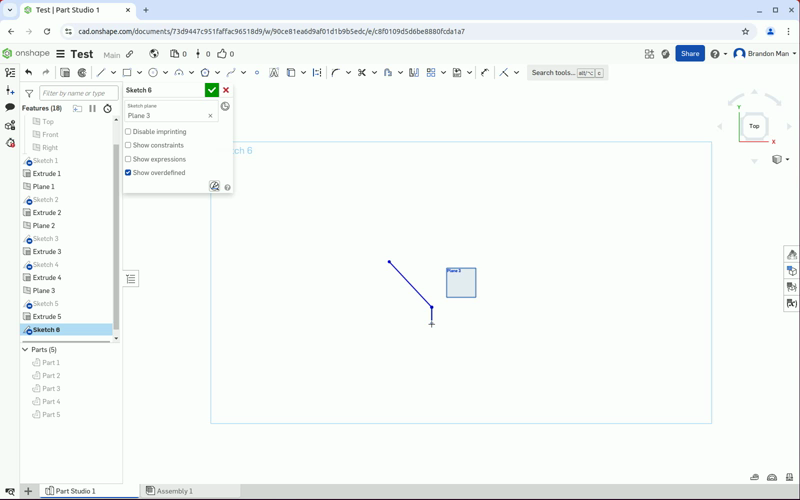
mouse_move(431, 323)
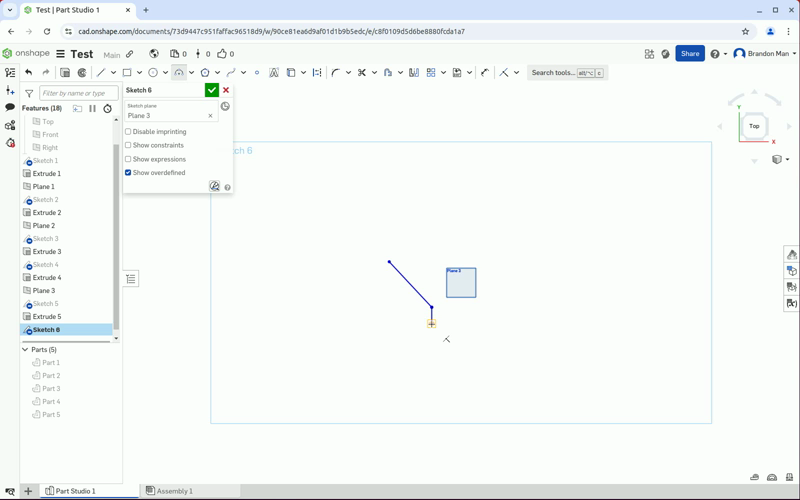
click(431, 323)
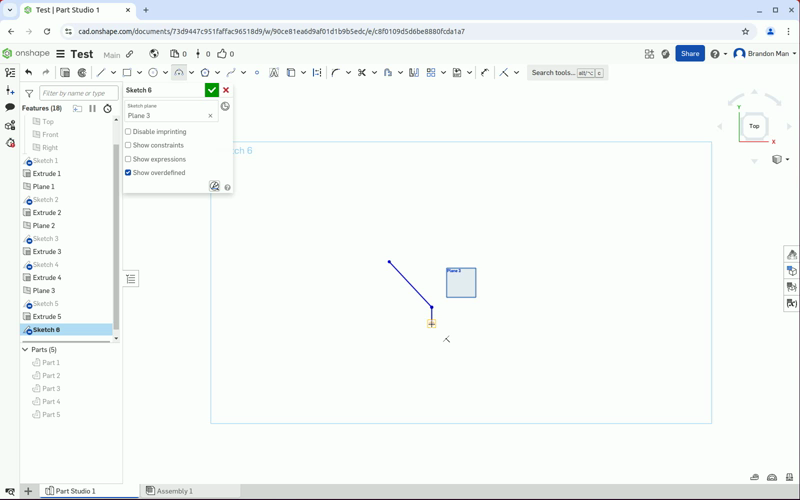
key_down(shift)
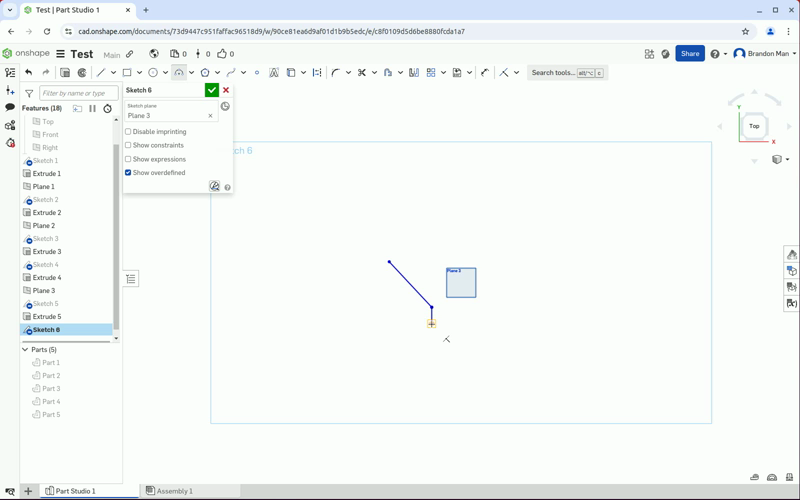
mouse_move(405, 328)
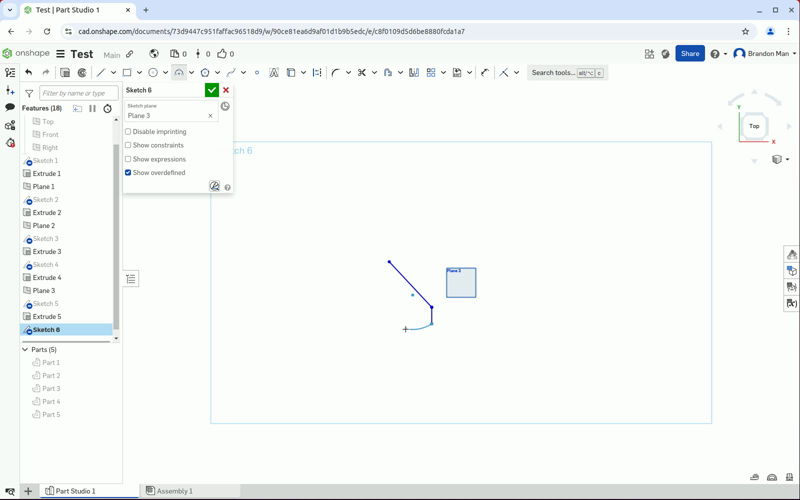
click(405, 328)
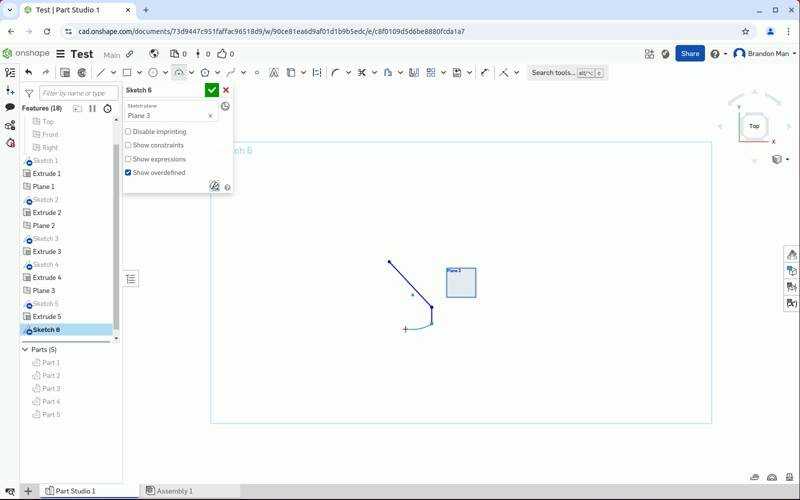
mouse_move(420, 336)
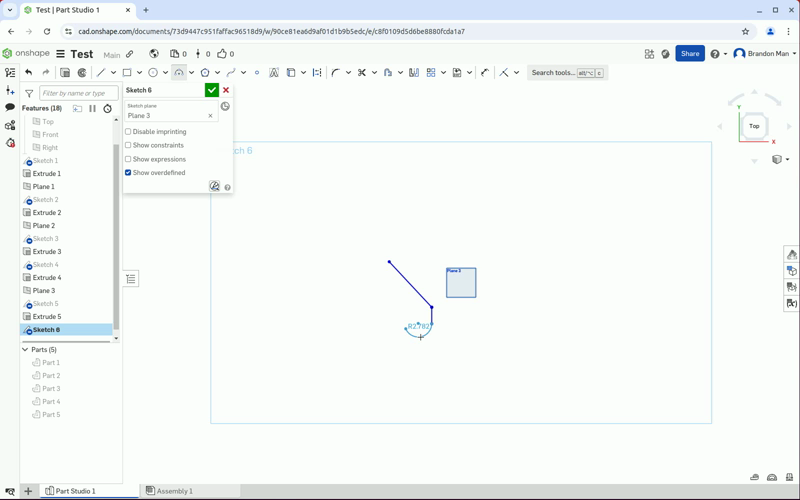
click(420, 336)
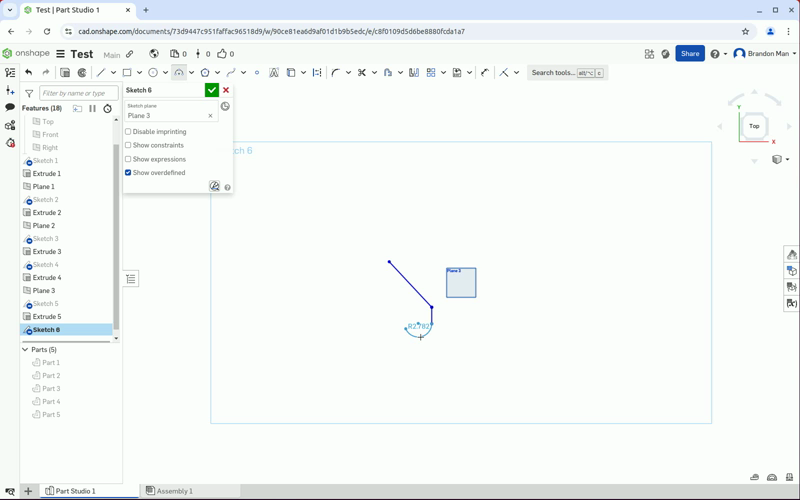
key_up(shift)
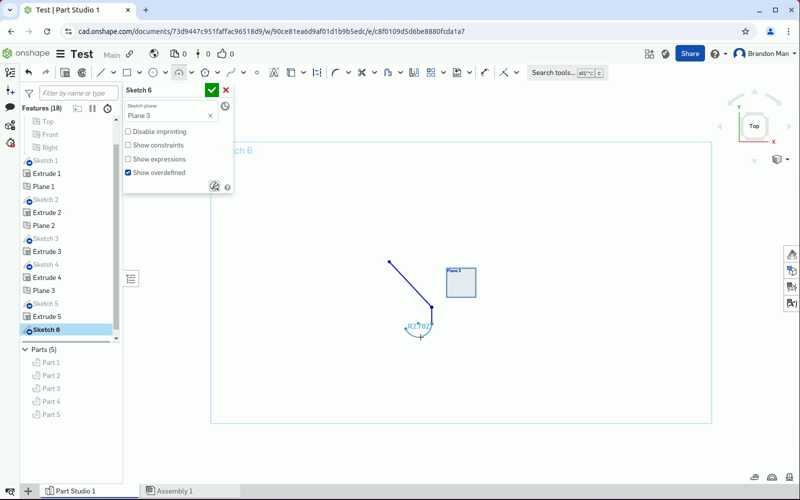
key(esc)
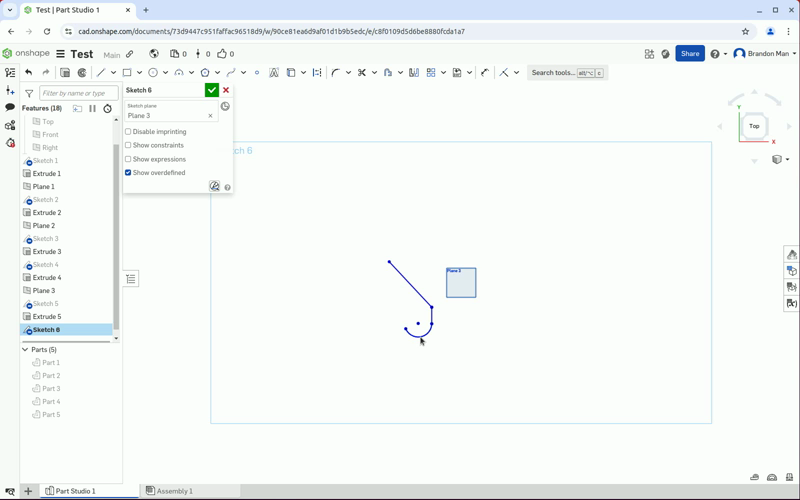
key(l)
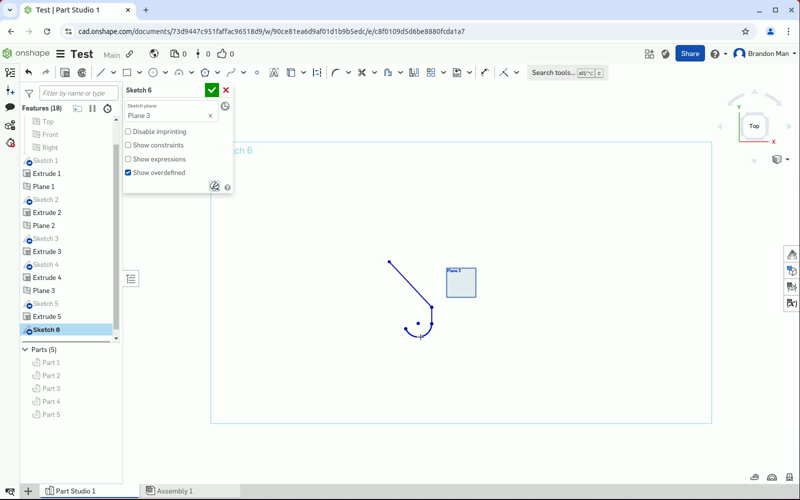
mouse_move(405, 328)
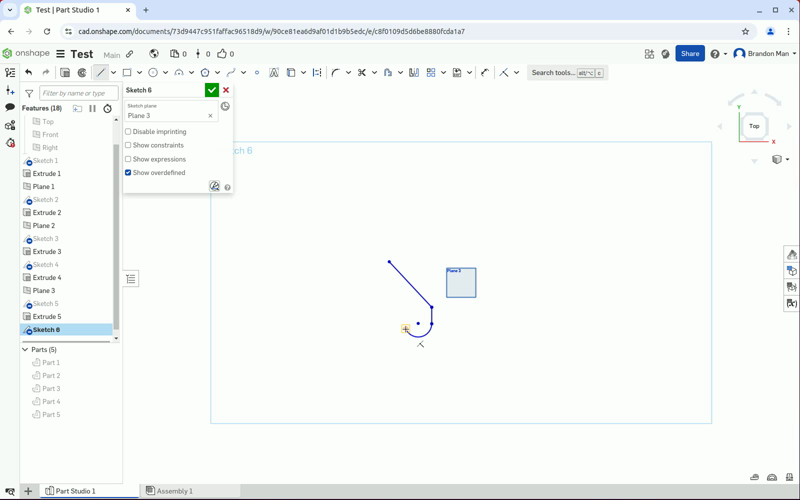
click(405, 328)
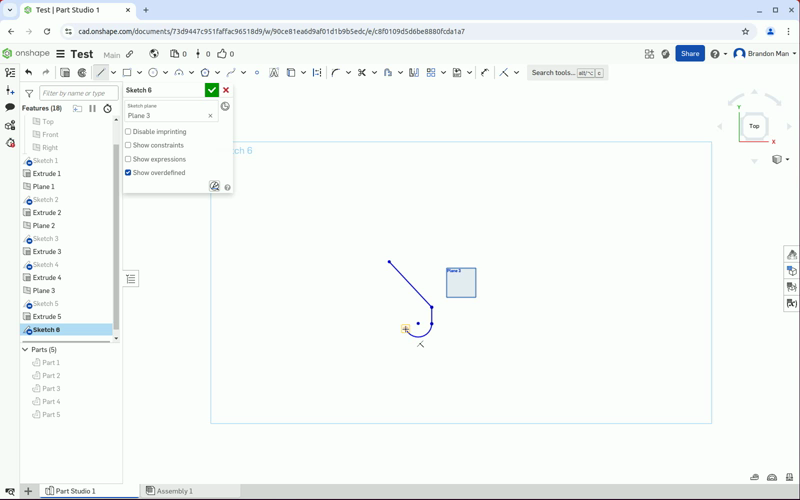
key_down(shift)
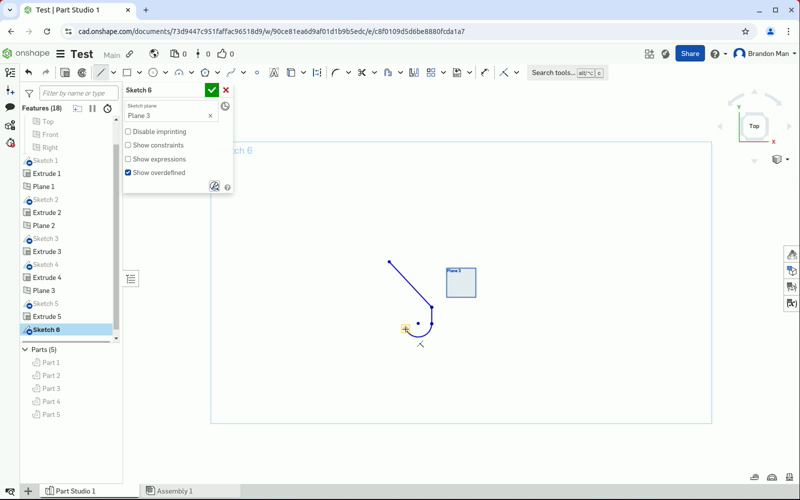
mouse_move(435, 328)
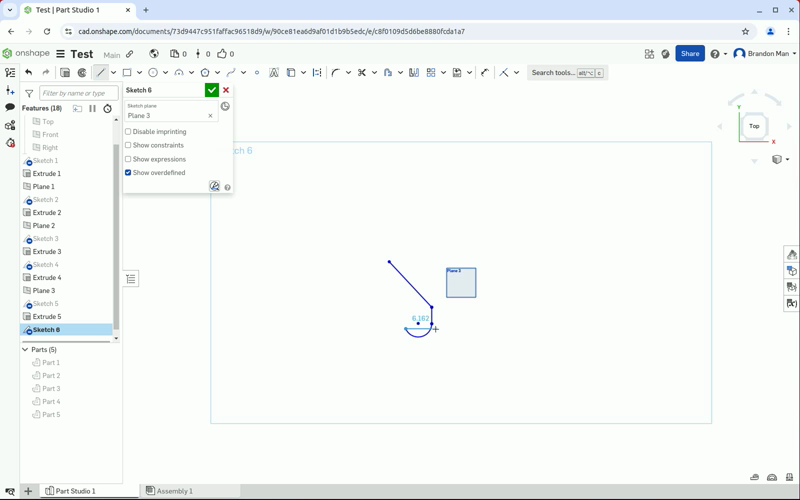
mouse_move(402, 330)
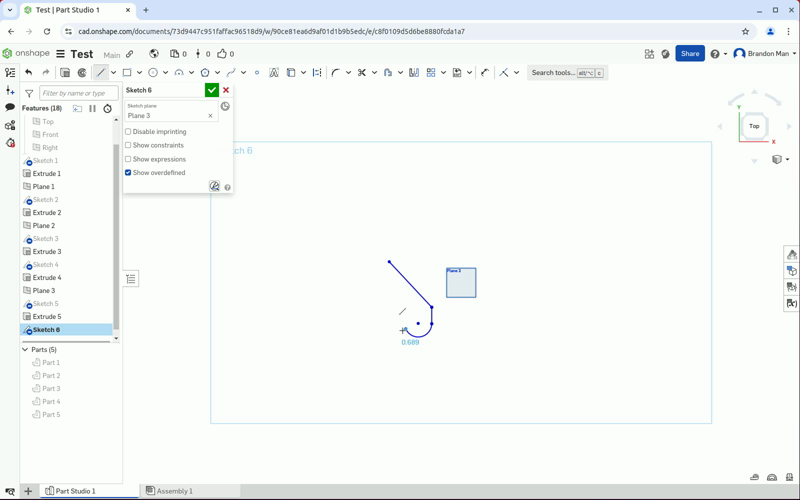
scroll(6)
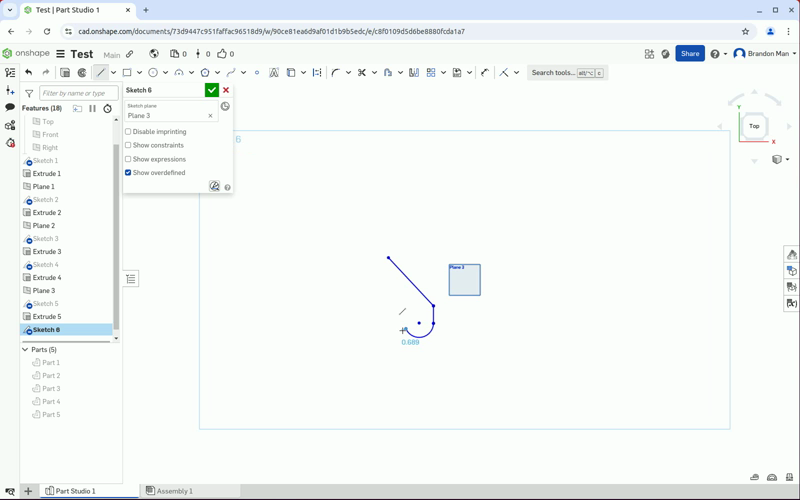
scroll(6)
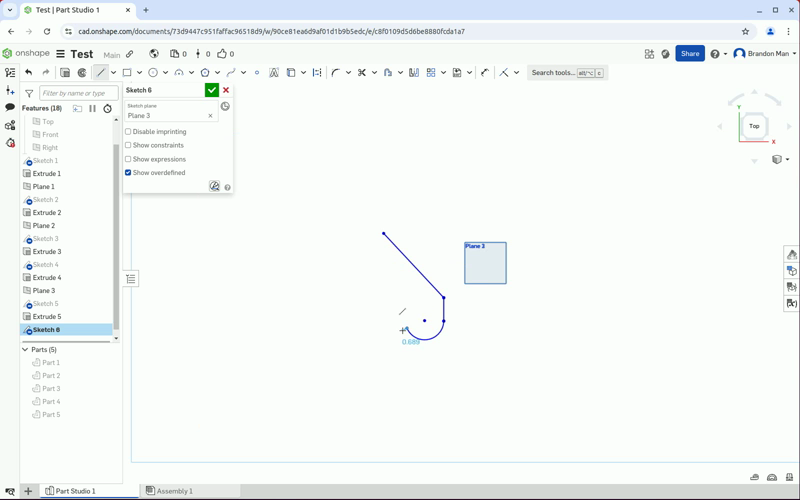
scroll(6)
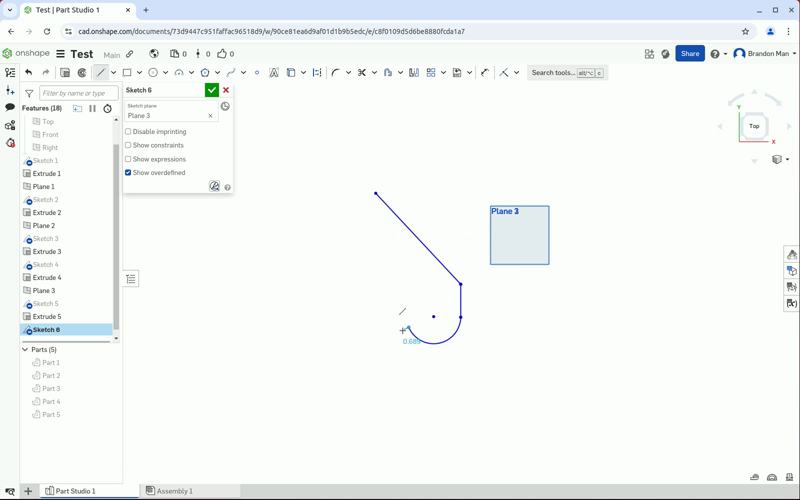
scroll(6)
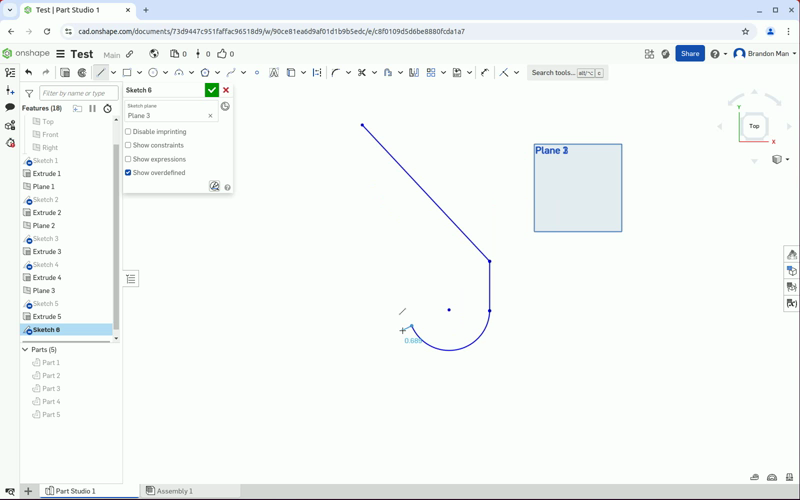
scroll(6)
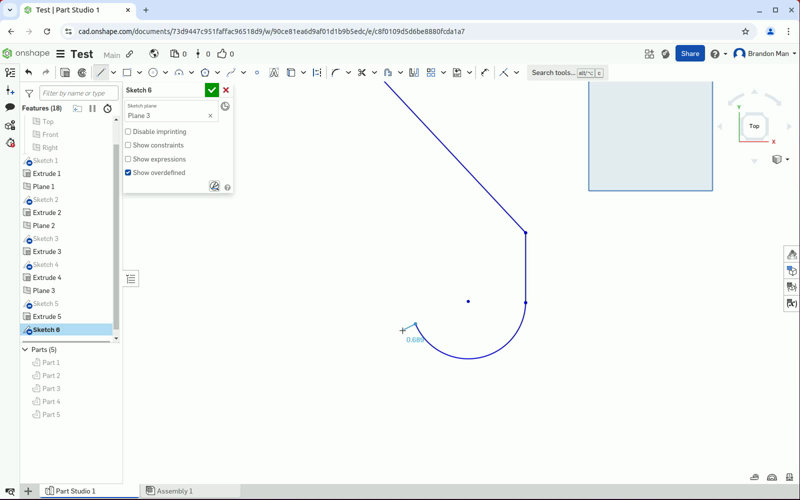
scroll(6)
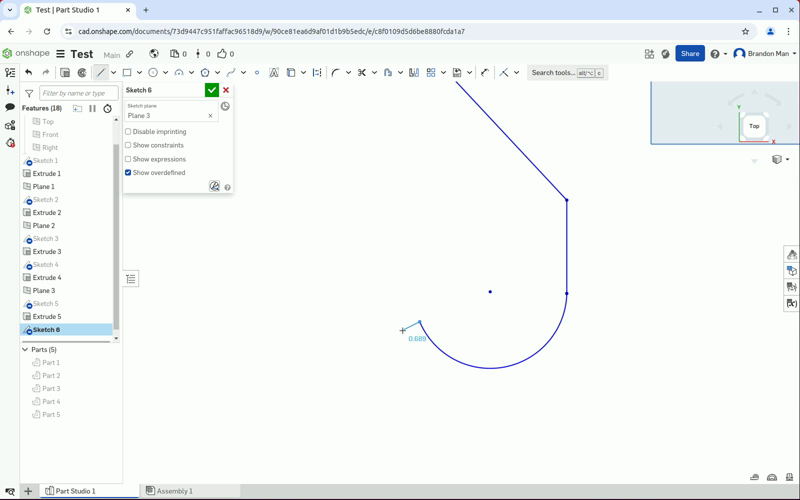
scroll(6)
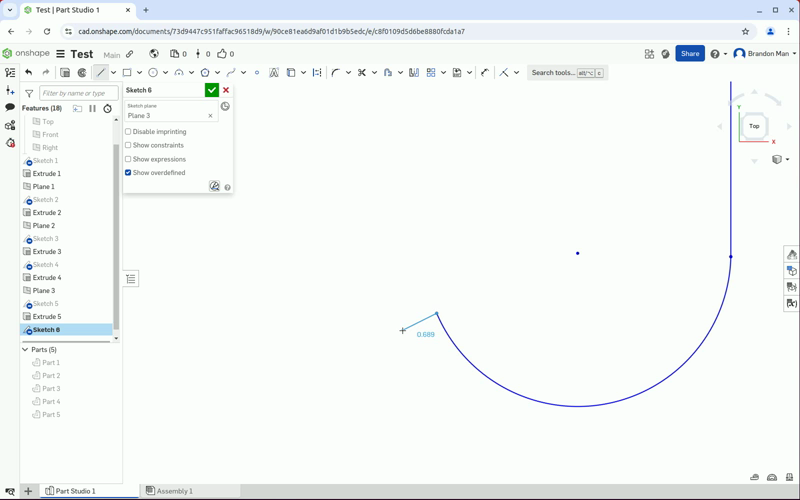
click(402, 330)
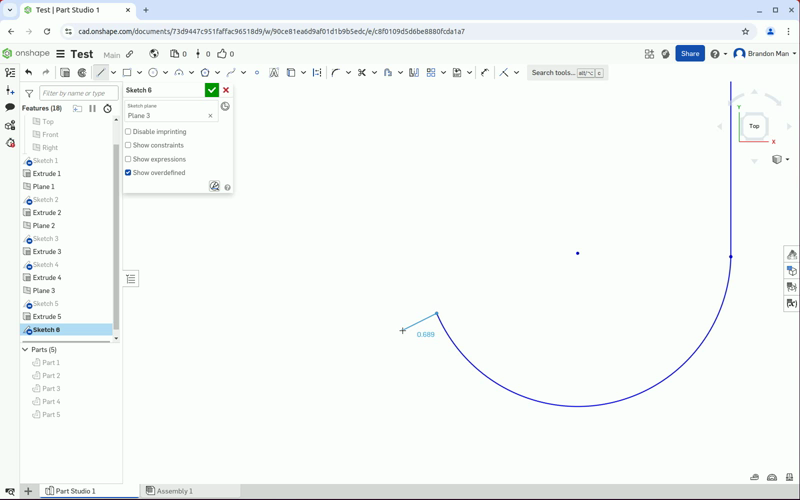
scroll(-6)
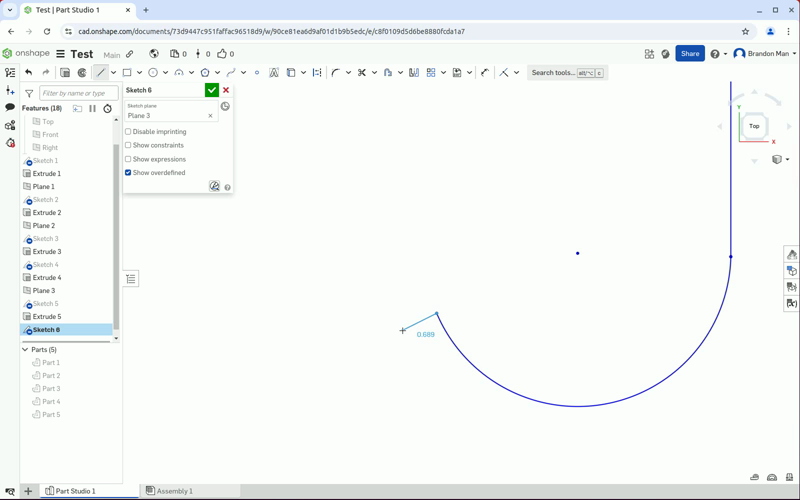
scroll(-6)
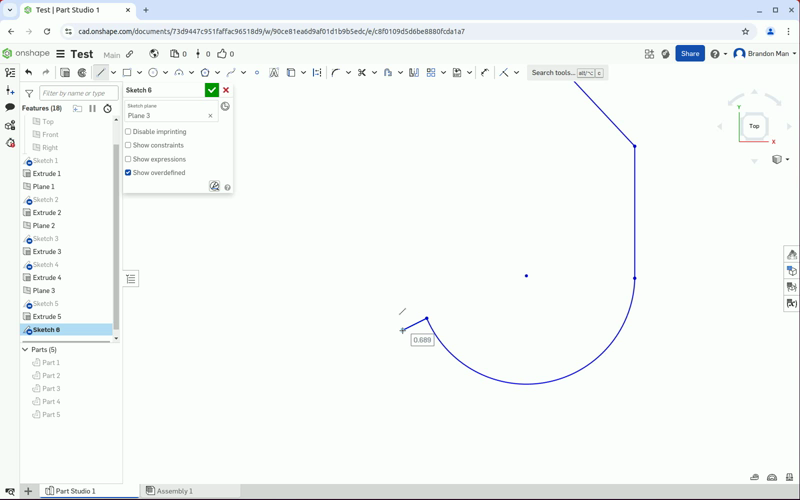
scroll(-6)
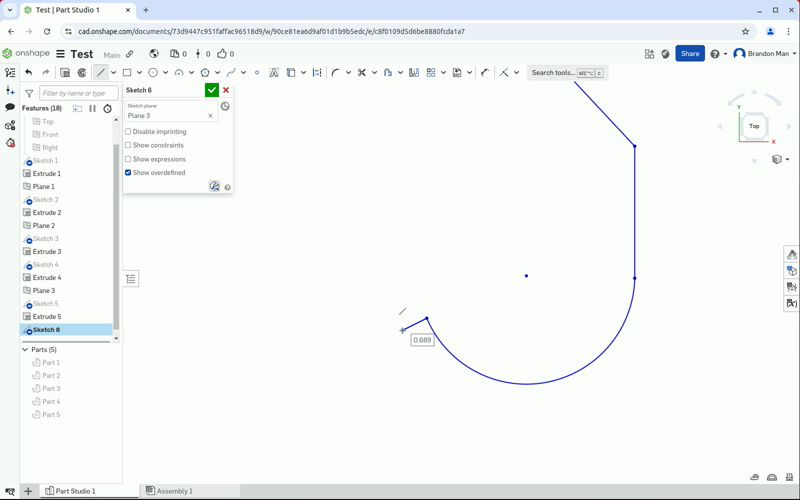
scroll(-6)
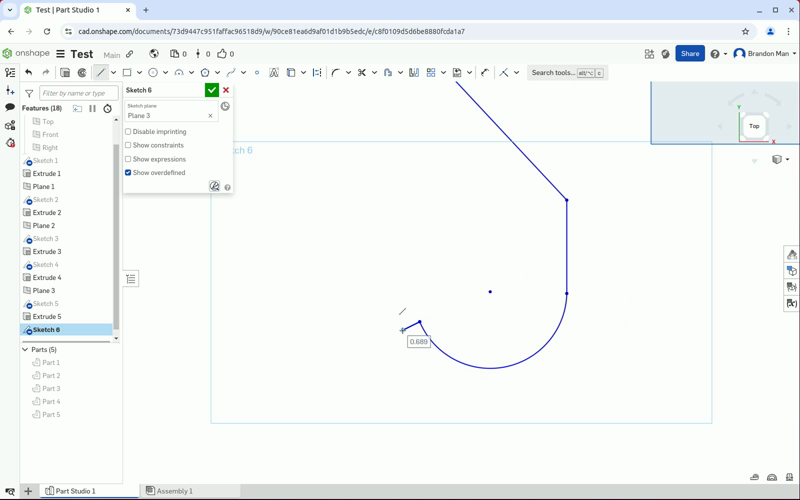
scroll(-6)
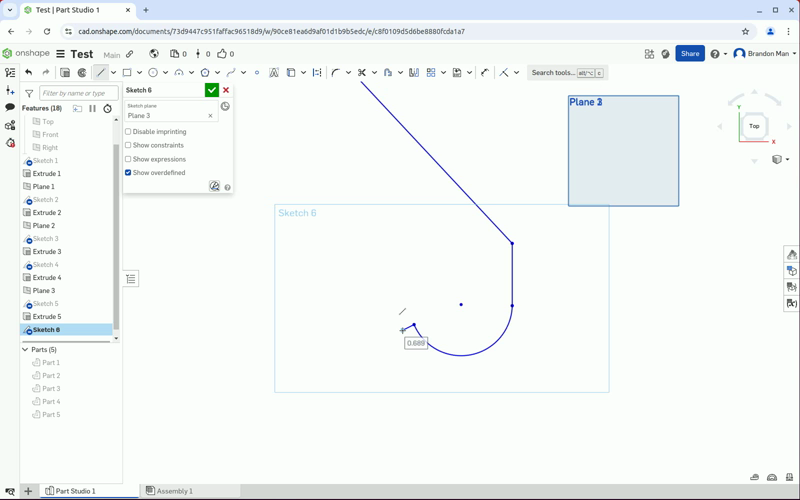
scroll(-6)
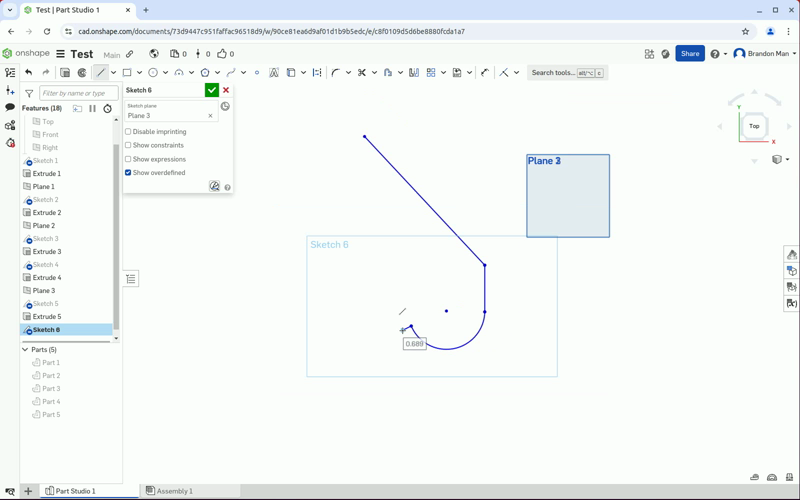
scroll(-6)
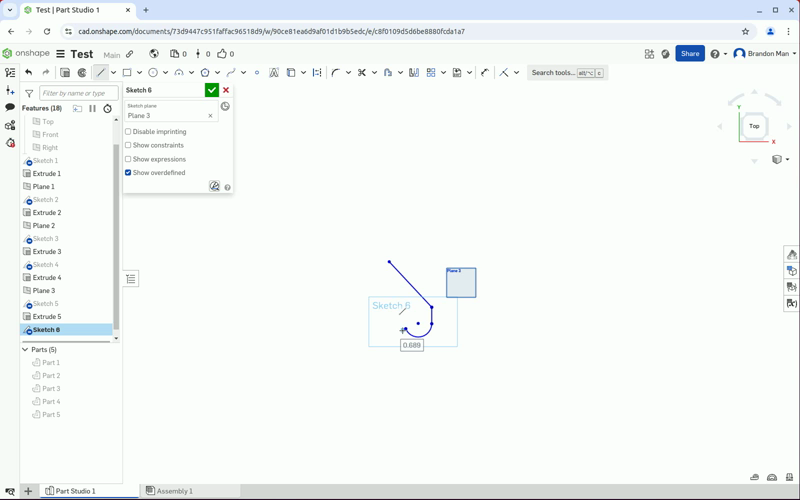
key_up(shift)
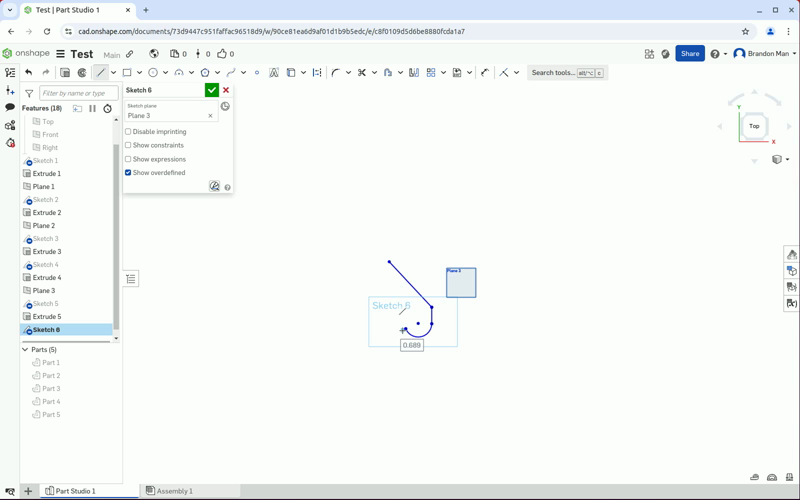
key(esc)
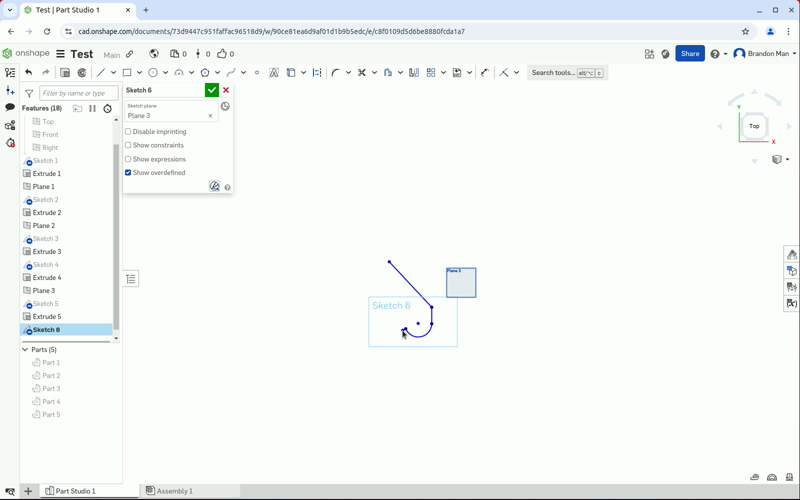
key(a)
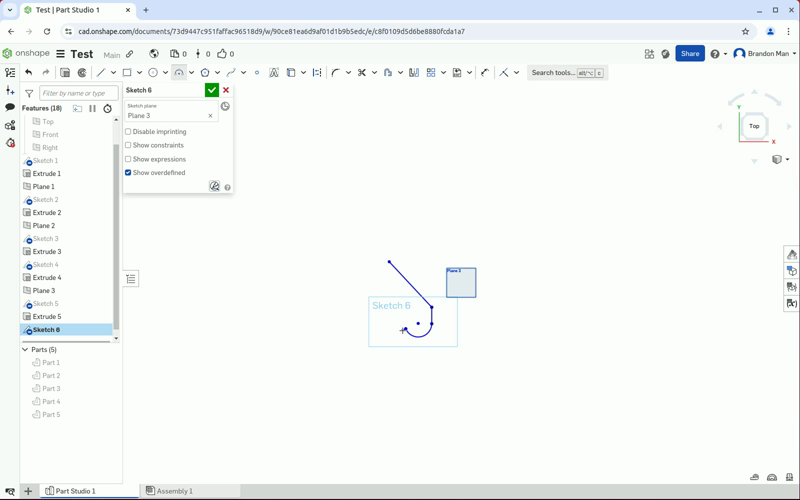
mouse_move(402, 330)
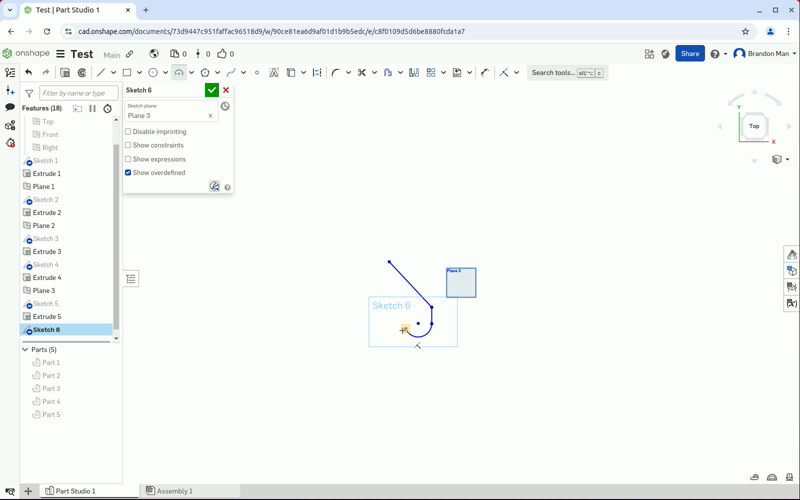
scroll(6)
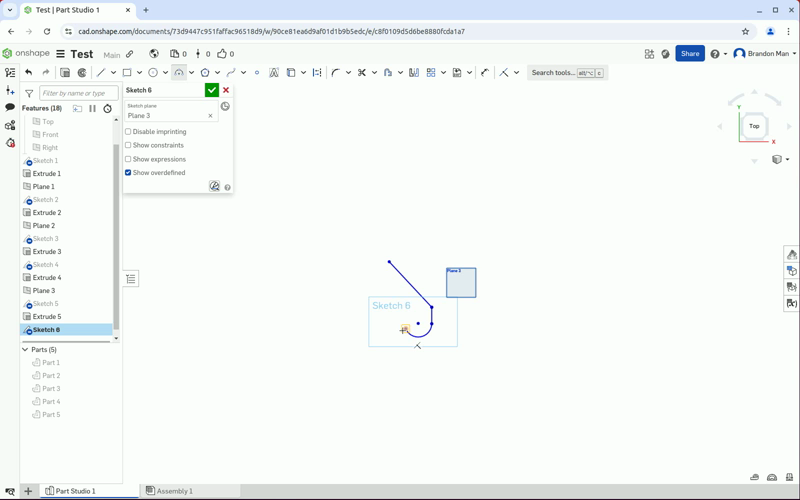
scroll(6)
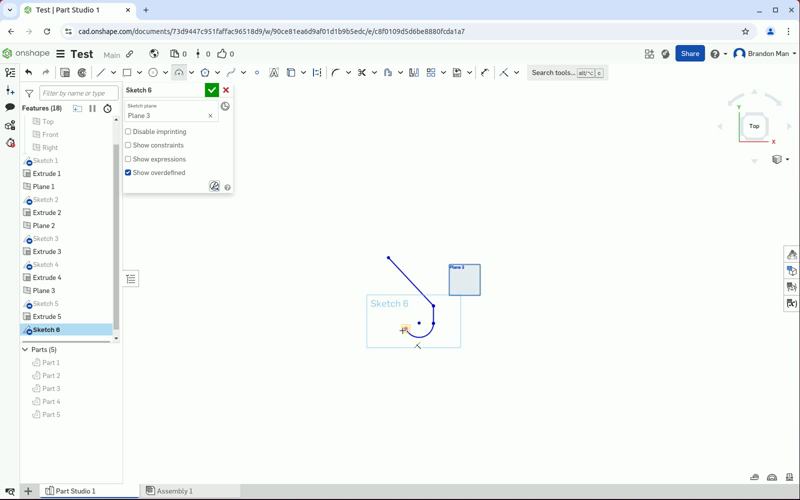
scroll(6)
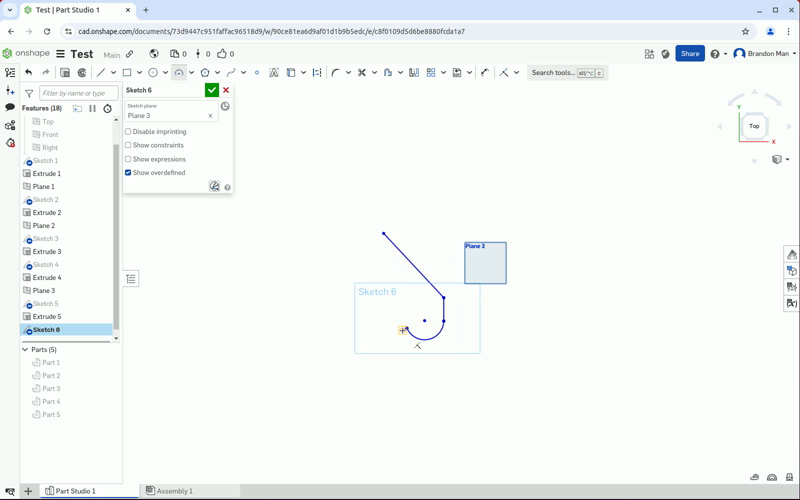
scroll(6)
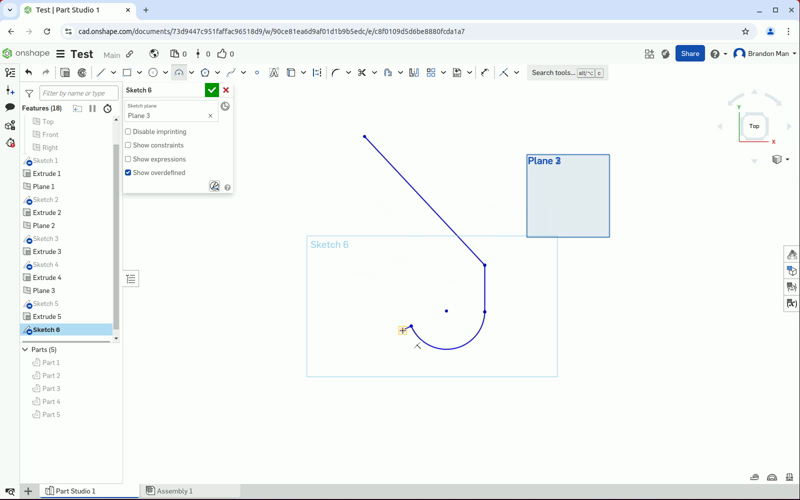
scroll(6)
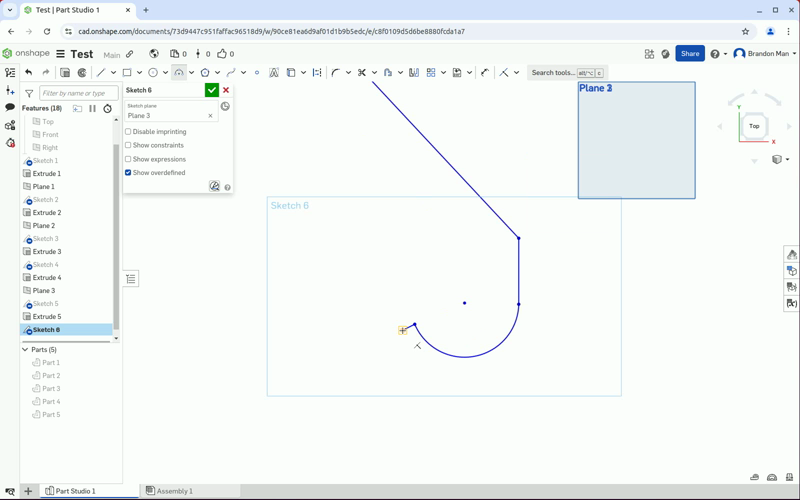
scroll(6)
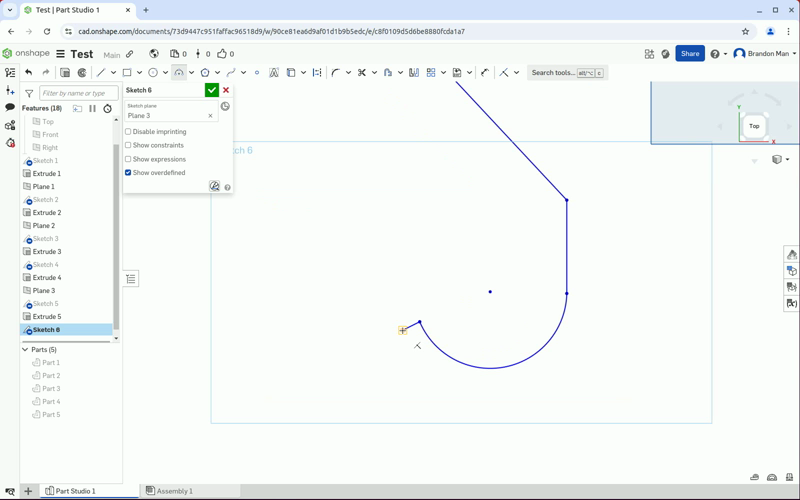
scroll(6)
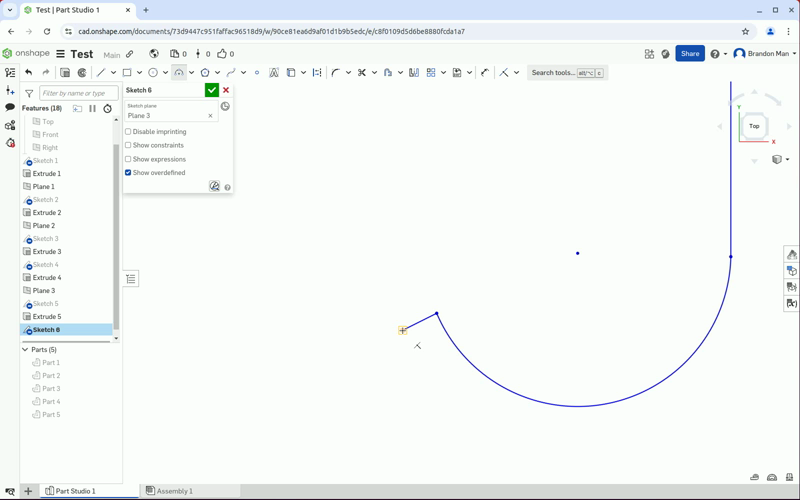
click(402, 330)
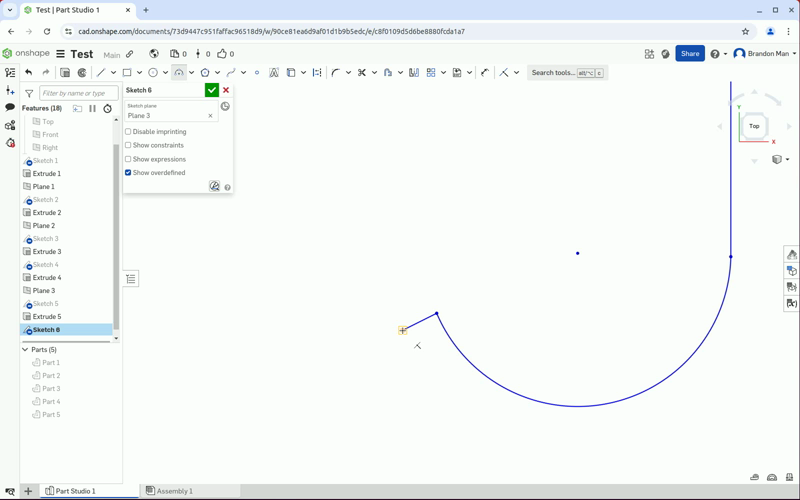
scroll(-6)
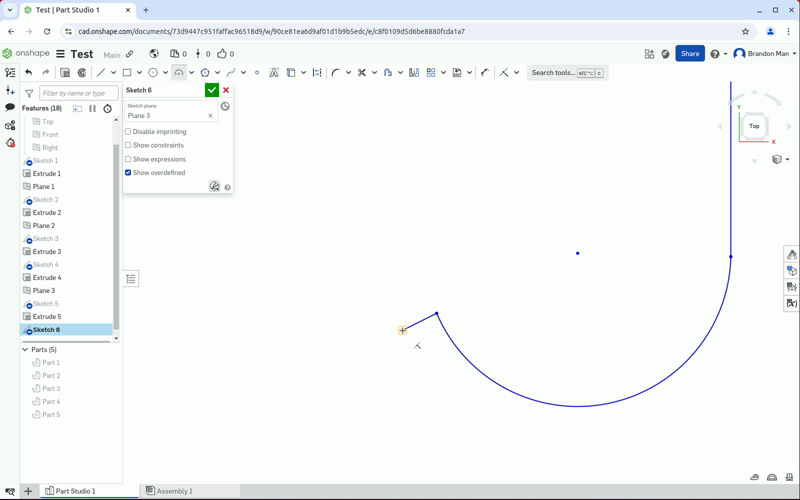
scroll(-6)
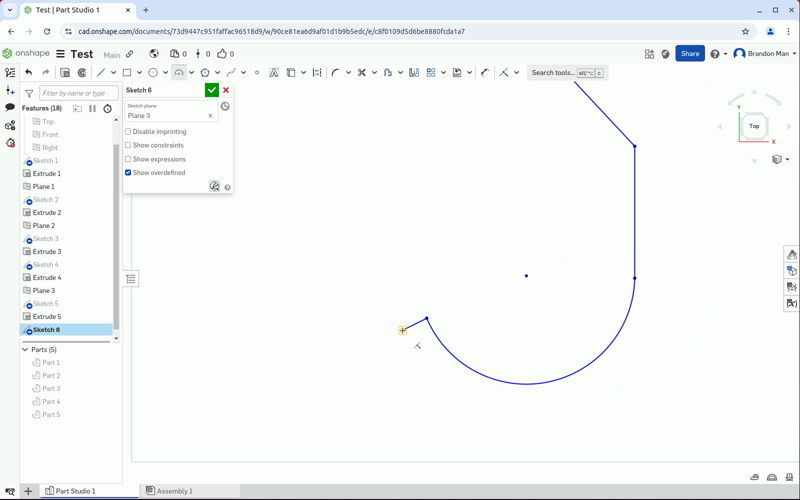
scroll(-6)
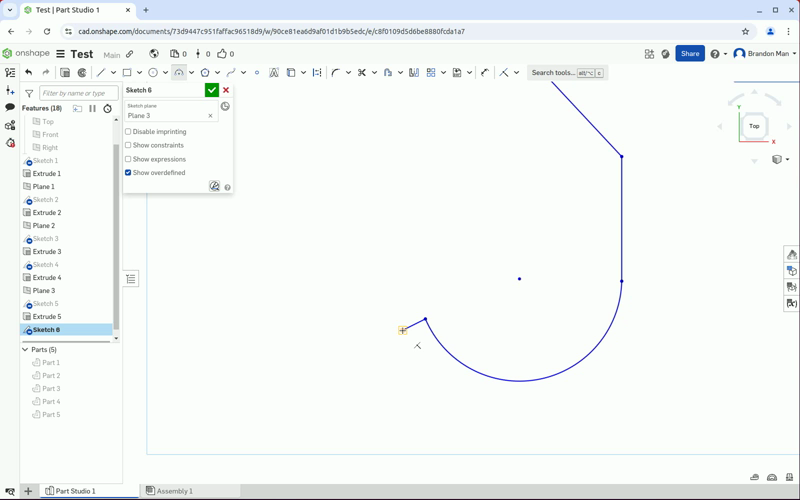
scroll(-6)
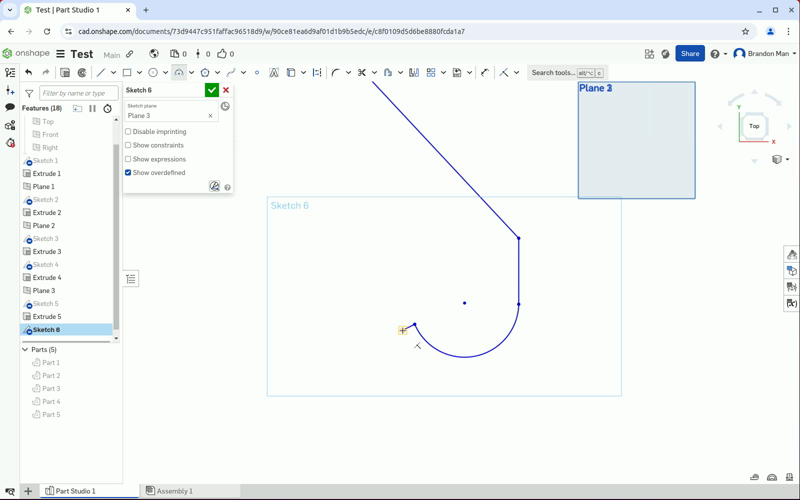
scroll(-6)
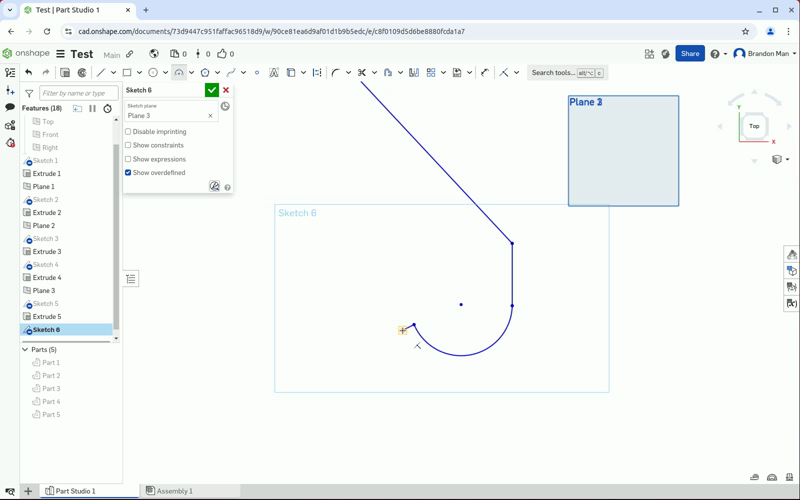
scroll(-6)
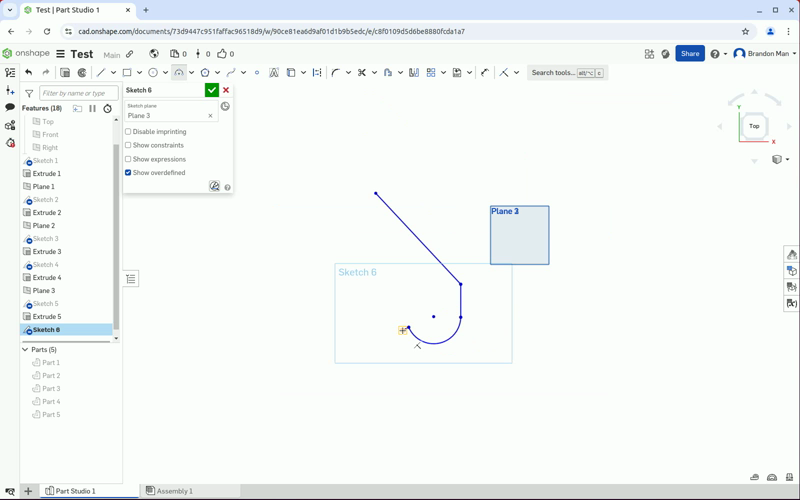
scroll(-6)
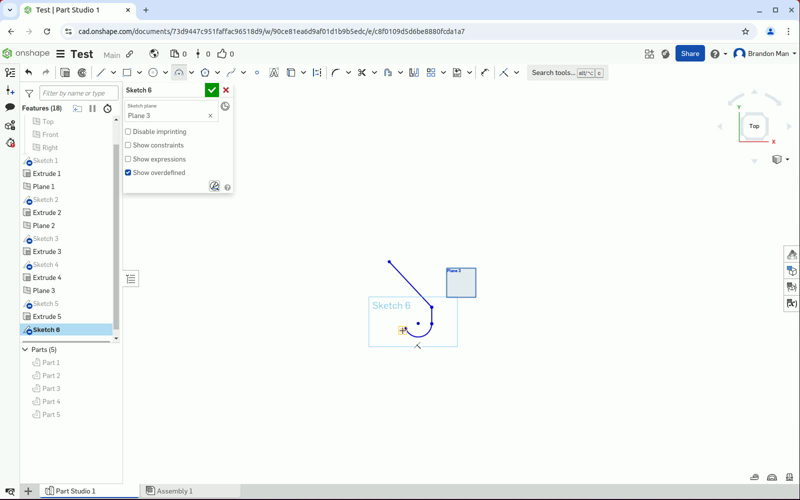
key_down(shift)
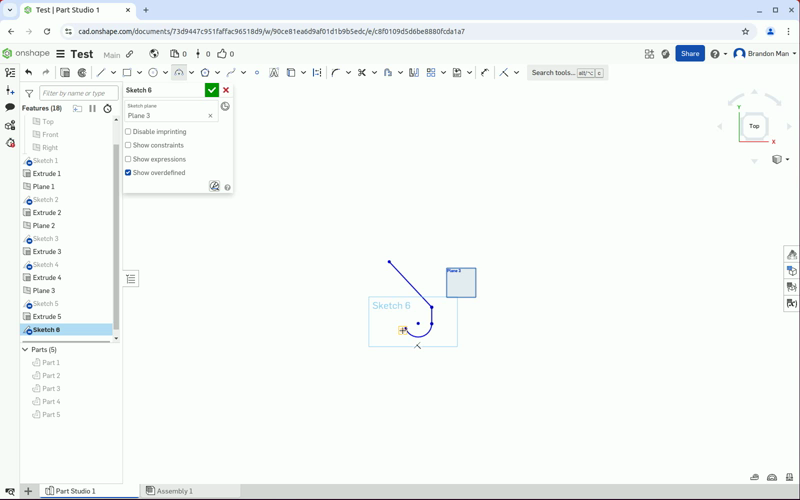
mouse_move(519, 330)
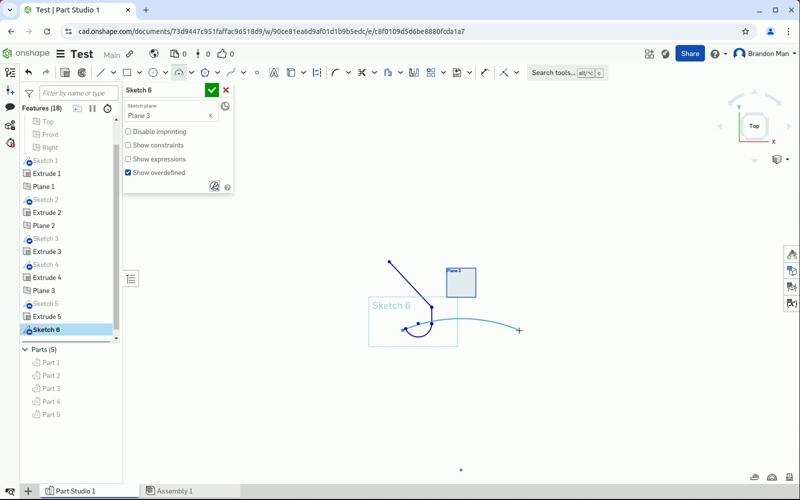
click(519, 330)
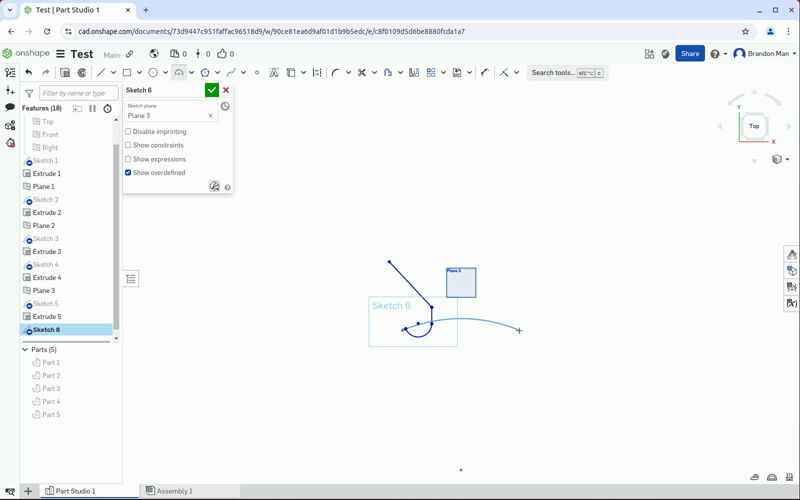
mouse_move(461, 357)
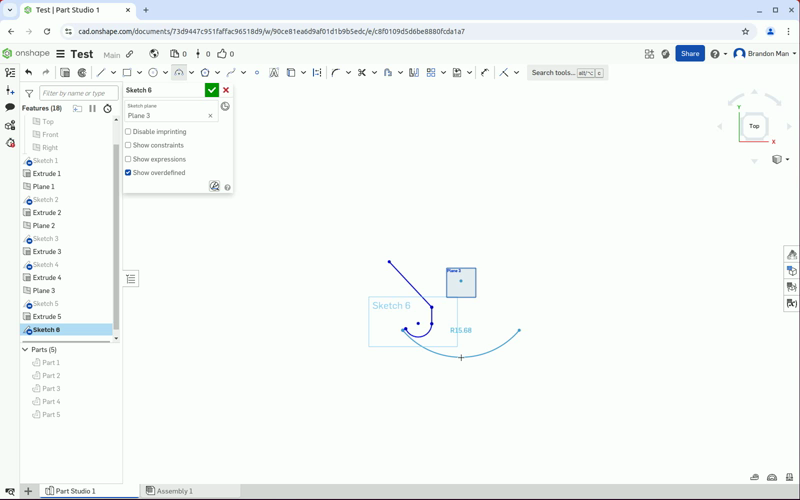
click(461, 357)
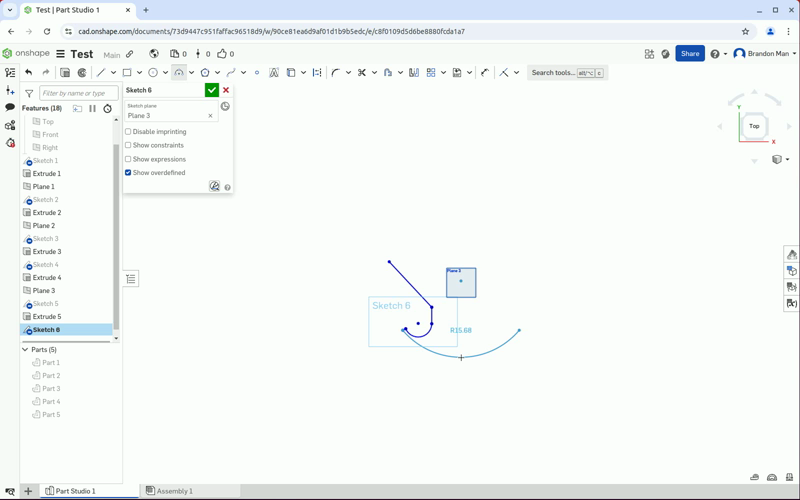
key_up(shift)
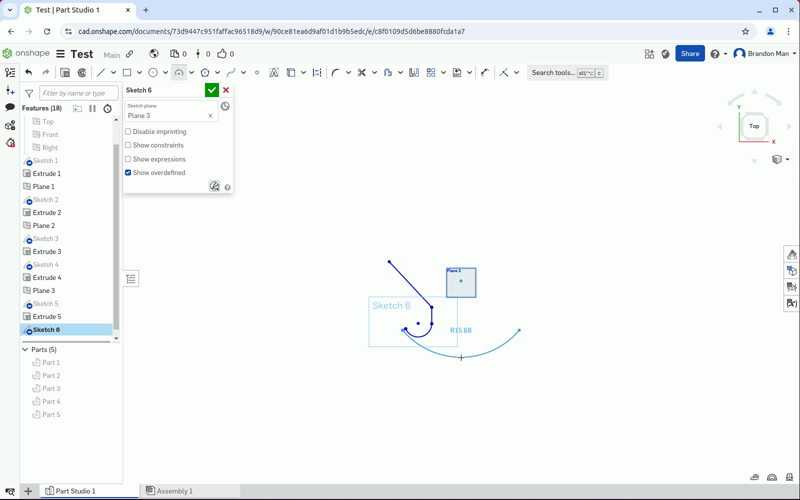
key(esc)
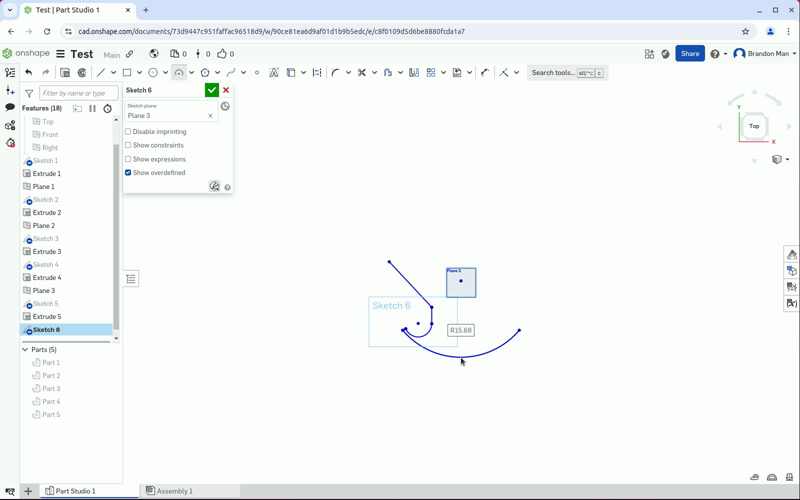
key(l)
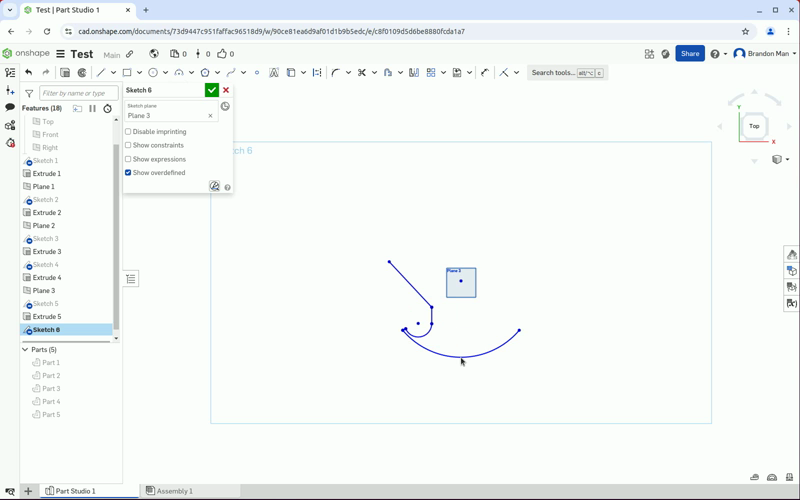
mouse_move(519, 330)
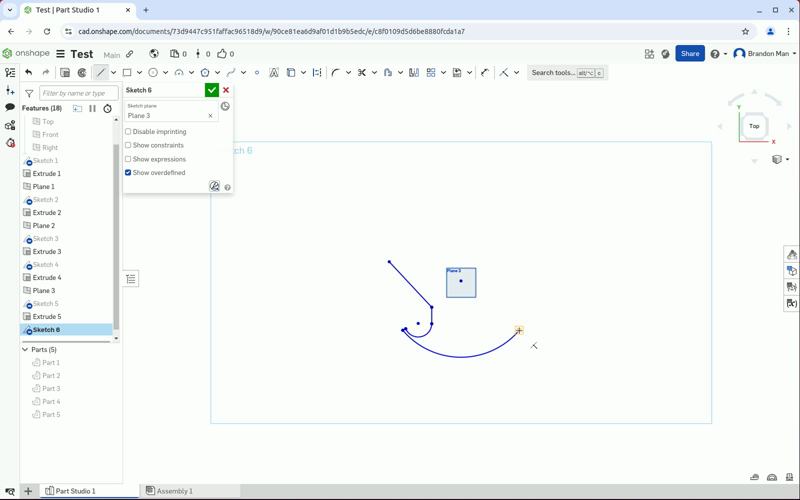
click(519, 330)
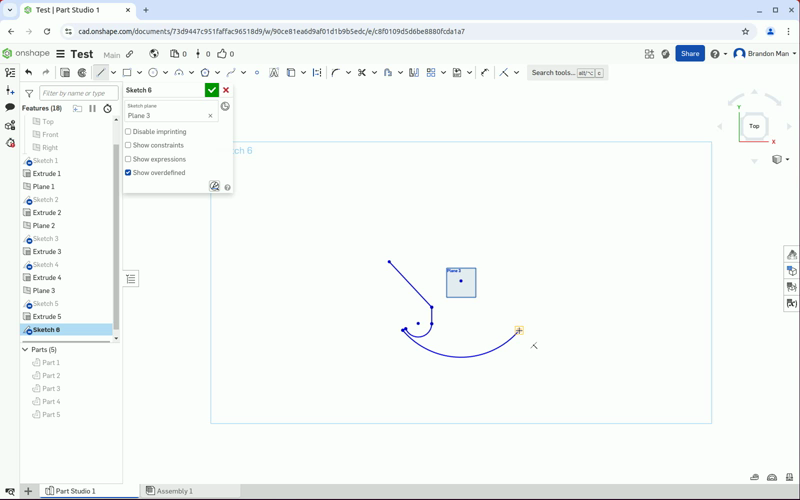
key_down(shift)
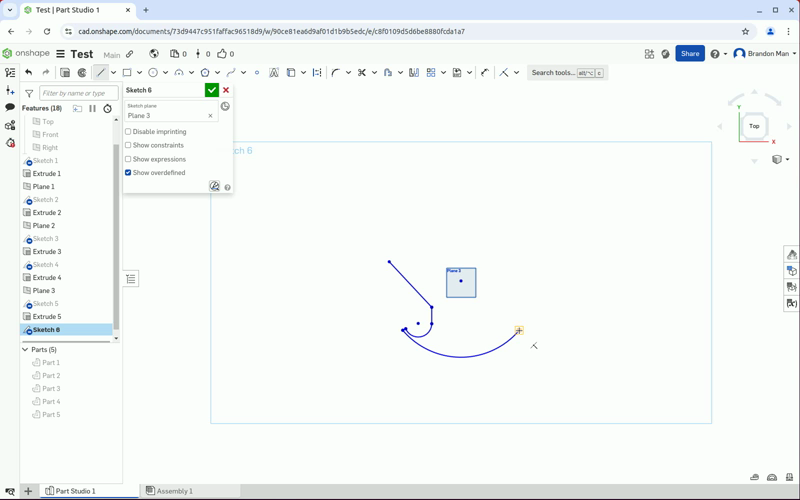
mouse_move(549, 330)
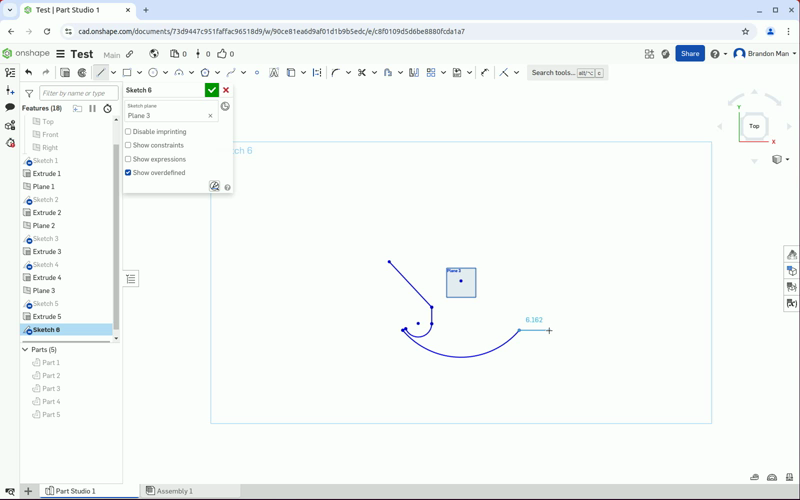
mouse_move(516, 328)
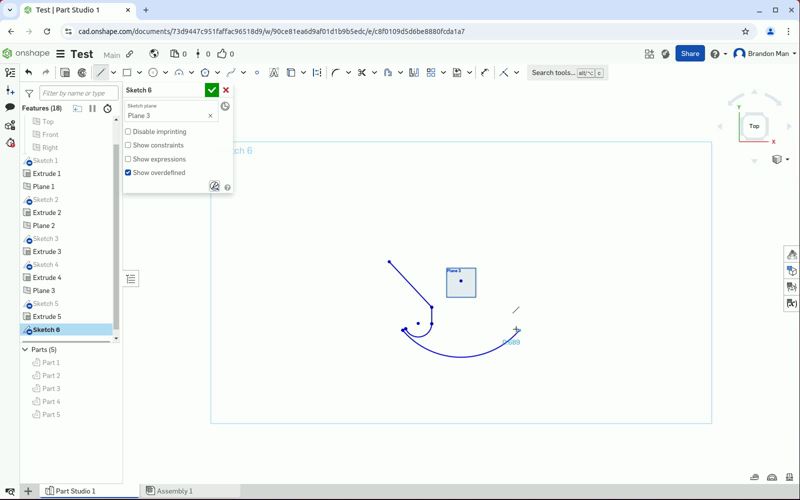
scroll(6)
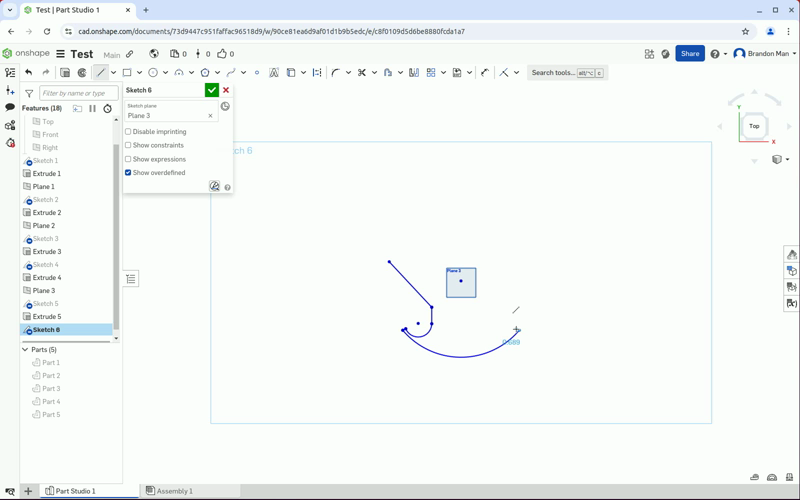
scroll(6)
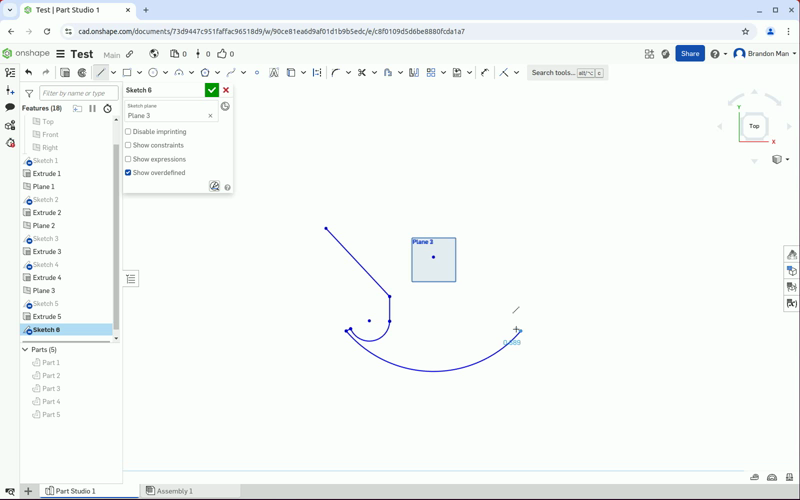
scroll(6)
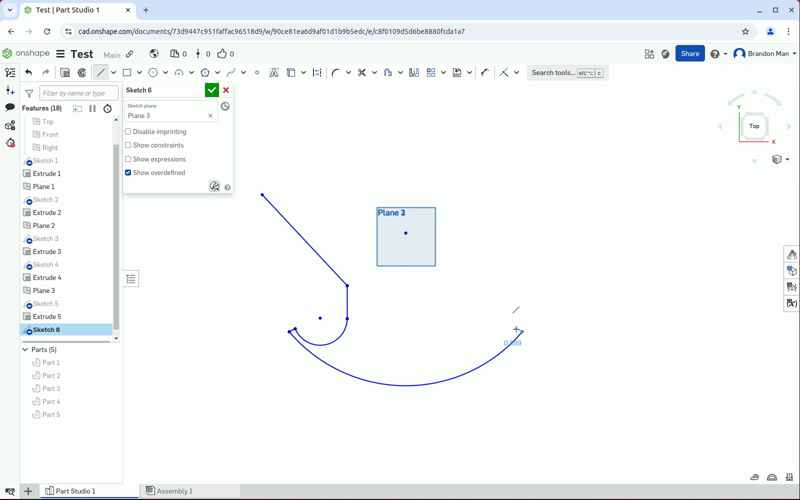
scroll(6)
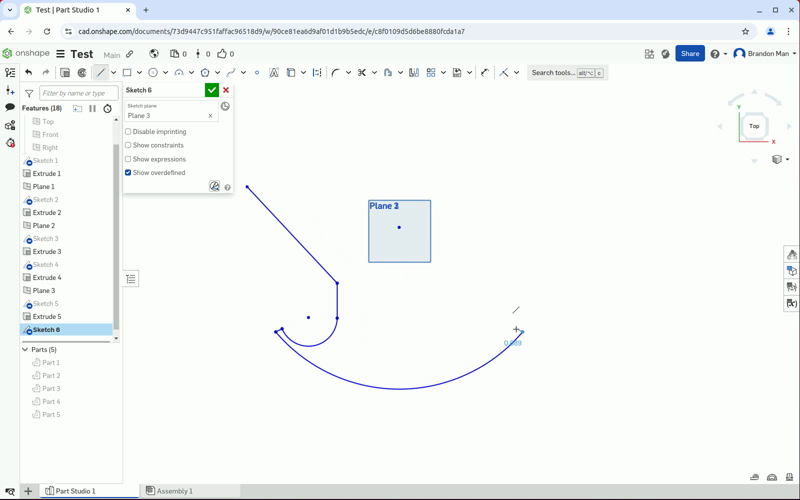
scroll(6)
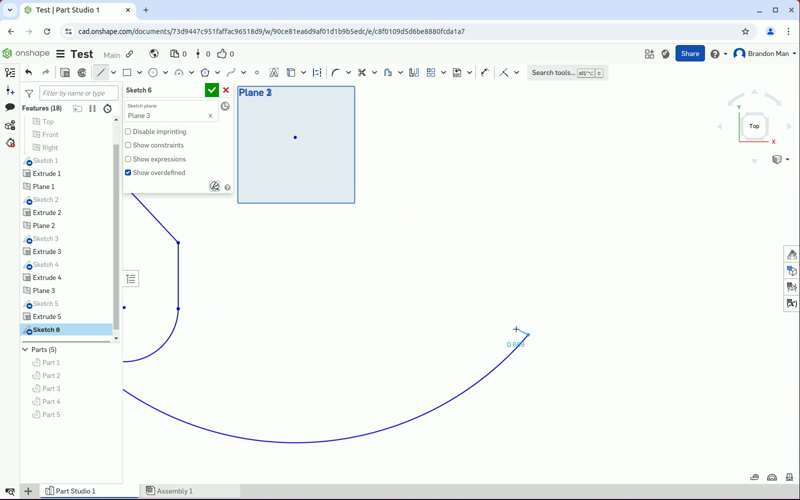
scroll(6)
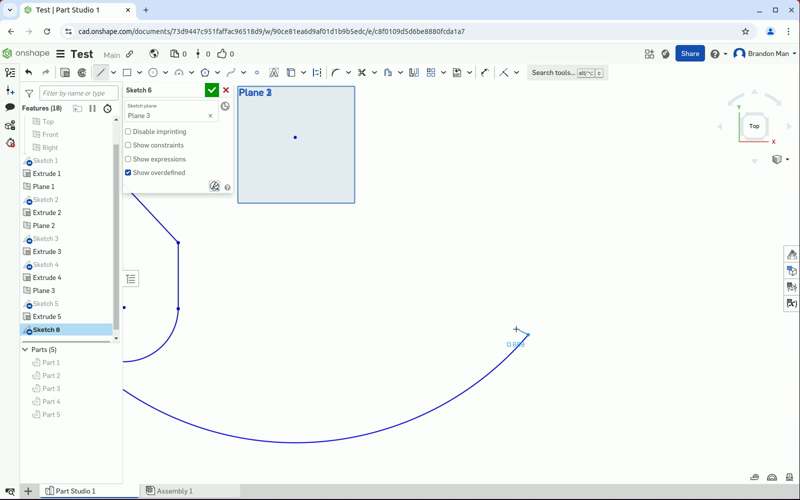
scroll(6)
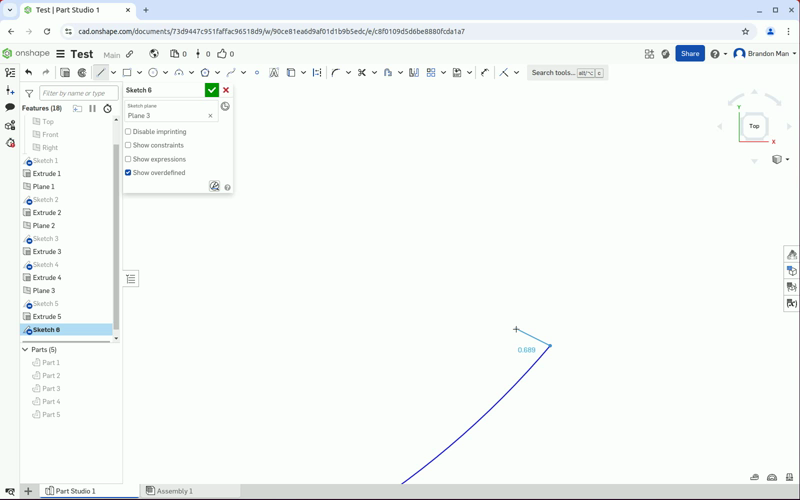
click(516, 328)
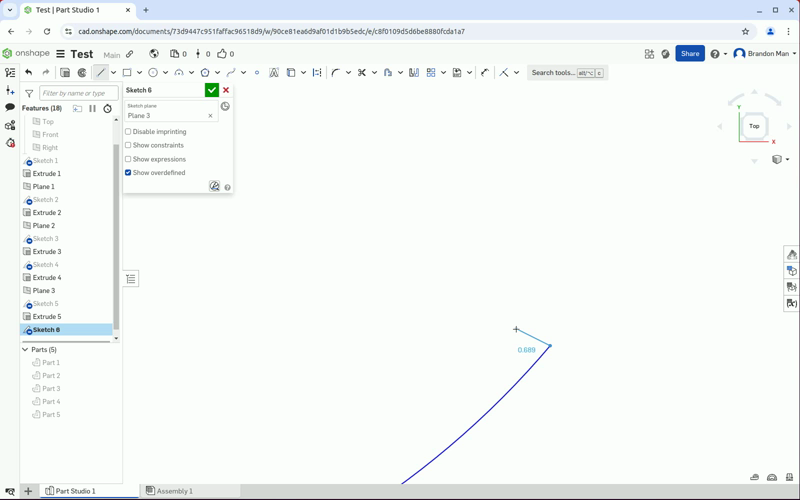
scroll(-6)
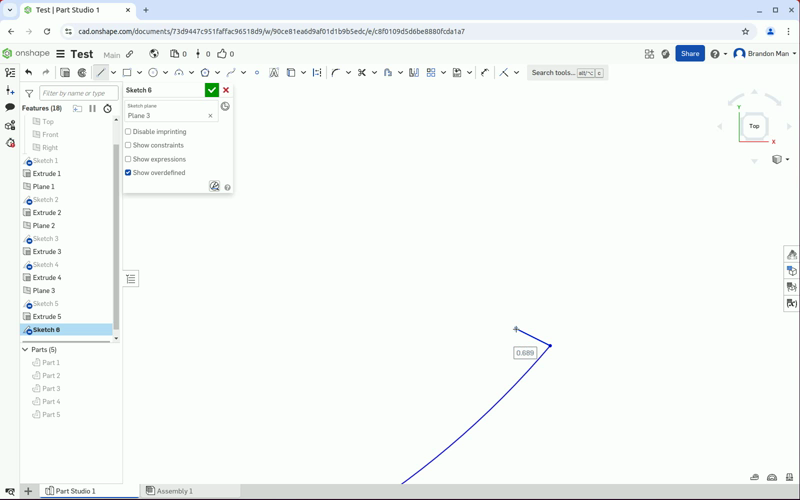
scroll(-6)
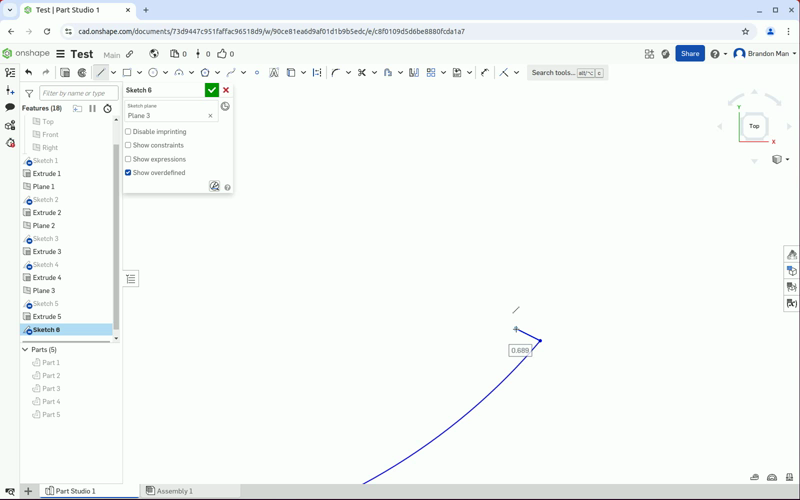
scroll(-6)
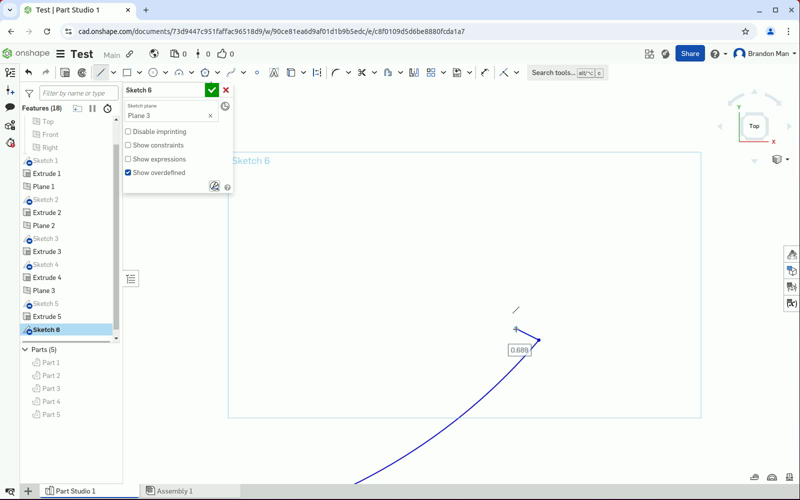
scroll(-6)
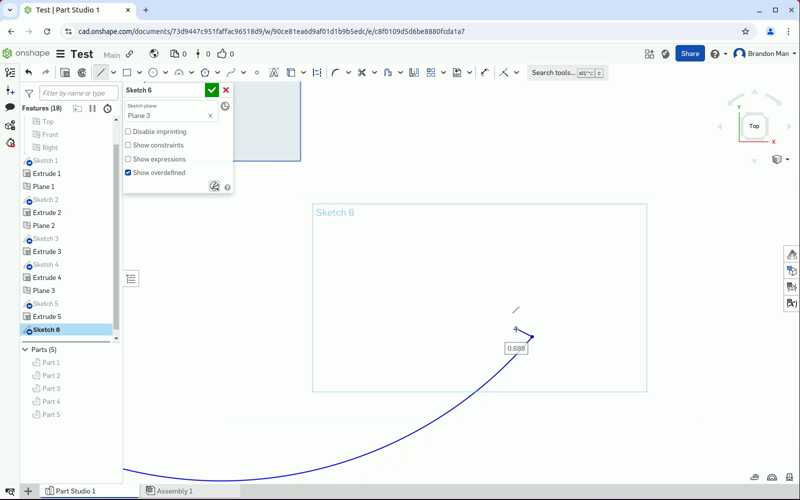
scroll(-6)
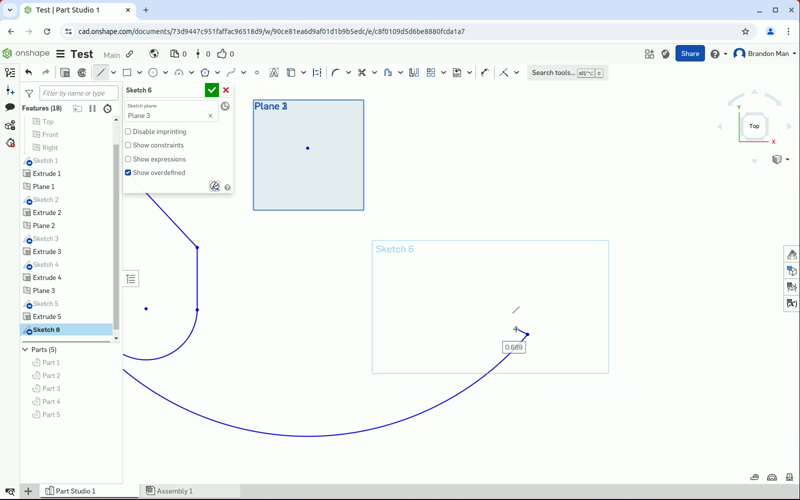
scroll(-6)
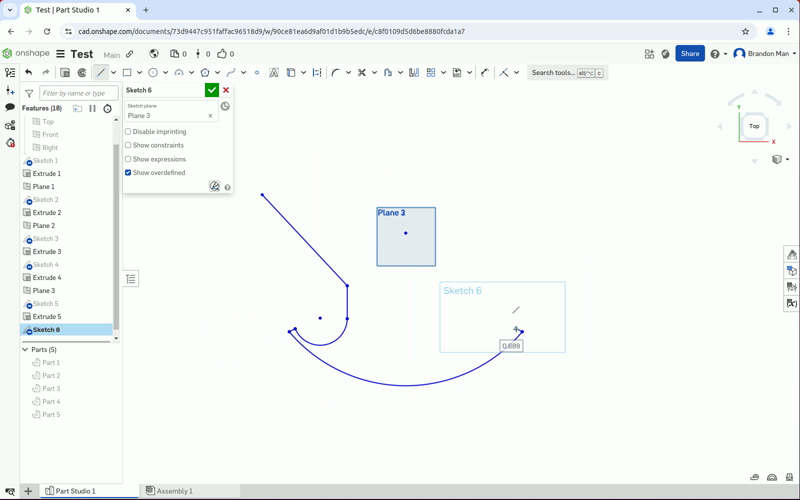
scroll(-6)
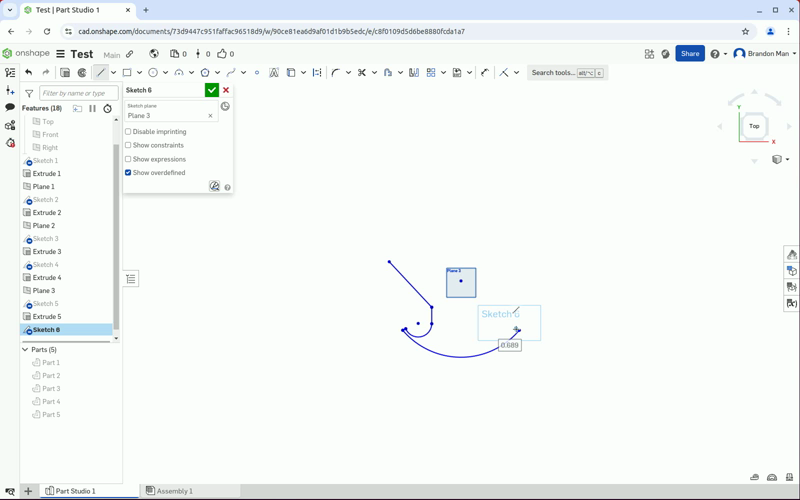
key_up(shift)
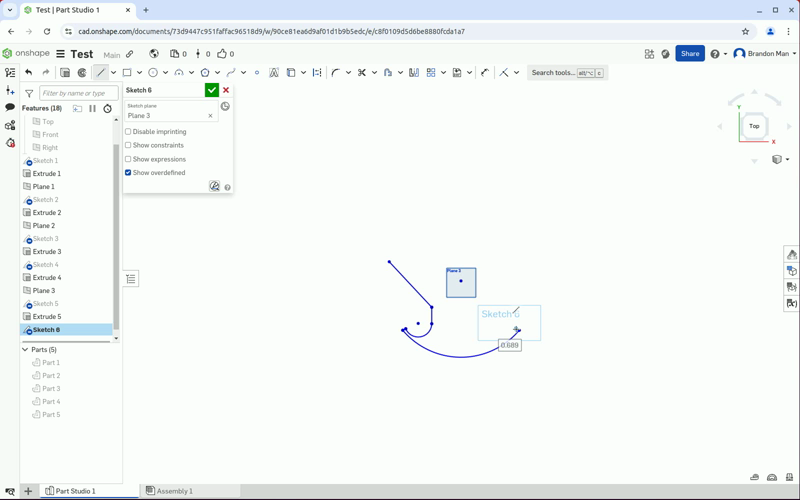
key(esc)
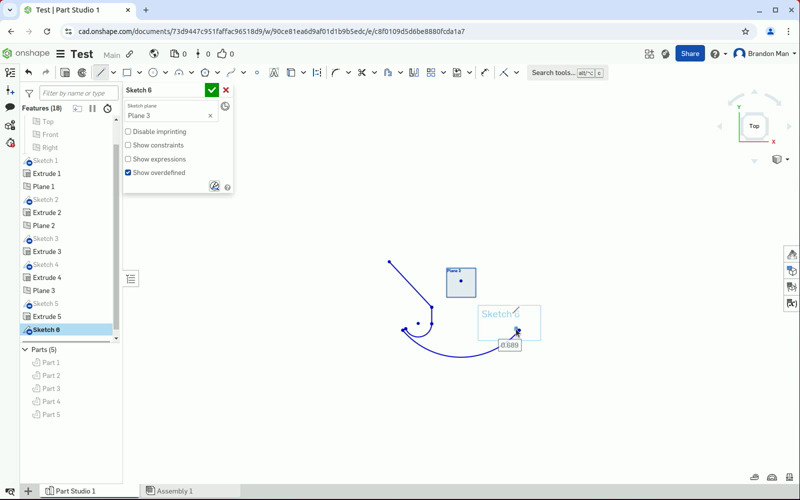
key(a)
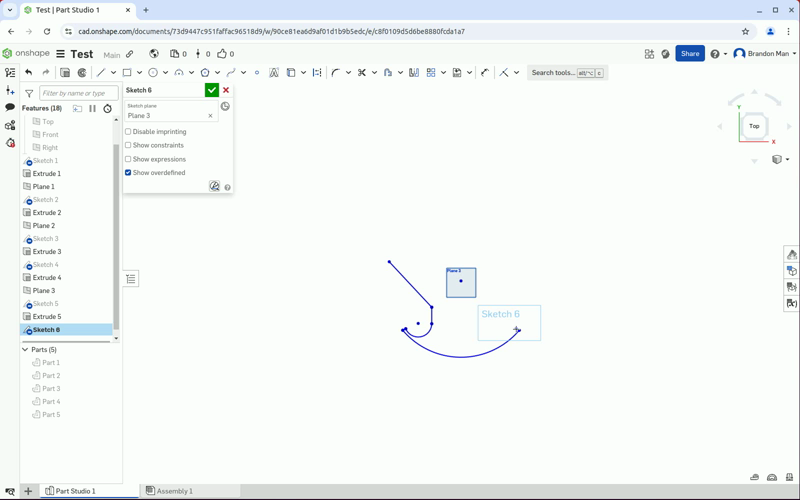
mouse_move(516, 328)
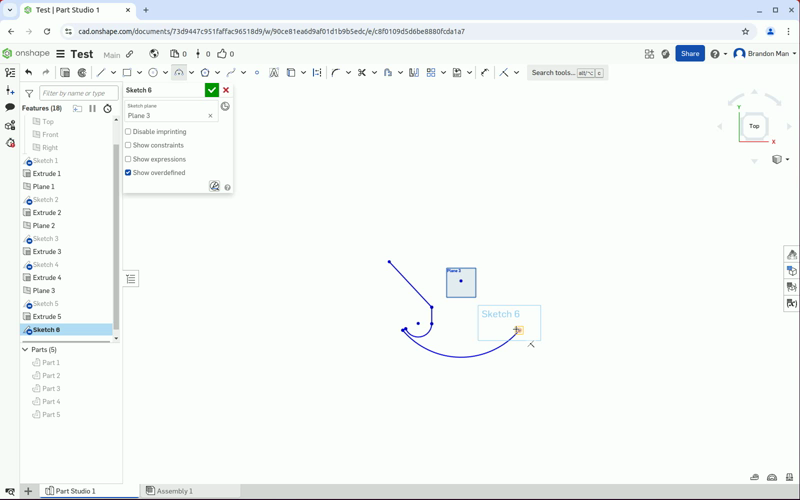
scroll(6)
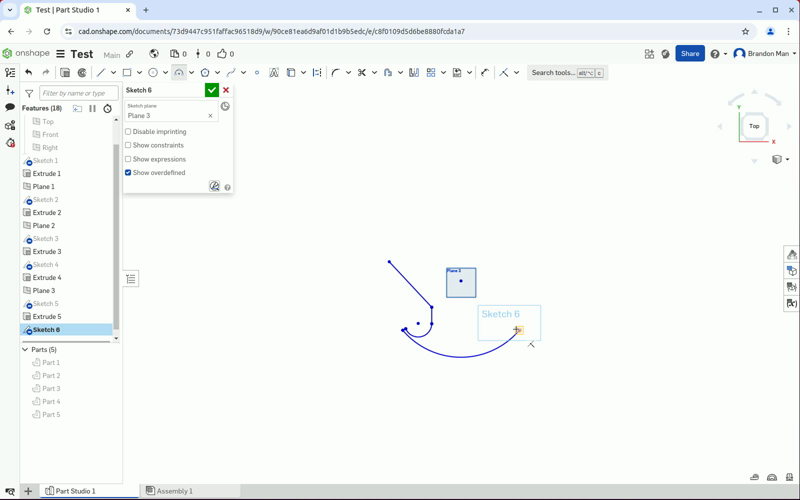
scroll(6)
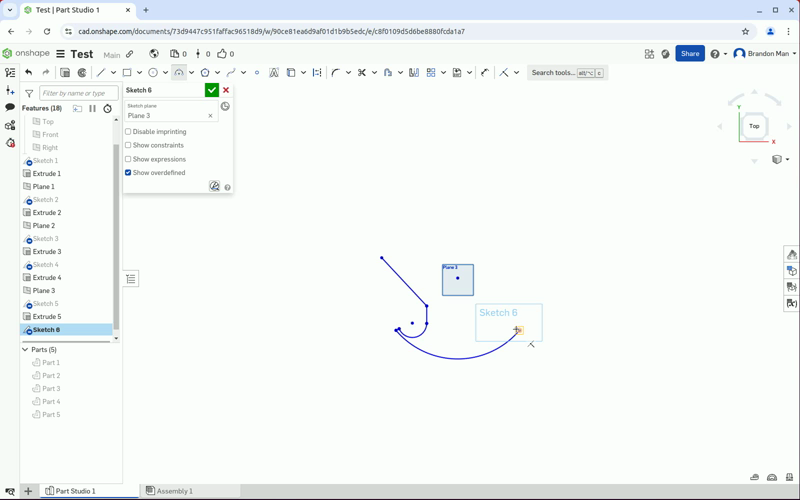
scroll(6)
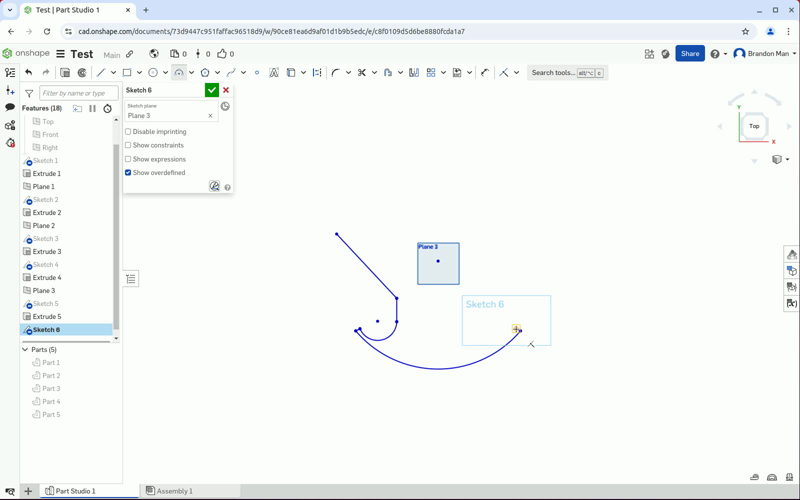
scroll(6)
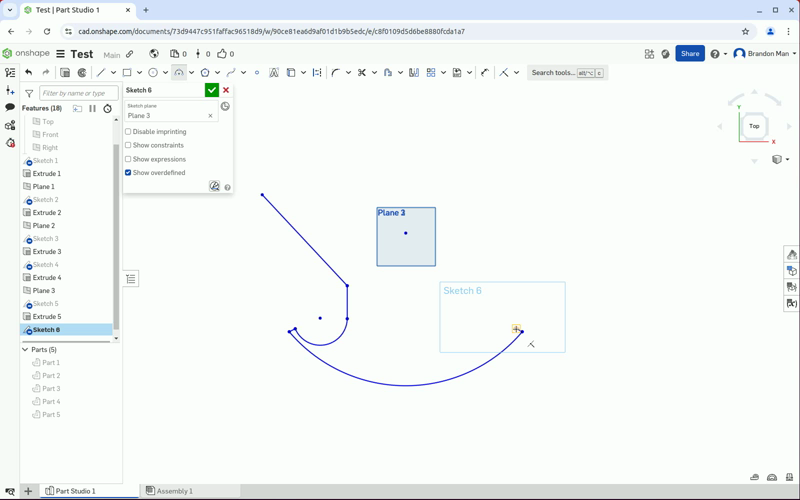
scroll(6)
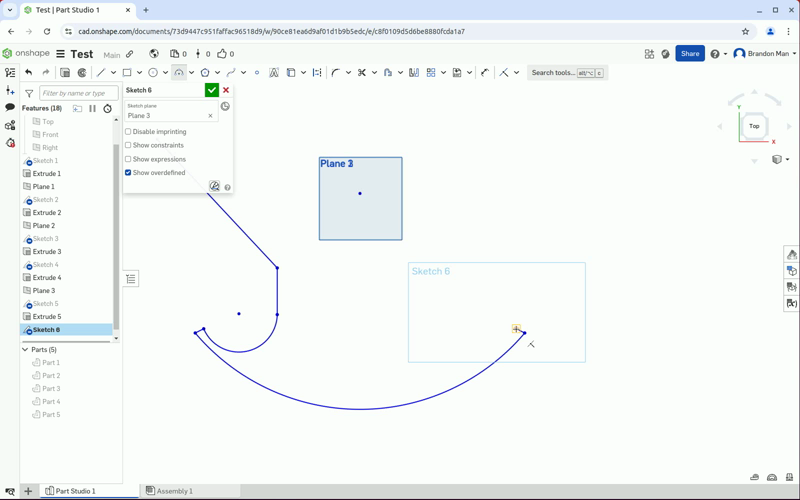
scroll(6)
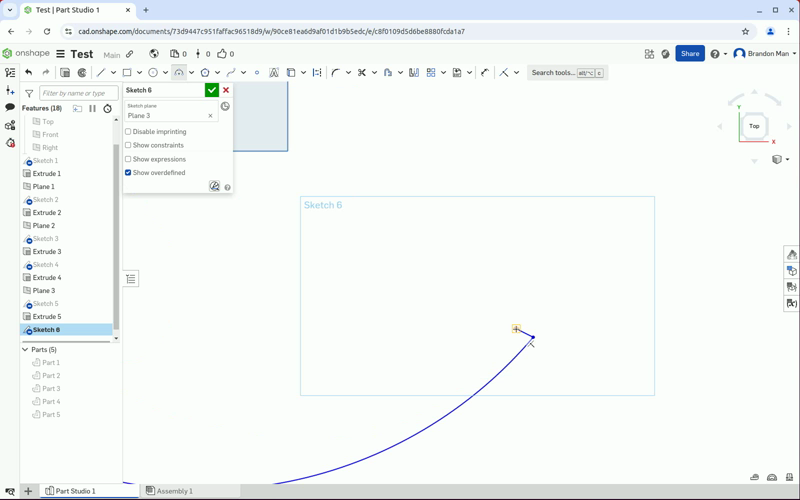
scroll(6)
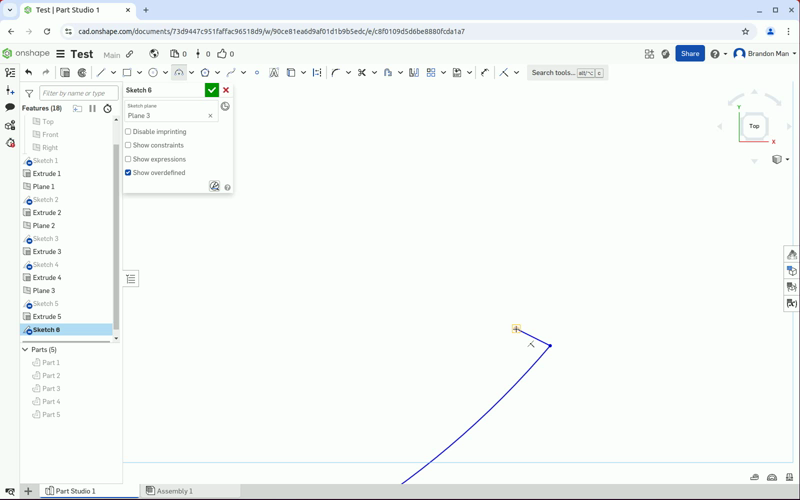
click(516, 328)
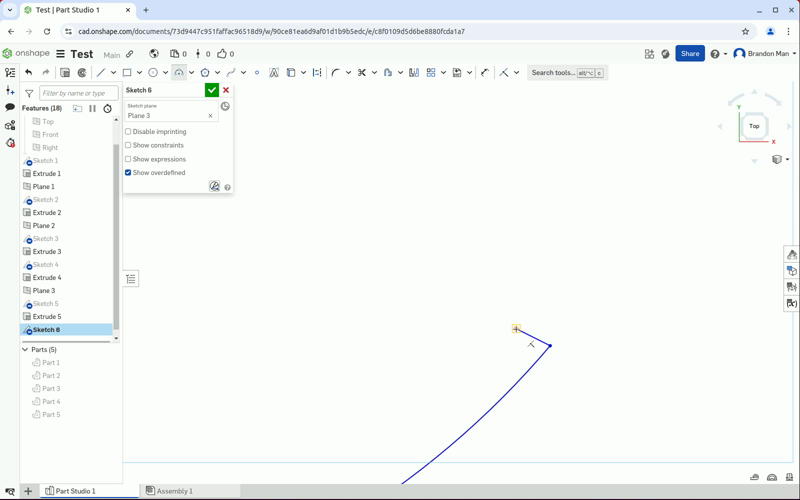
scroll(-6)
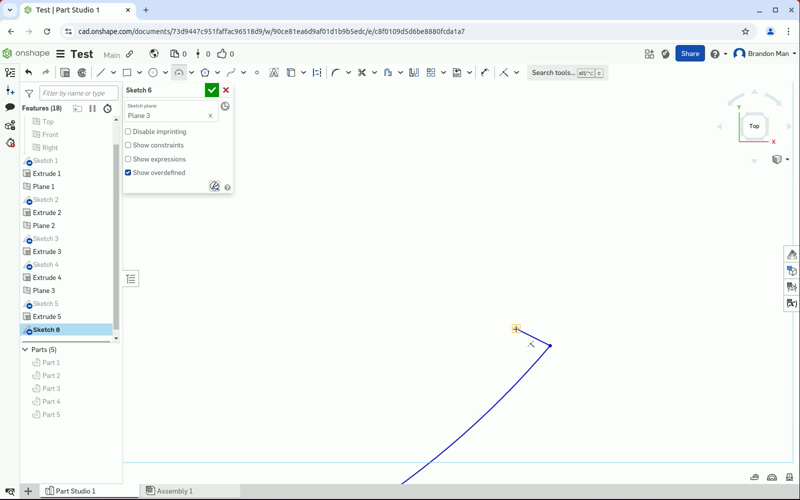
scroll(-6)
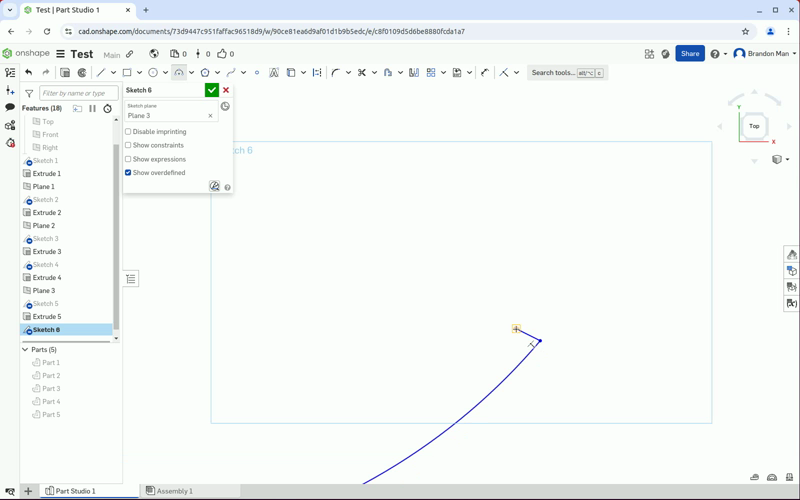
scroll(-6)
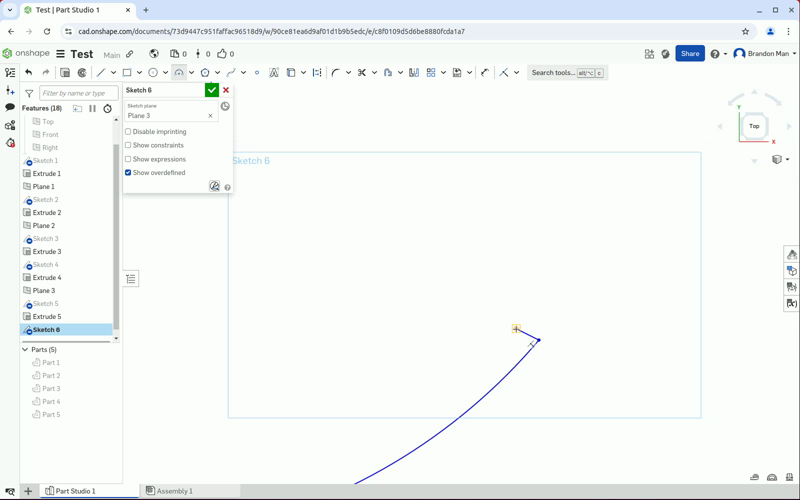
scroll(-6)
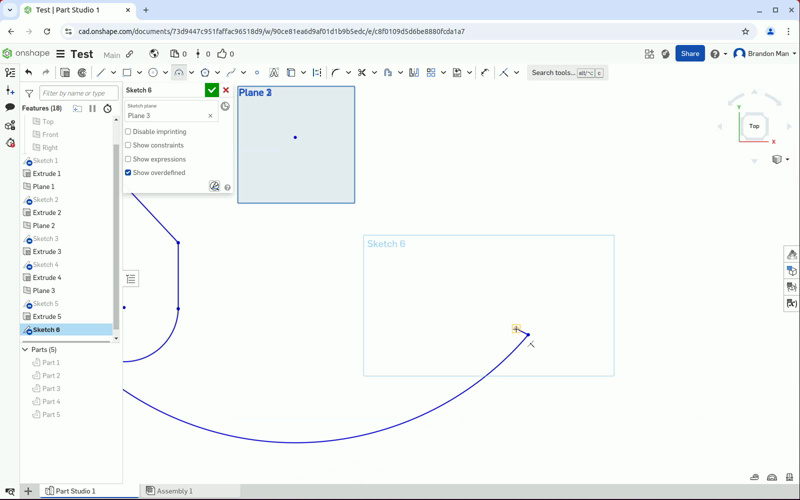
scroll(-6)
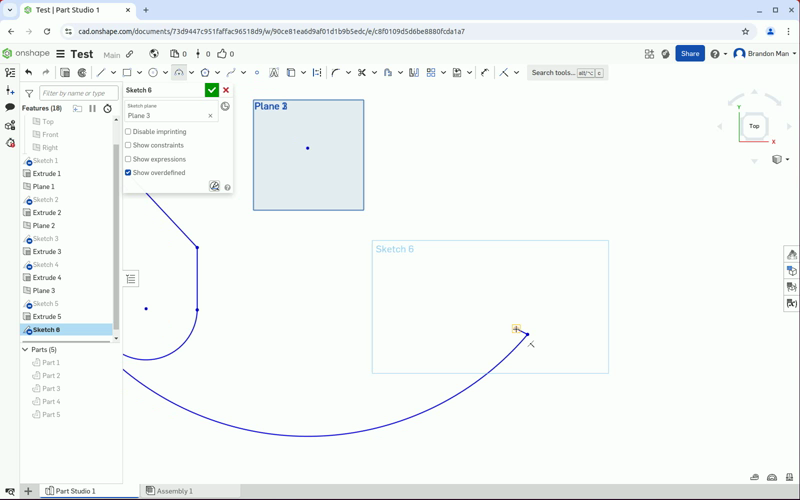
scroll(-6)
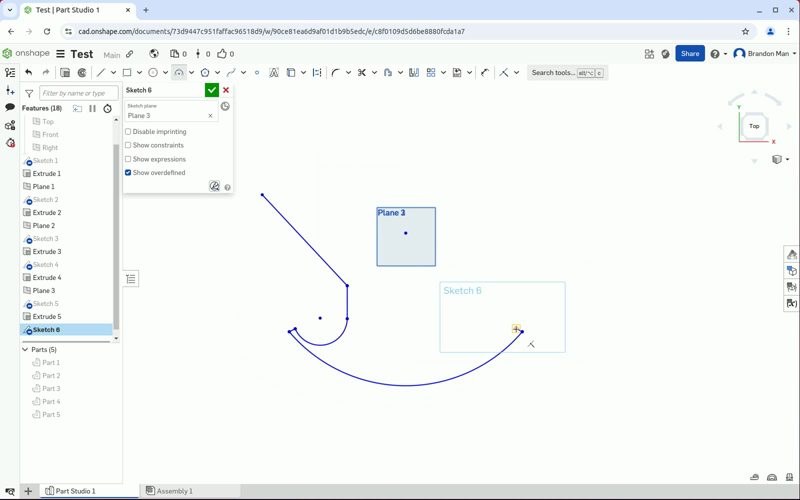
scroll(-6)
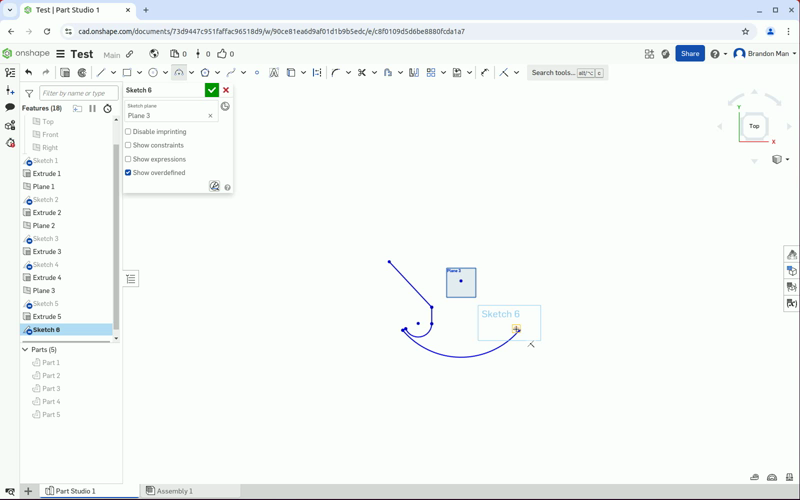
key_down(shift)
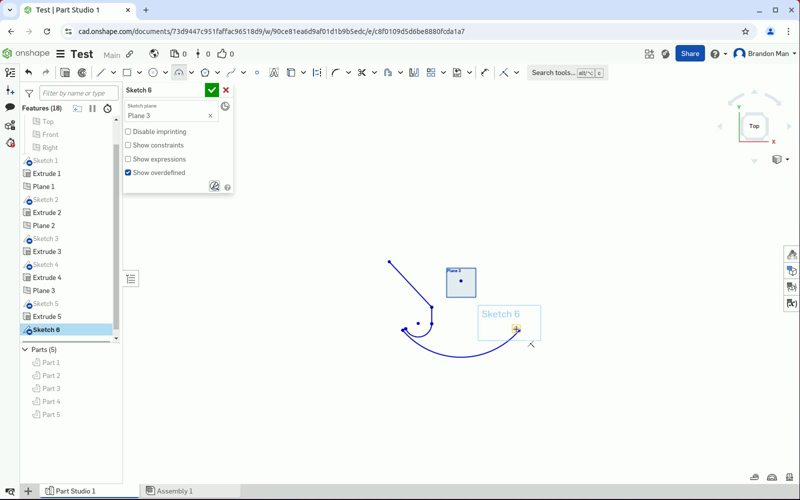
mouse_move(490, 323)
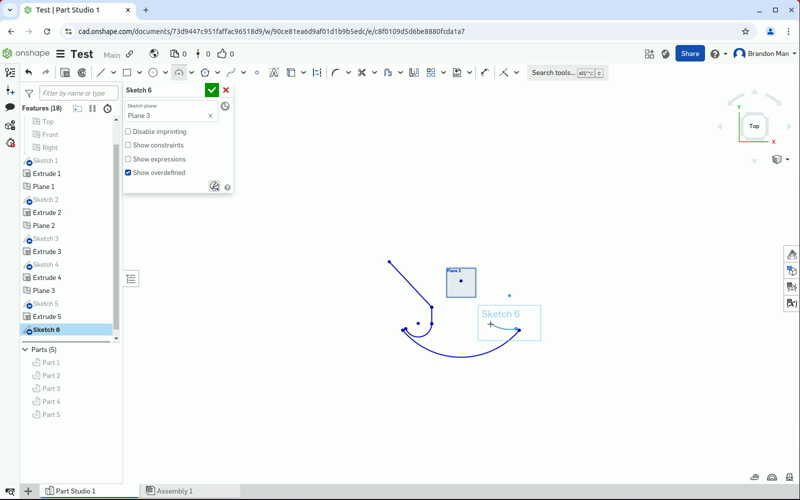
click(490, 323)
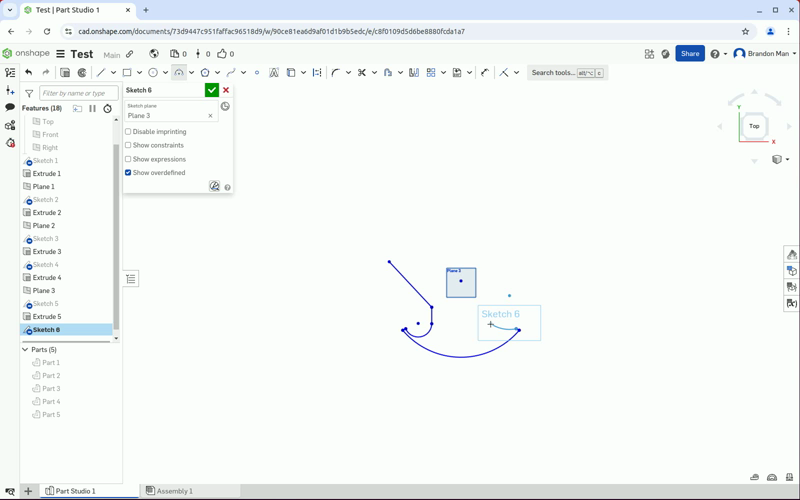
mouse_move(501, 336)
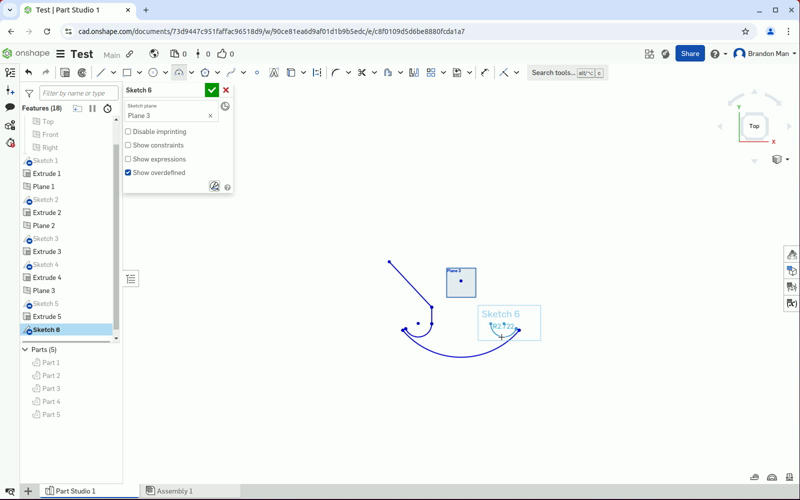
click(501, 336)
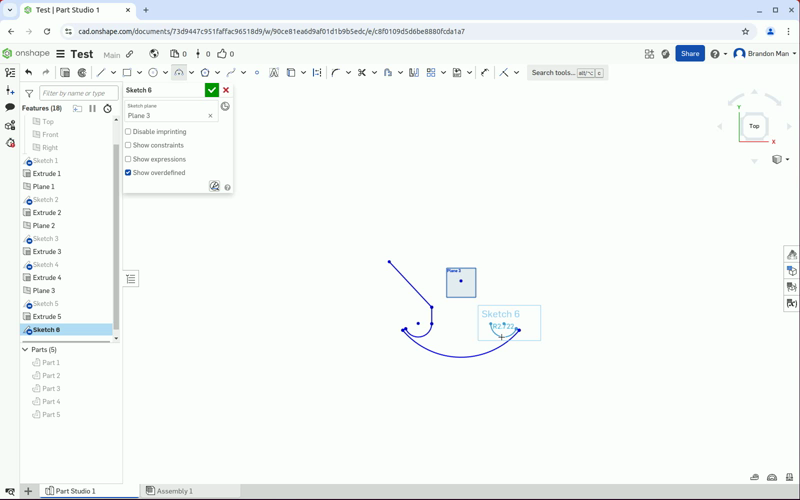
key_up(shift)
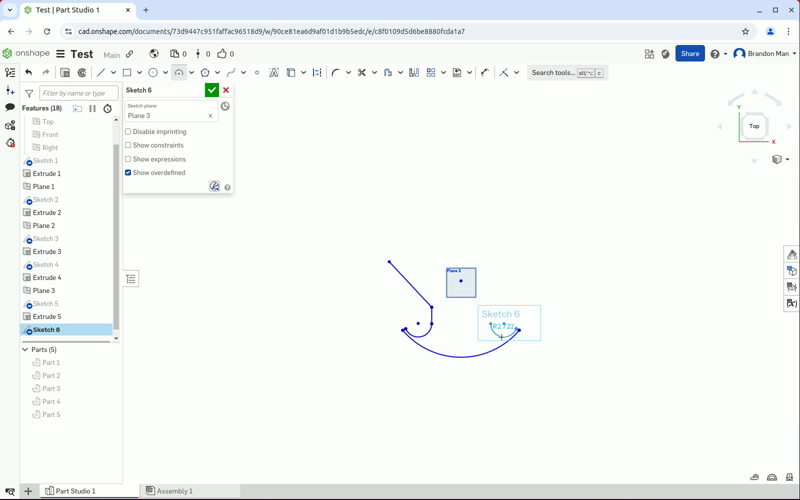
key(esc)
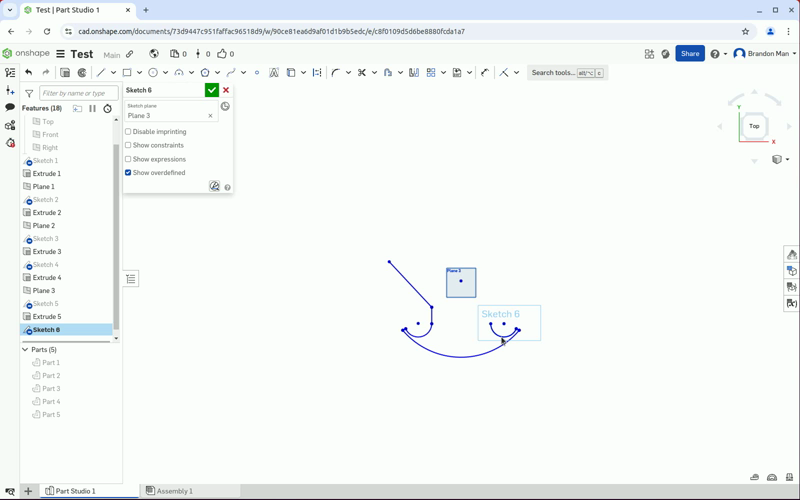
key(l)
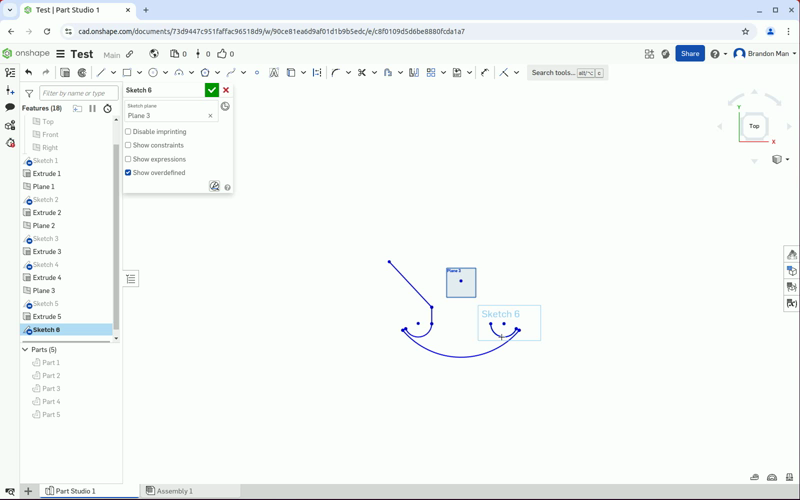
mouse_move(490, 323)
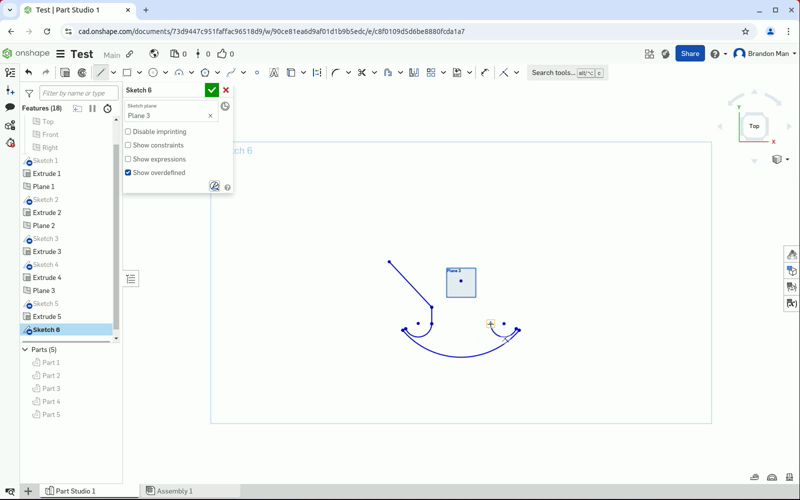
click(490, 323)
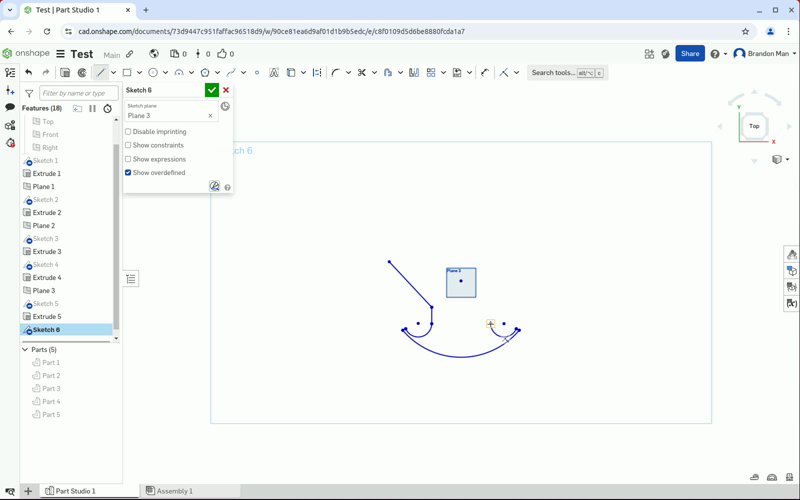
key_down(shift)
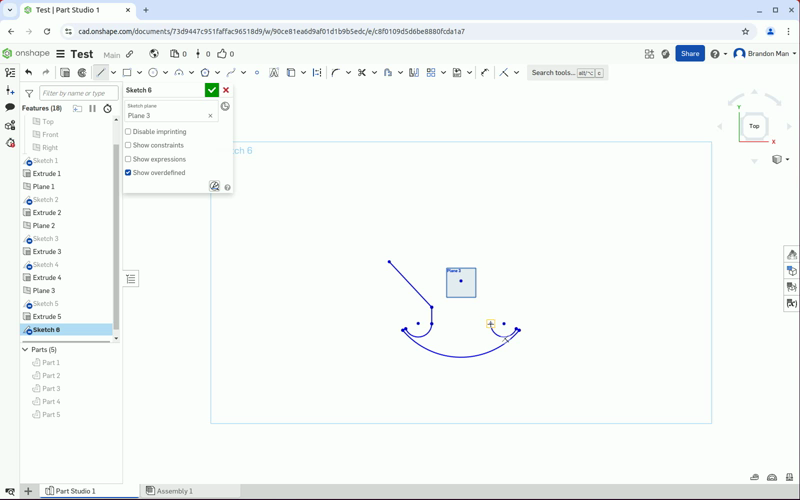
mouse_move(520, 323)
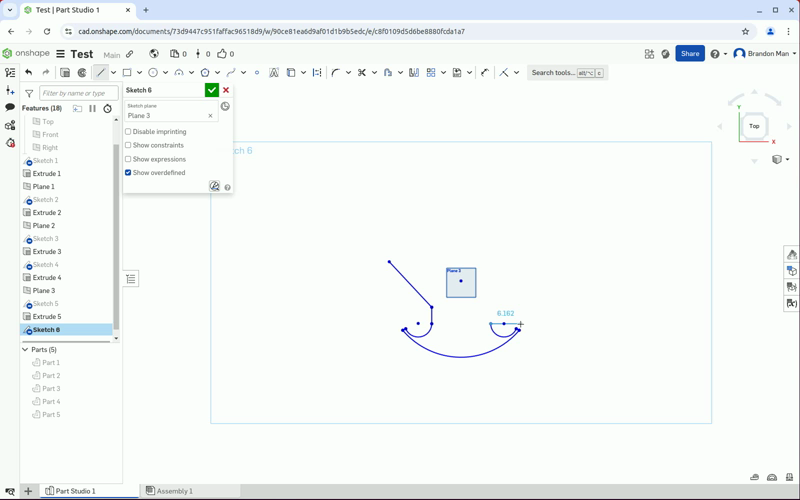
mouse_move(490, 307)
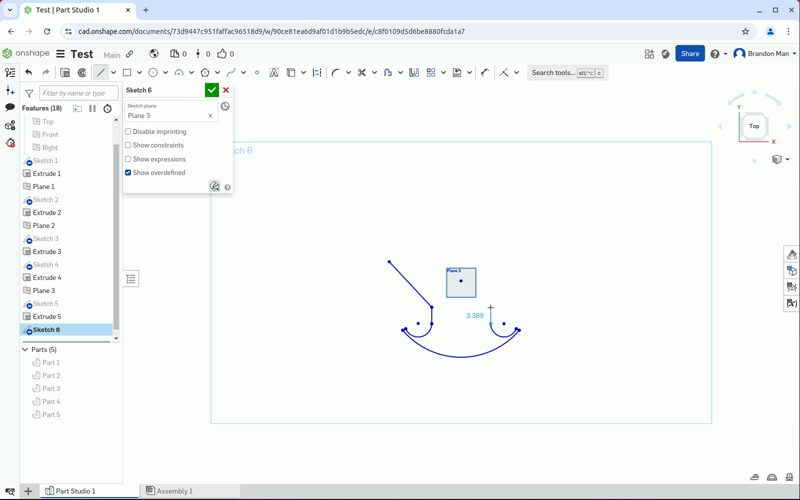
click(490, 307)
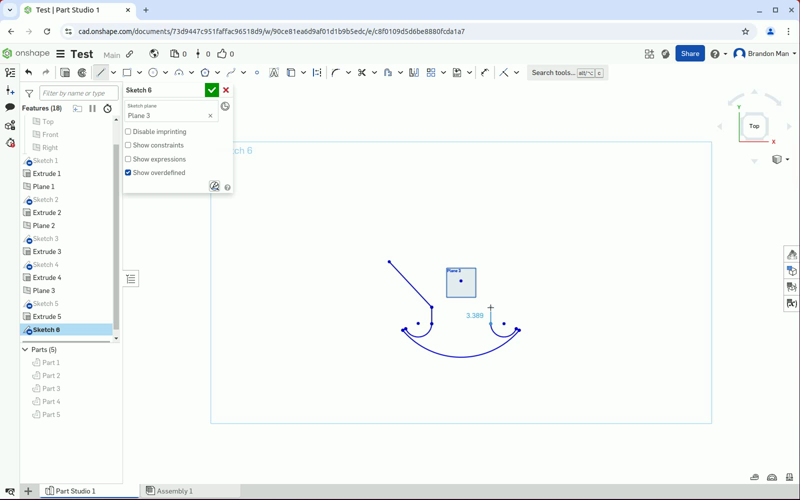
key_up(shift)
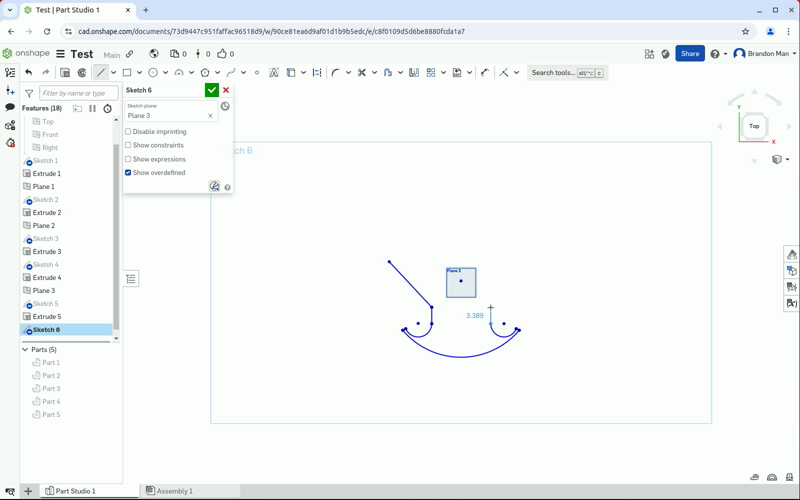
key_down(shift)
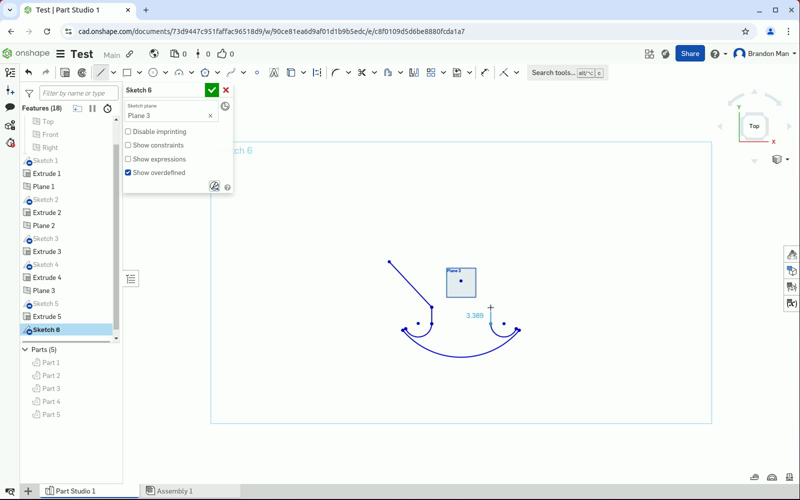
mouse_move(533, 261)
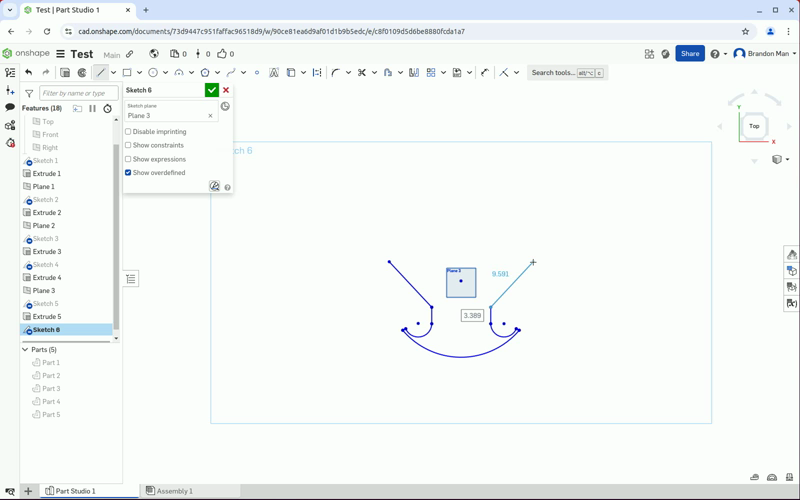
click(533, 261)
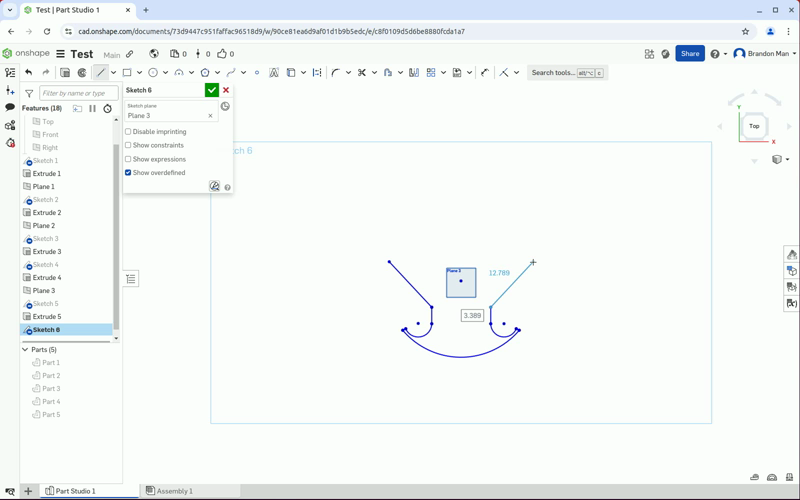
key_up(shift)
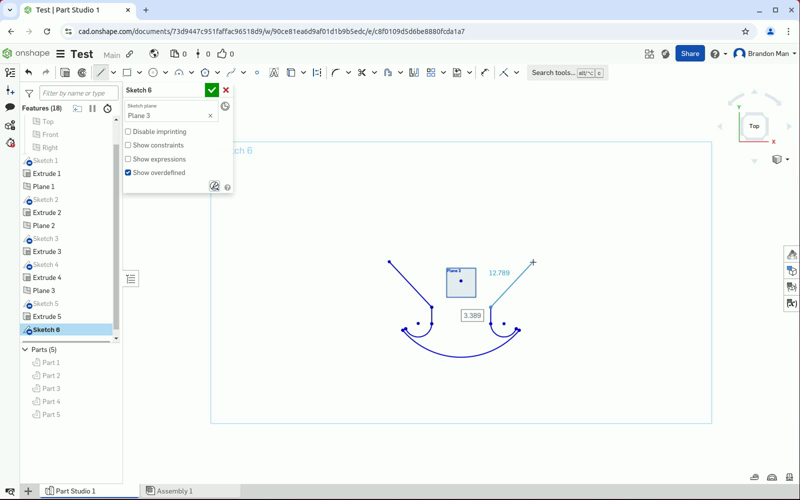
key(esc)
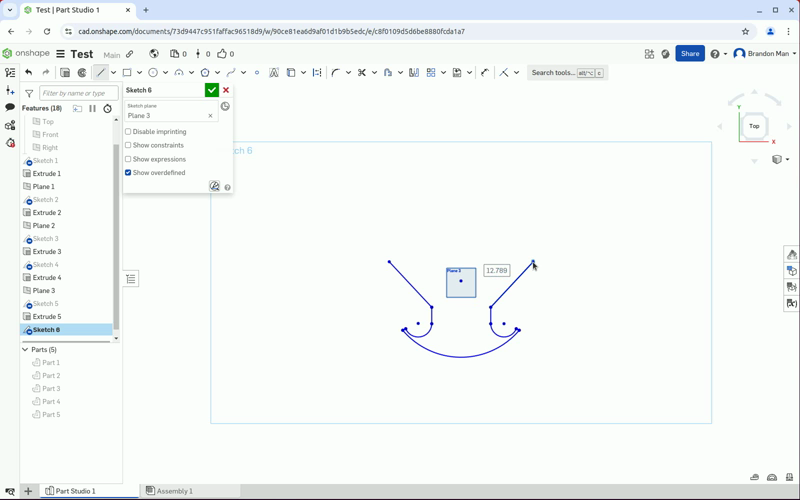
key(a)
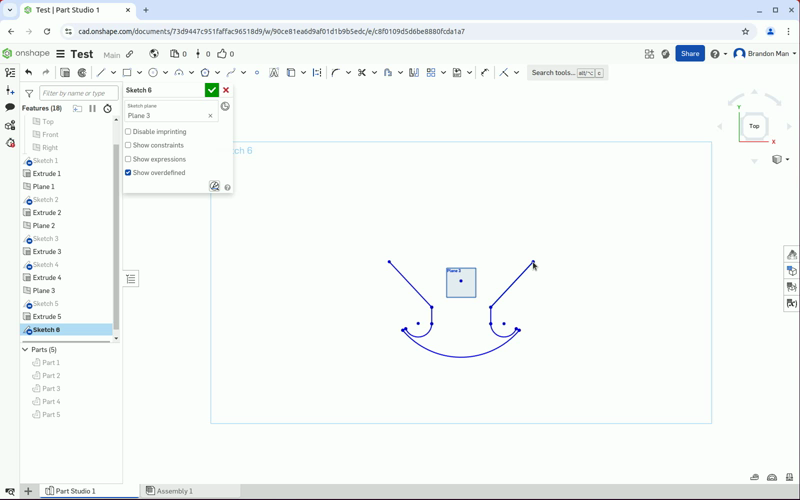
mouse_move(533, 261)
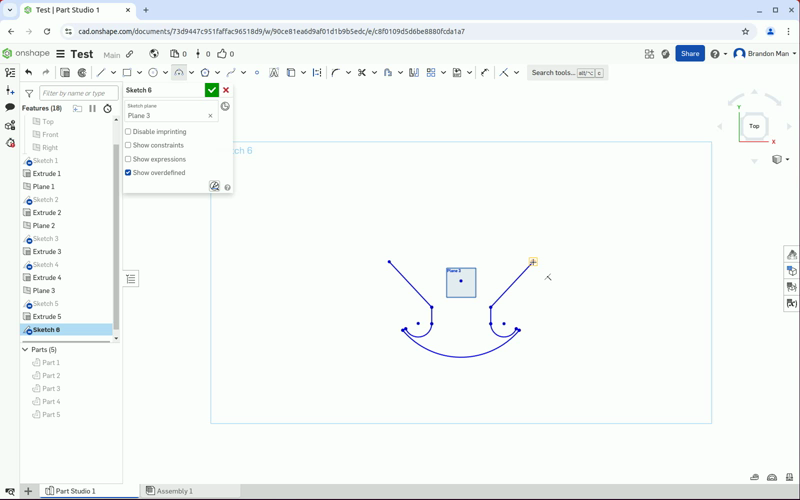
click(533, 261)
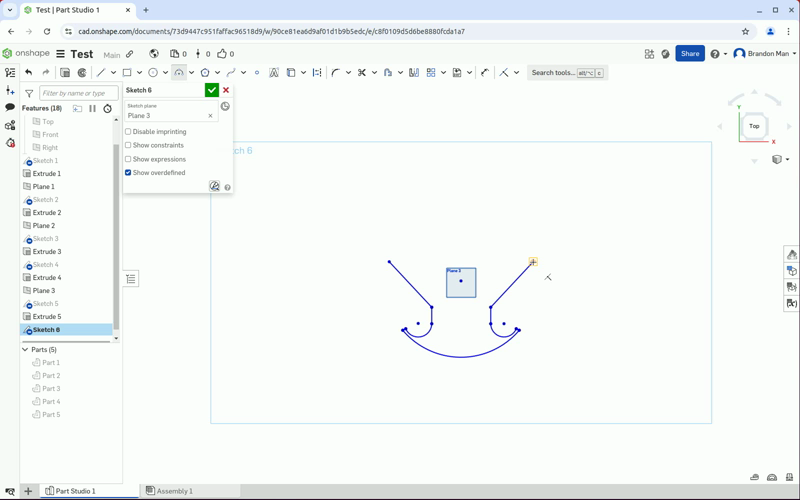
mouse_move(389, 261)
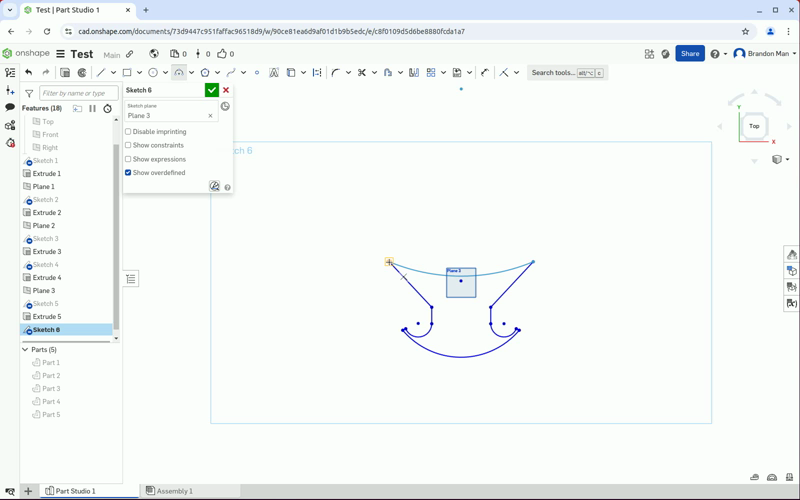
click(389, 261)
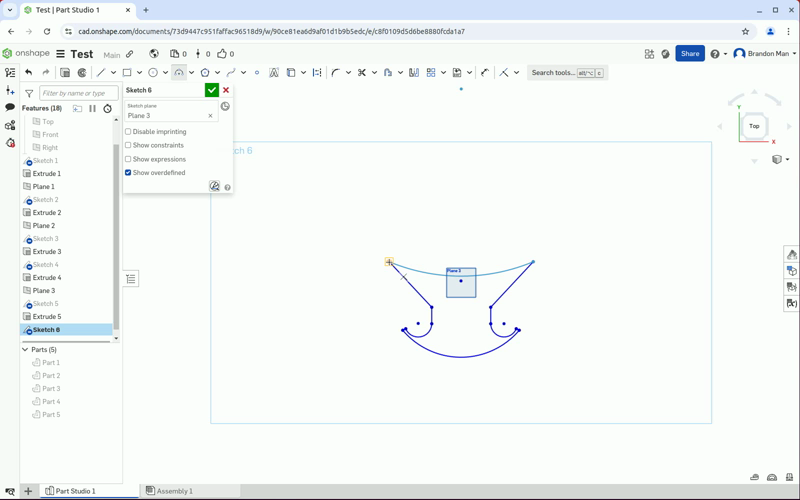
key_down(shift)
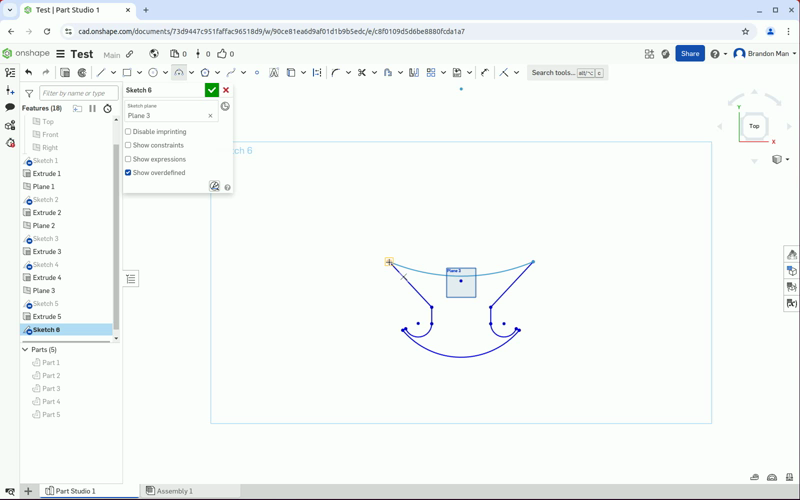
mouse_move(461, 208)
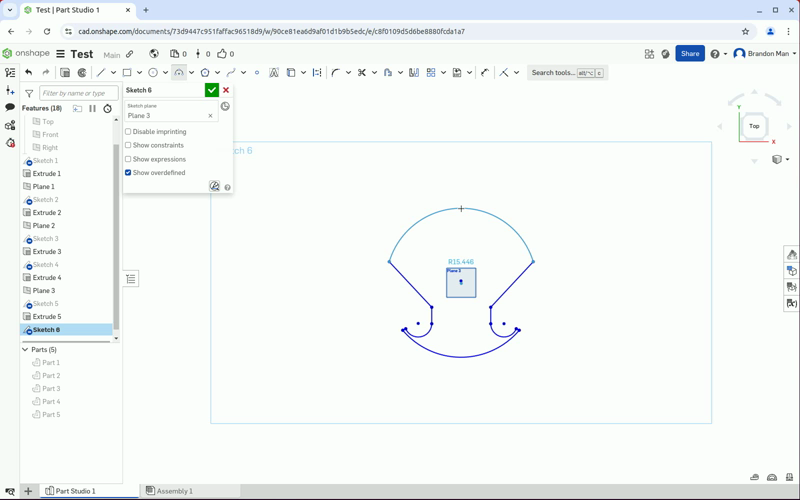
click(461, 208)
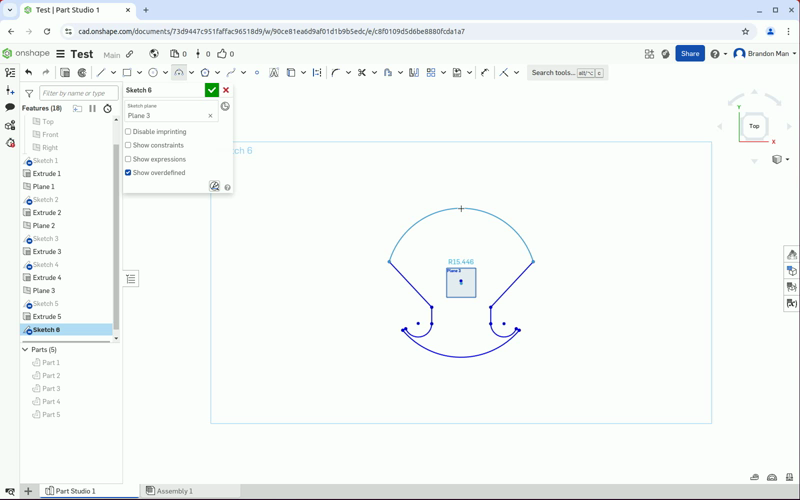
key_up(shift)
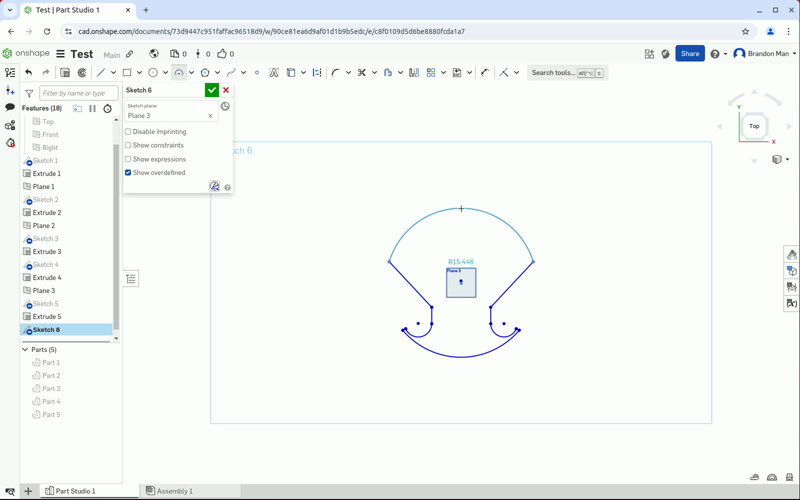
key(esc)
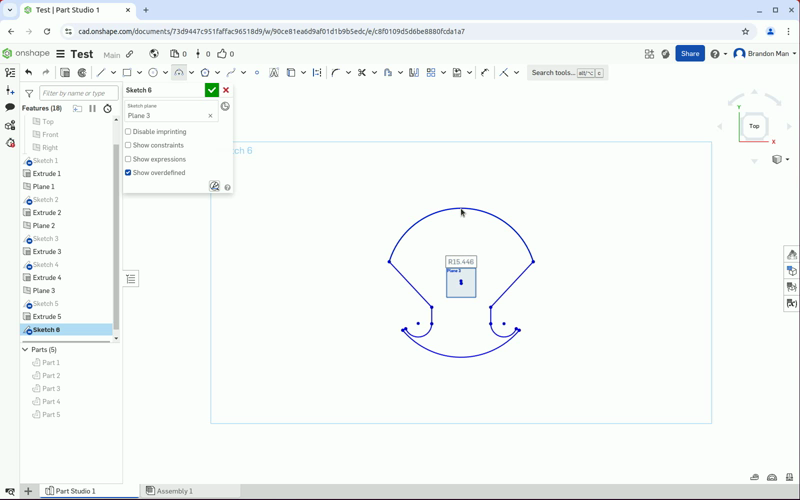
key(c)
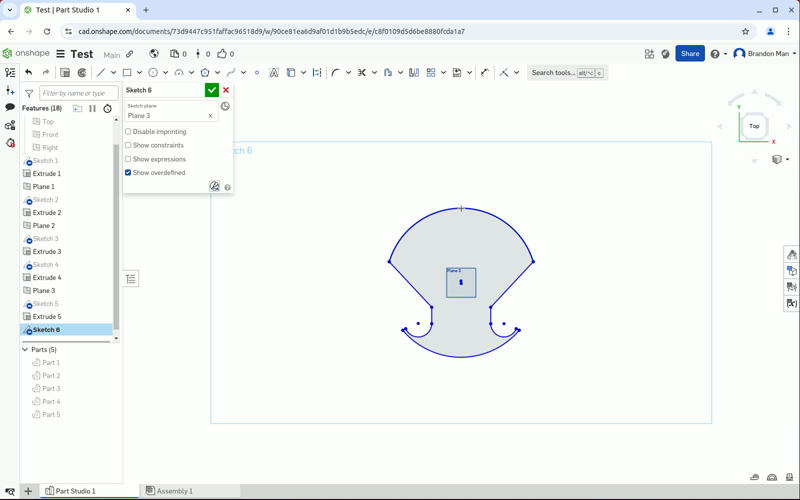
key_down(shift)
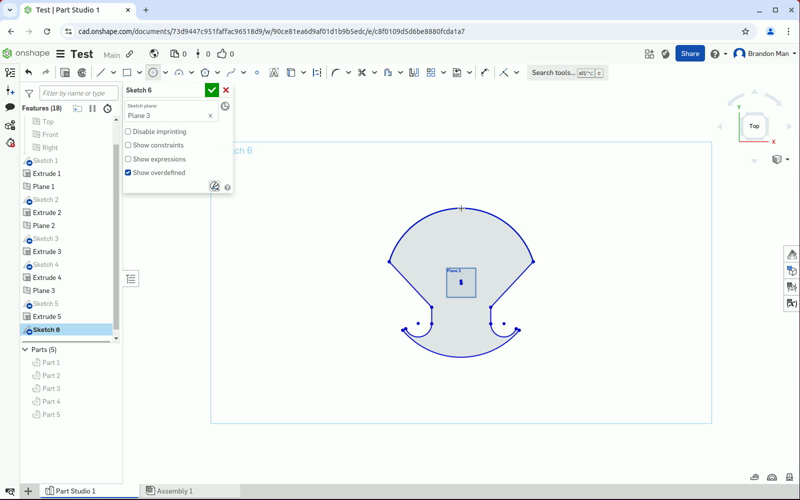
mouse_move(461, 282)
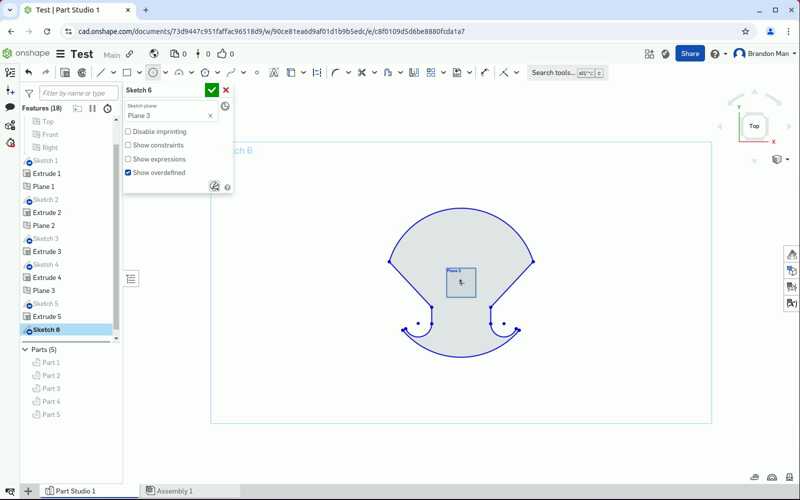
scroll(6)
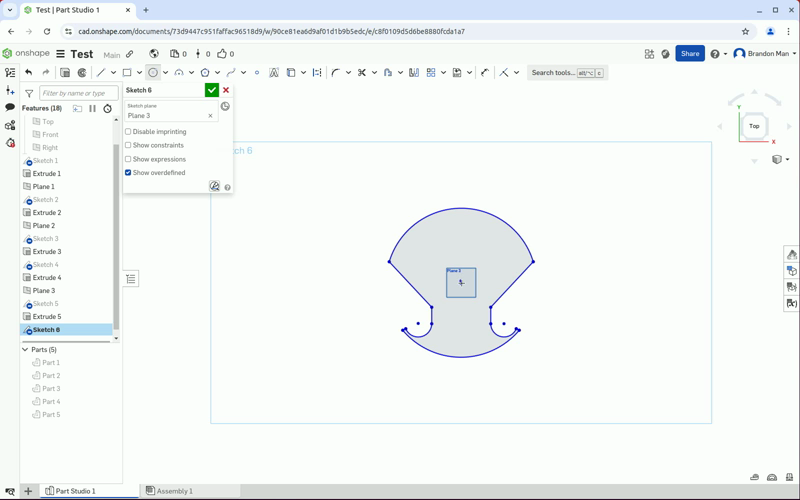
scroll(6)
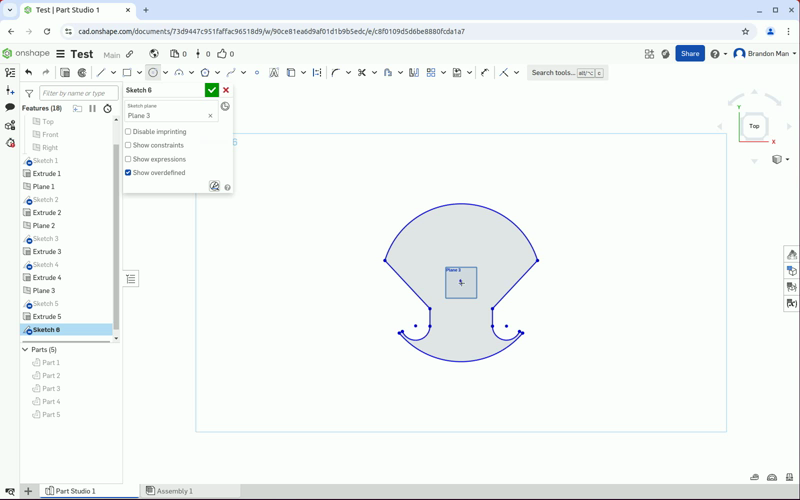
scroll(6)
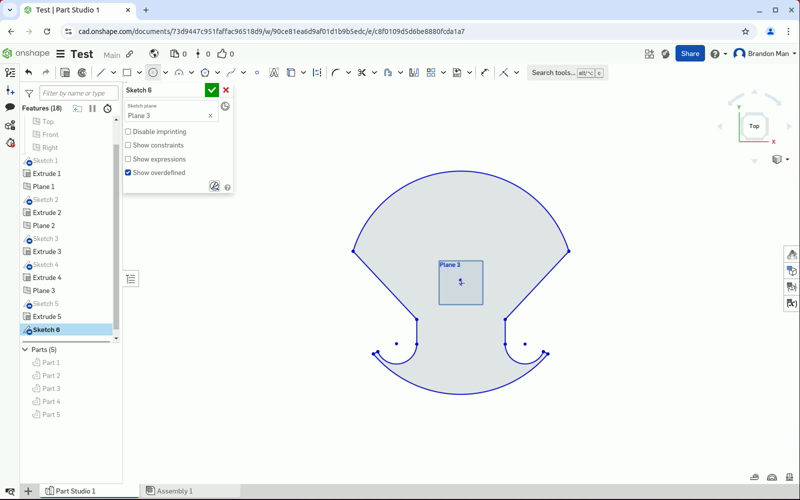
scroll(6)
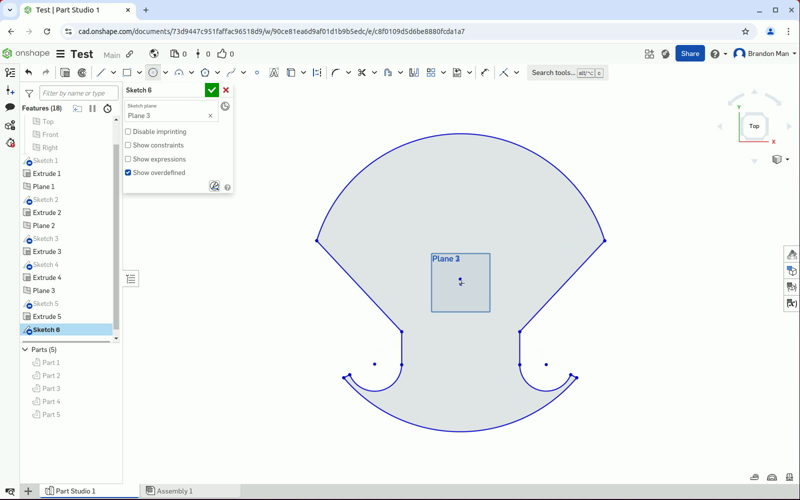
scroll(6)
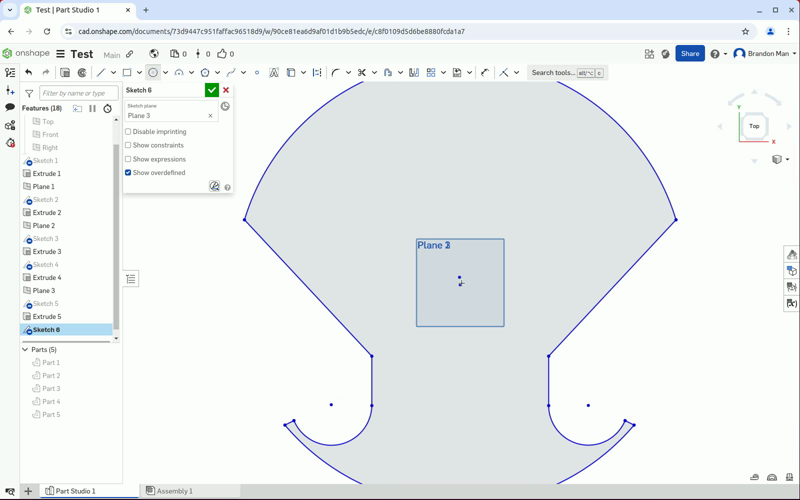
scroll(6)
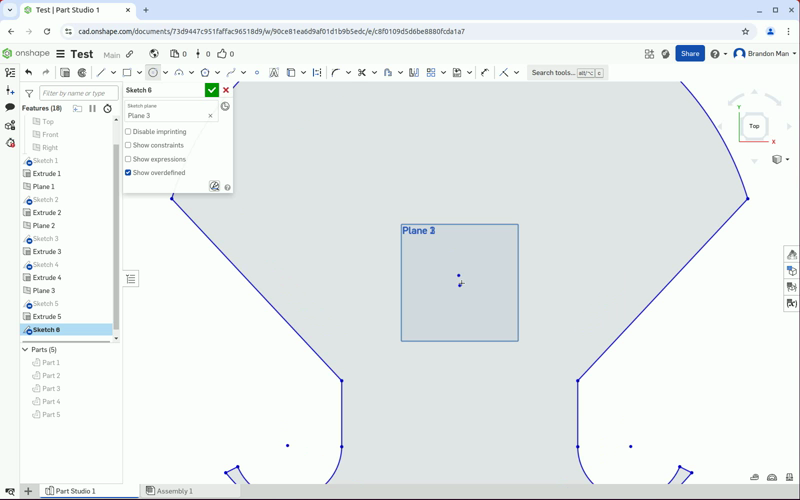
scroll(6)
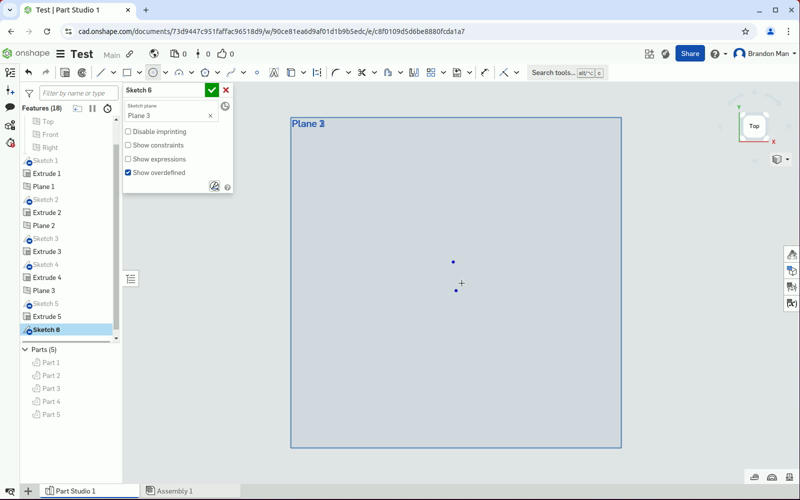
click(461, 282)
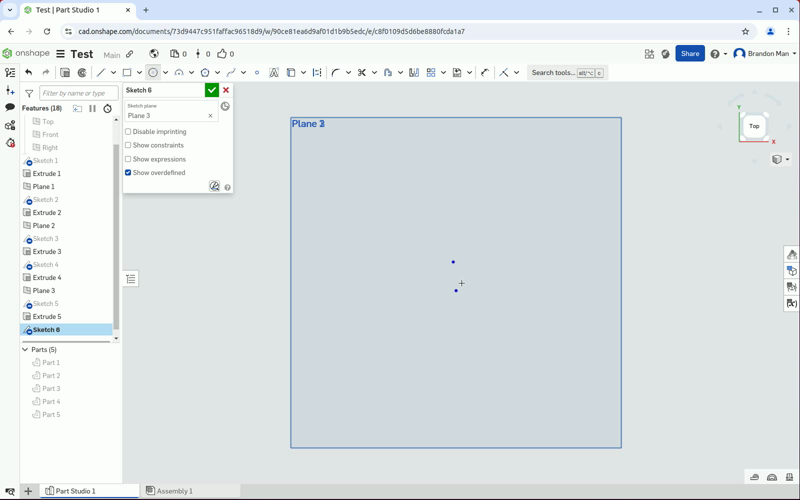
scroll(-6)
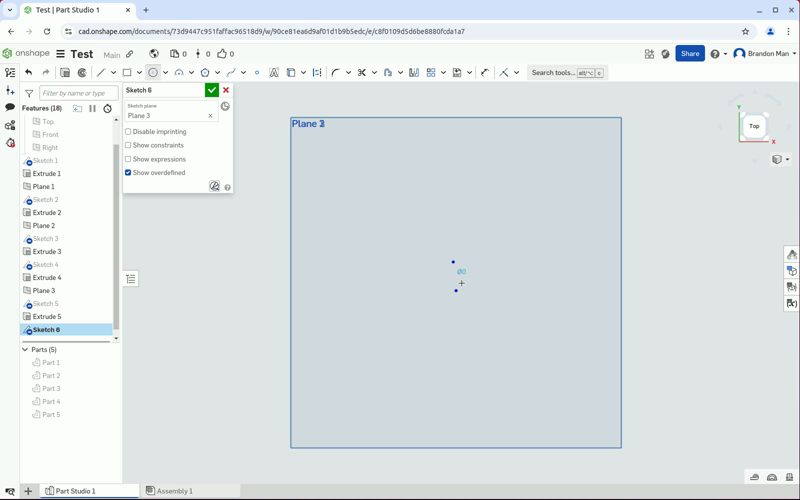
scroll(-6)
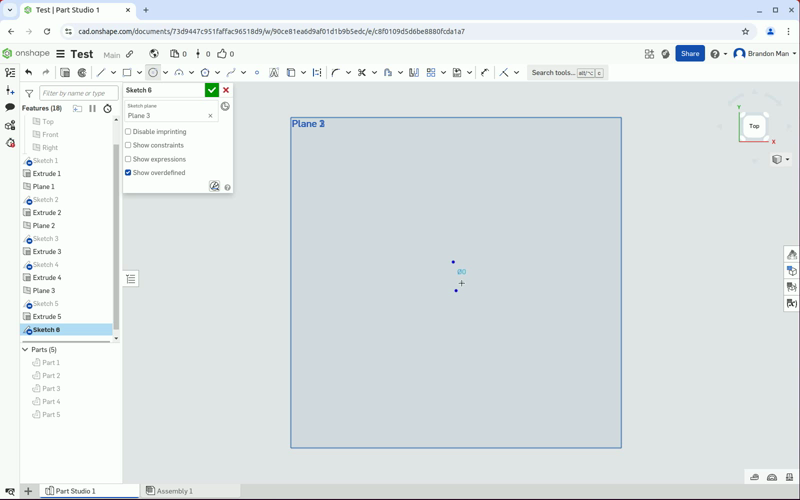
scroll(-6)
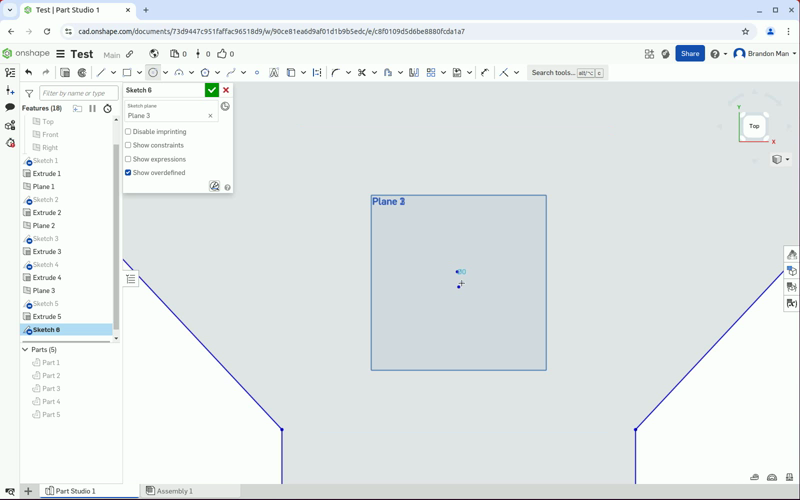
scroll(-6)
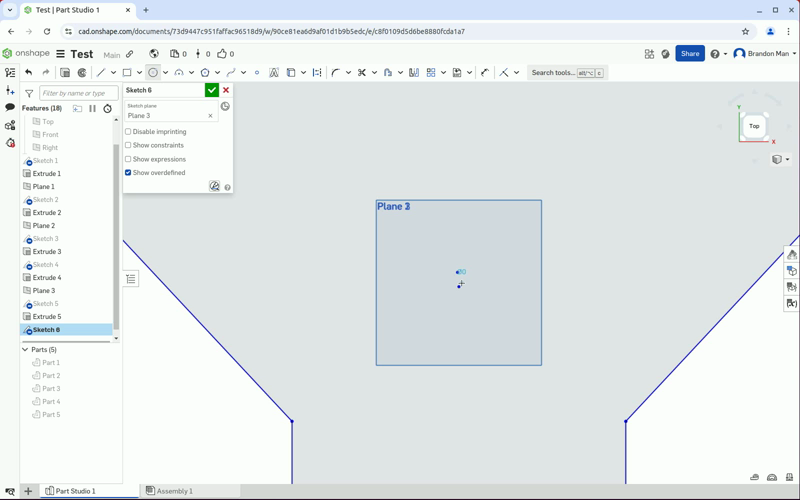
scroll(-6)
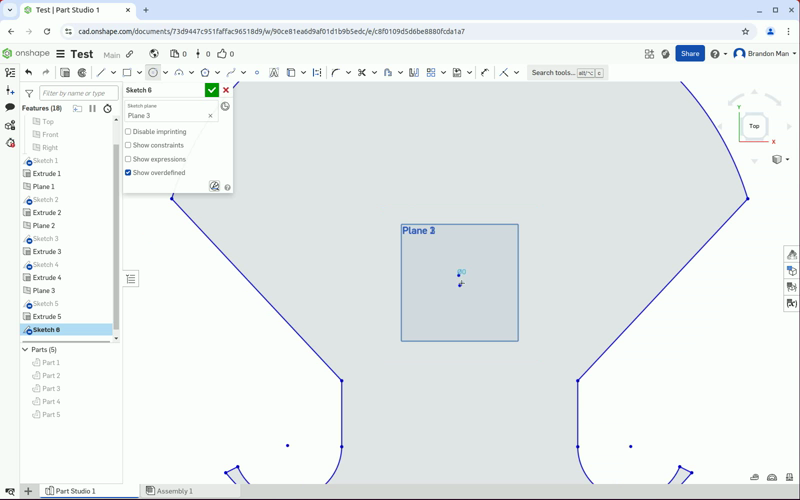
scroll(-6)
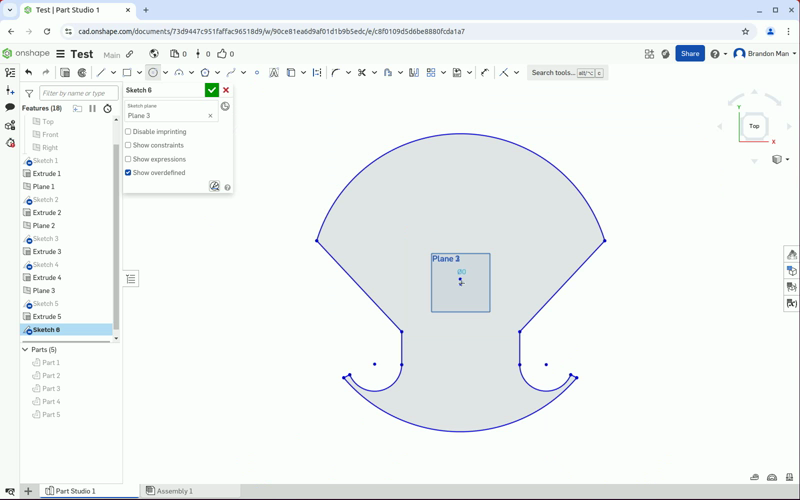
scroll(-6)
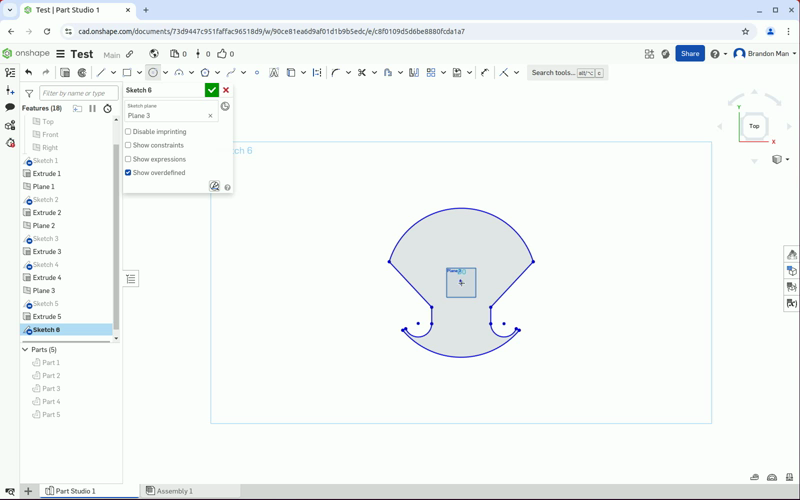
key_up(shift)
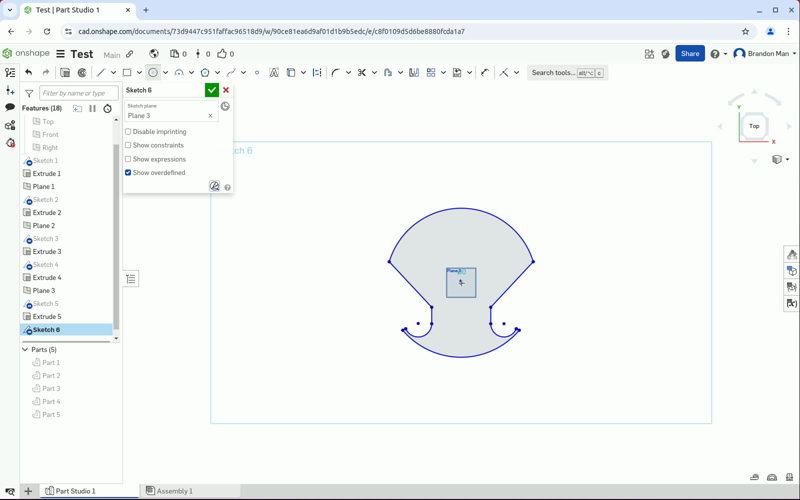
mouse_move(483, 282)
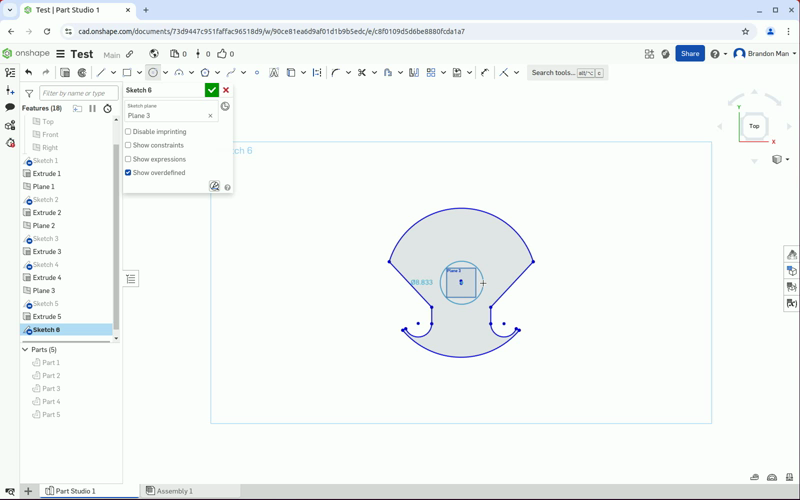
click(483, 282)
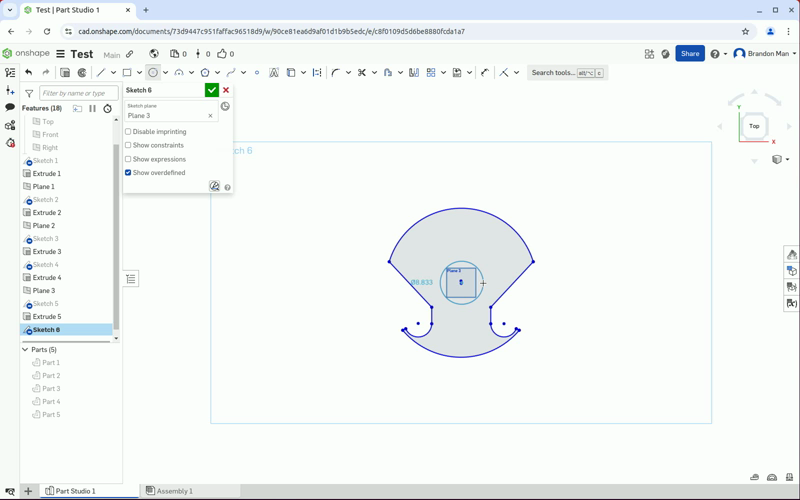
key(esc)
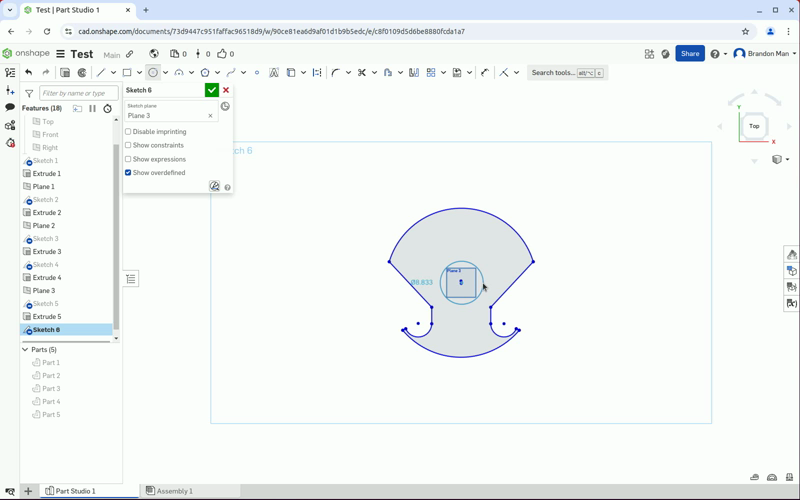
key(c)
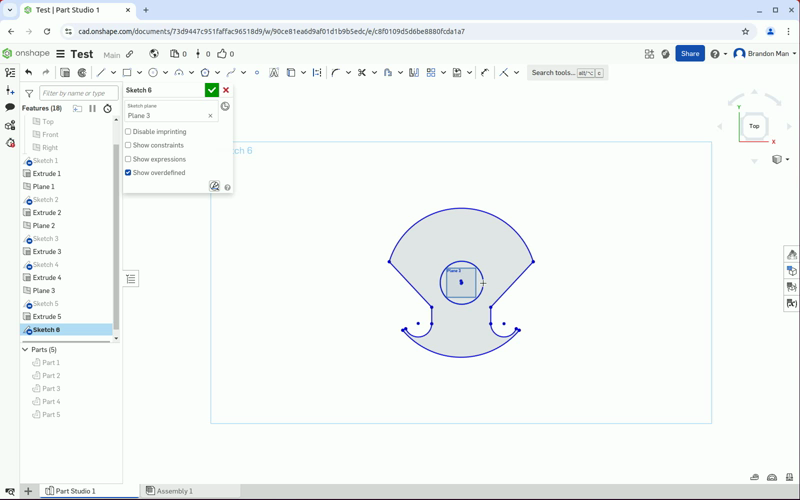
key_down(shift)
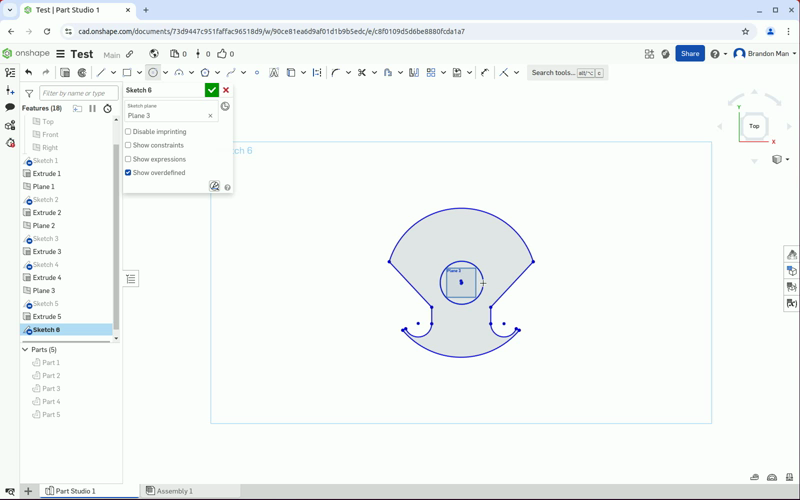
mouse_move(461, 339)
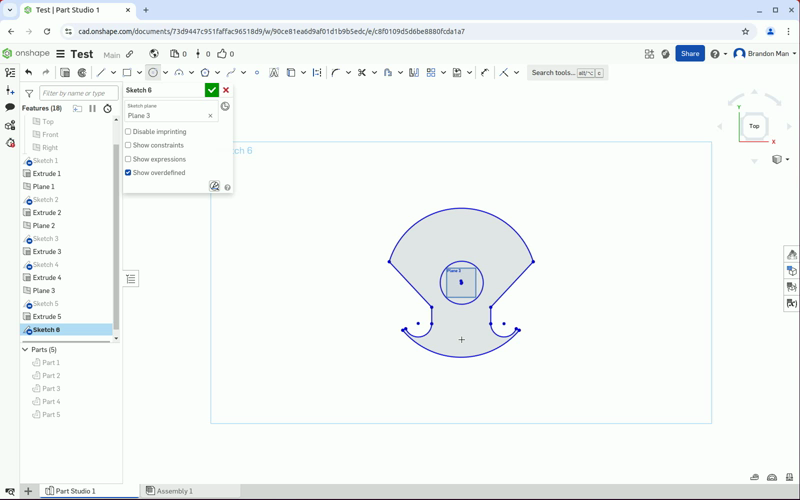
click(461, 339)
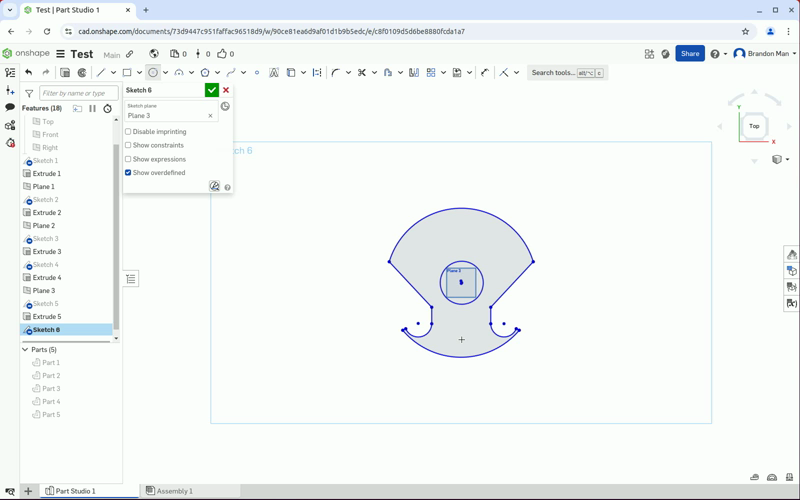
key_up(shift)
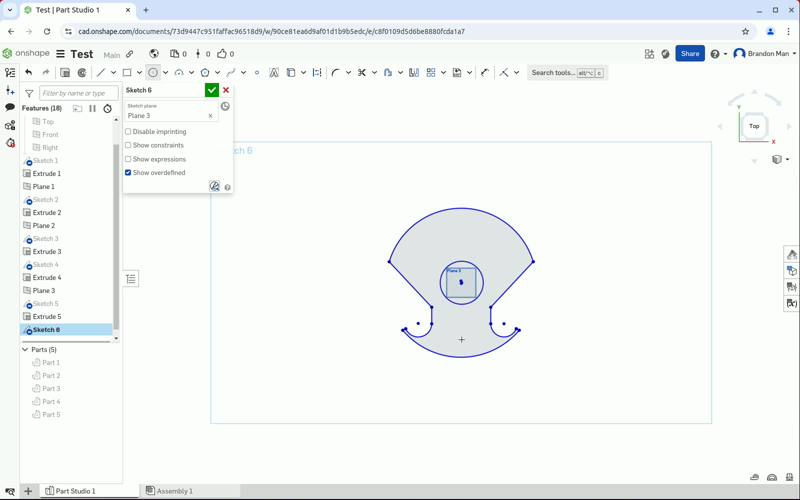
mouse_move(474, 339)
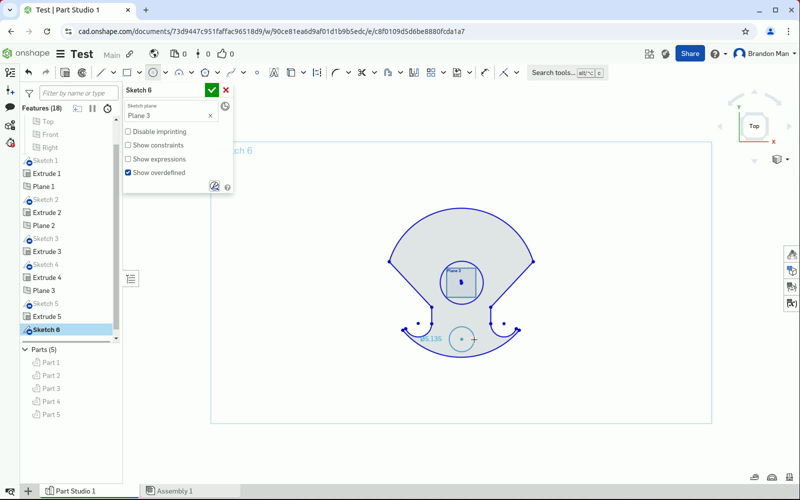
click(474, 339)
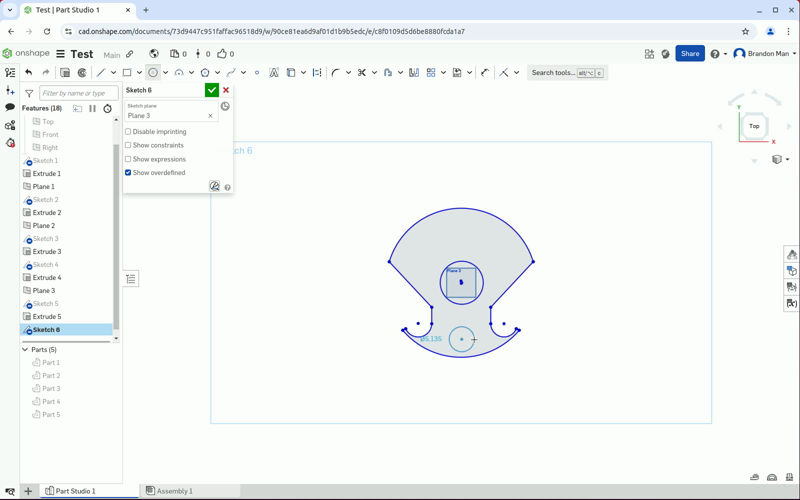
key(esc)
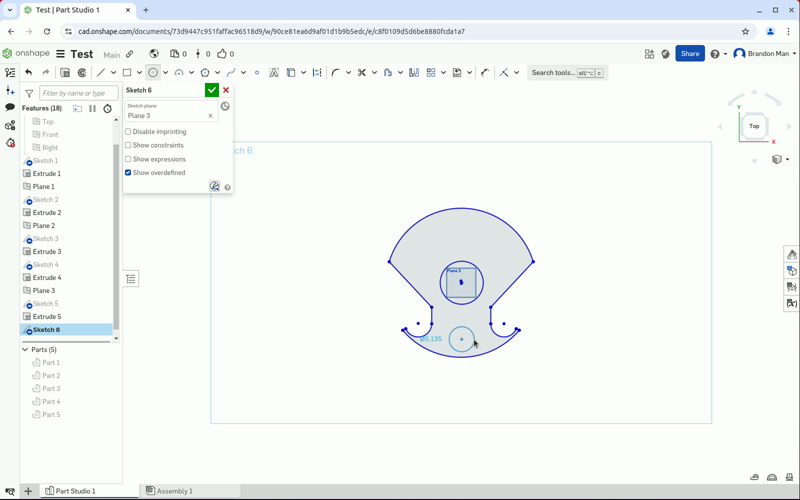
key(c)
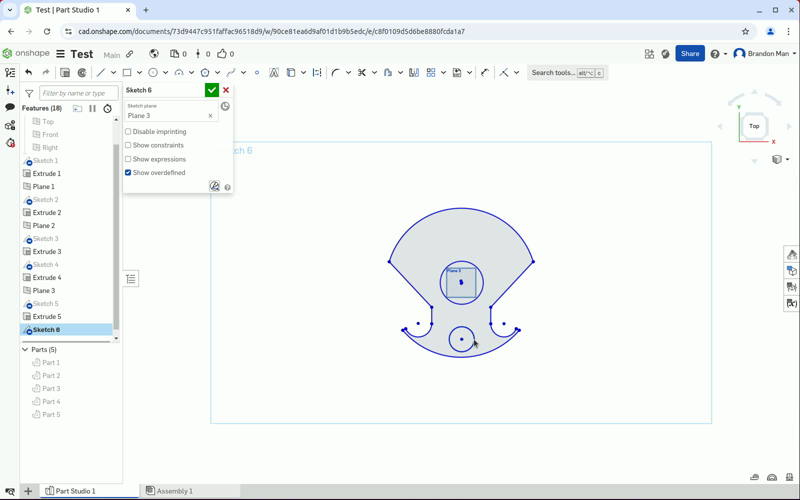
key_down(shift)
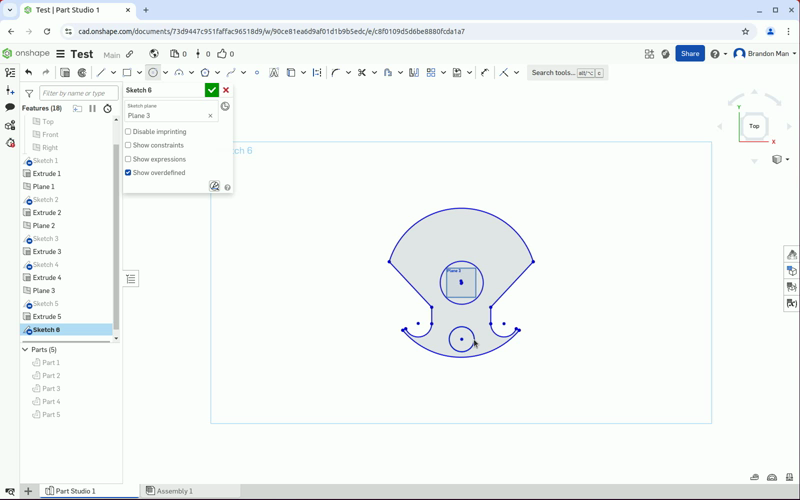
mouse_move(461, 226)
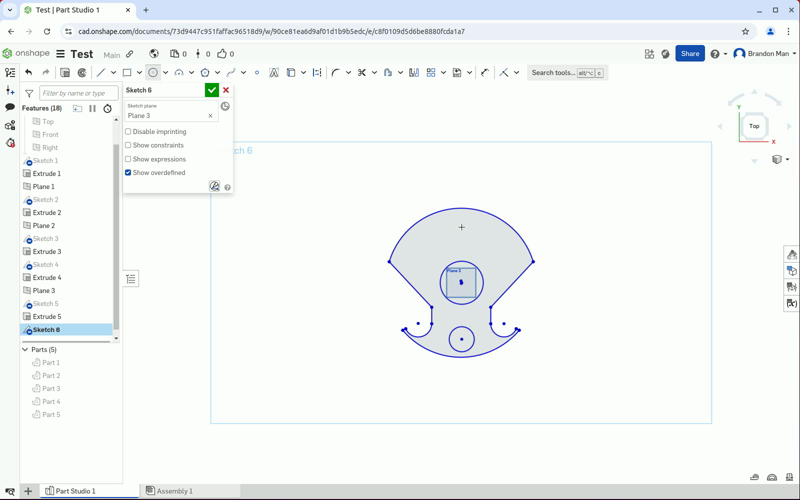
click(461, 226)
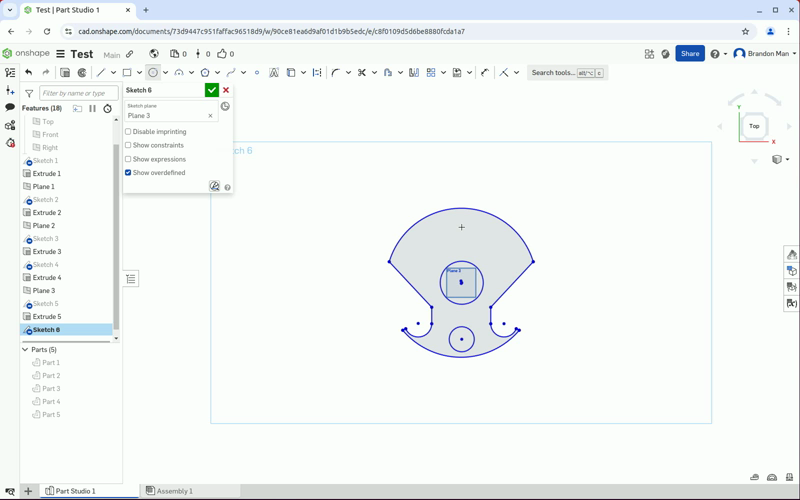
key_up(shift)
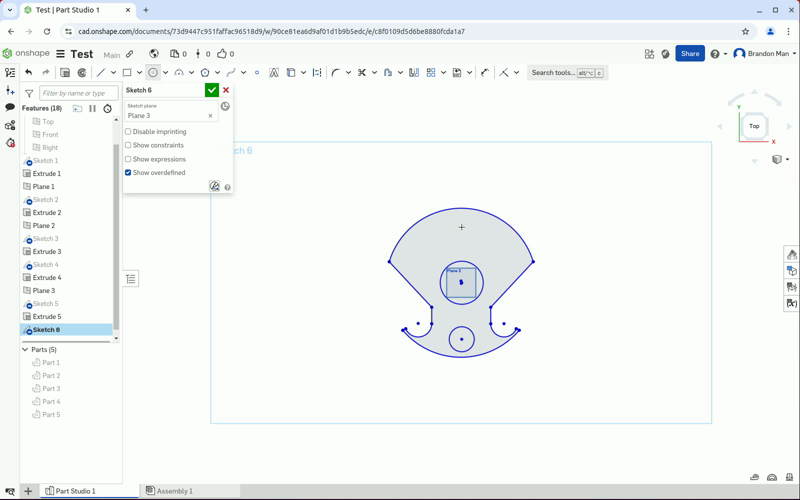
mouse_move(474, 226)
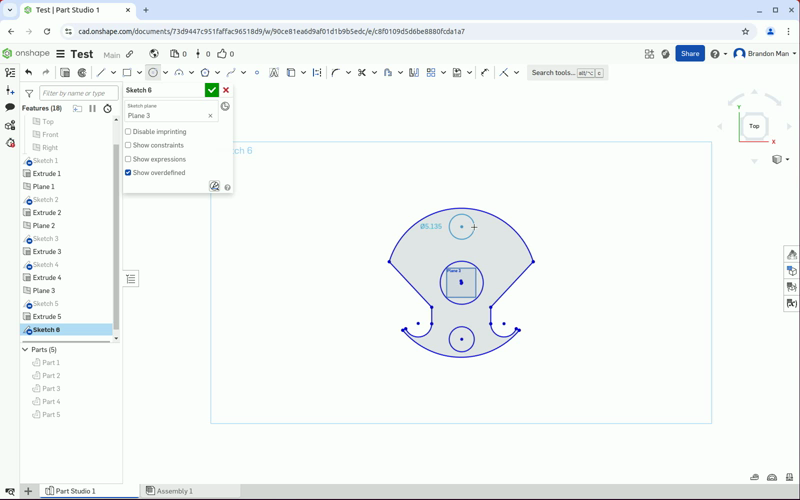
click(474, 226)
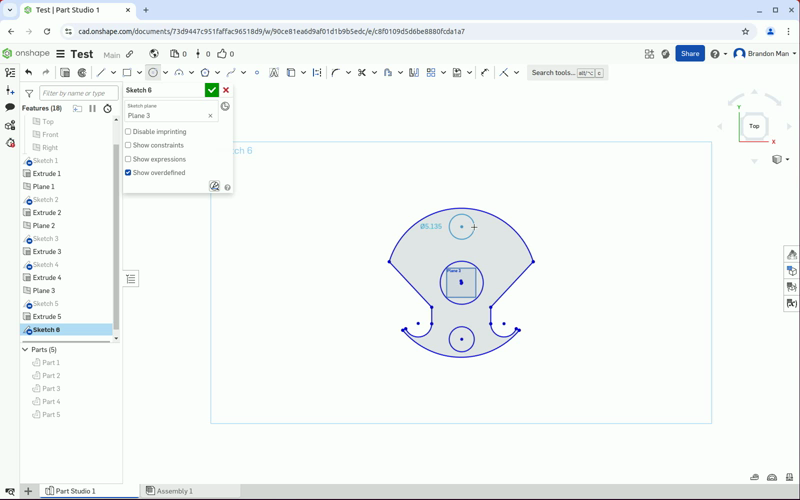
key(esc)
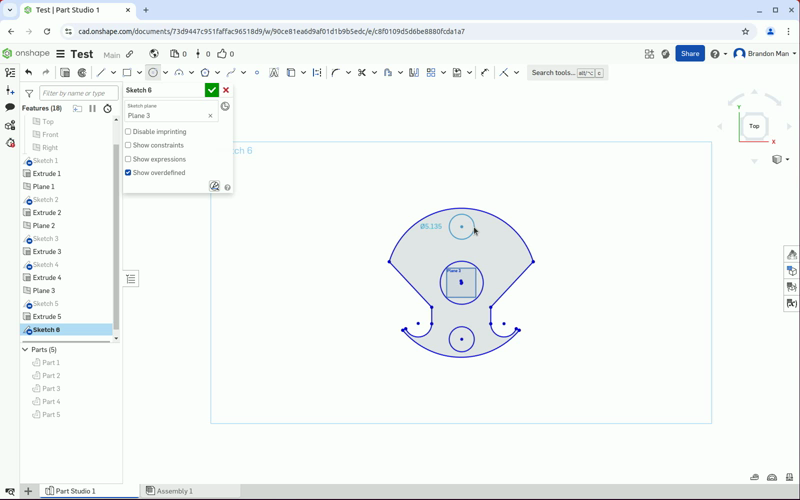
mouse_move(501, 240)
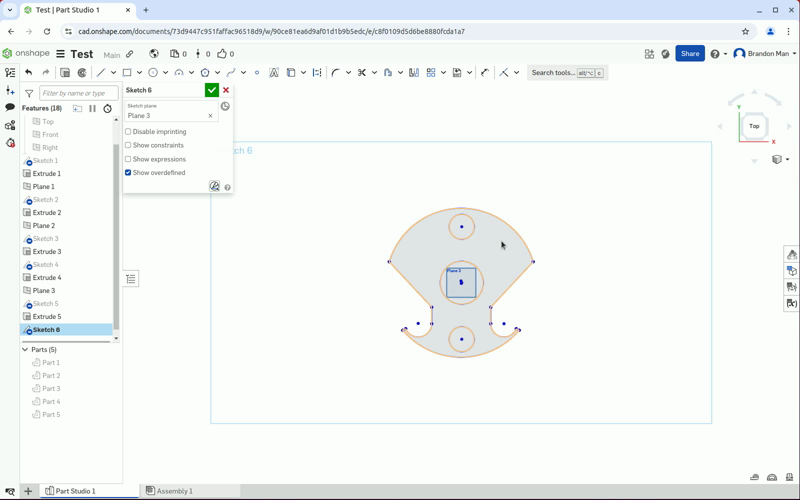
click(501, 240)
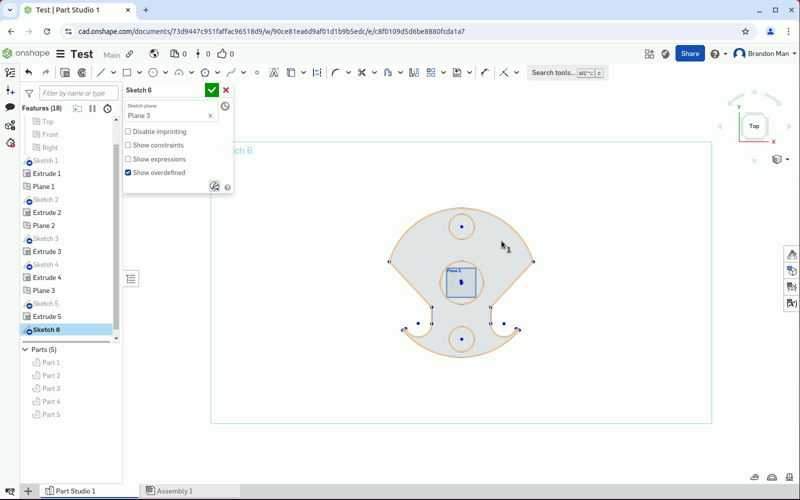
mouse_move(73, 352)
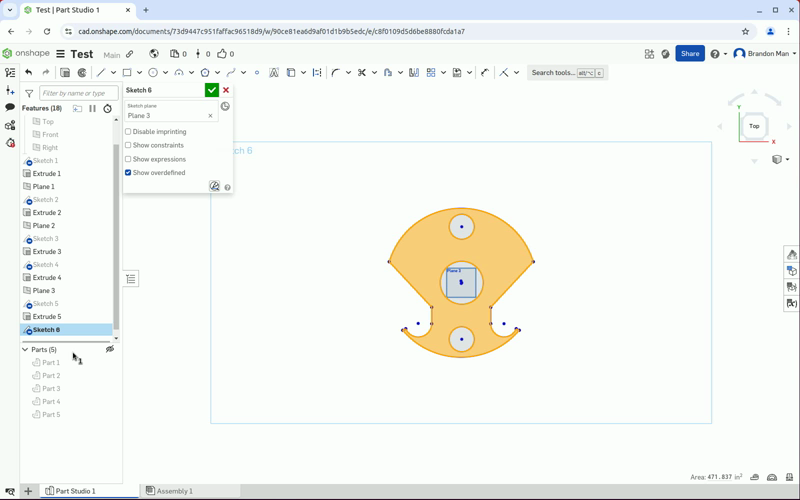
key(shift+y)
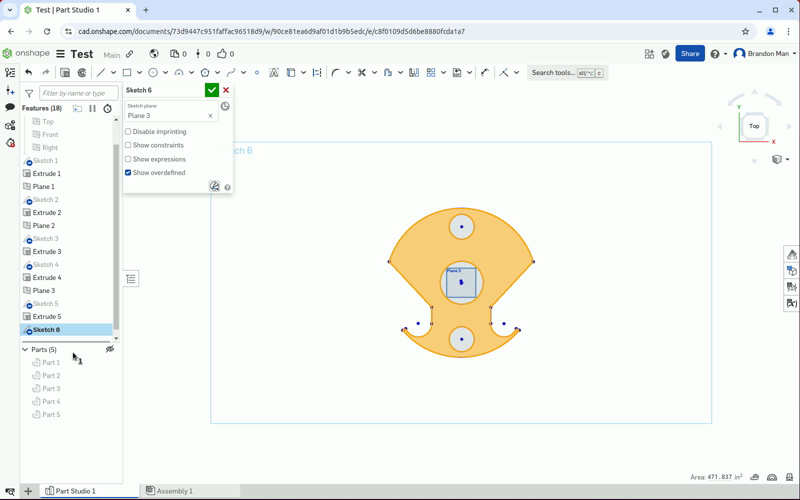
key(shift+e)
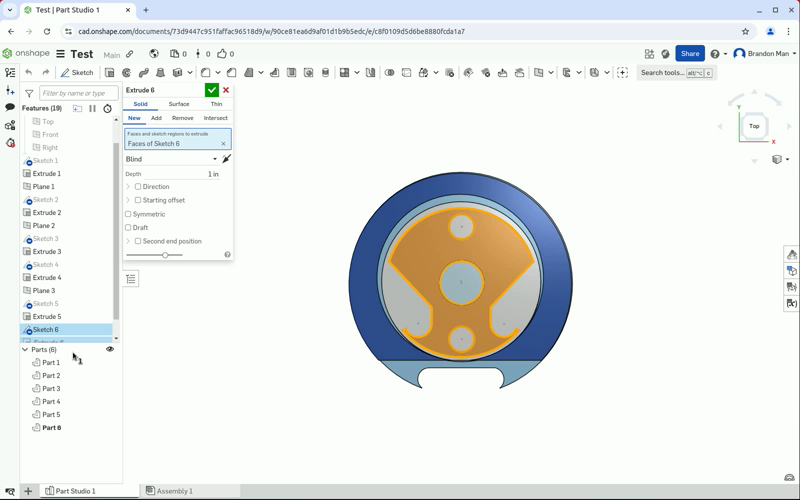
mouse_move(143, 106)
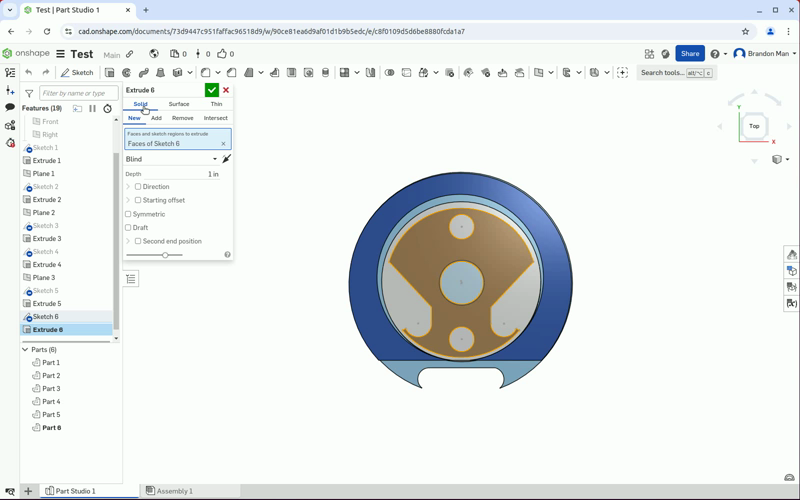
click(143, 106)
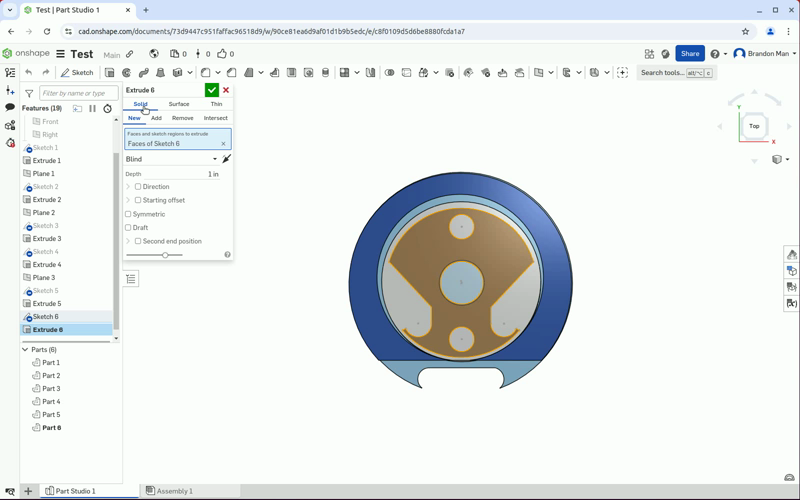
mouse_move(137, 120)
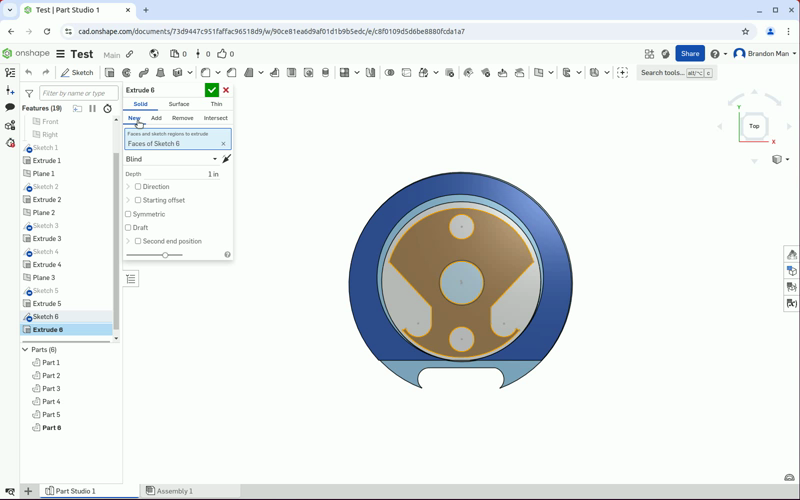
click(137, 120)
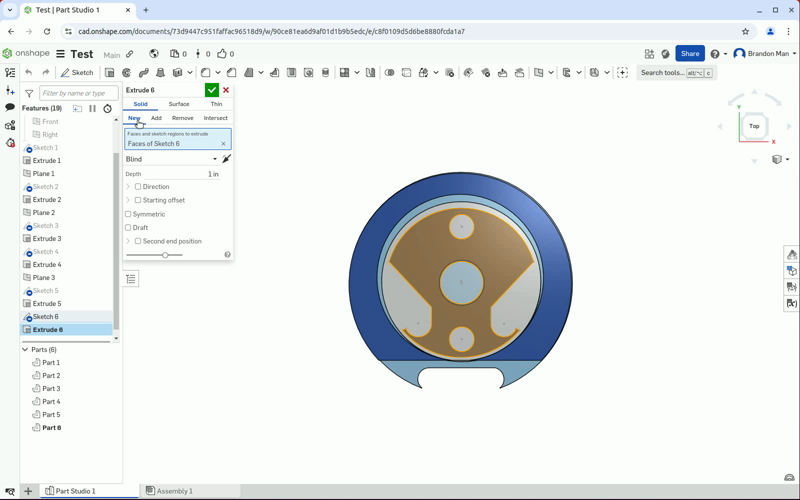
key(tab, 4)
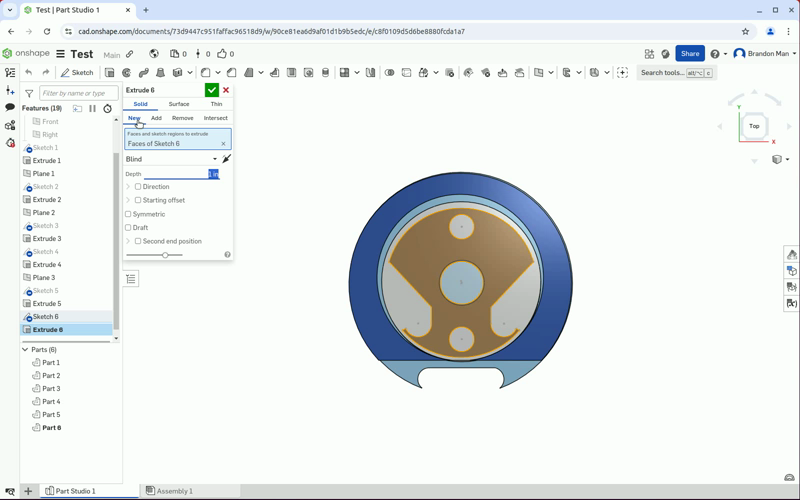
text(6.018)
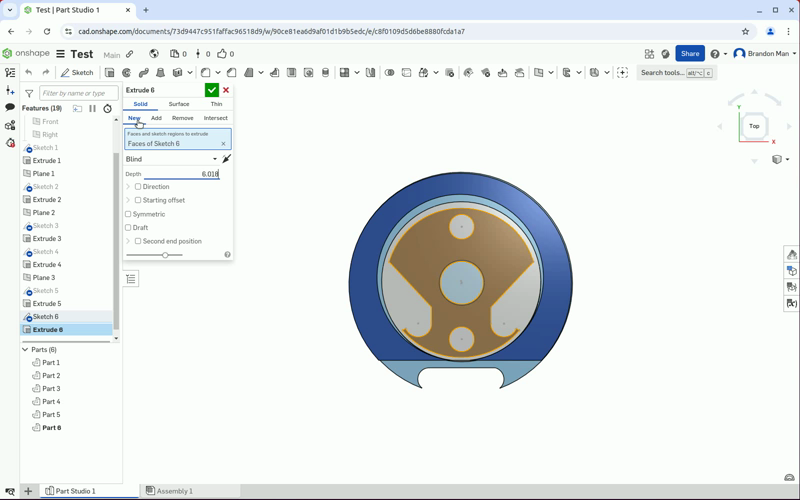
key(enter)
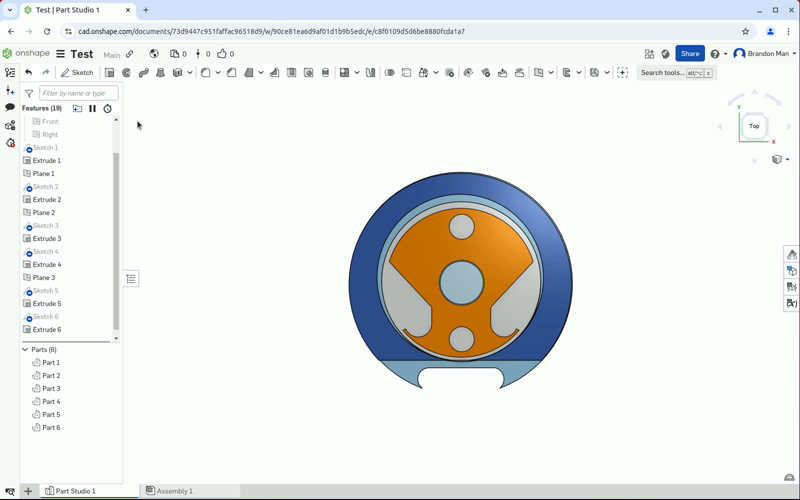
key(shift+h)
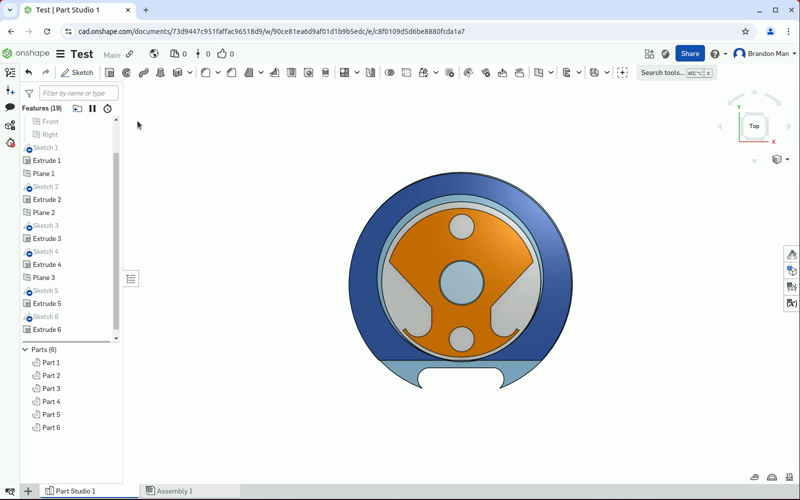
key(shift+h)
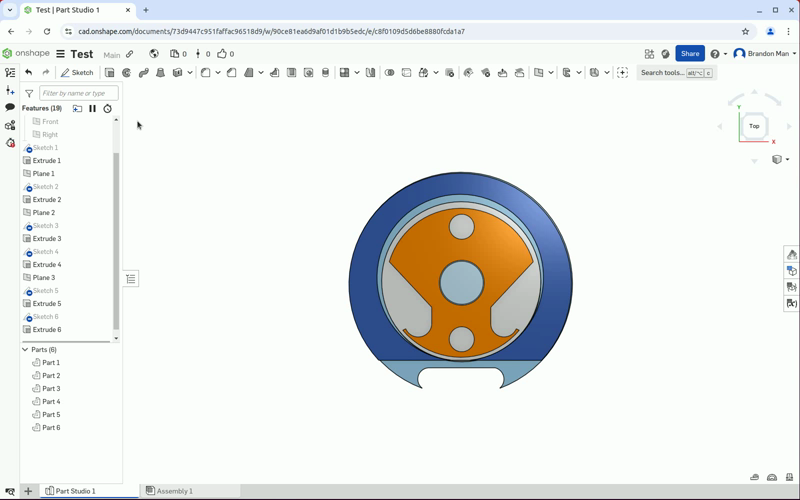
key(shift+7)
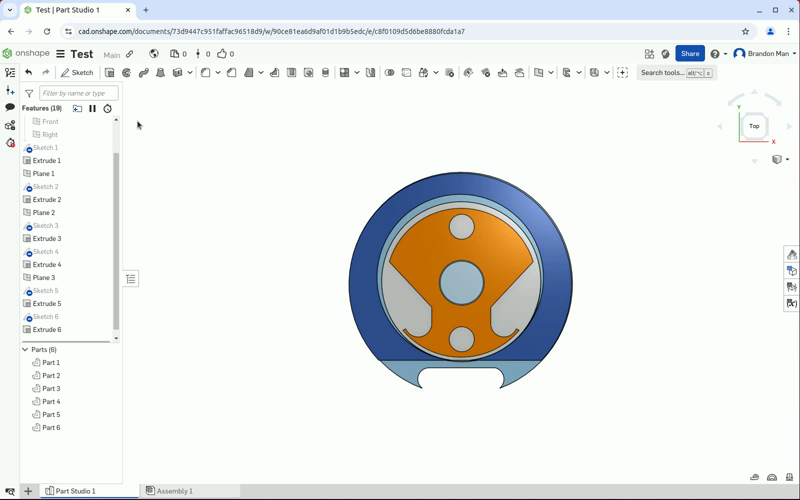
key(up, 3)
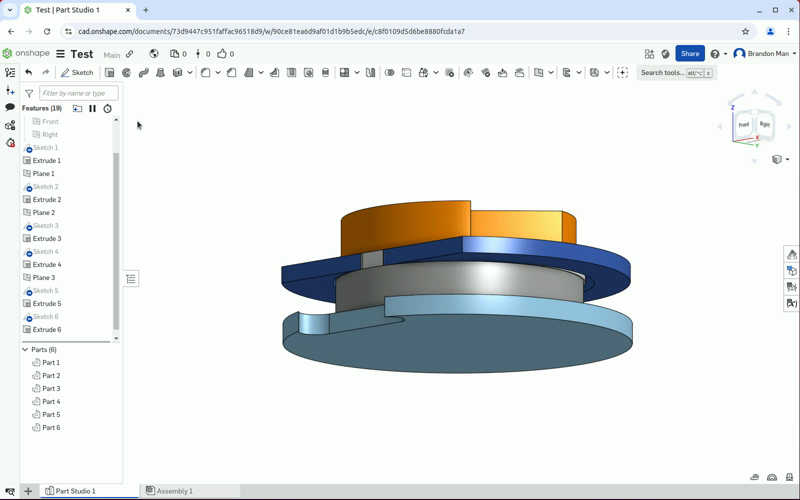
key(left, 3)
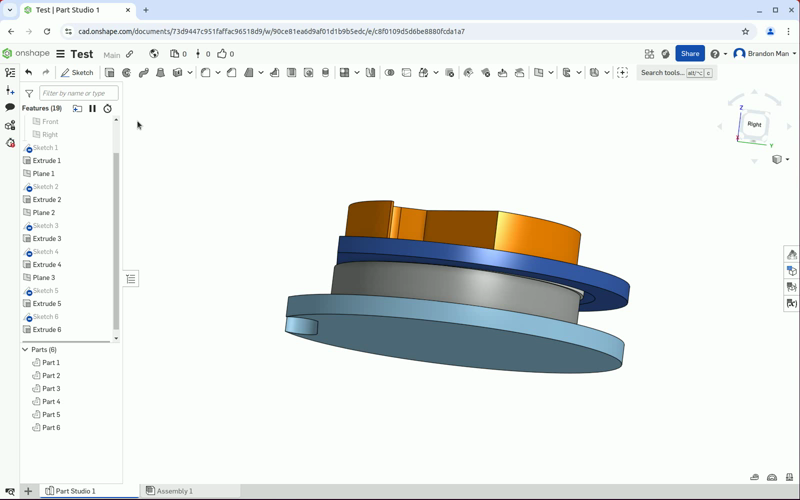
key(right, 3)
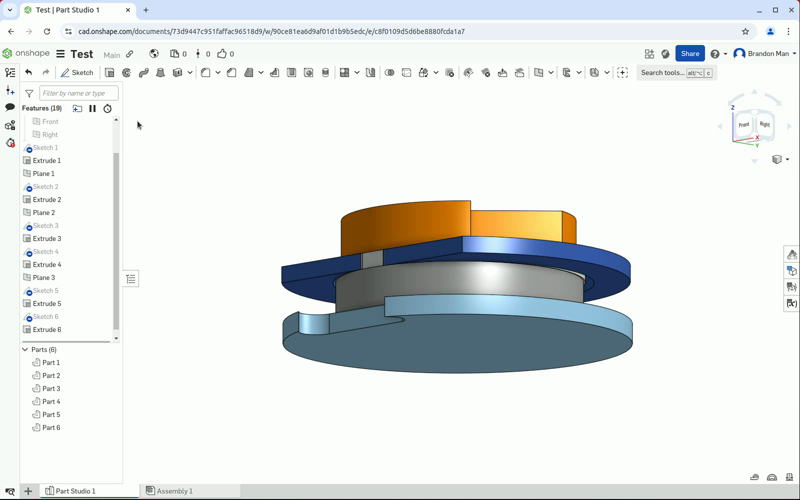
key(down, 3)
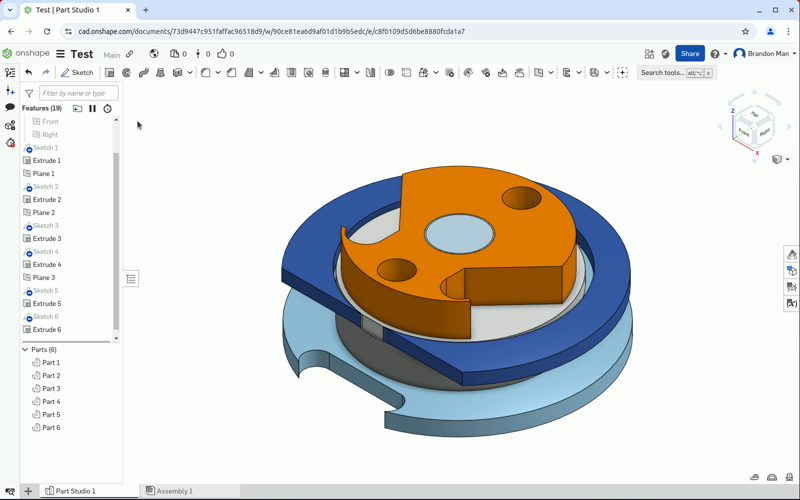
mouse_move(69, 150)
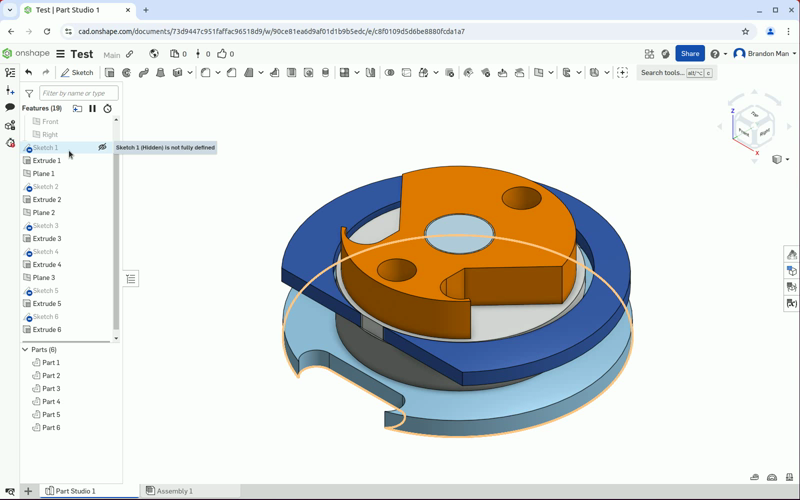
click(69, 150)